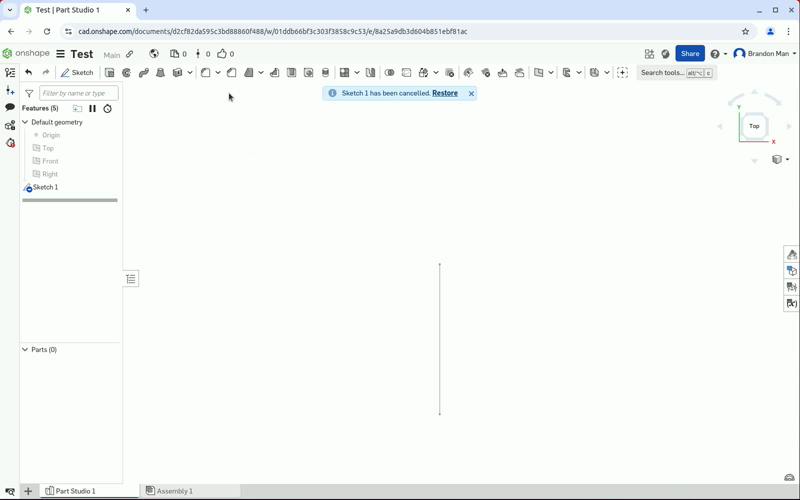
key(shift+h)
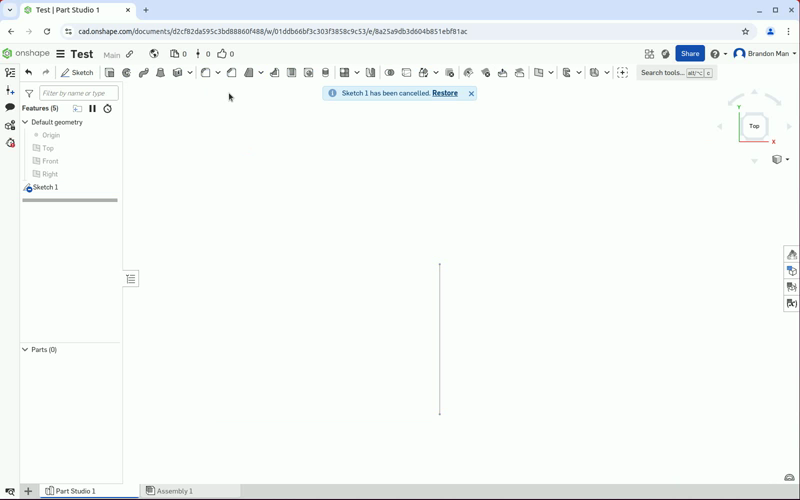
key(shift+s)
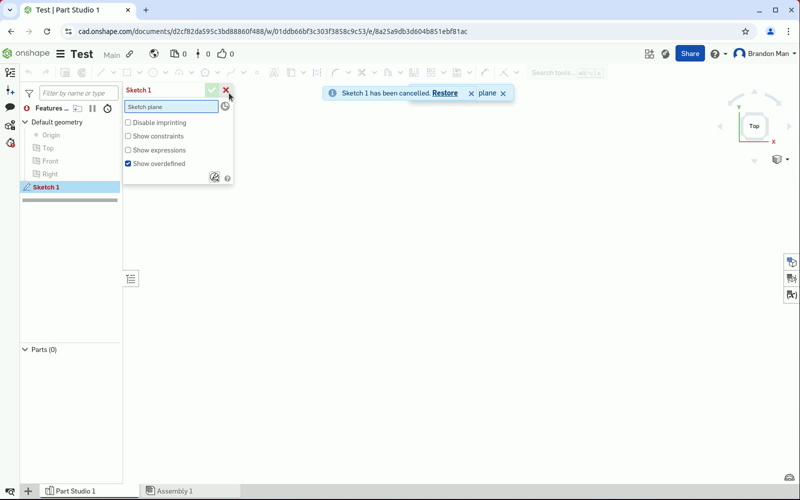
mouse_move(73, 150)
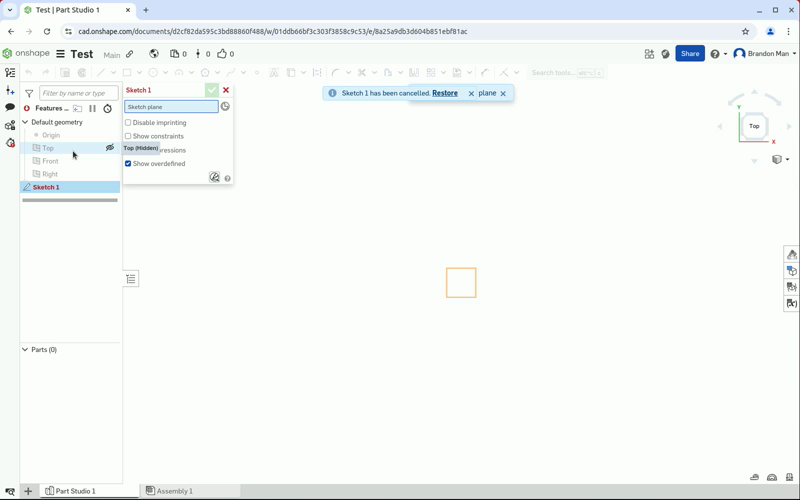
click(73, 150)
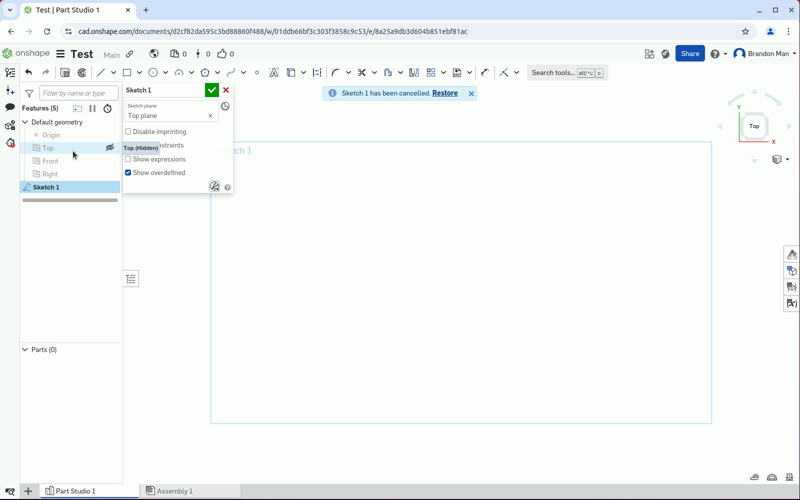
mouse_move(73, 352)
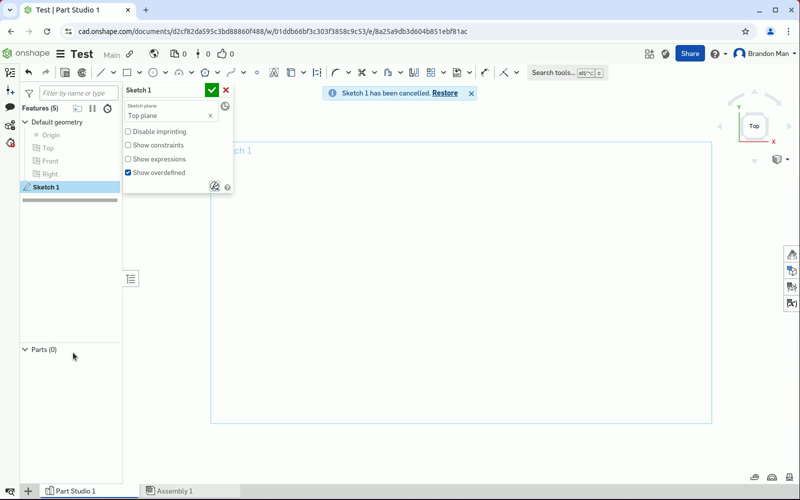
key(y)
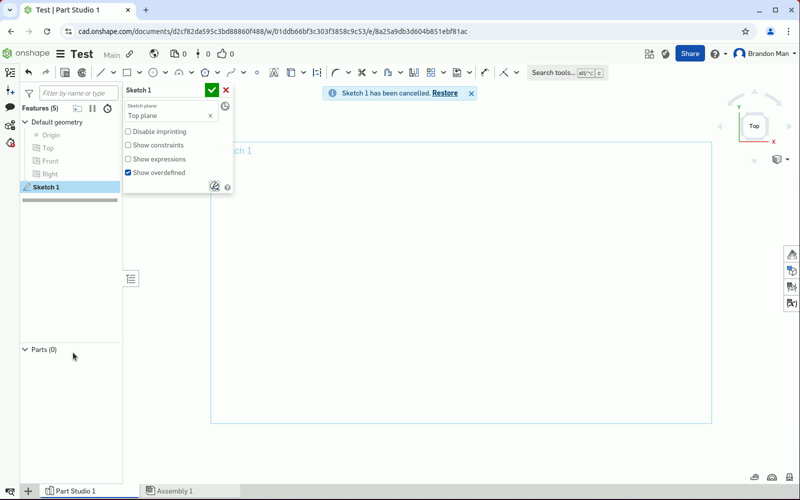
key(a)
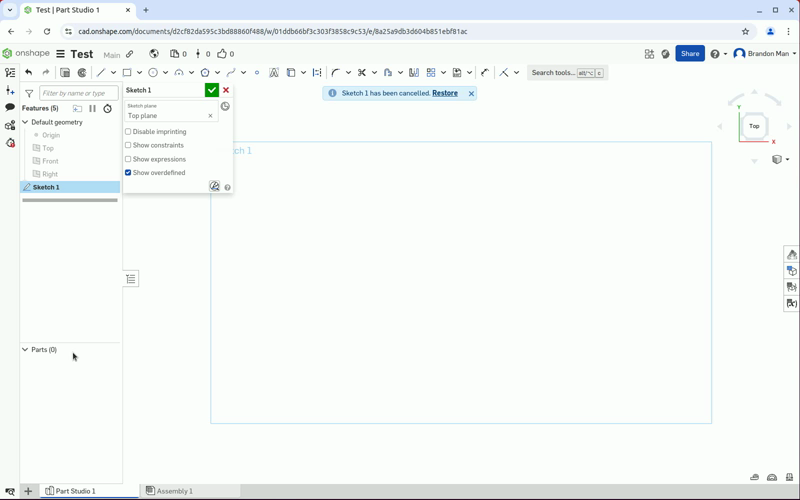
key_down(shift)
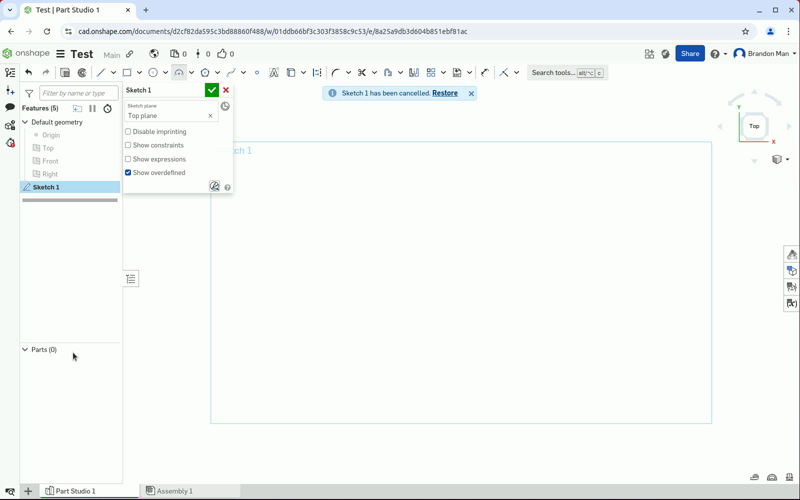
mouse_move(534, 288)
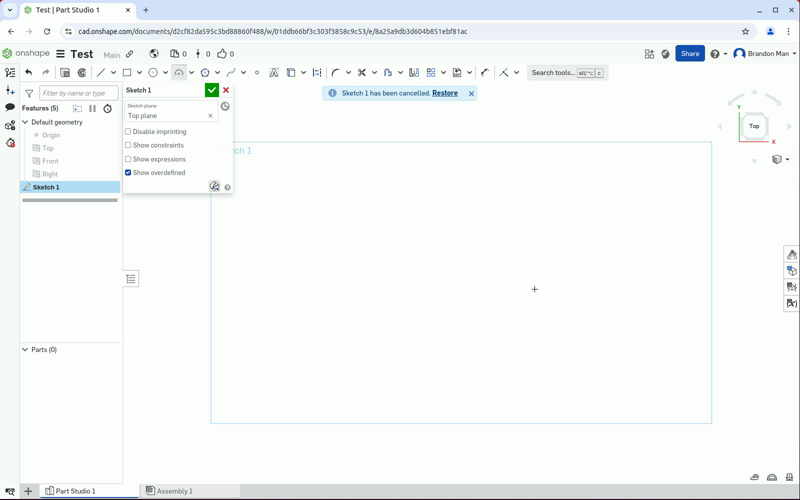
click(534, 288)
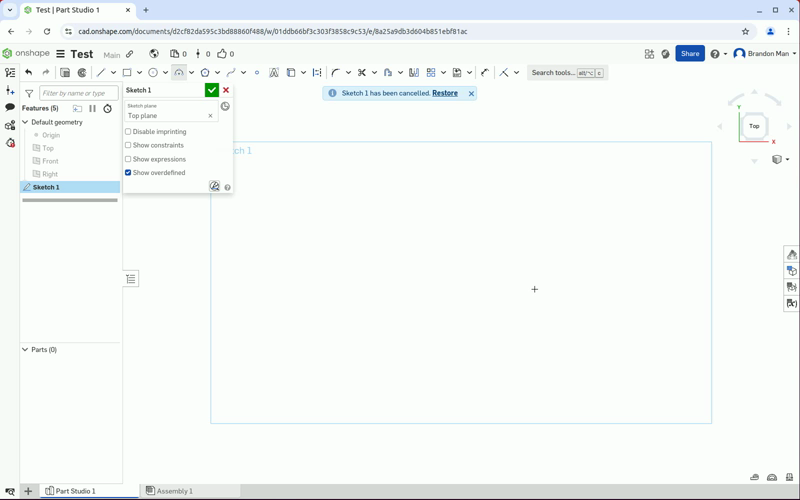
key_up(shift)
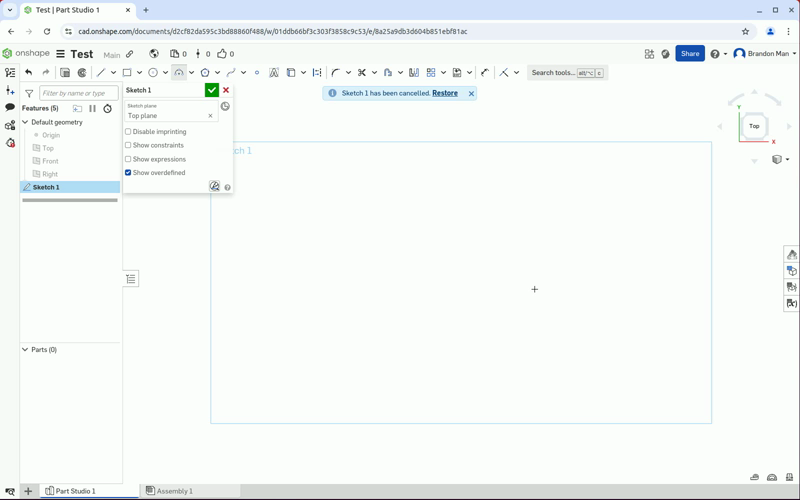
key_down(shift)
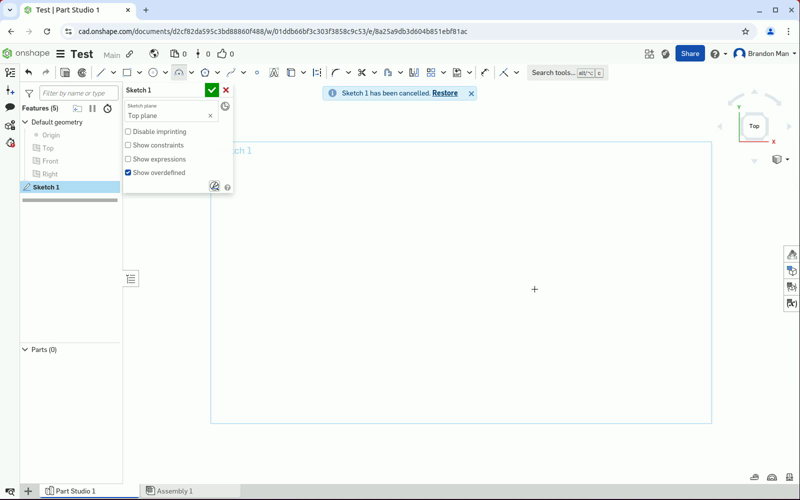
mouse_move(548, 288)
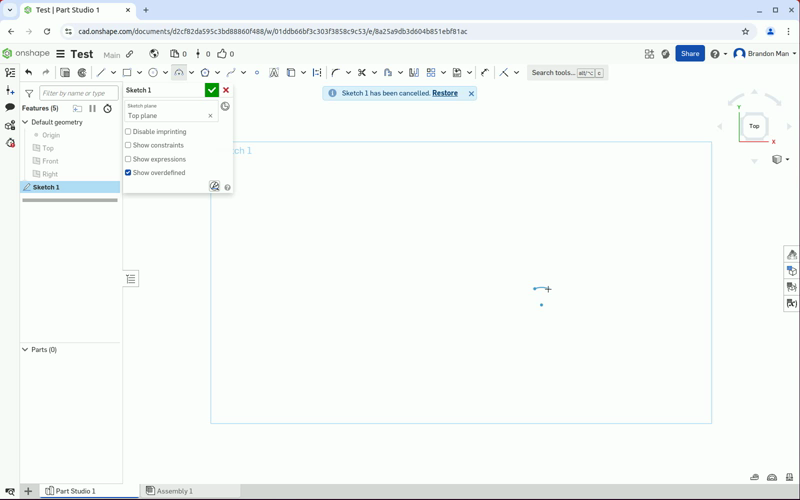
click(548, 288)
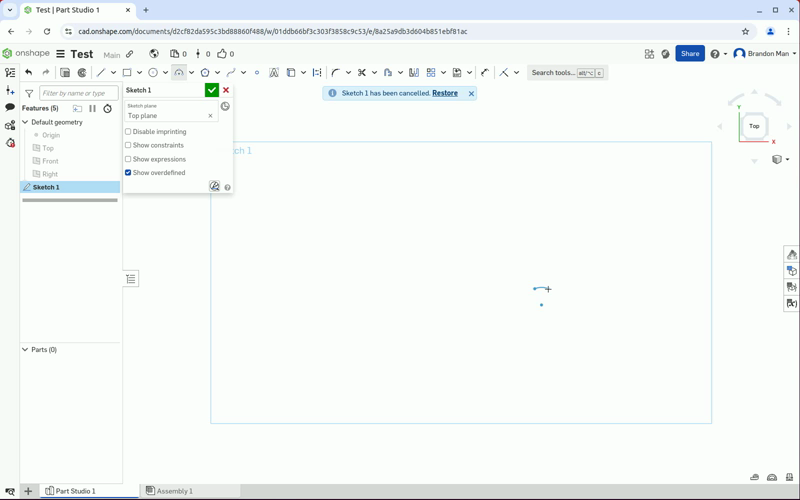
mouse_move(541, 305)
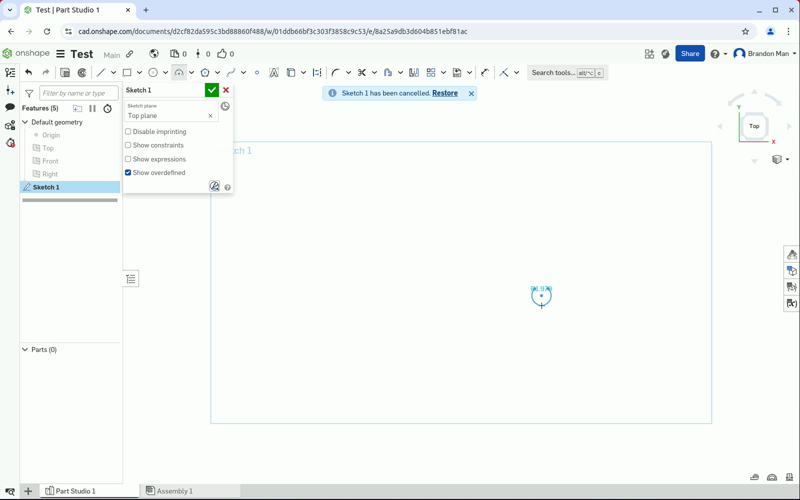
click(541, 305)
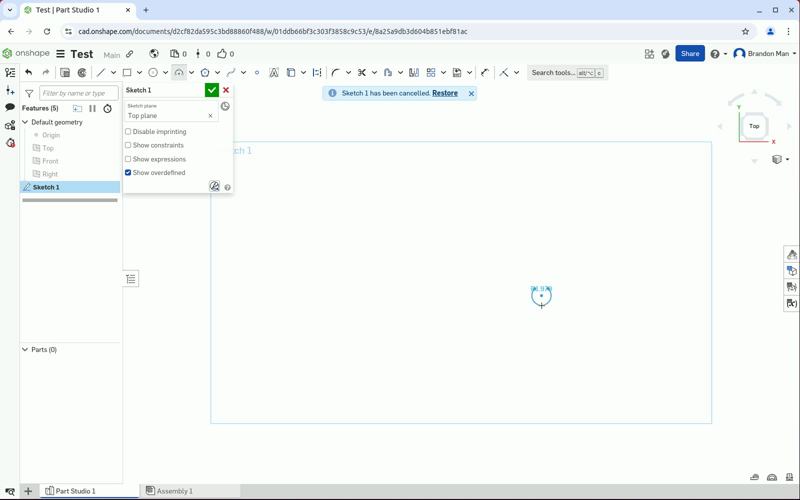
key_up(shift)
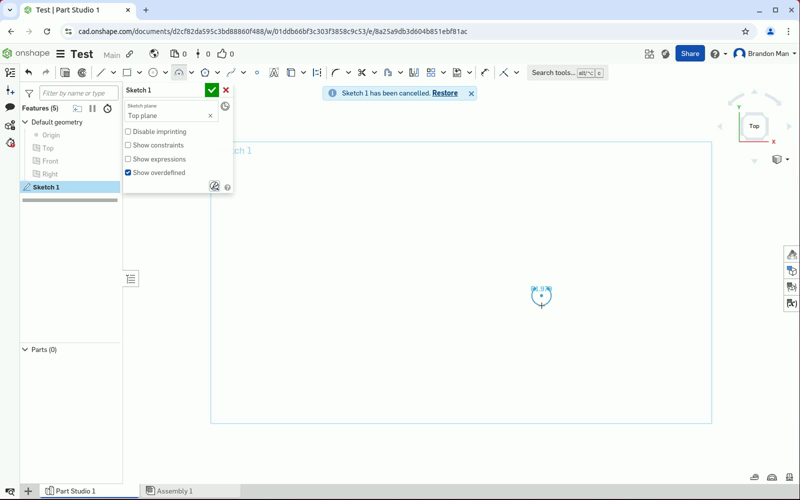
key(esc)
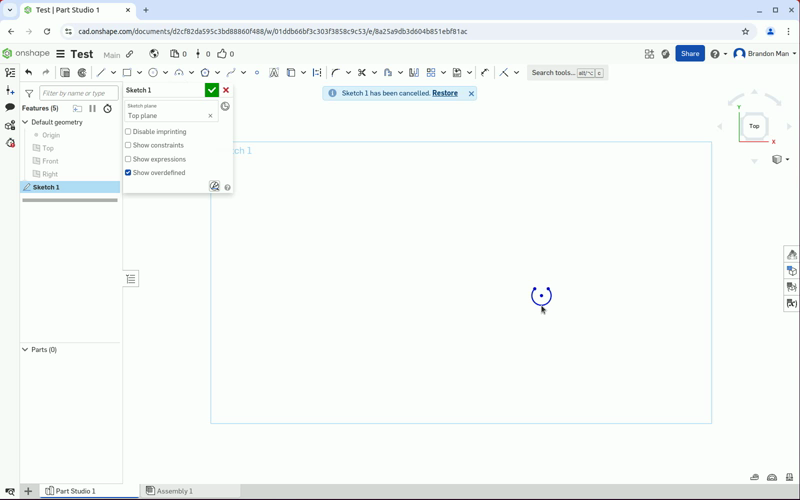
key(l)
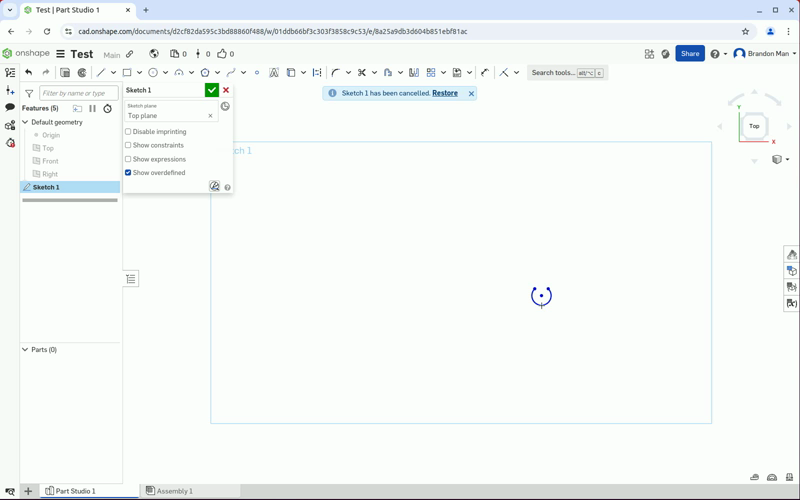
mouse_move(548, 288)
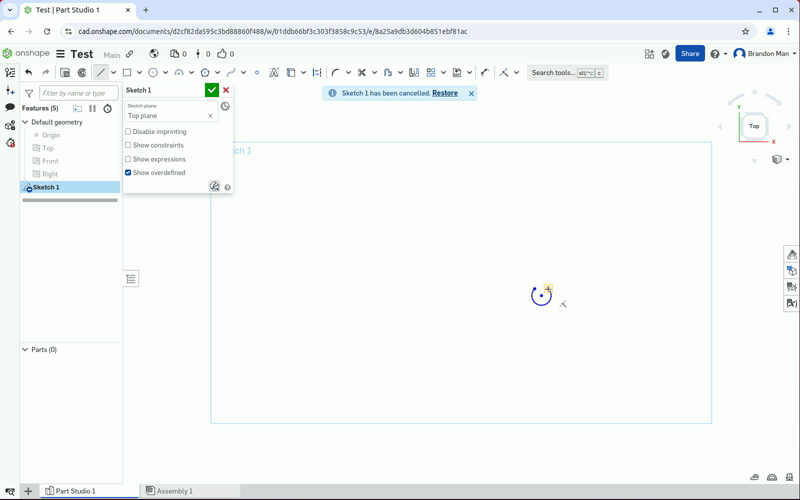
click(548, 288)
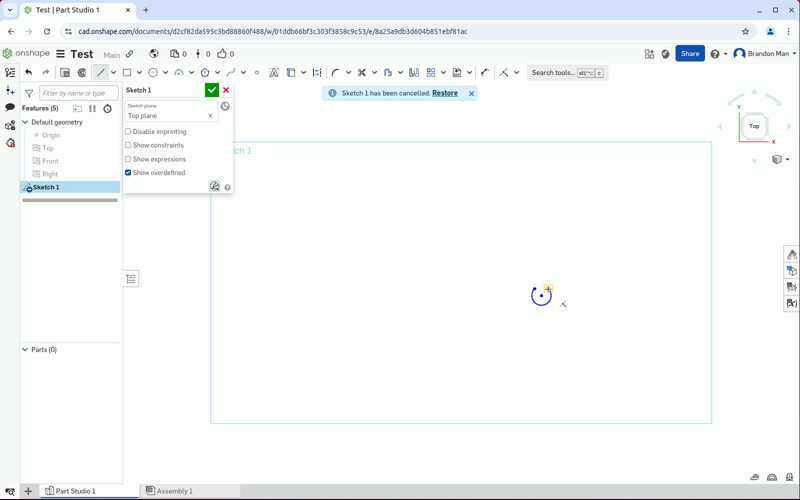
key_down(shift)
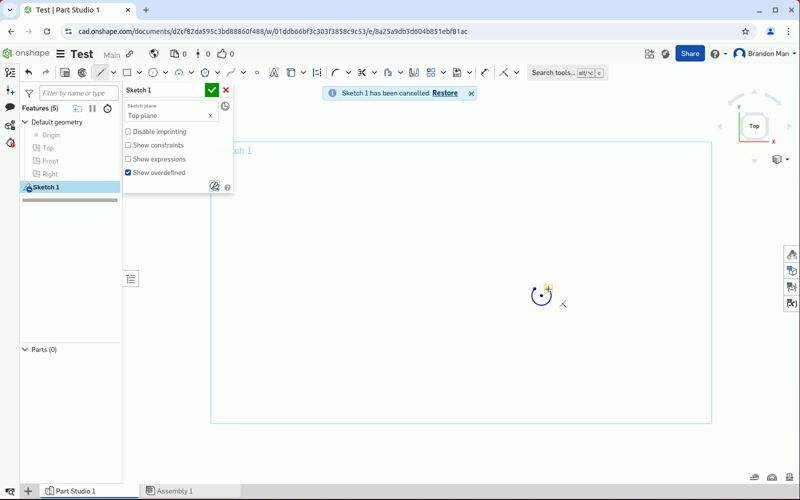
mouse_move(578, 288)
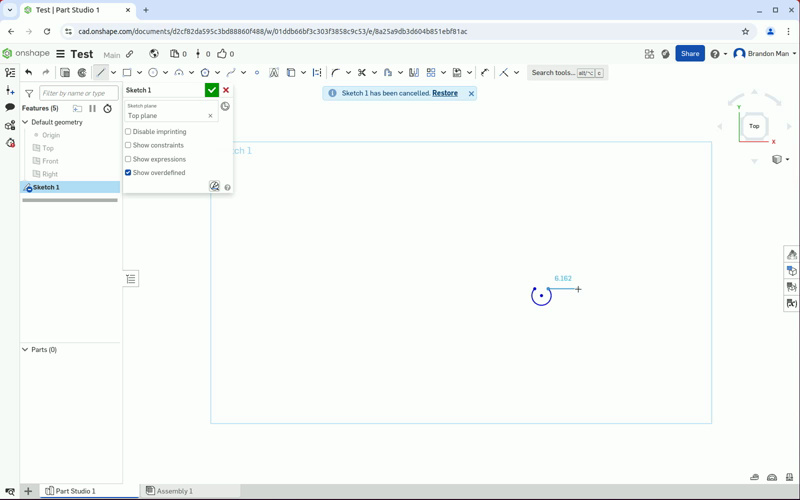
mouse_move(548, 282)
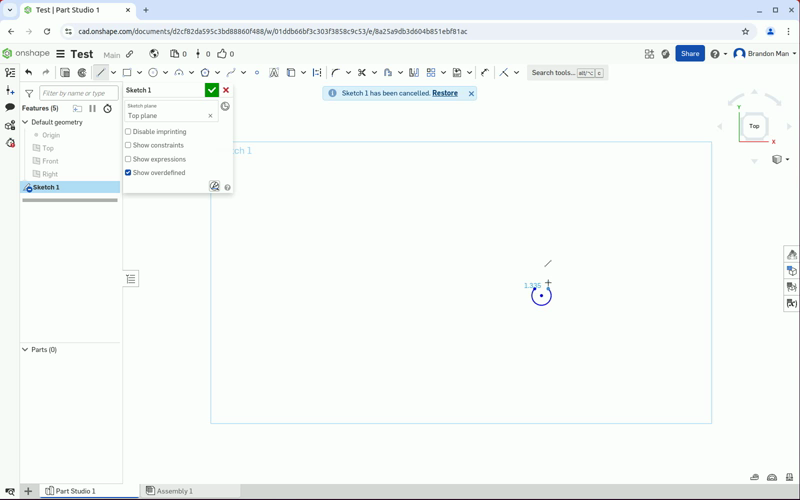
scroll(6)
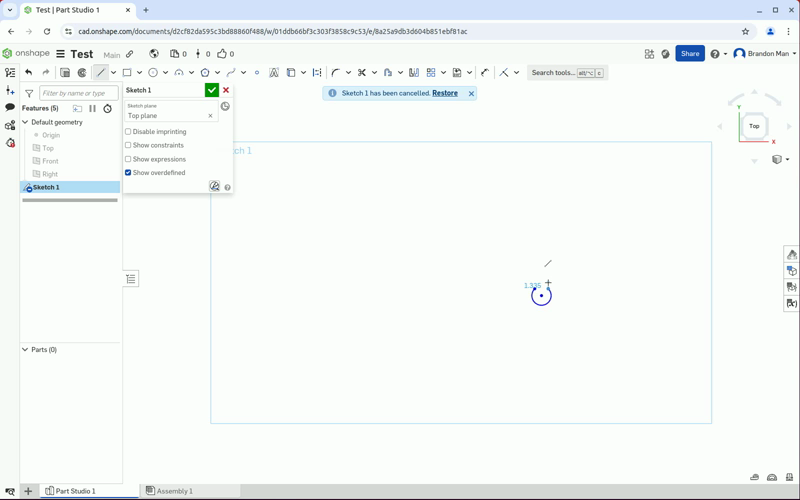
scroll(6)
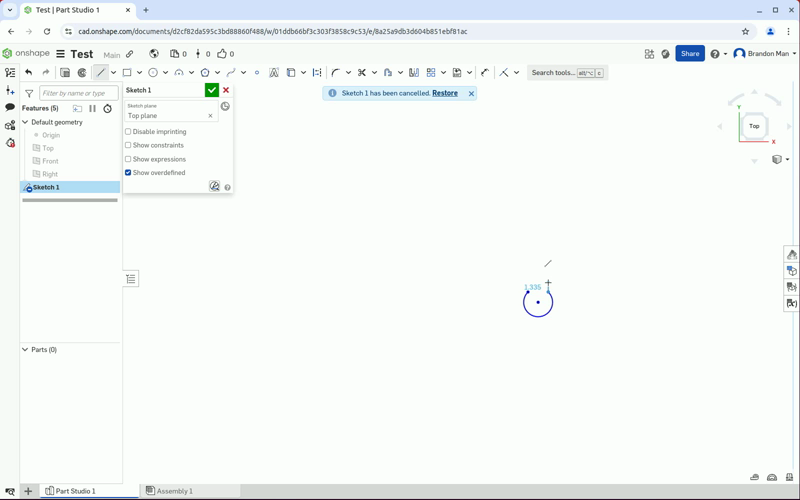
scroll(6)
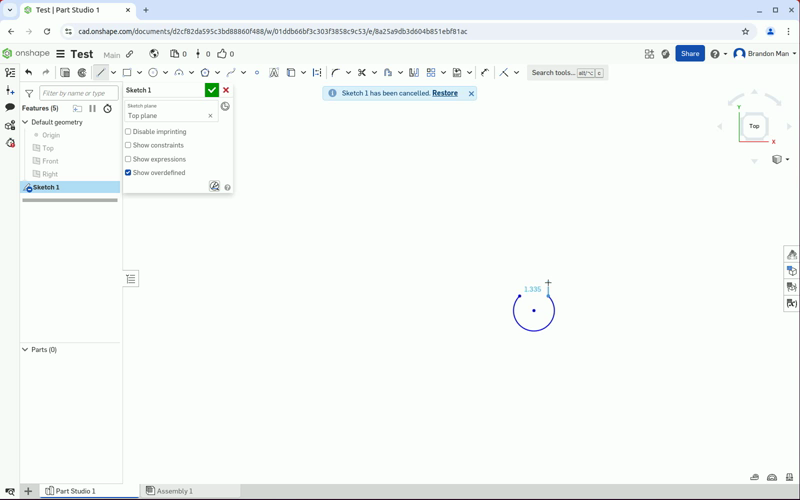
scroll(6)
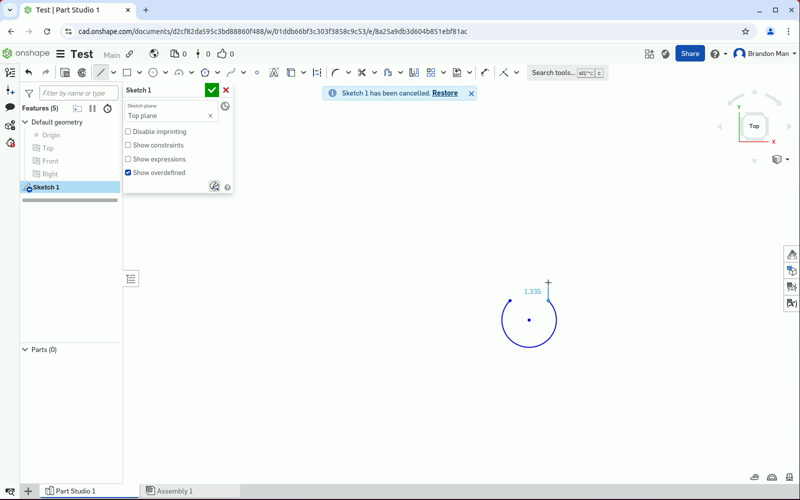
scroll(6)
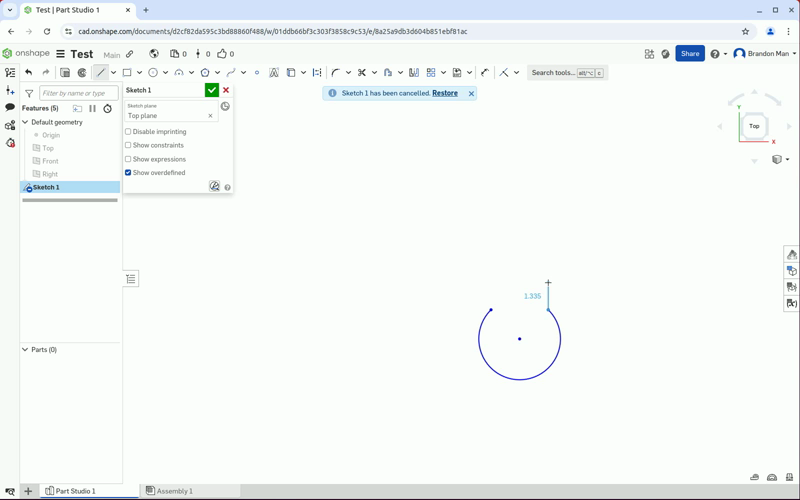
scroll(6)
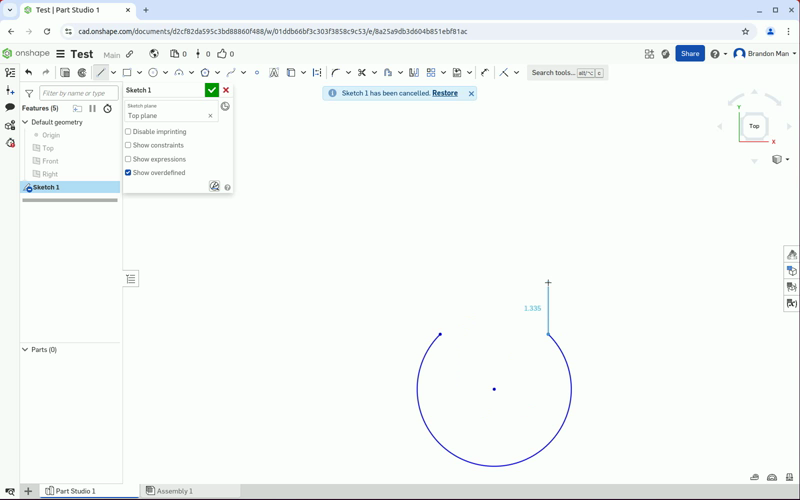
scroll(6)
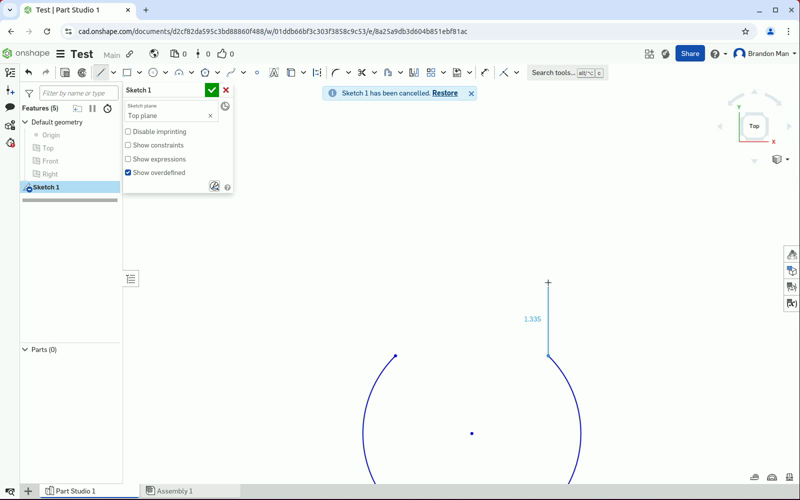
click(548, 282)
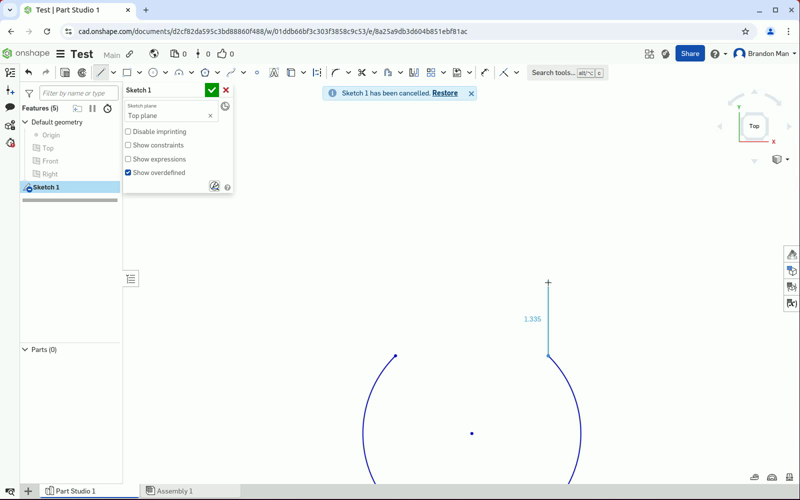
scroll(-6)
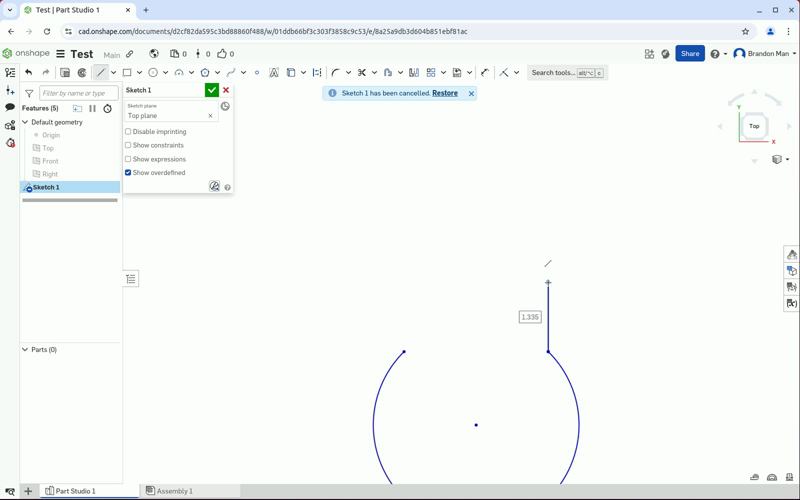
scroll(-6)
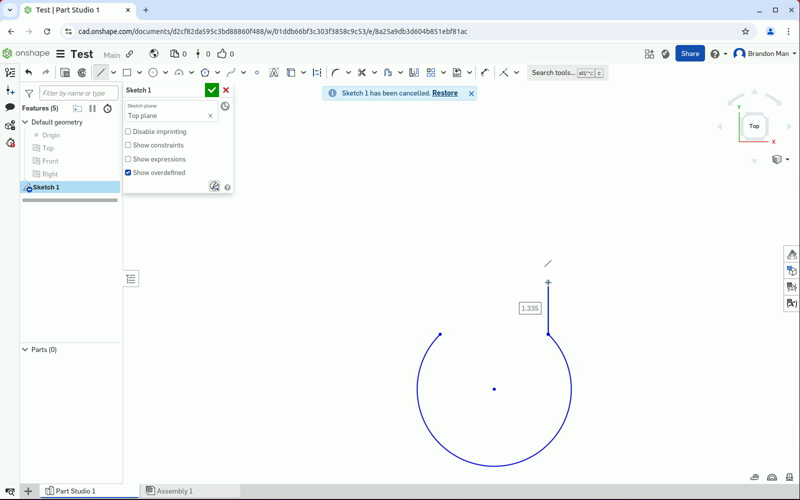
scroll(-6)
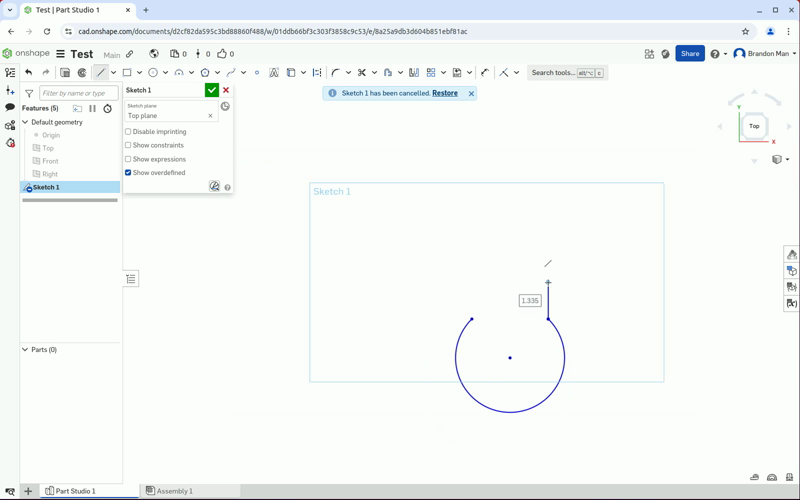
scroll(-6)
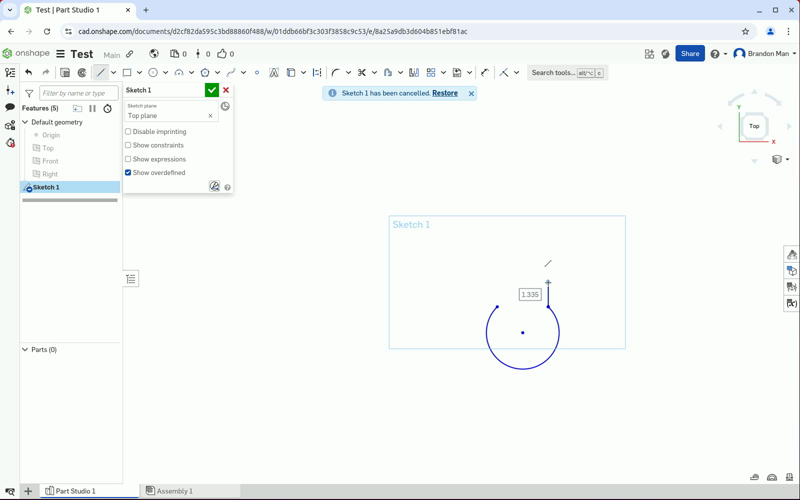
scroll(-6)
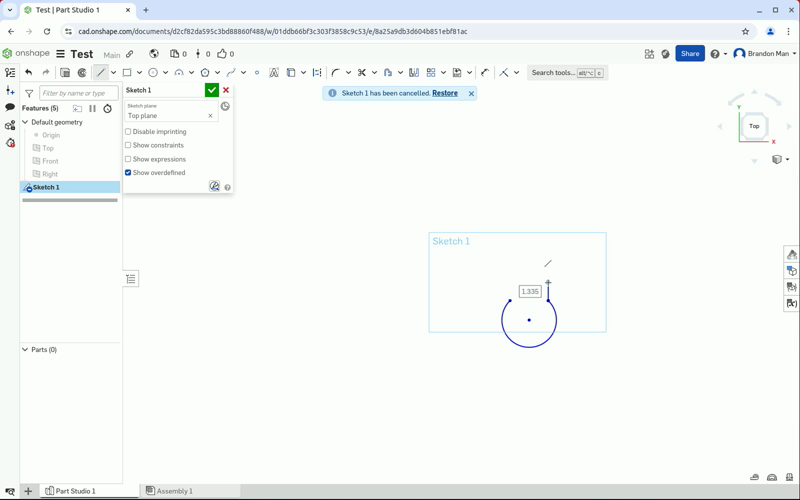
scroll(-6)
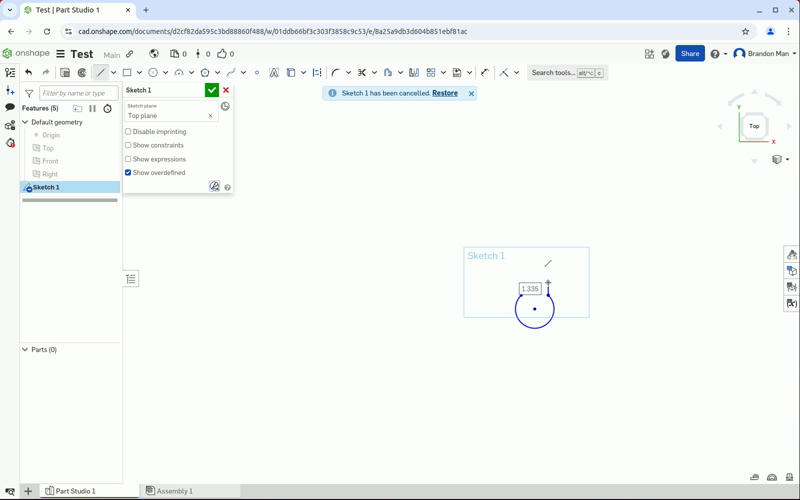
scroll(-6)
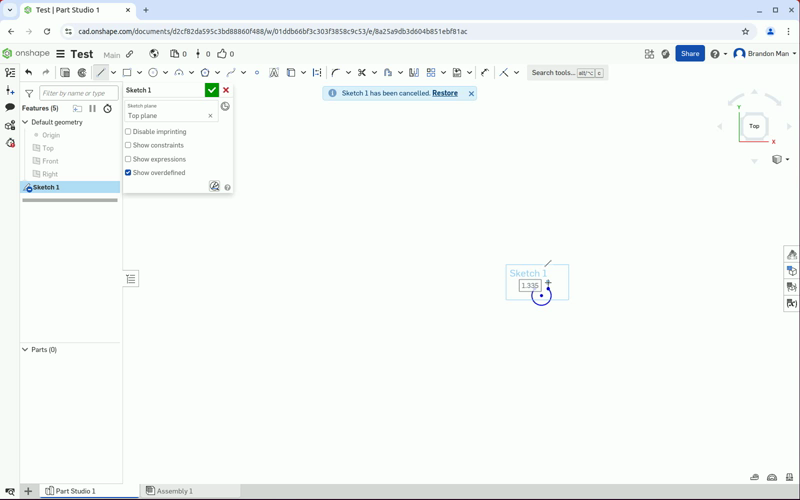
key_up(shift)
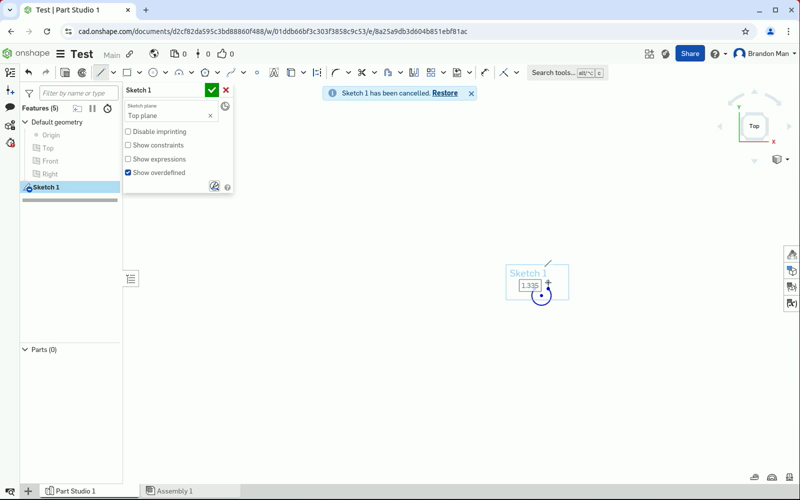
key_down(shift)
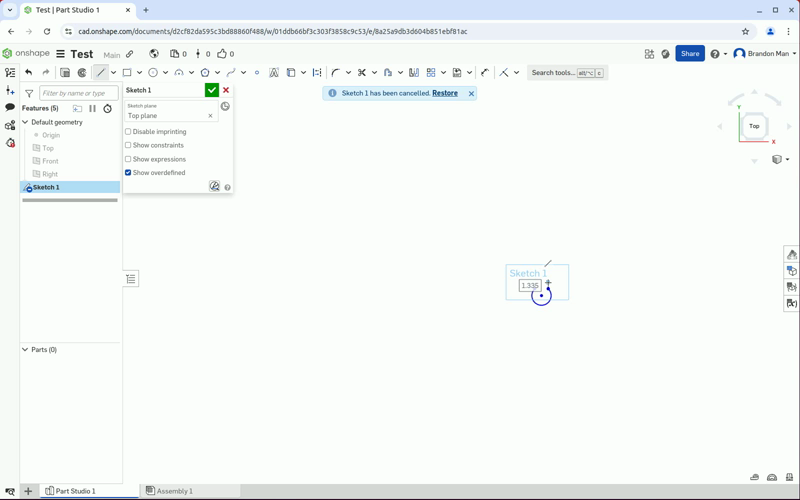
mouse_move(578, 282)
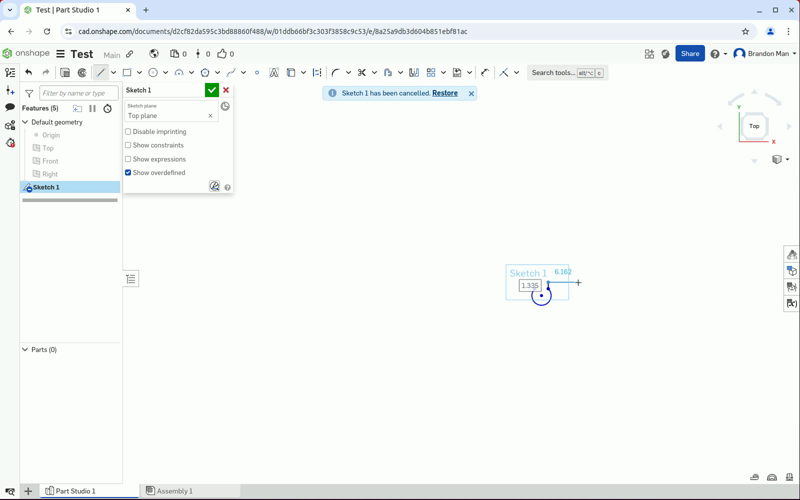
mouse_move(534, 282)
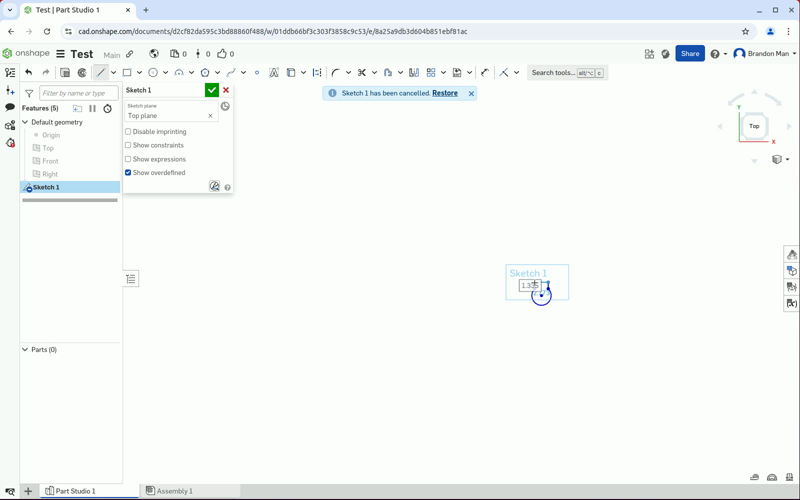
click(534, 282)
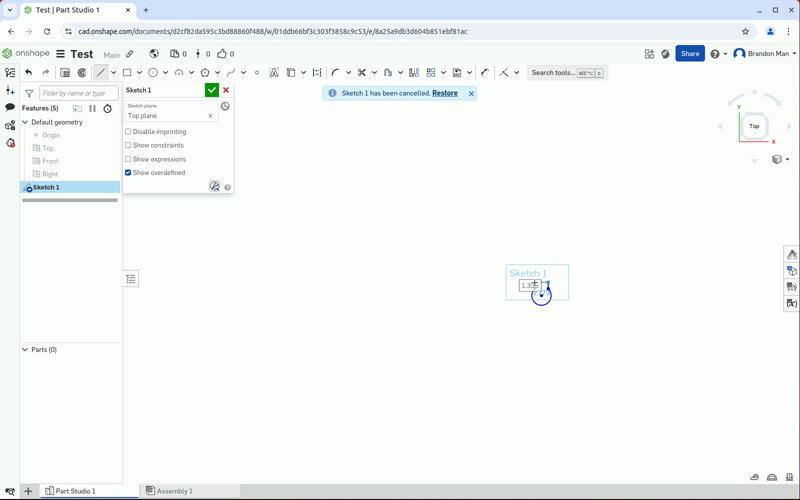
key_up(shift)
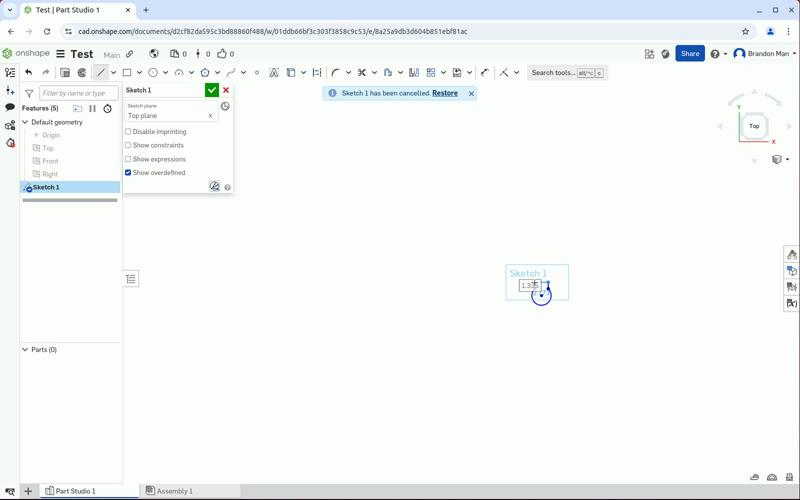
mouse_move(564, 282)
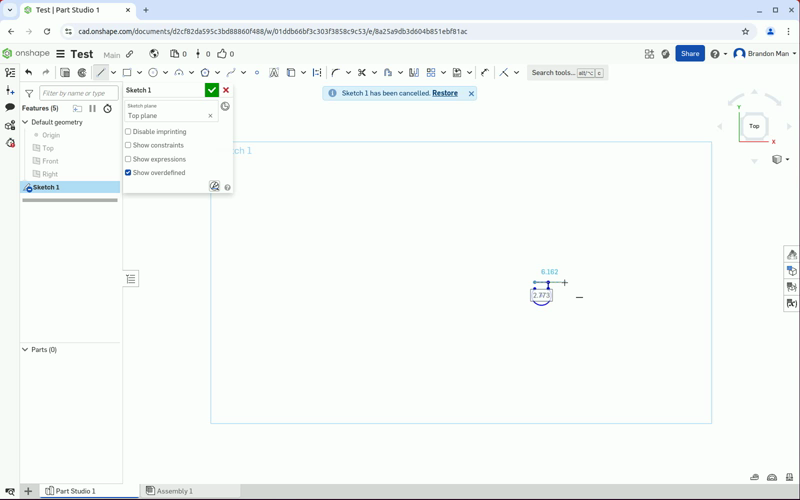
key_down(shift)
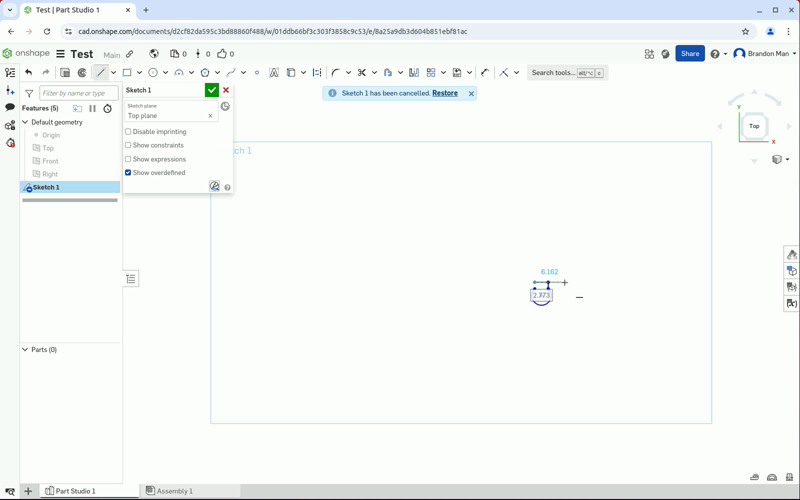
mouse_move(534, 288)
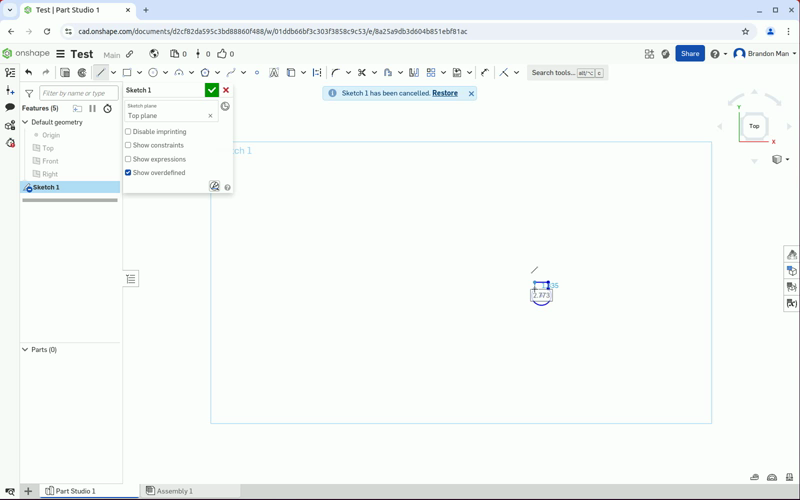
scroll(6)
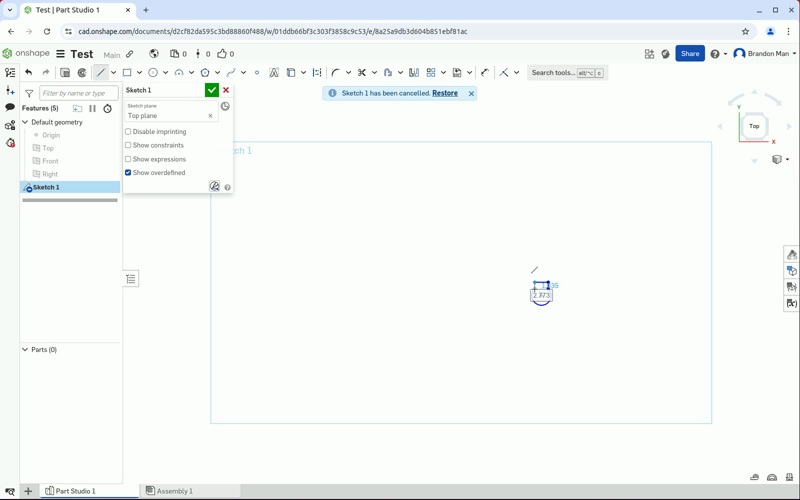
scroll(6)
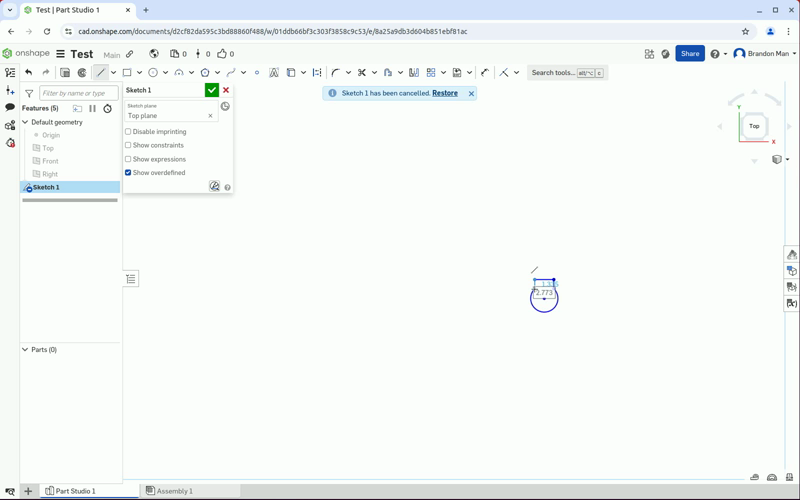
scroll(6)
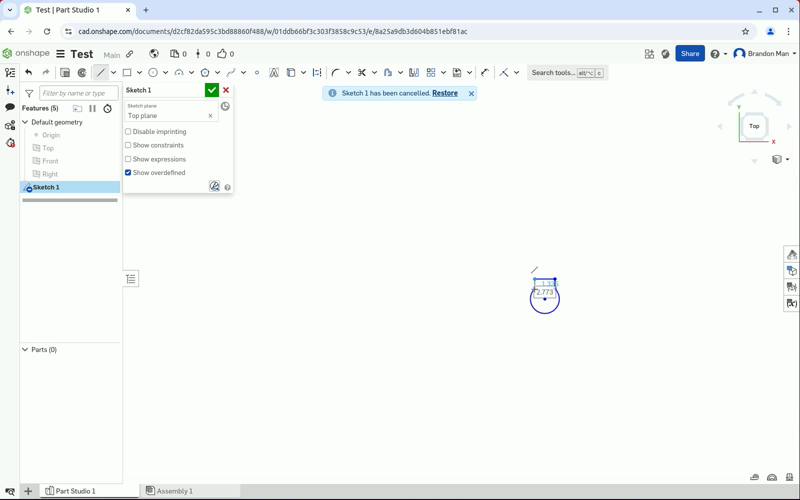
scroll(6)
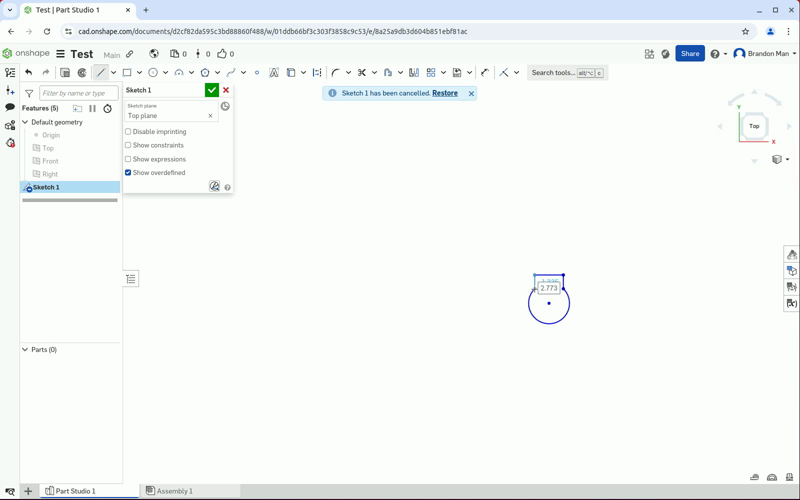
scroll(6)
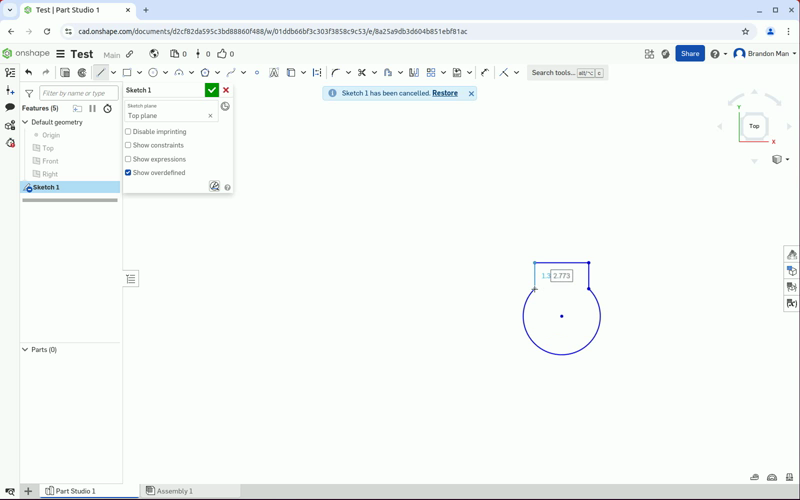
scroll(6)
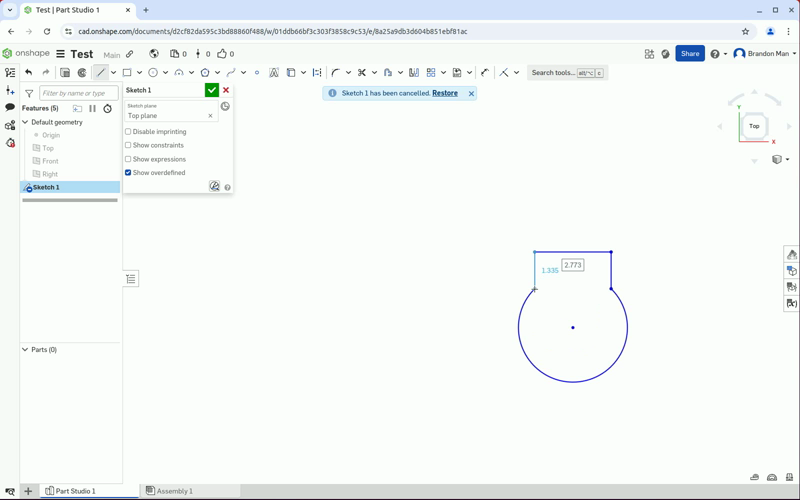
scroll(6)
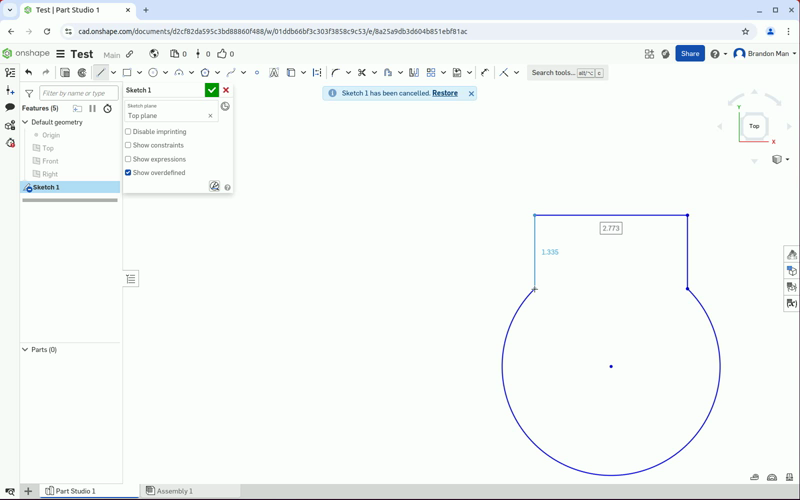
key_up(shift)
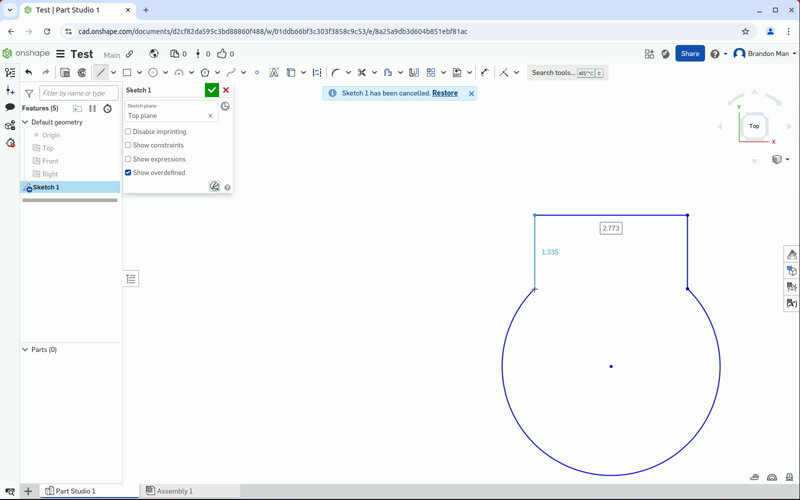
click(534, 288)
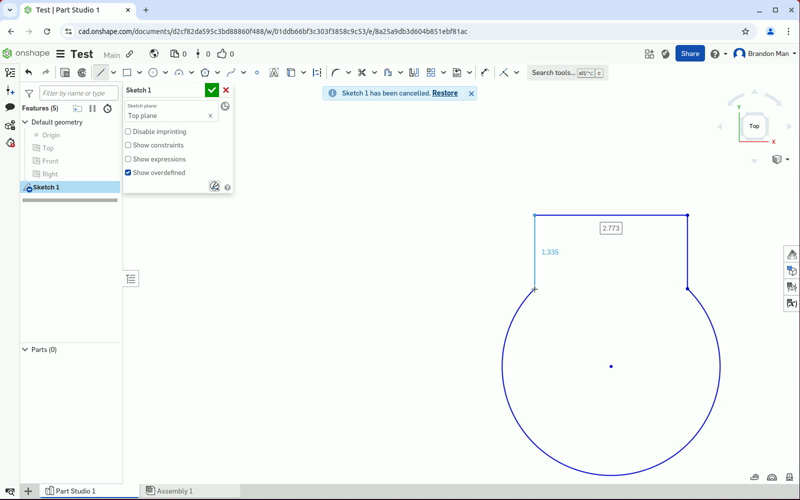
scroll(-6)
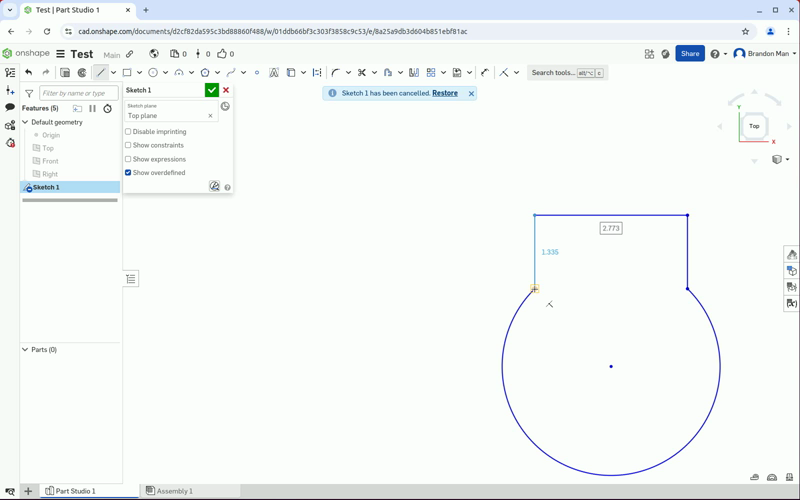
scroll(-6)
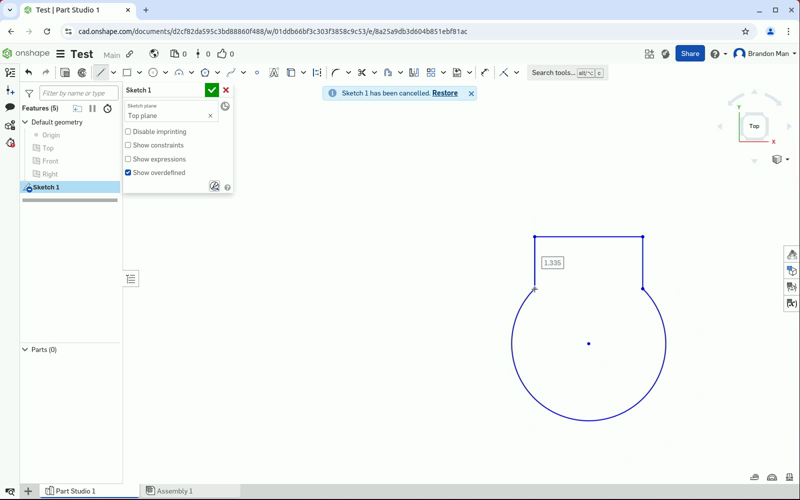
scroll(-6)
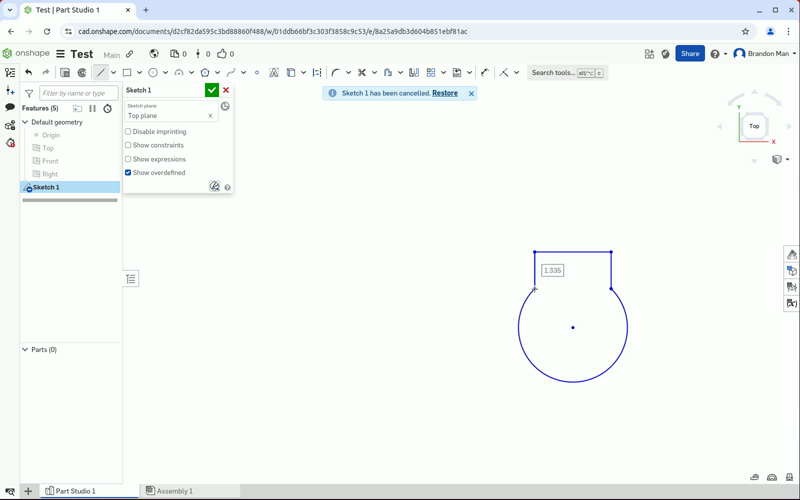
scroll(-6)
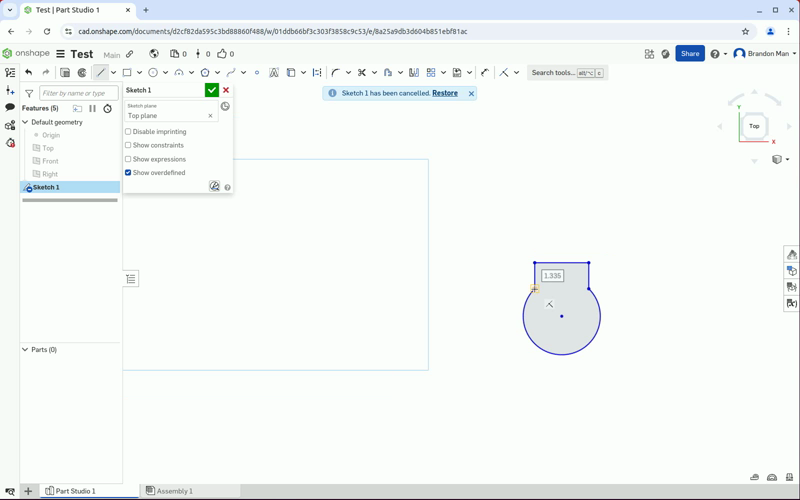
scroll(-6)
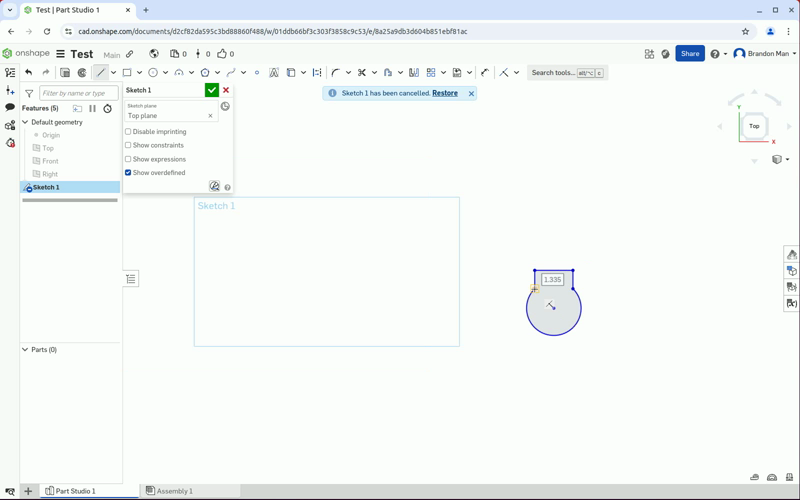
scroll(-6)
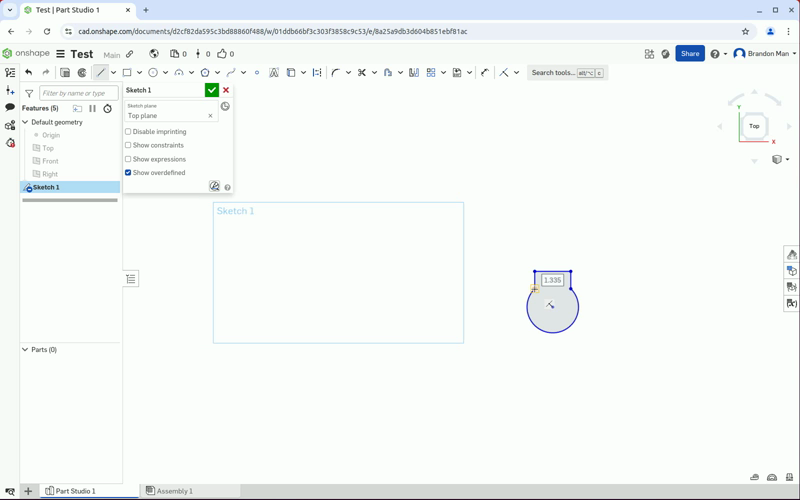
scroll(-6)
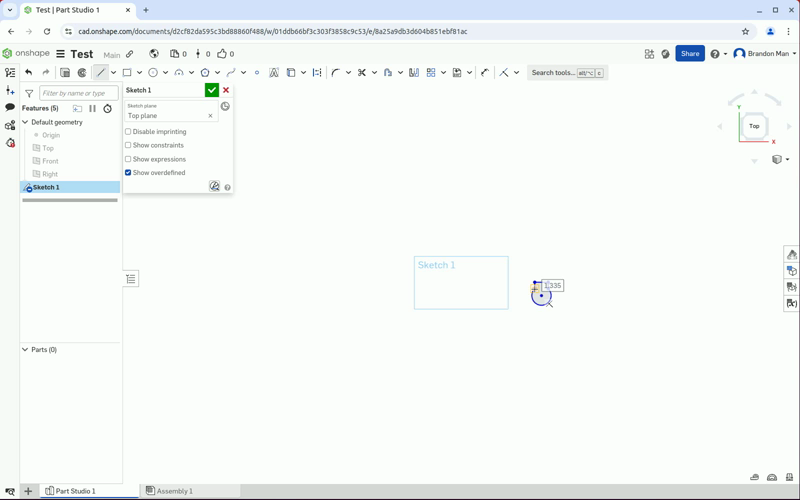
key(esc)
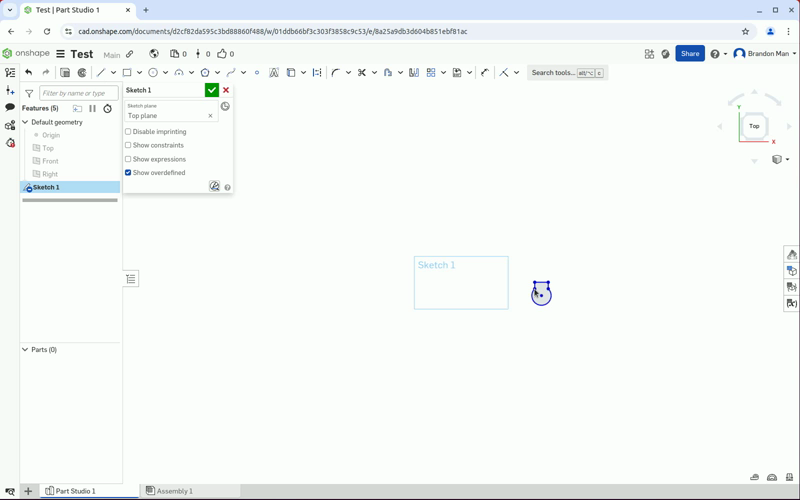
mouse_move(540, 289)
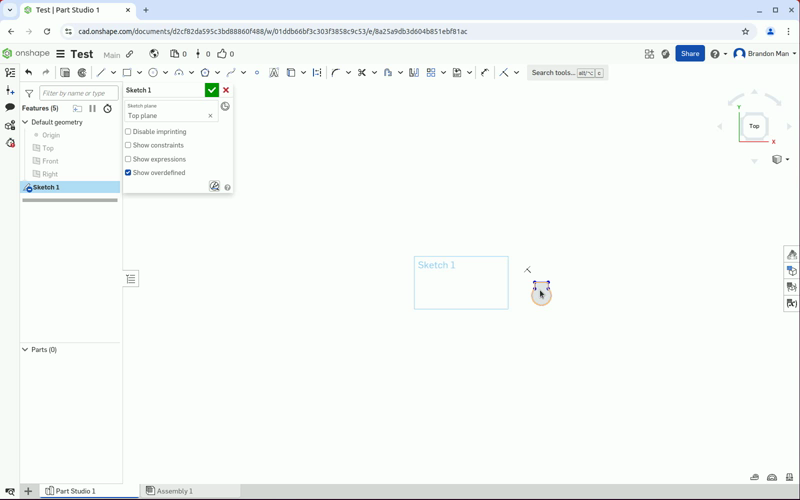
scroll(6)
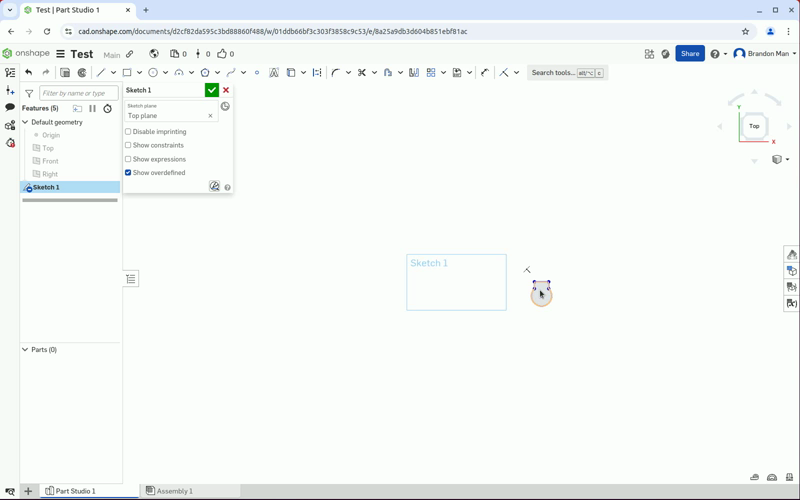
scroll(6)
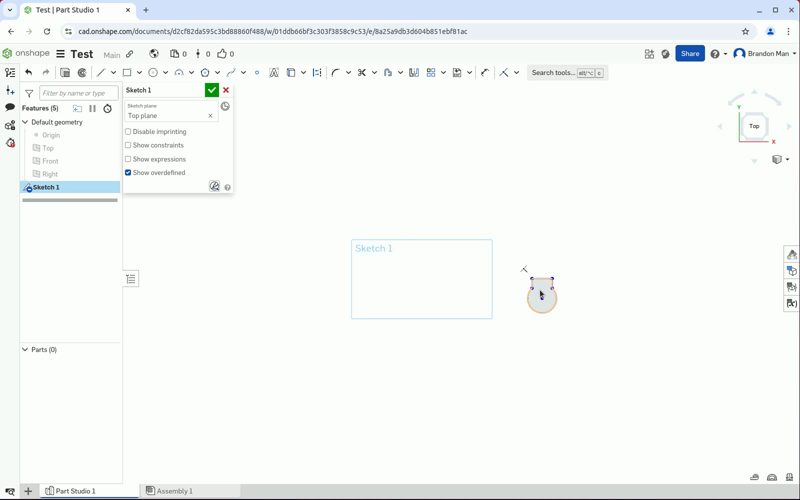
scroll(6)
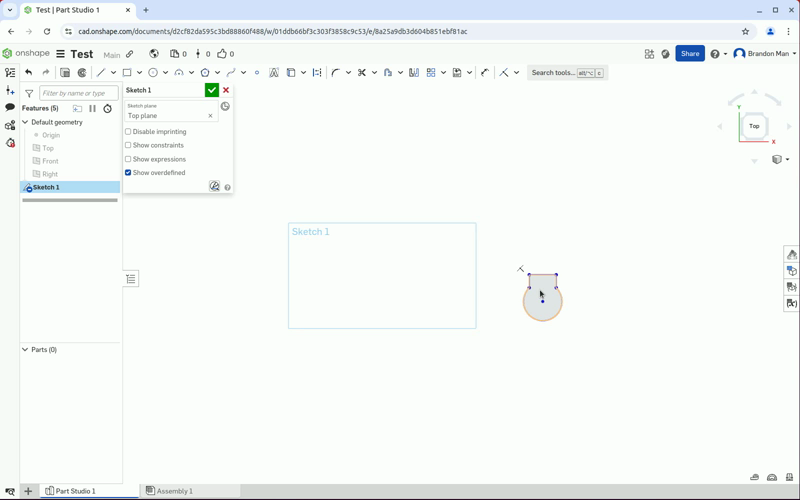
scroll(6)
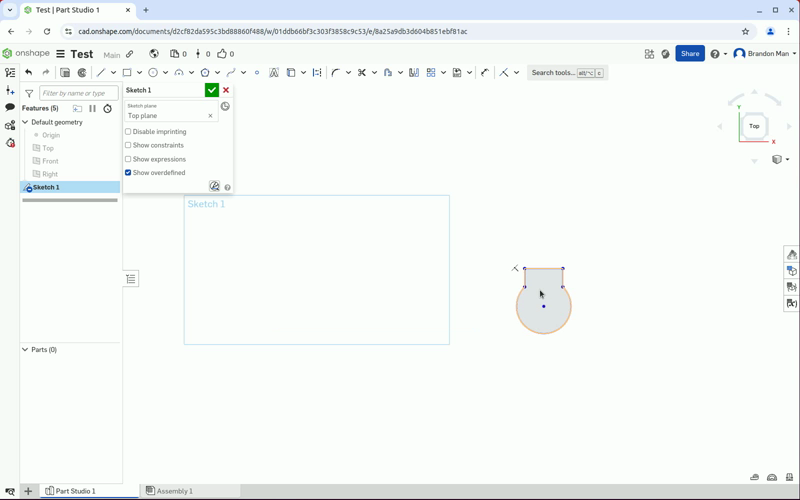
scroll(6)
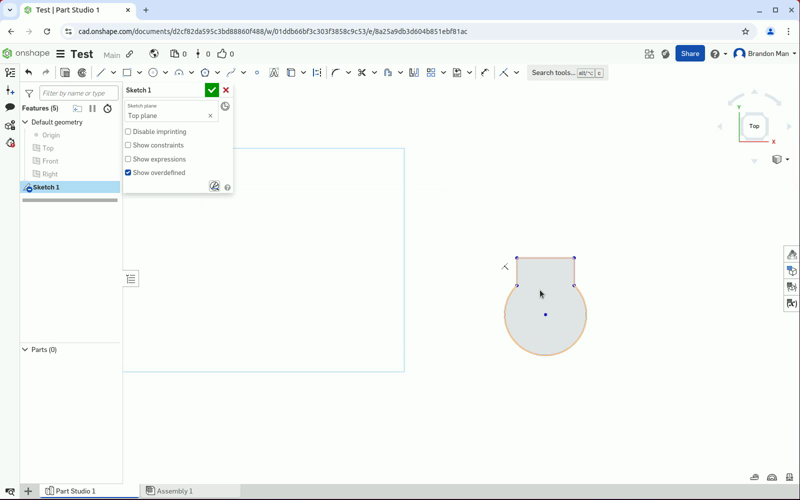
scroll(6)
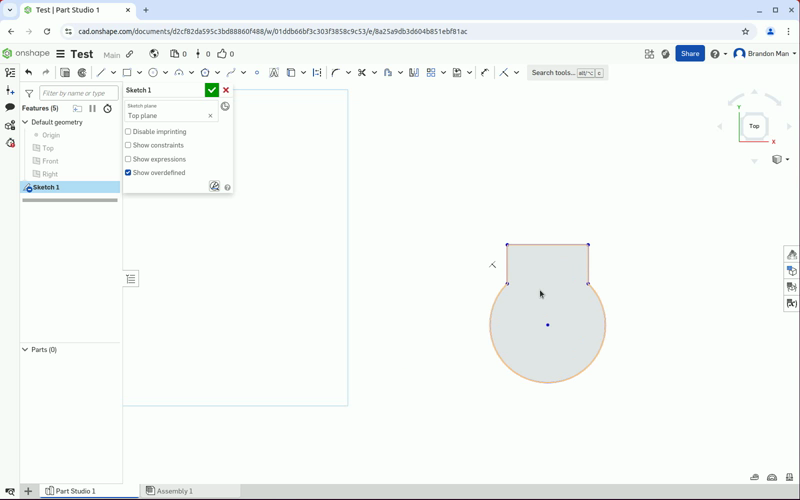
scroll(6)
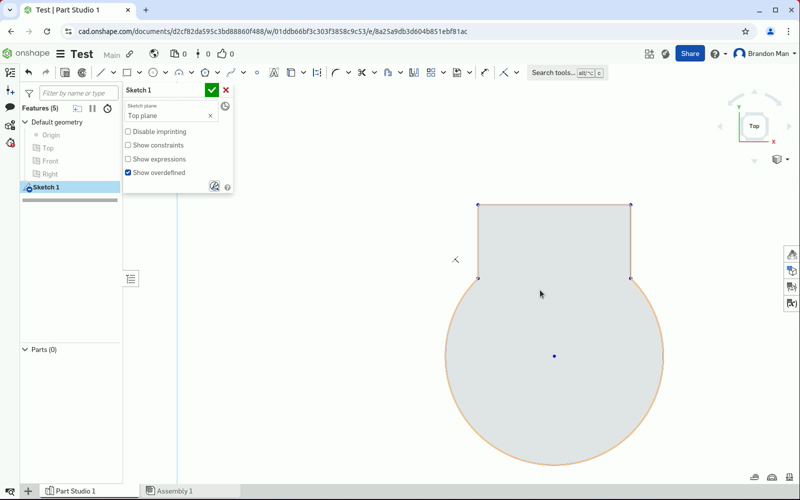
click(540, 289)
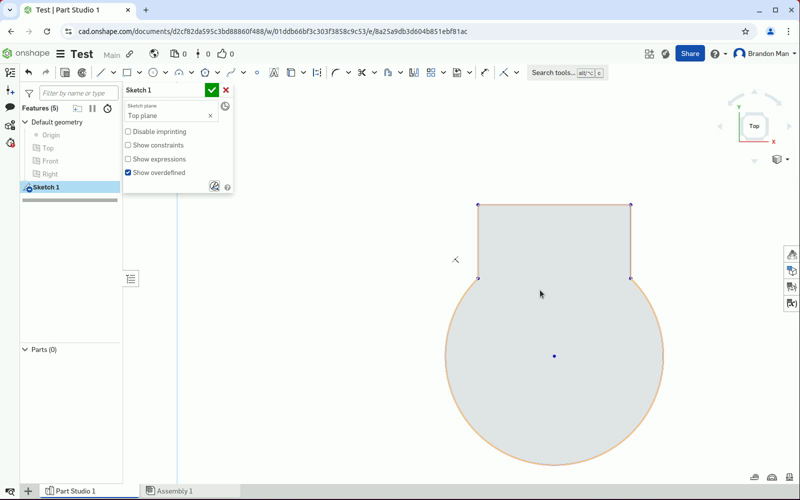
scroll(-6)
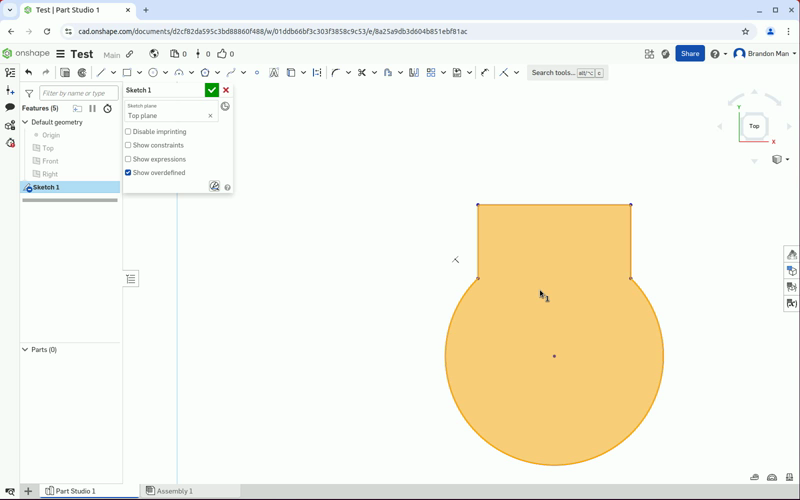
scroll(-6)
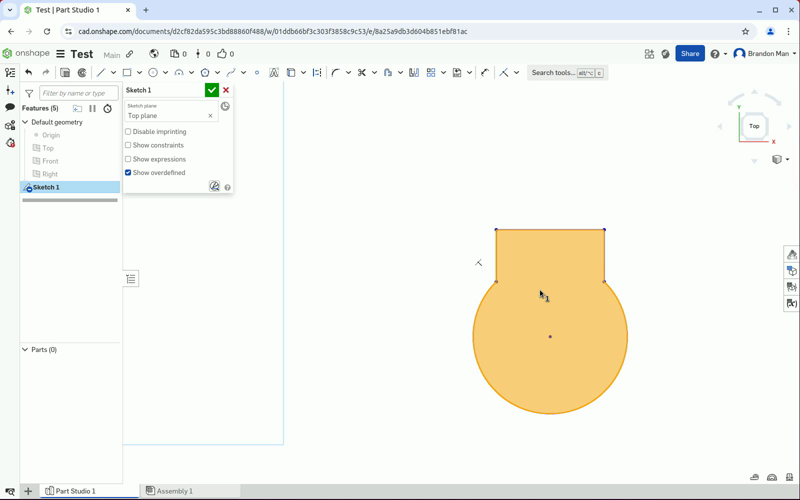
scroll(-6)
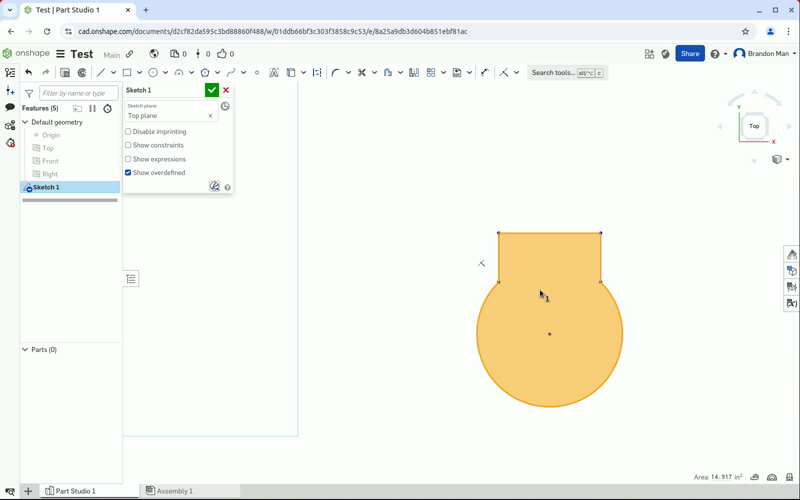
scroll(-6)
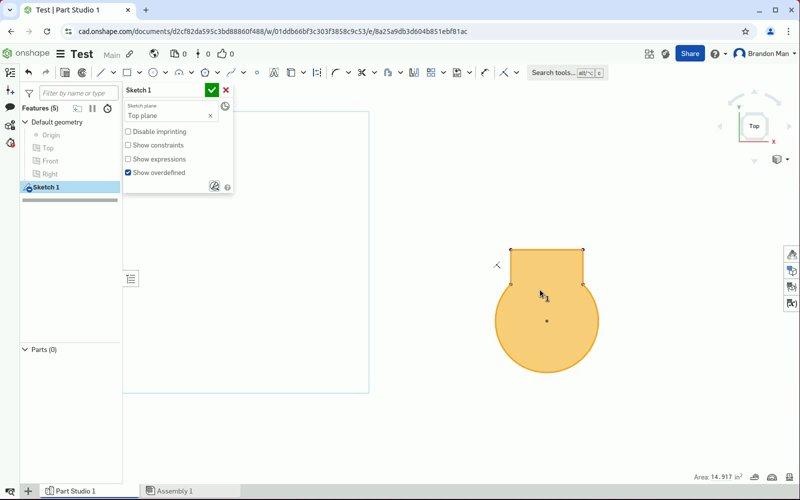
scroll(-6)
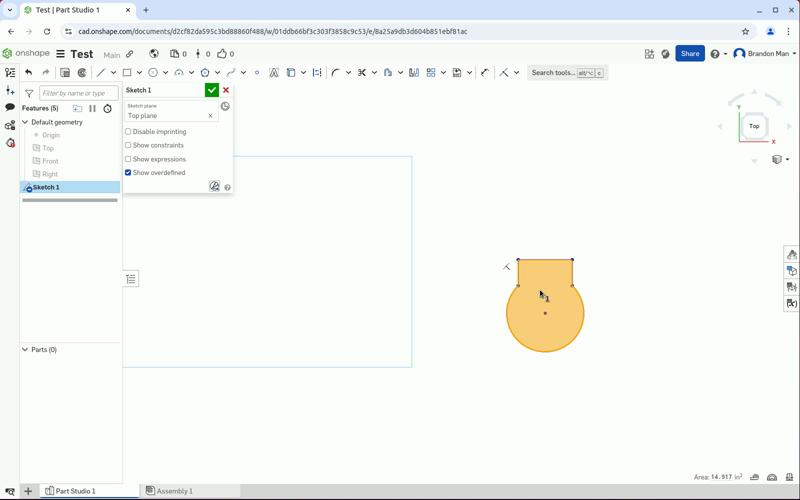
scroll(-6)
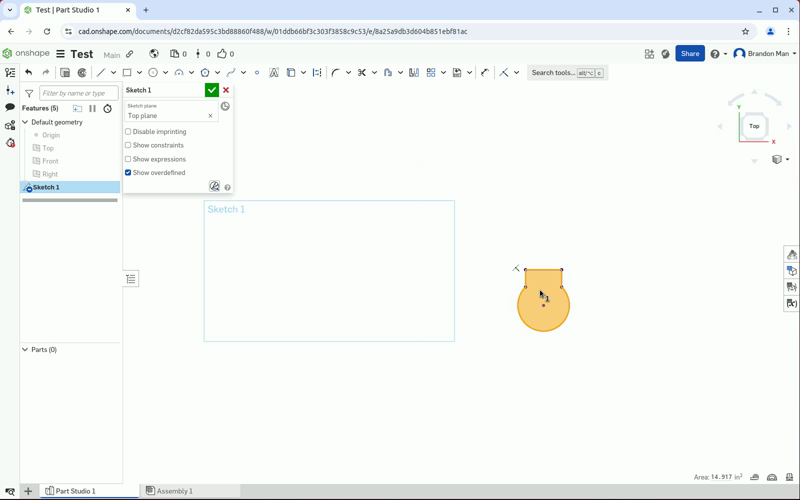
scroll(-6)
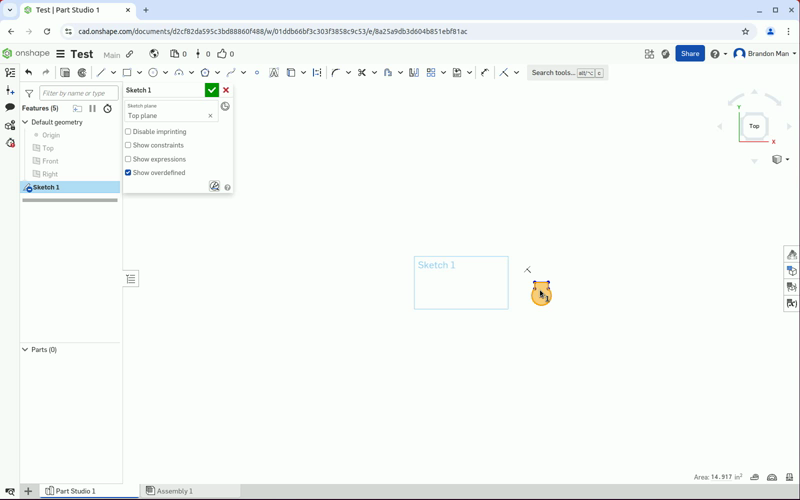
mouse_move(73, 352)
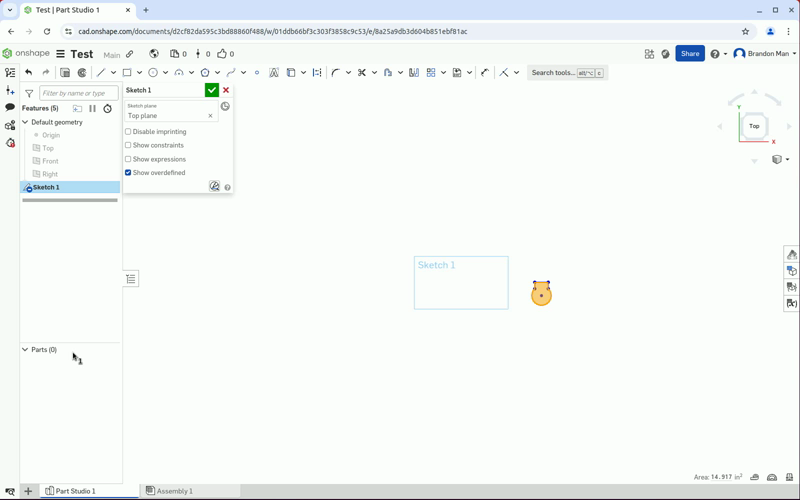
key(shift+y)
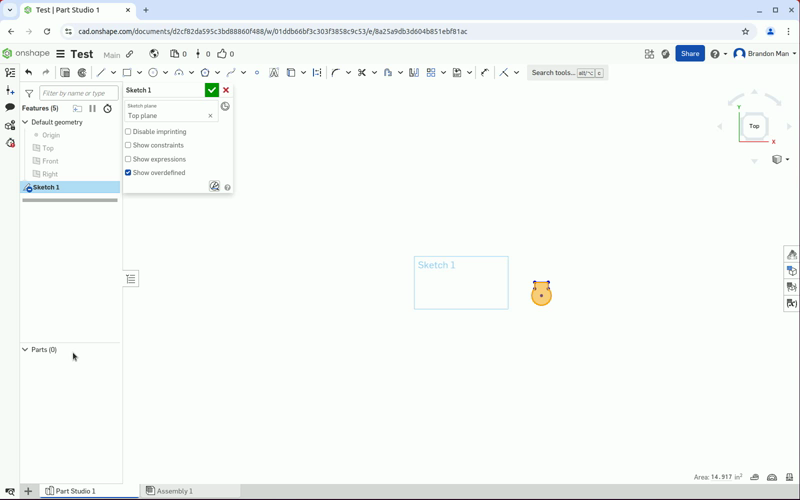
key(shift+e)
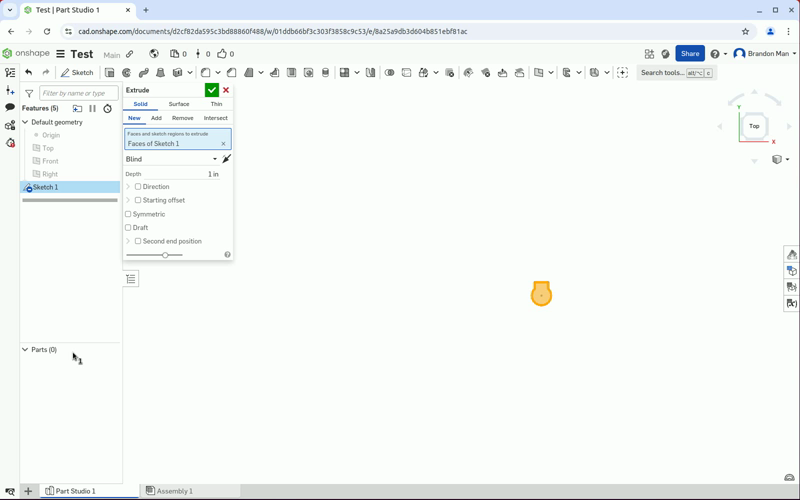
mouse_move(143, 106)
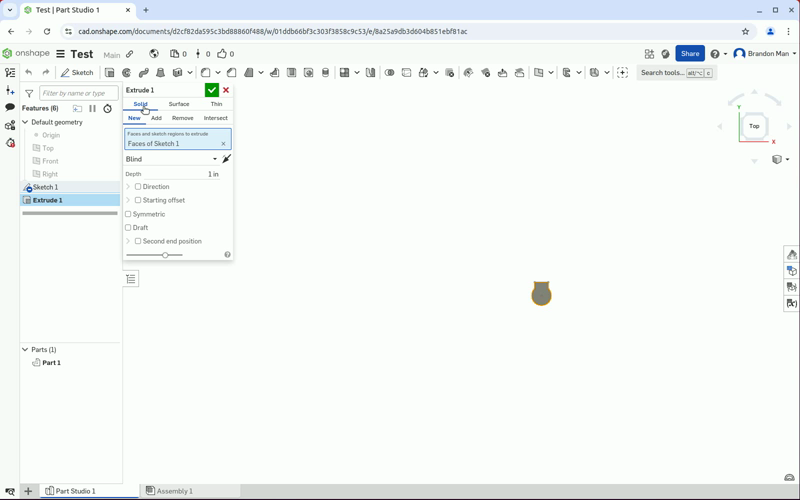
click(143, 106)
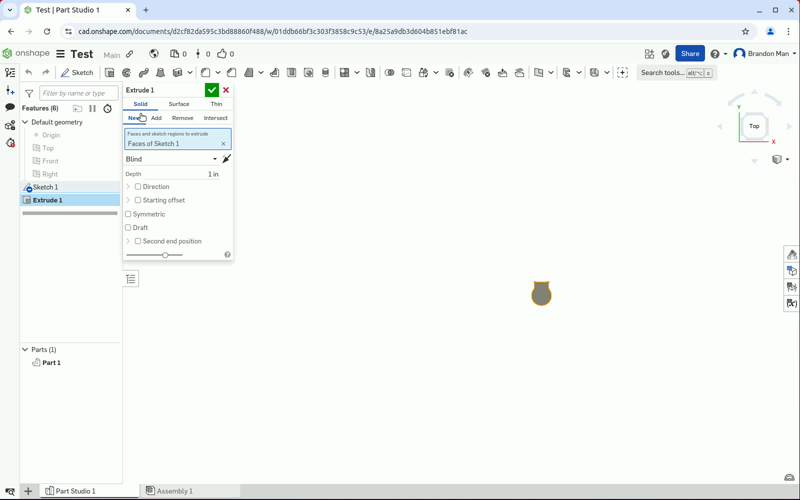
mouse_move(137, 120)
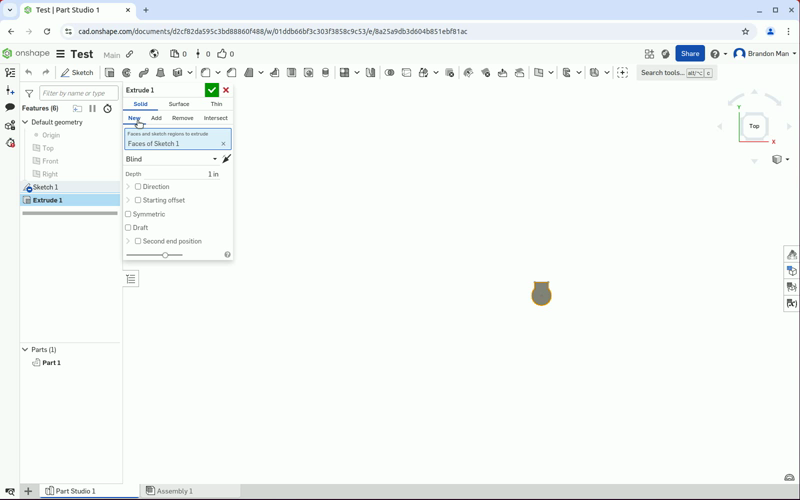
click(137, 120)
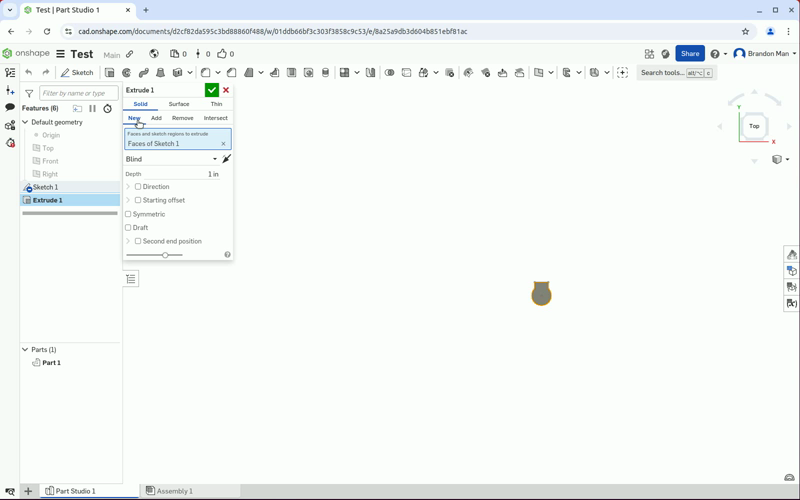
key(tab, 4)
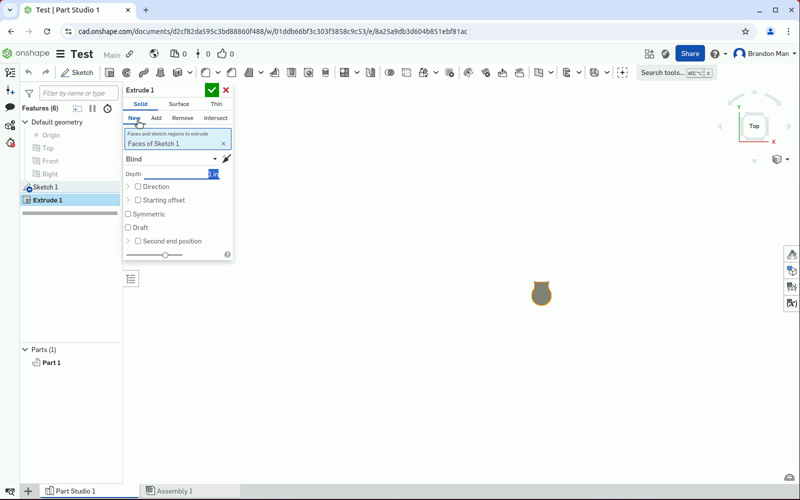
text(2.166)
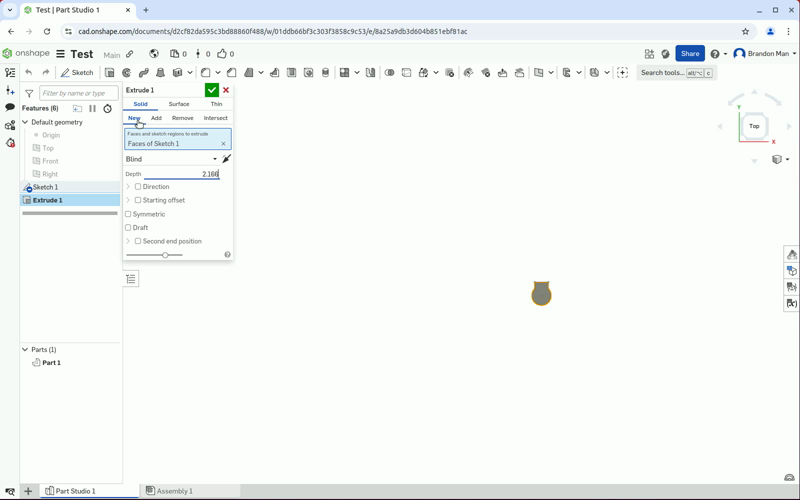
key(enter)
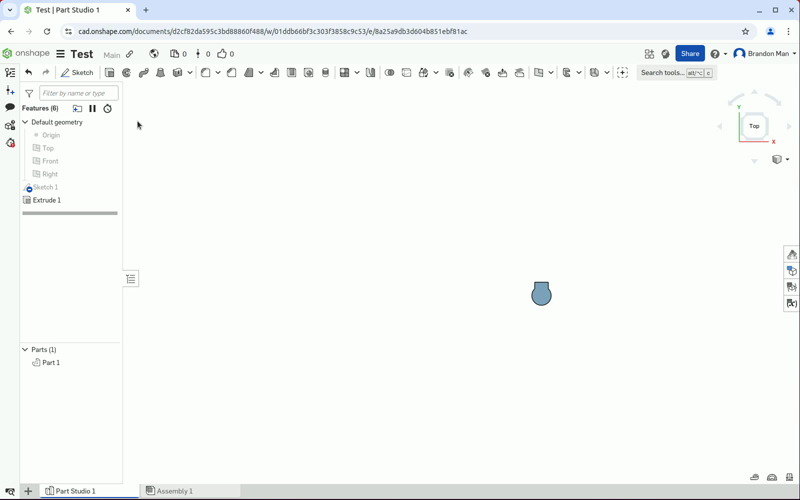
key(shift+h)
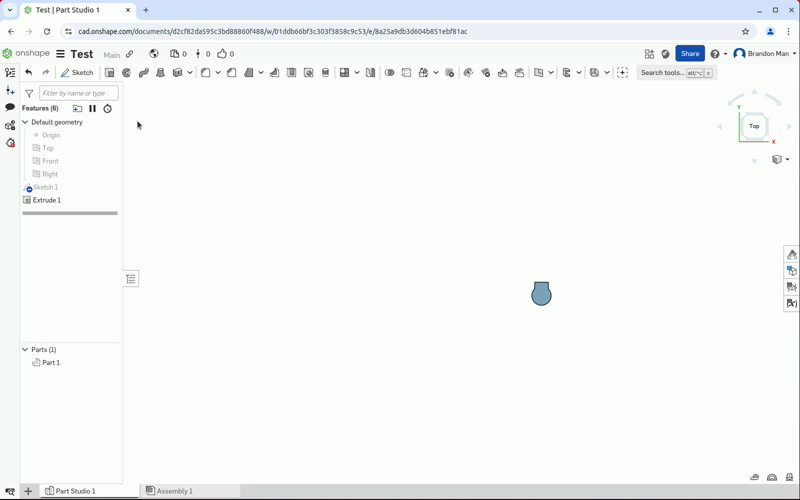
key(shift+h)
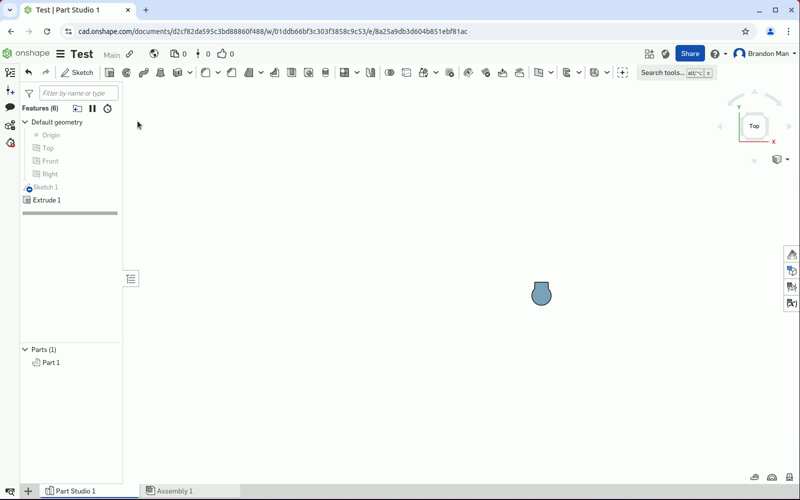
mouse_move(73, 189)
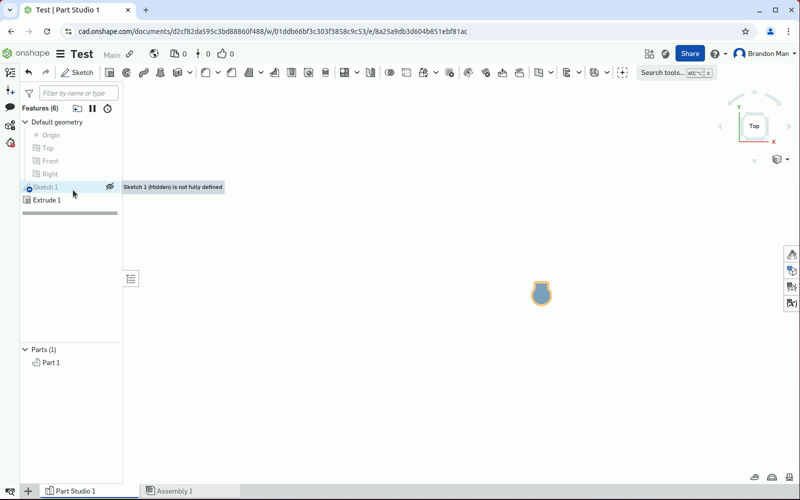
click(73, 189)
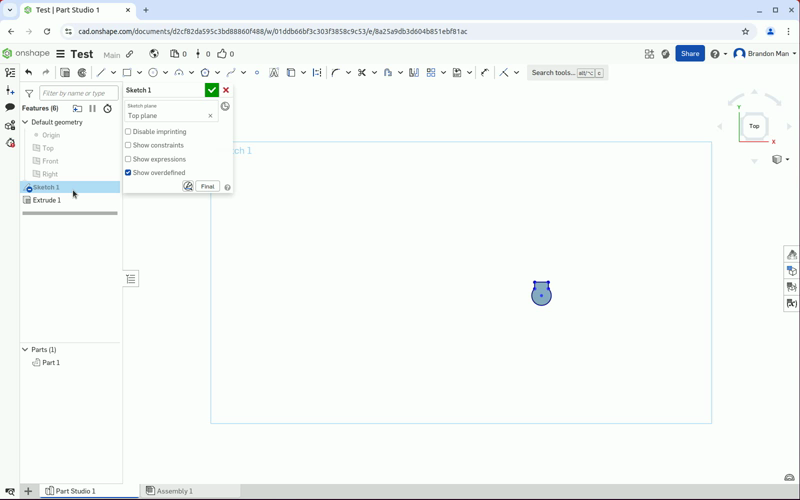
mouse_move(229, 92)
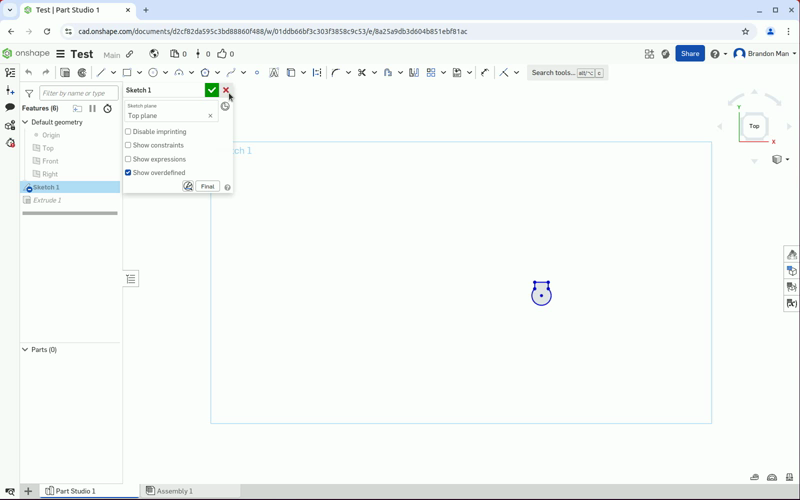
click(229, 92)
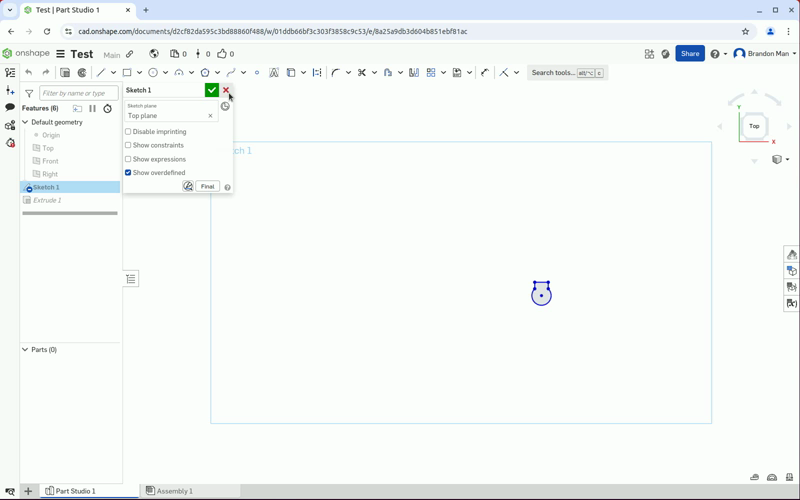
key(shift+s)
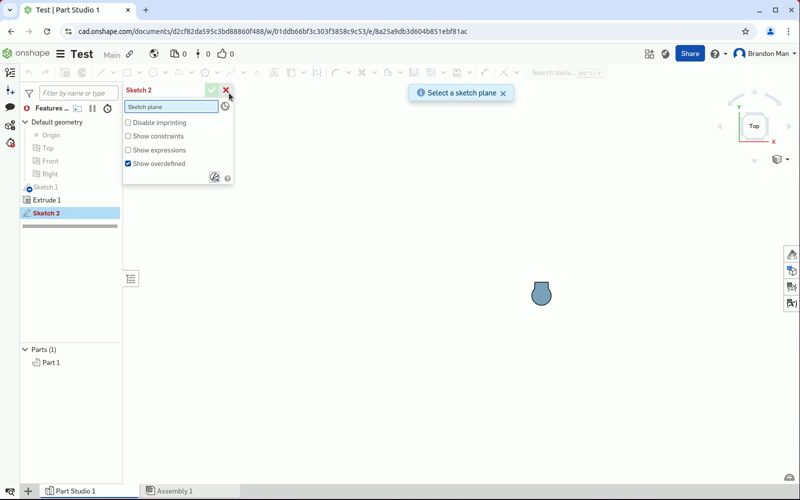
mouse_move(73, 150)
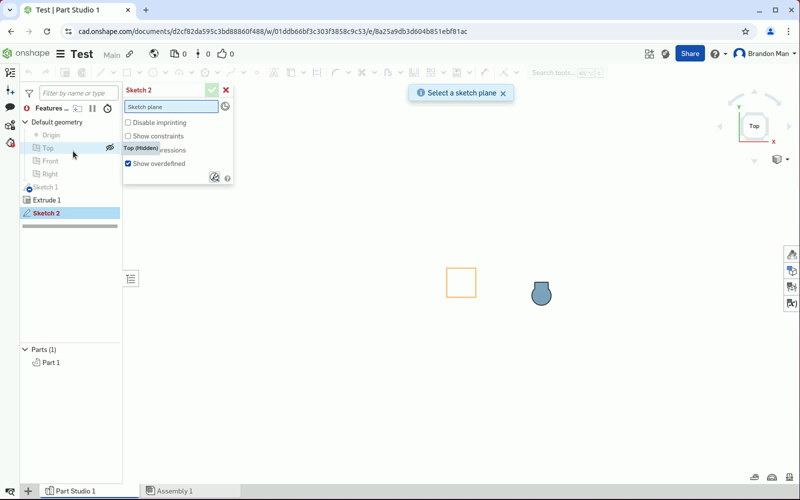
click(73, 150)
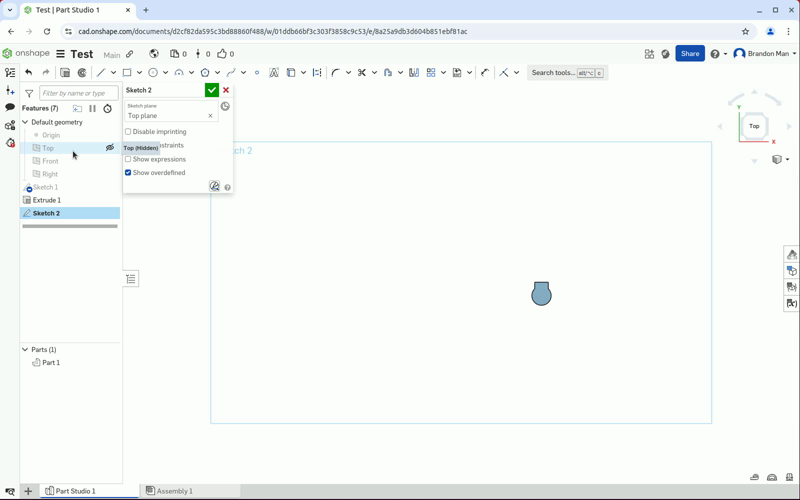
mouse_move(73, 352)
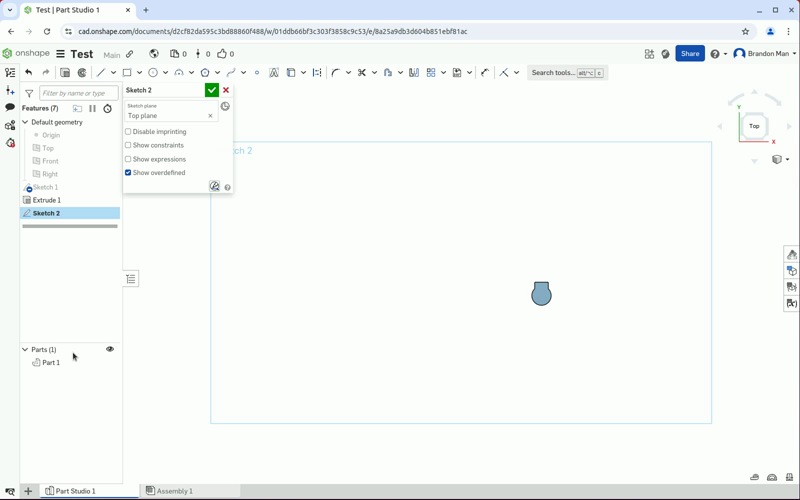
key(y)
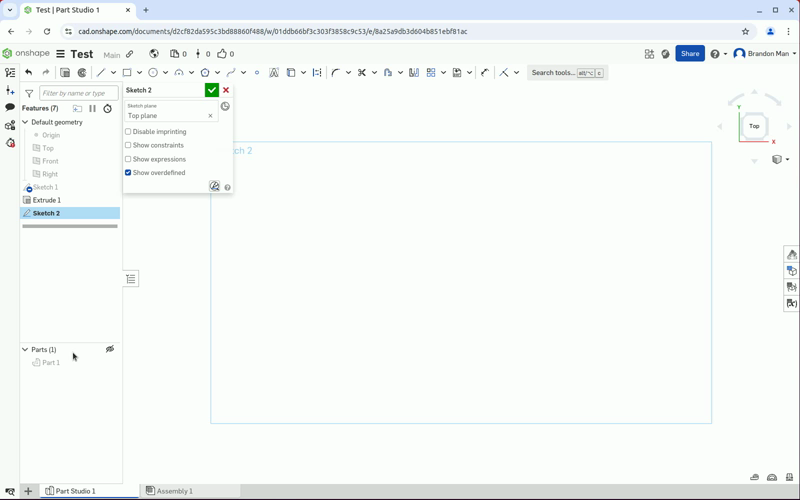
key(a)
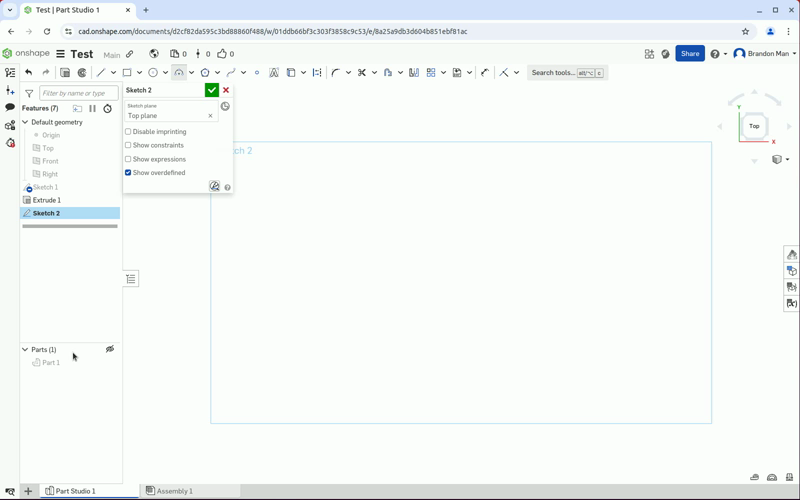
key_down(shift)
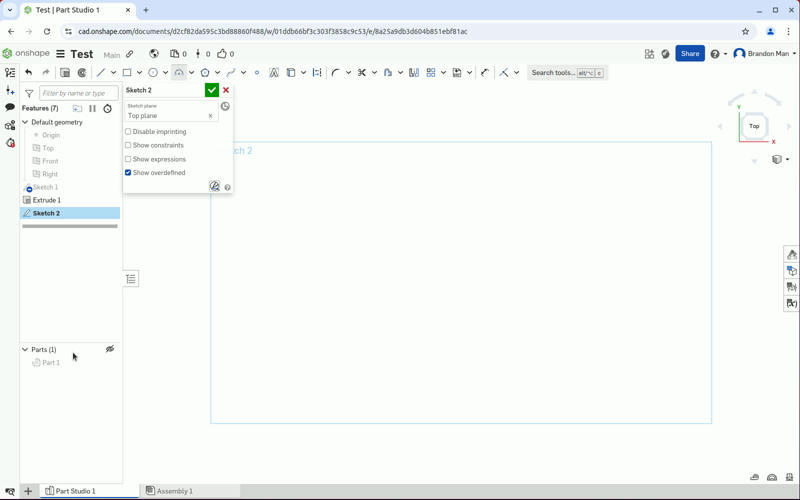
mouse_move(460, 233)
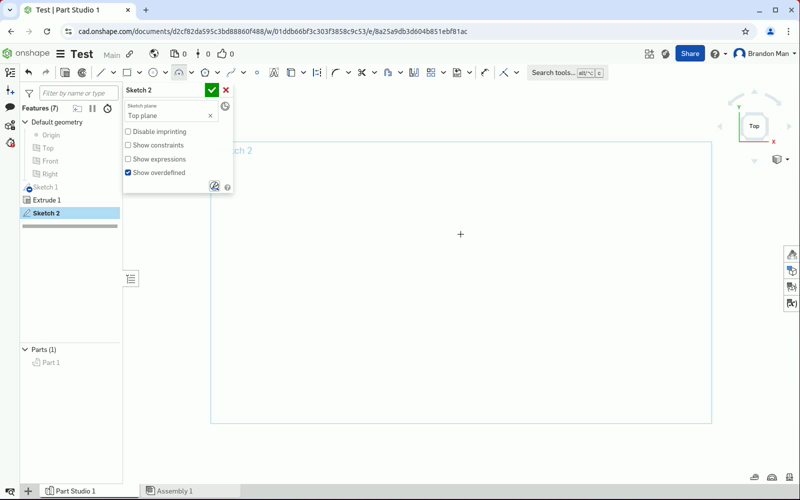
click(460, 233)
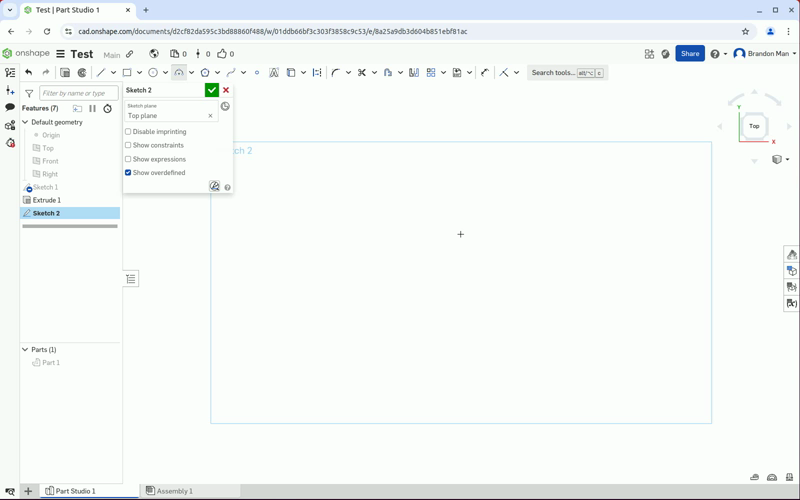
key_up(shift)
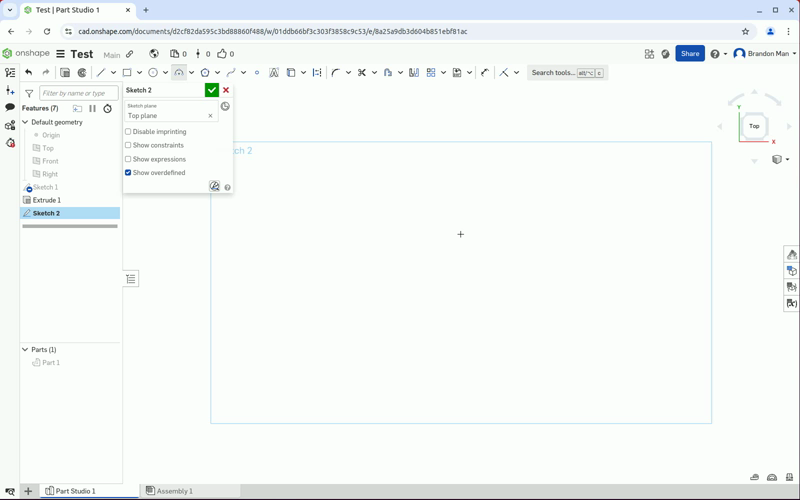
key_down(shift)
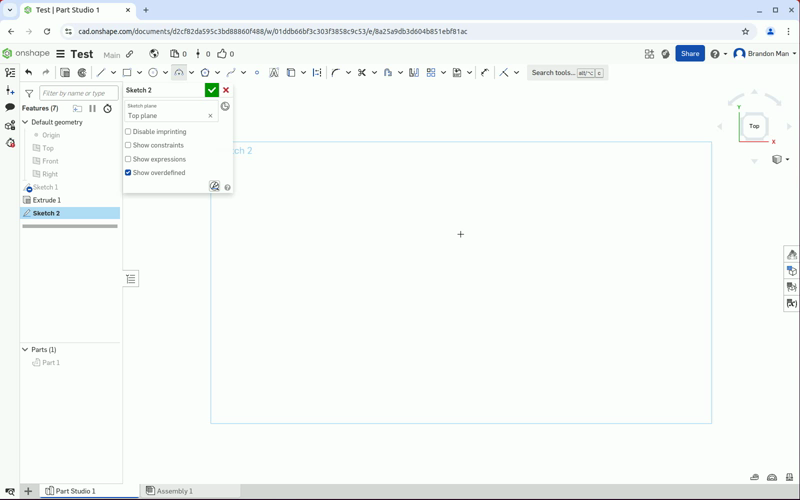
mouse_move(509, 282)
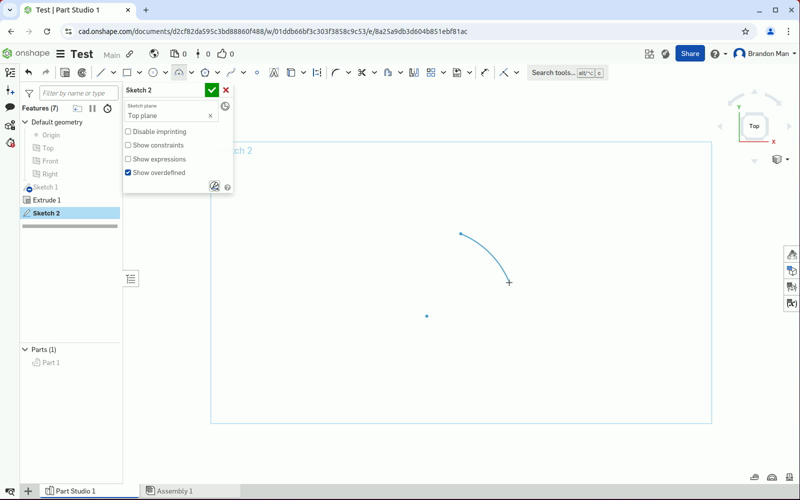
click(509, 282)
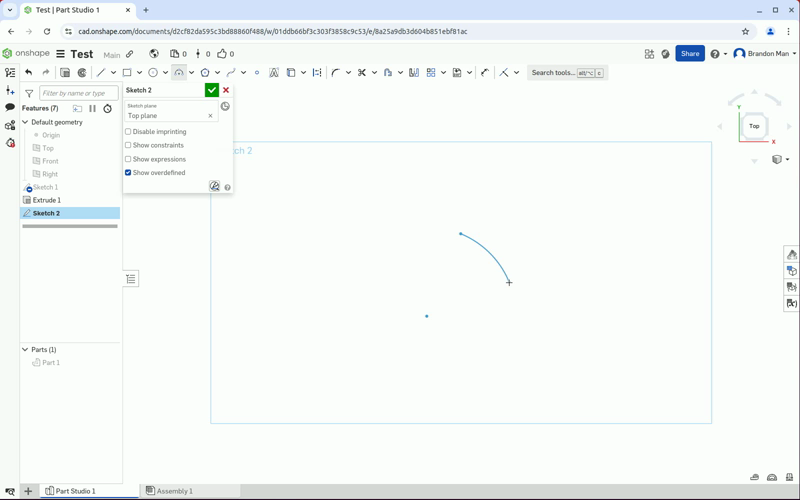
mouse_move(495, 247)
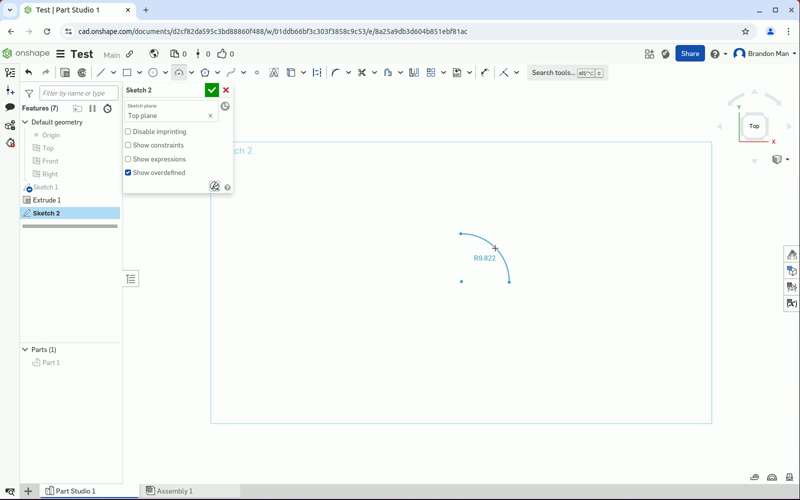
click(495, 247)
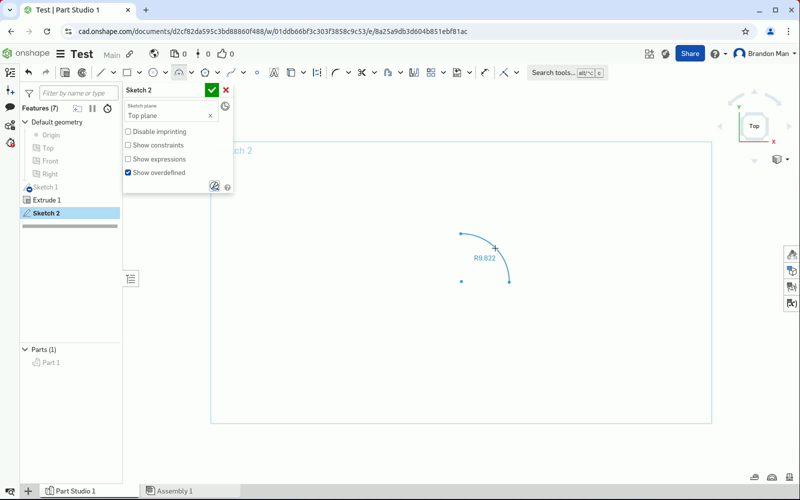
key_up(shift)
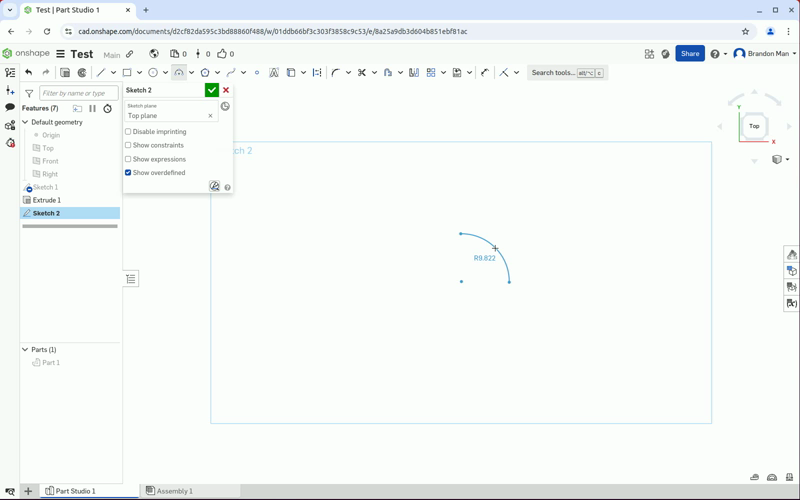
key(esc)
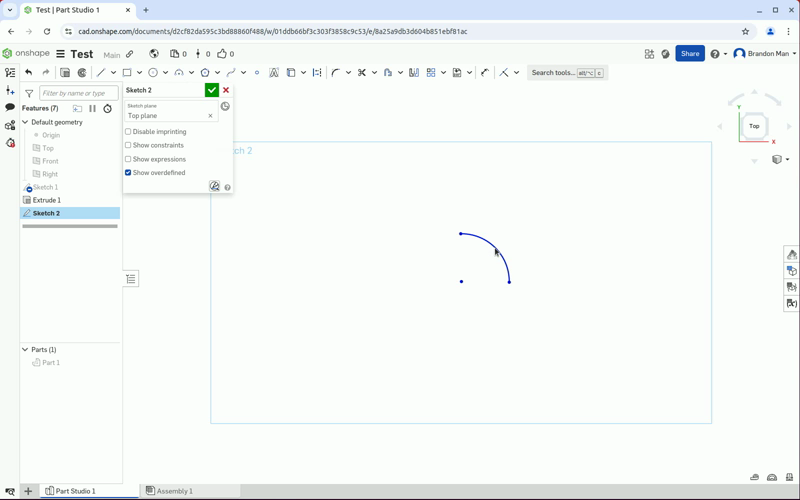
key(l)
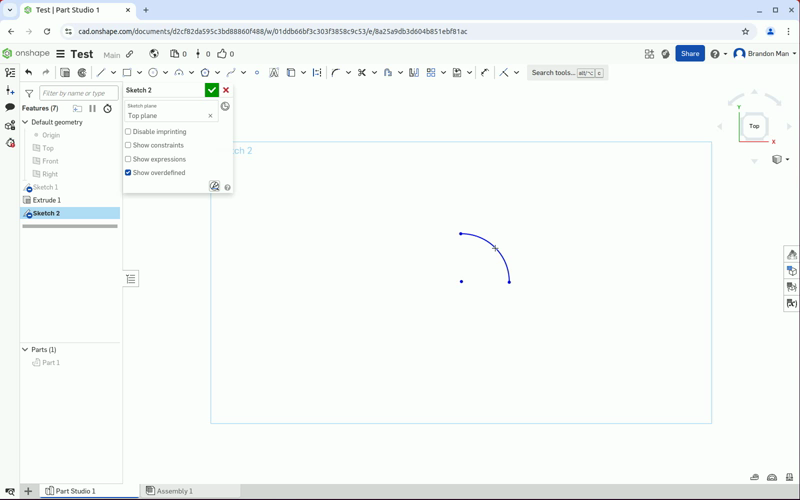
mouse_move(509, 282)
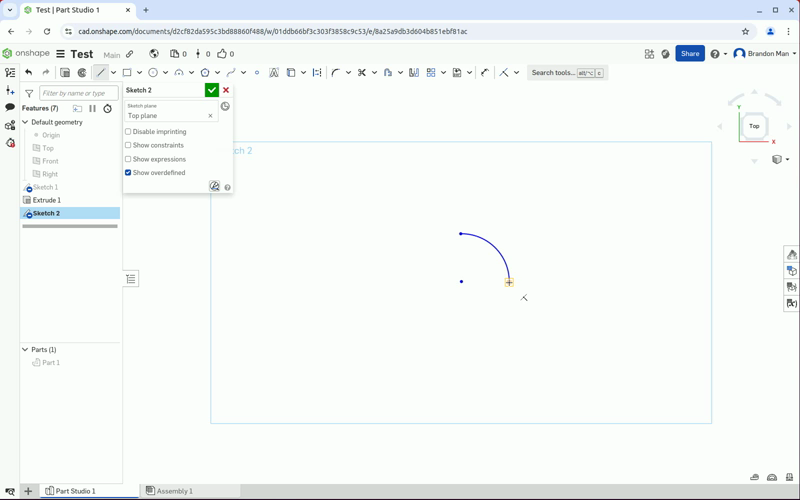
click(509, 282)
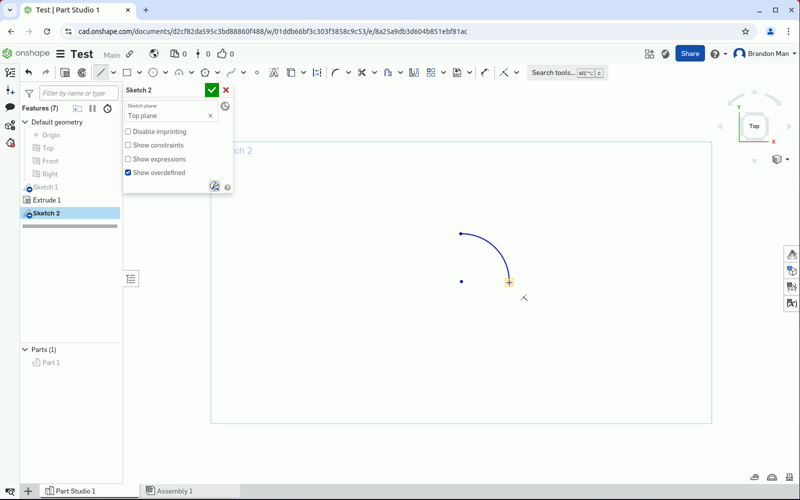
key_down(shift)
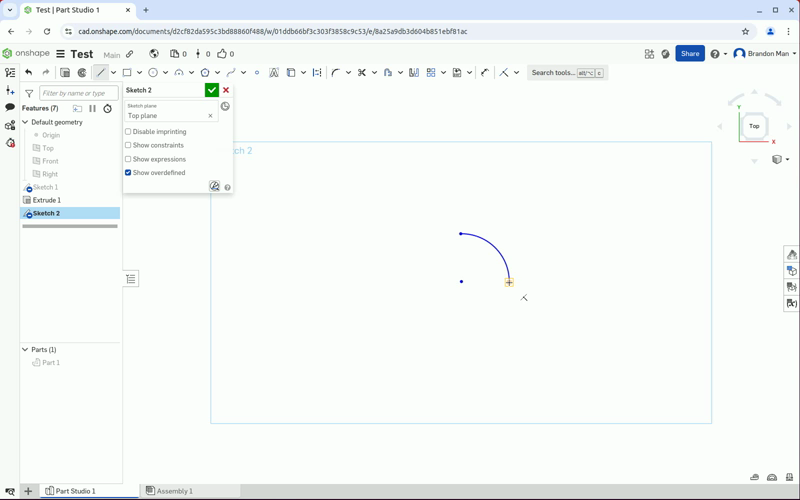
mouse_move(539, 282)
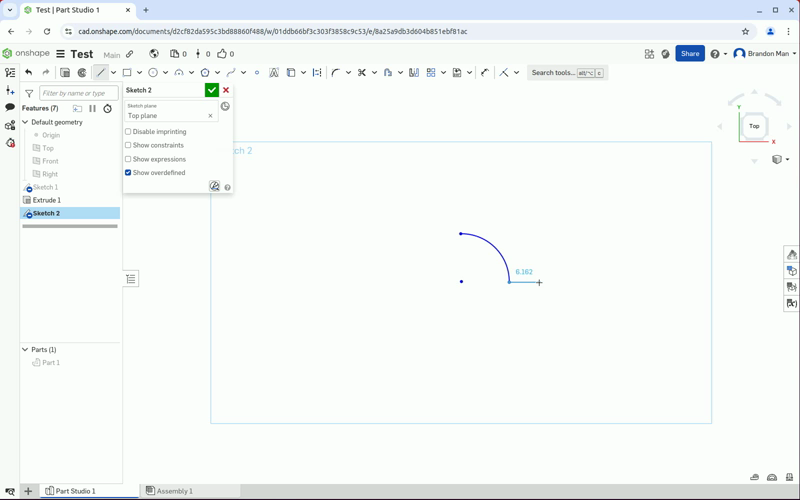
mouse_move(519, 282)
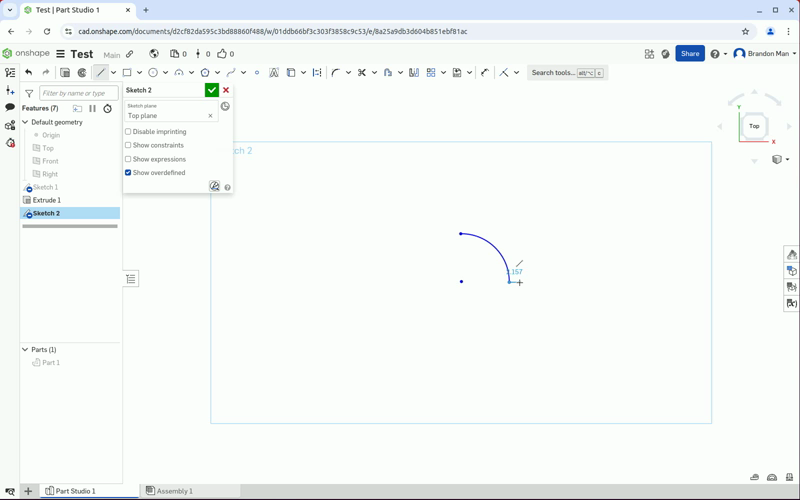
click(519, 282)
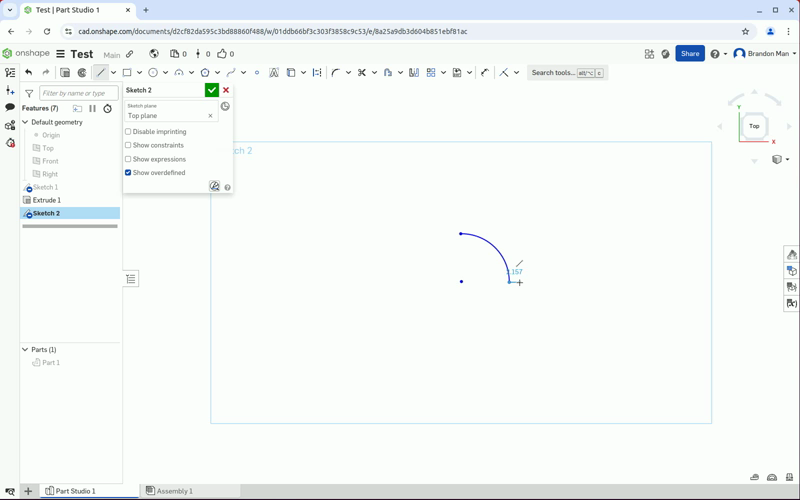
key_up(shift)
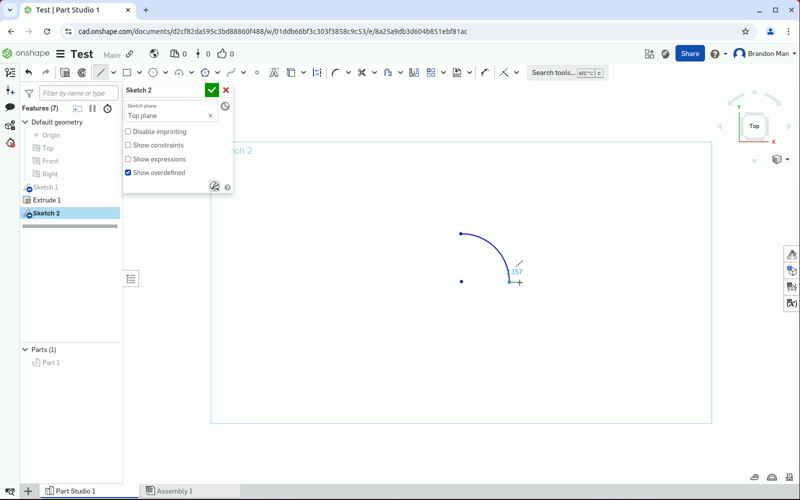
key_down(shift)
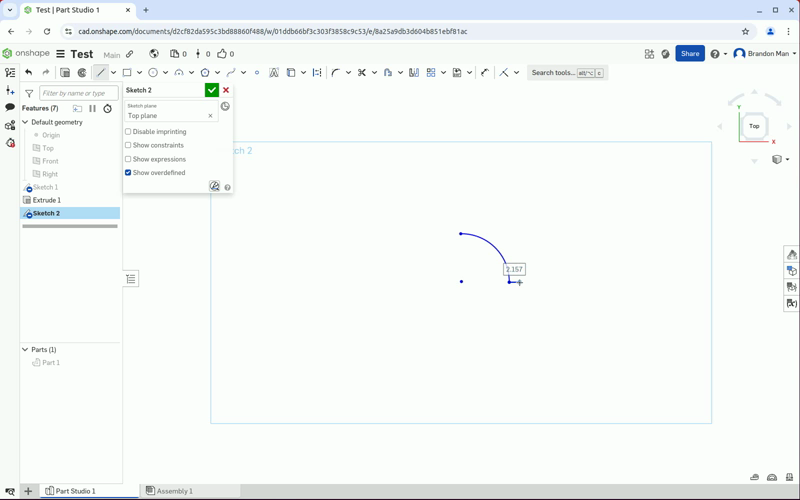
mouse_move(549, 282)
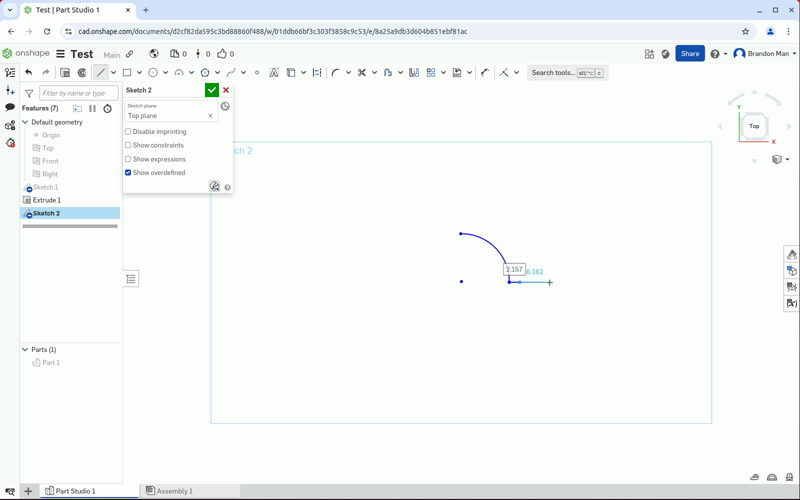
mouse_move(535, 282)
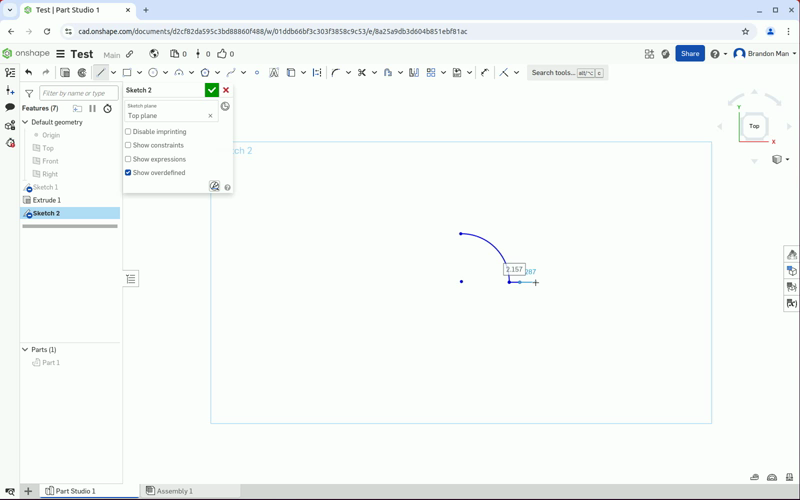
click(535, 282)
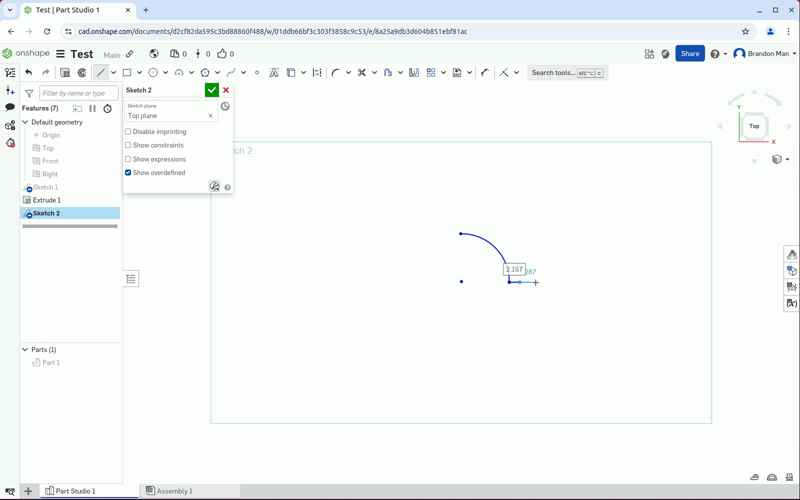
key_up(shift)
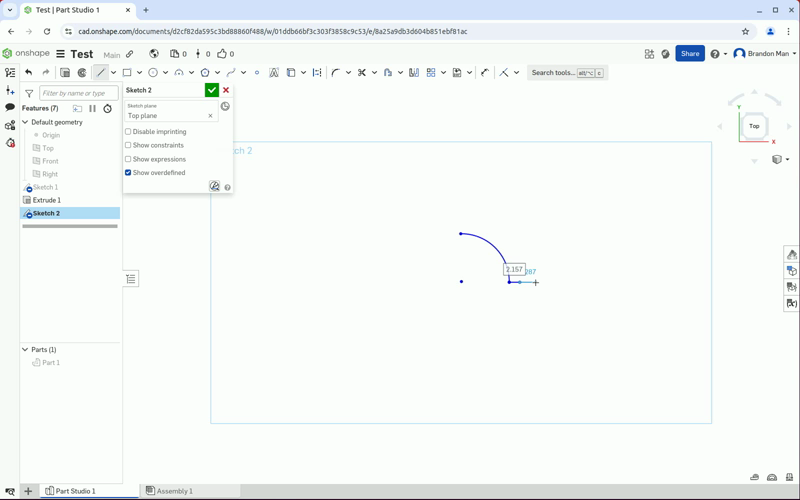
key_down(shift)
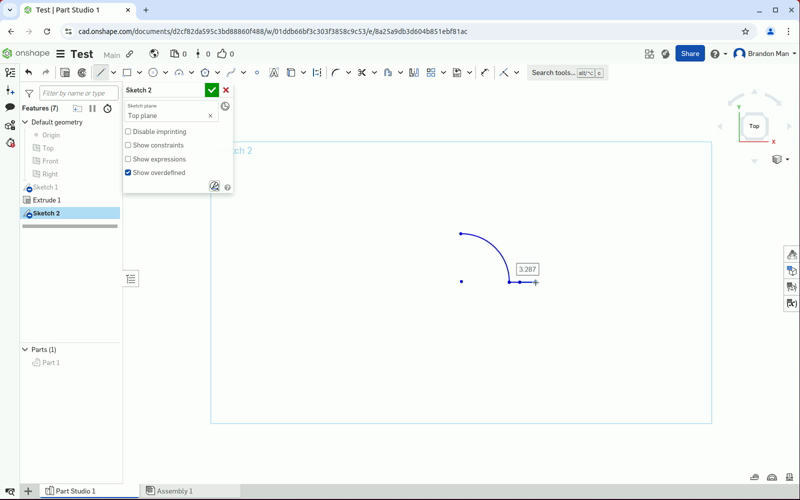
mouse_move(565, 282)
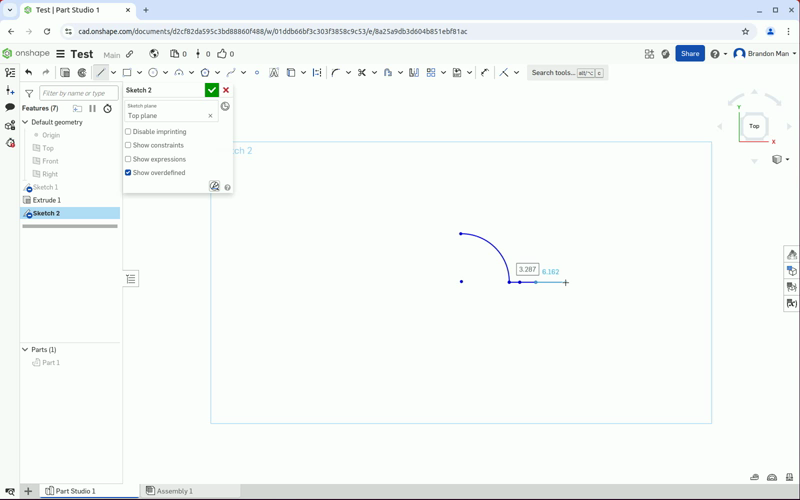
mouse_move(548, 282)
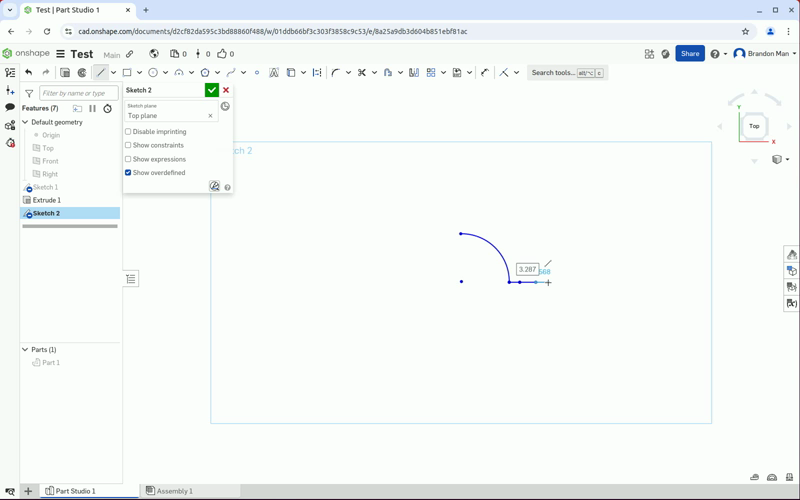
click(548, 282)
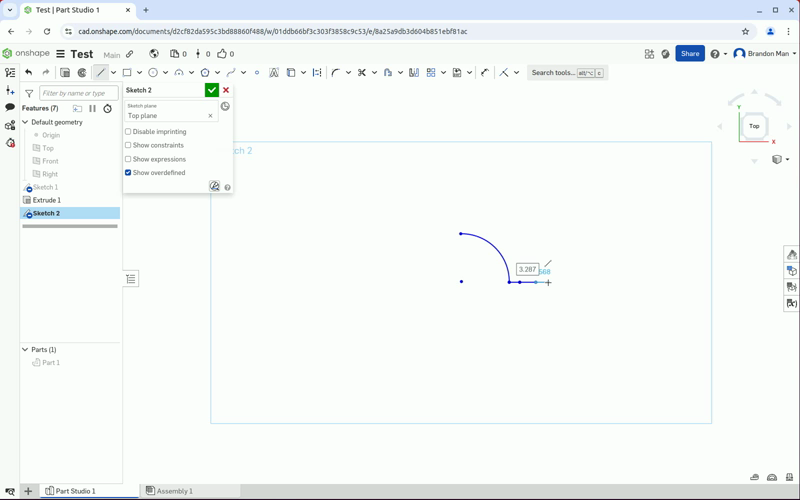
key_up(shift)
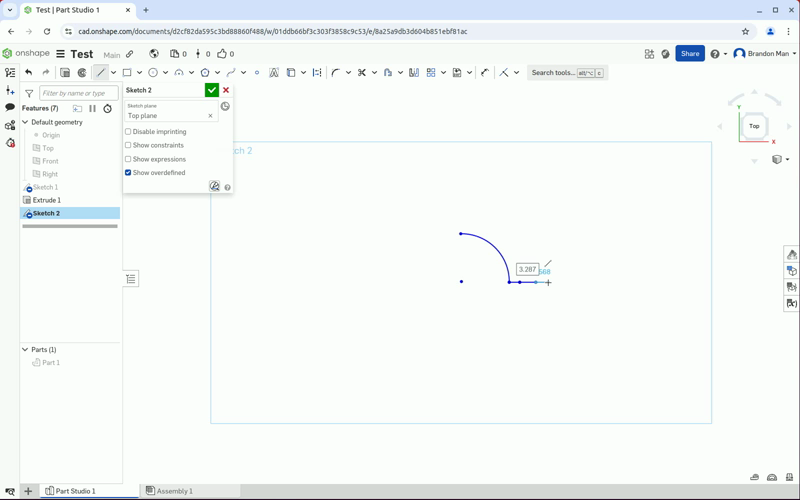
key_down(shift)
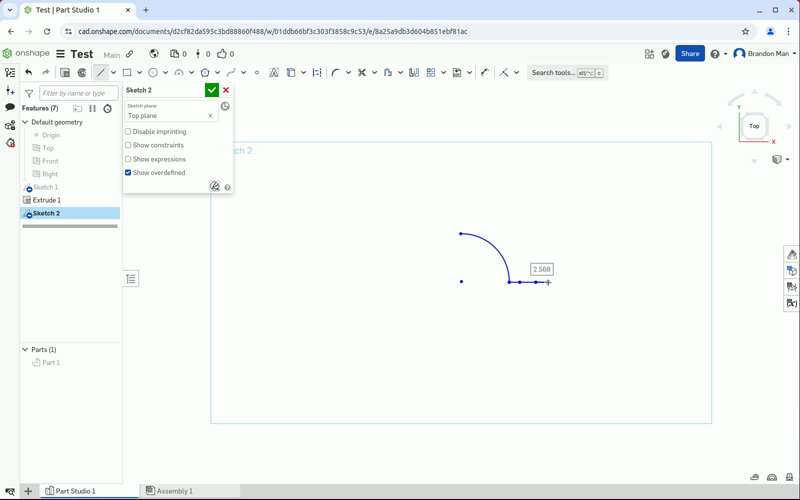
mouse_move(578, 282)
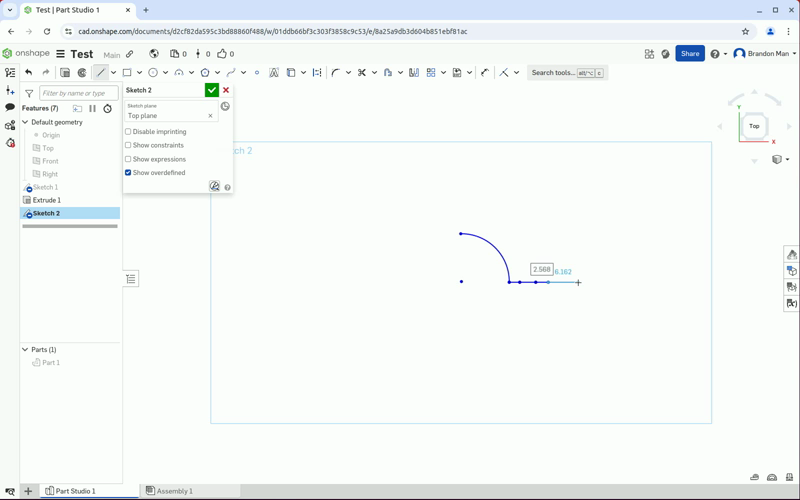
mouse_move(562, 282)
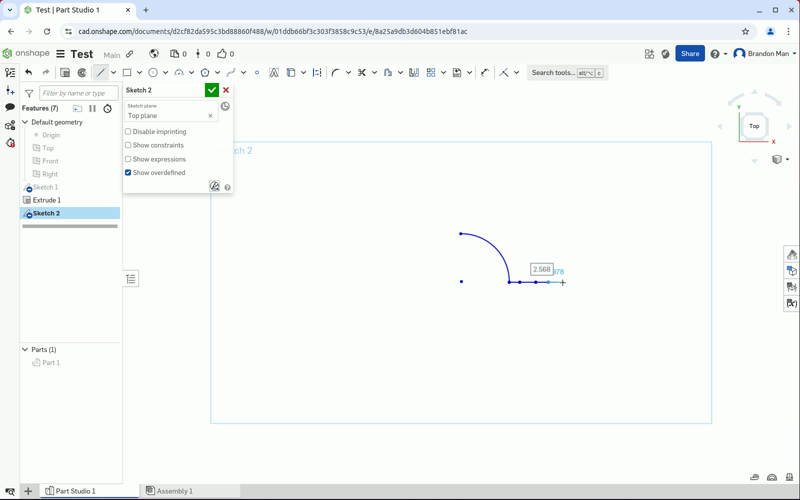
click(562, 282)
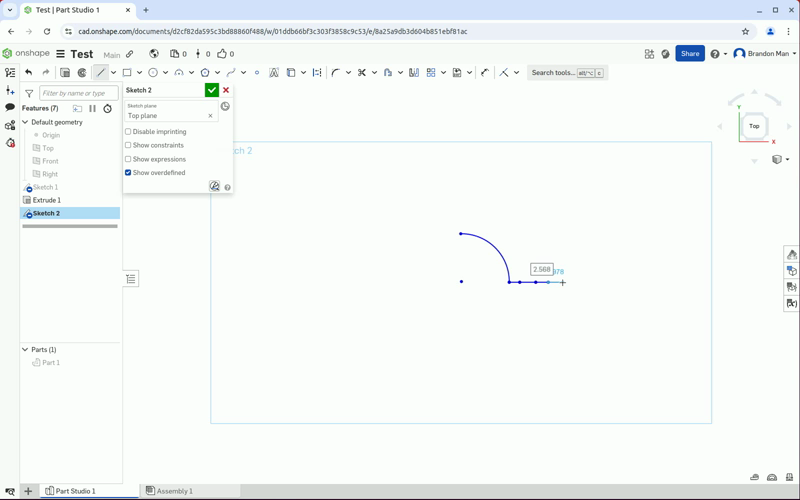
key_up(shift)
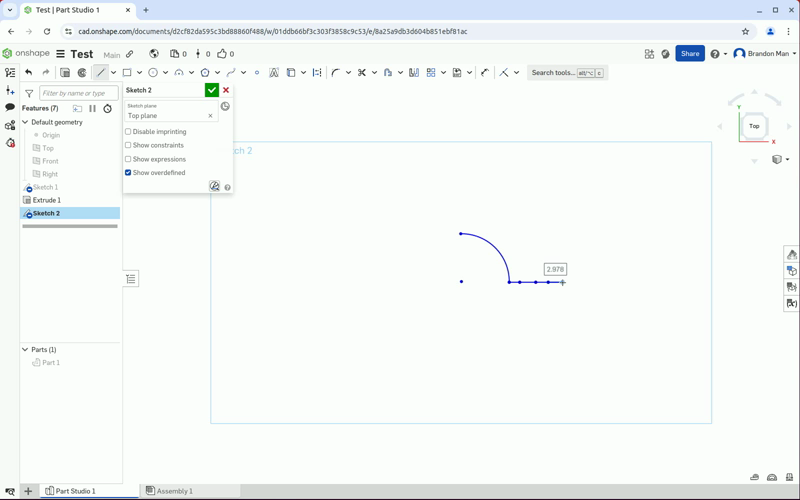
key_down(shift)
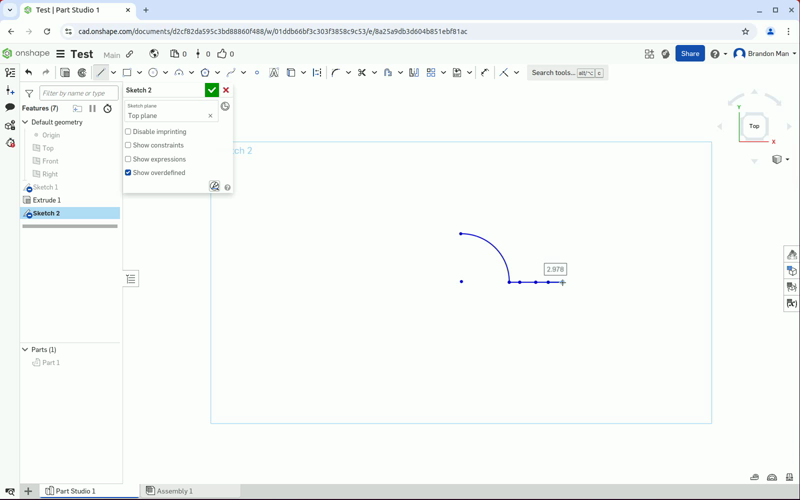
mouse_move(589, 282)
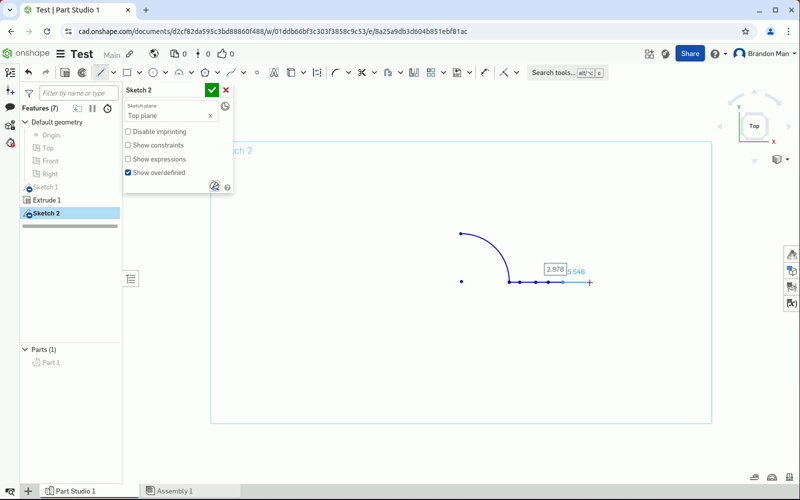
mouse_move(573, 282)
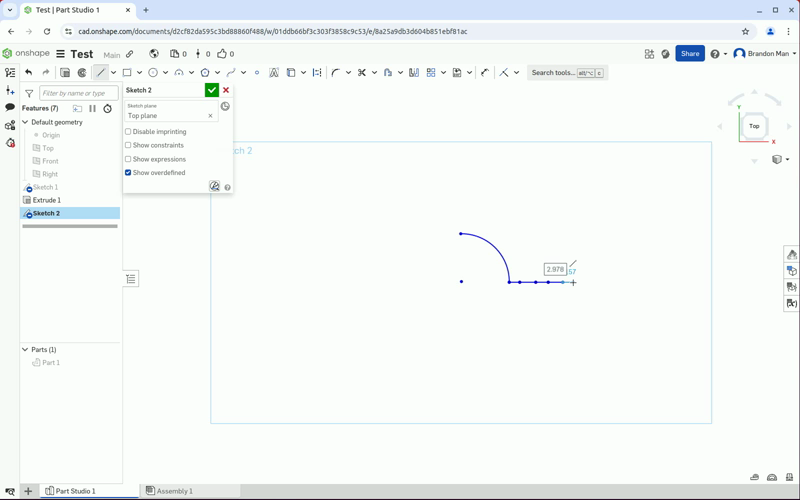
click(573, 282)
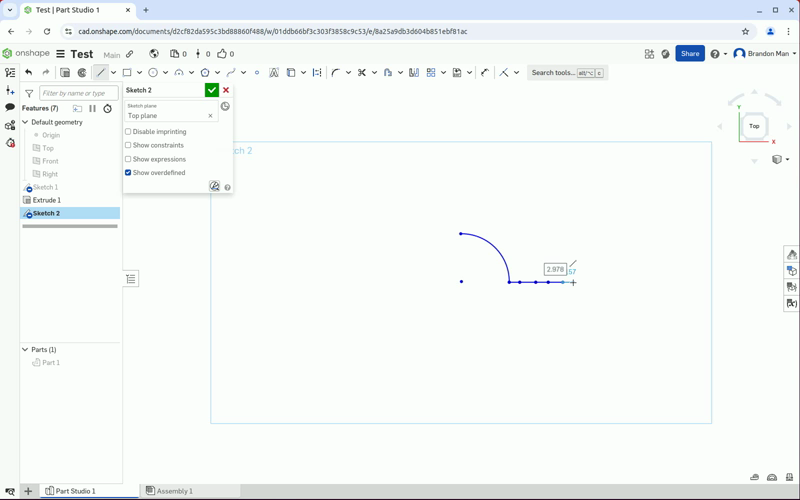
key_up(shift)
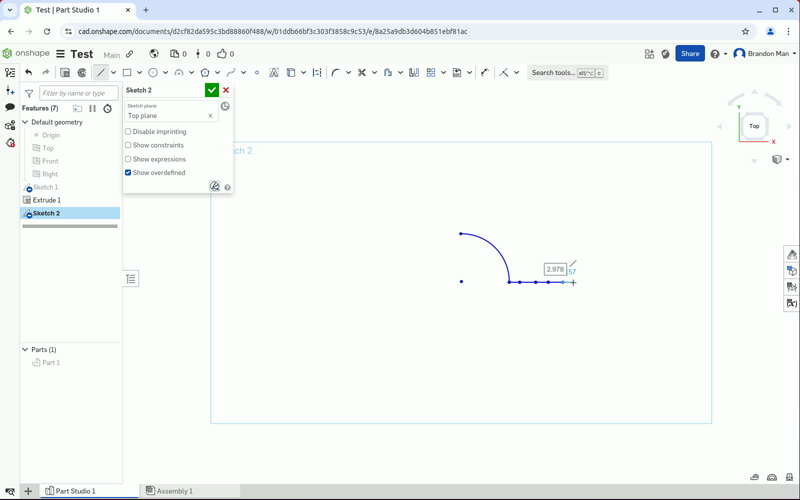
key(esc)
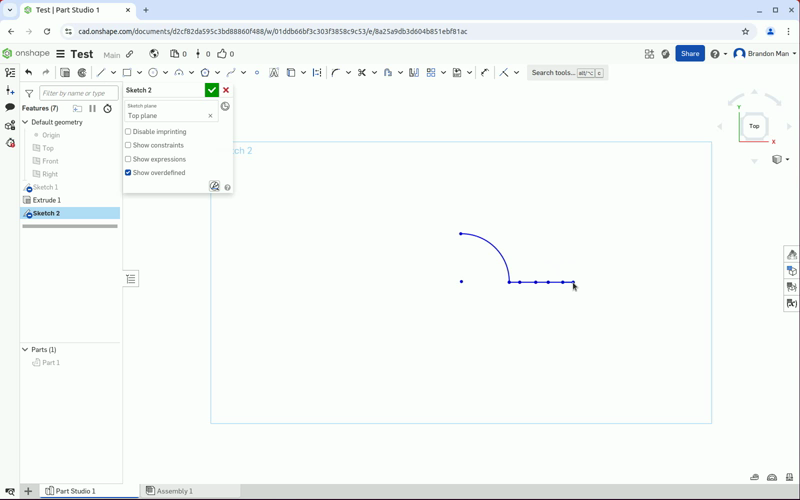
key(a)
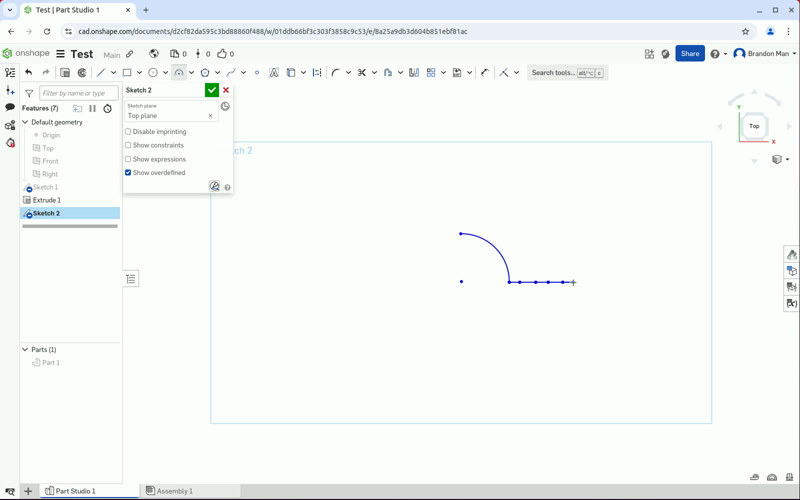
mouse_move(573, 282)
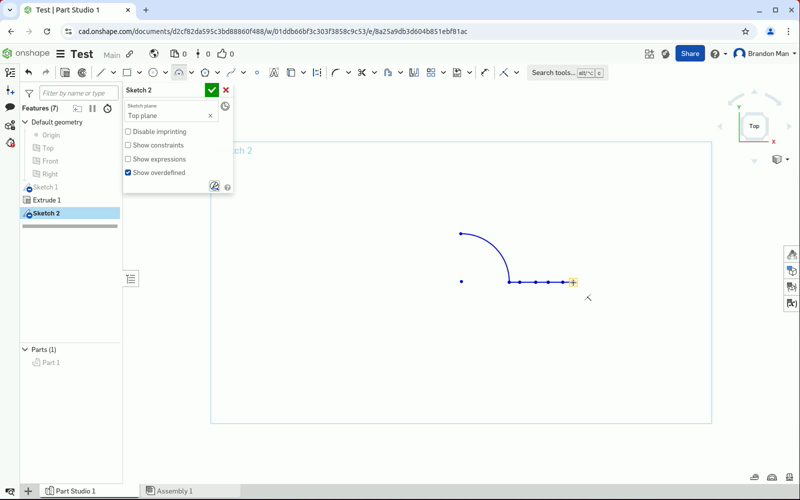
click(573, 282)
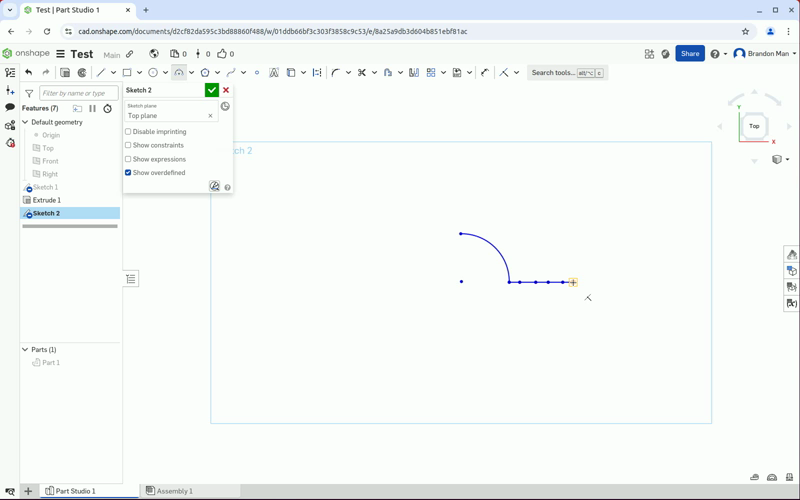
key_down(shift)
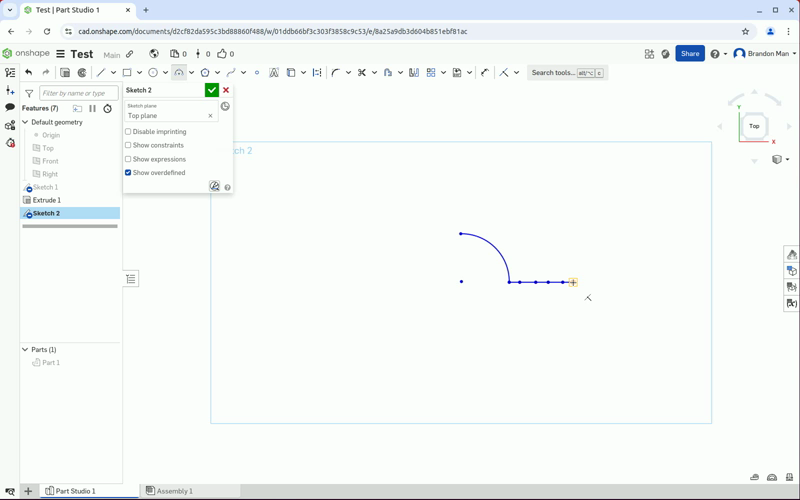
mouse_move(460, 169)
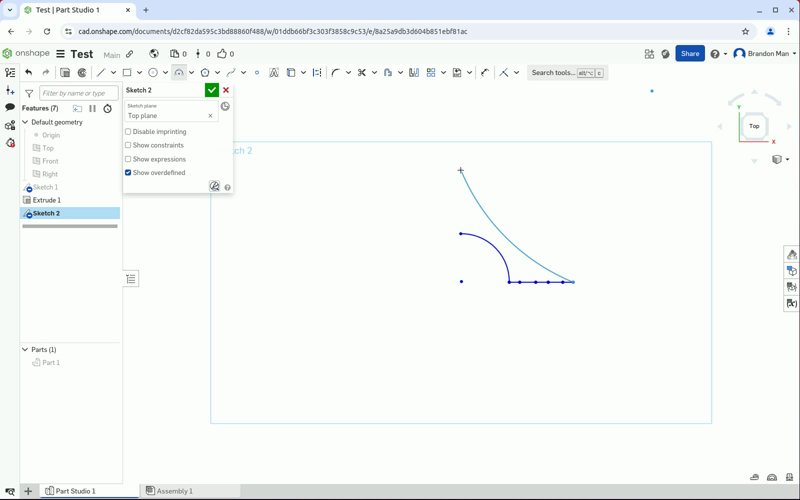
click(460, 169)
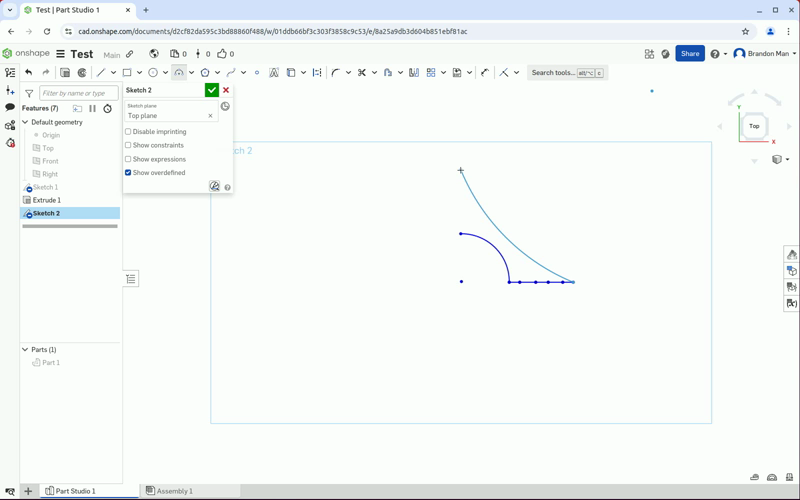
mouse_move(540, 202)
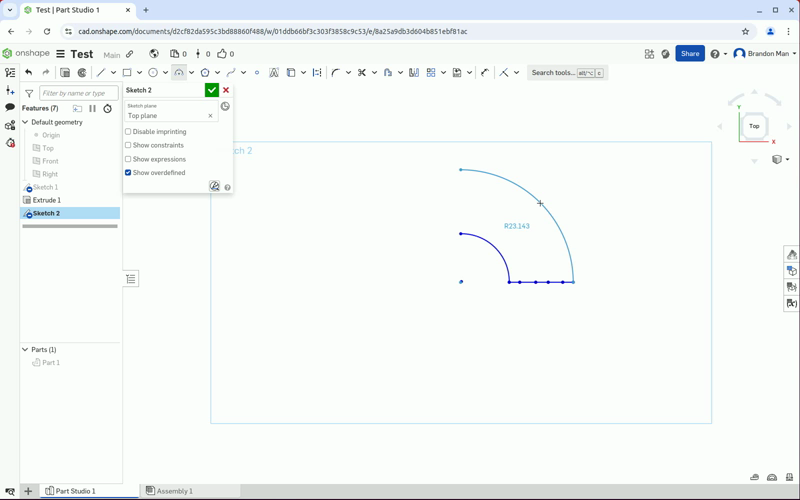
click(540, 202)
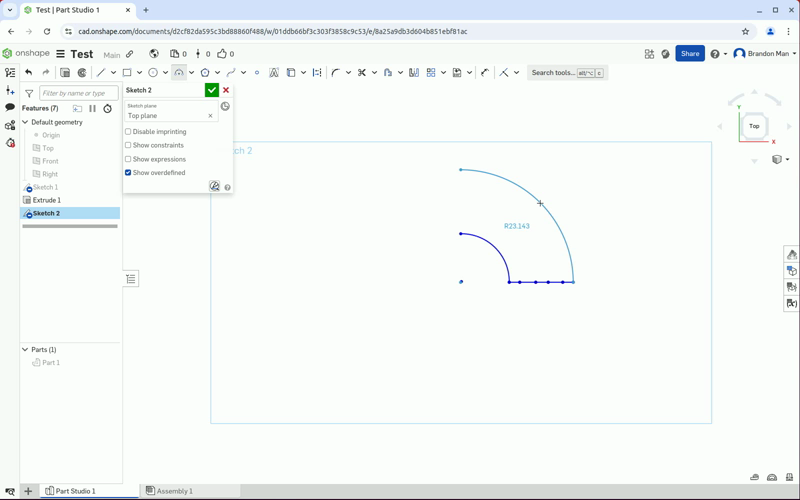
key_up(shift)
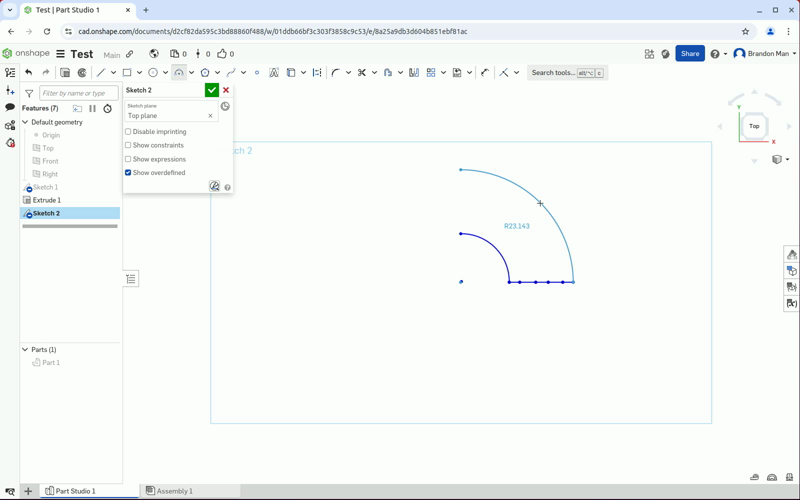
key(esc)
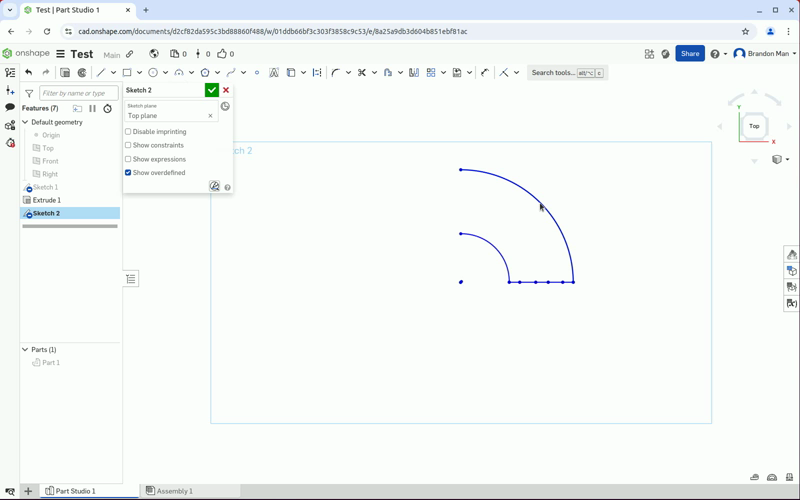
key(l)
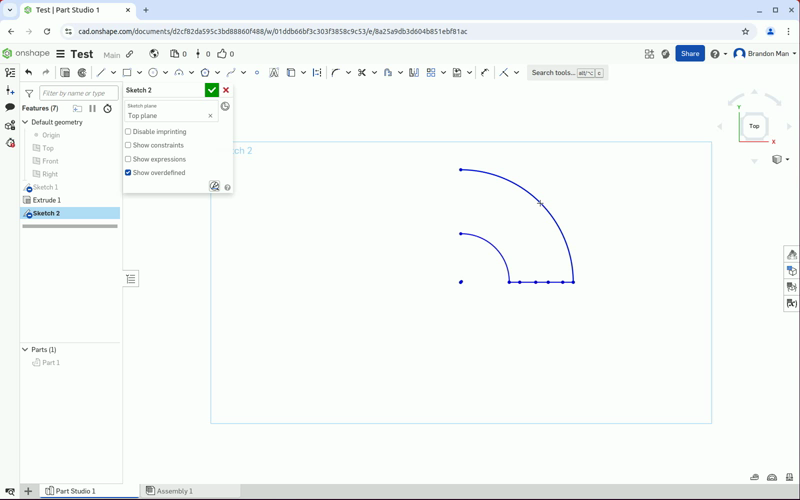
mouse_move(460, 169)
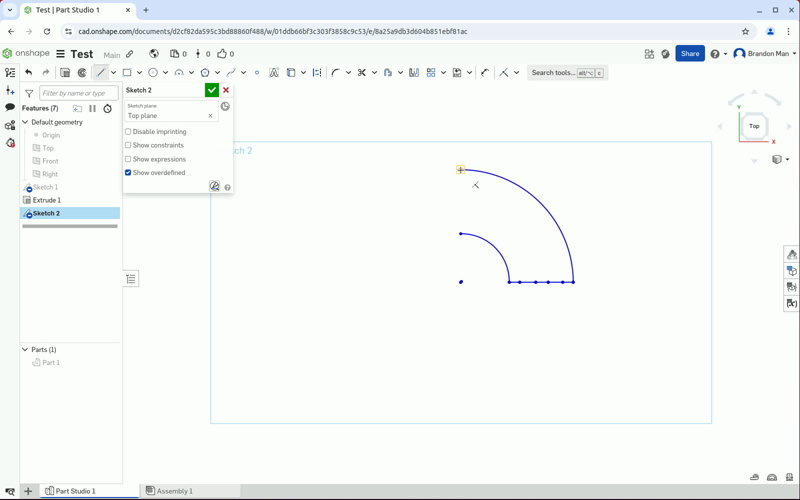
click(460, 169)
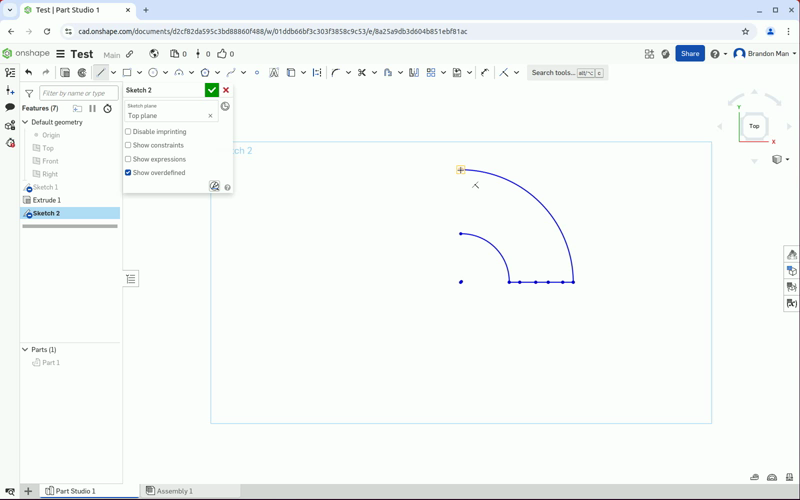
key_down(shift)
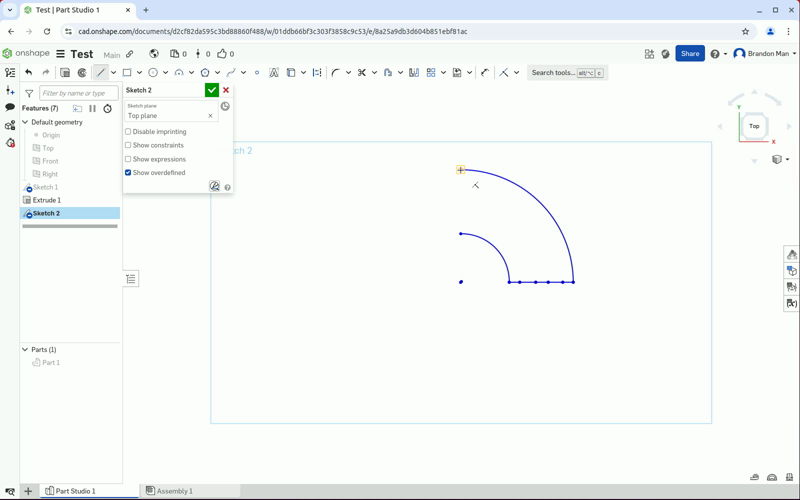
mouse_move(490, 169)
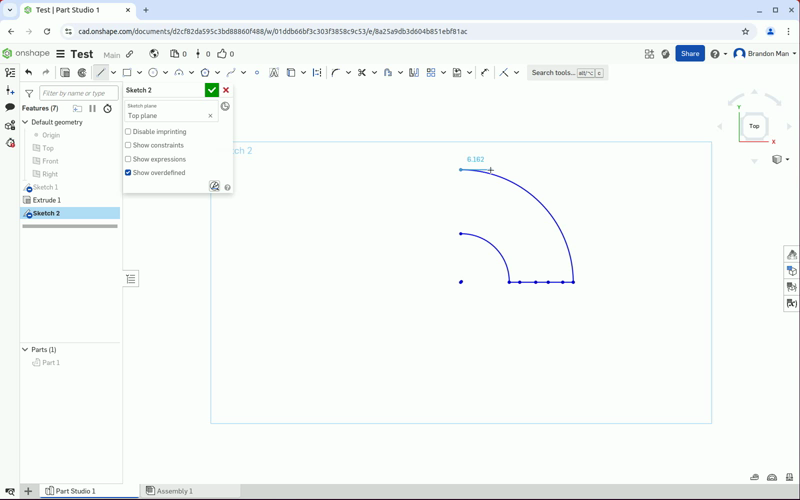
mouse_move(460, 195)
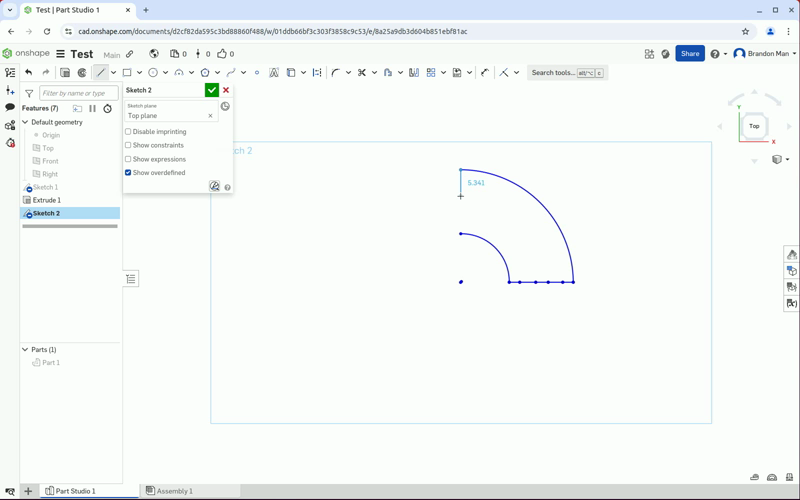
click(460, 195)
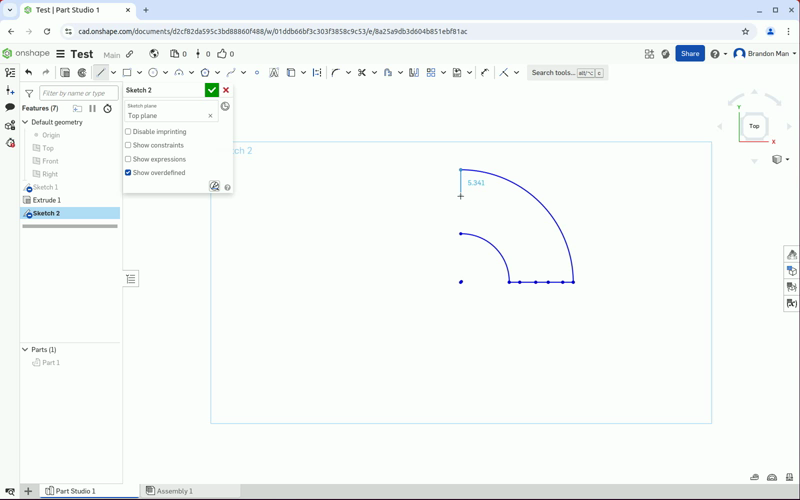
key_up(shift)
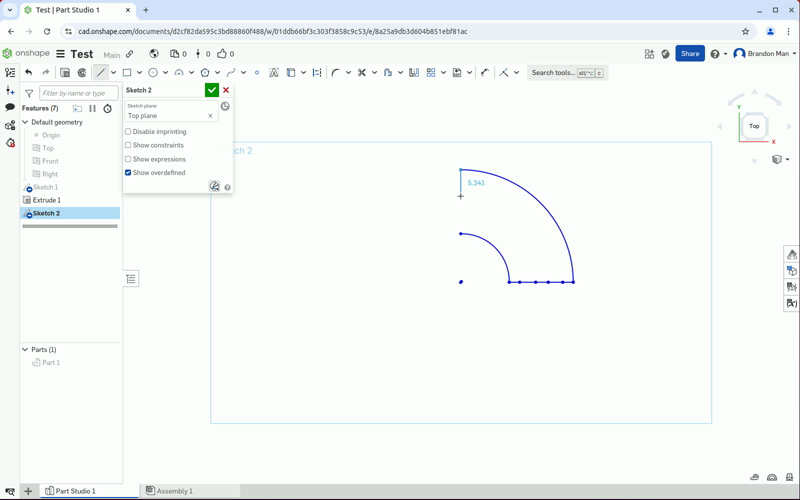
key_down(shift)
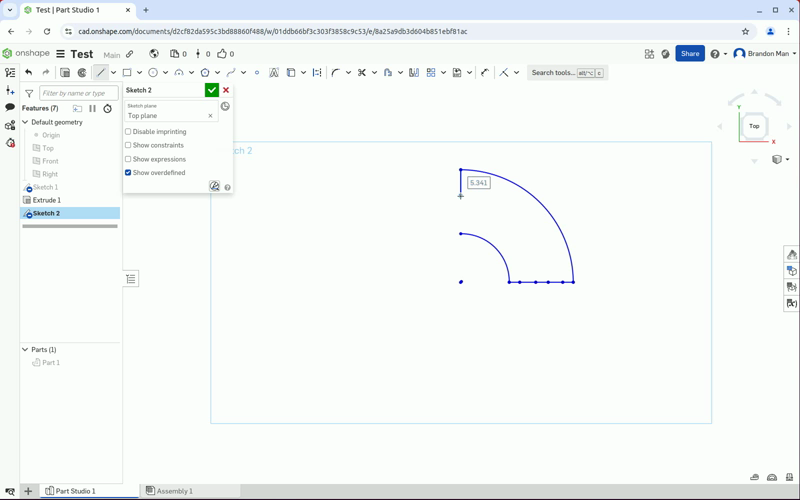
mouse_move(490, 195)
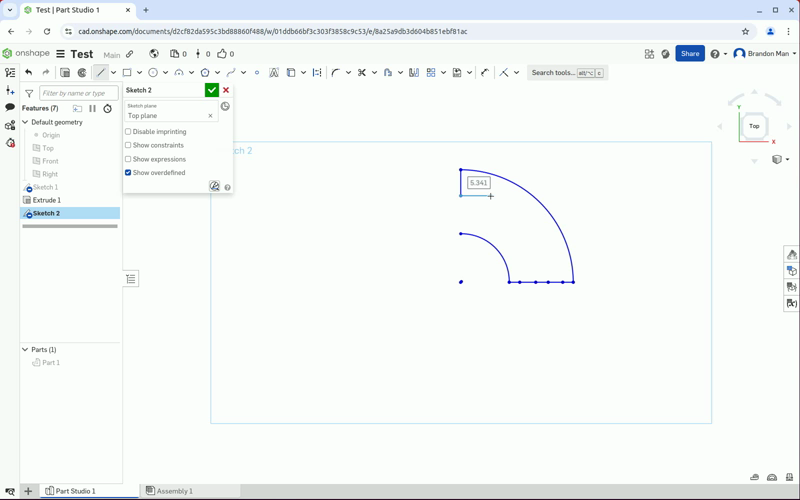
mouse_move(466, 195)
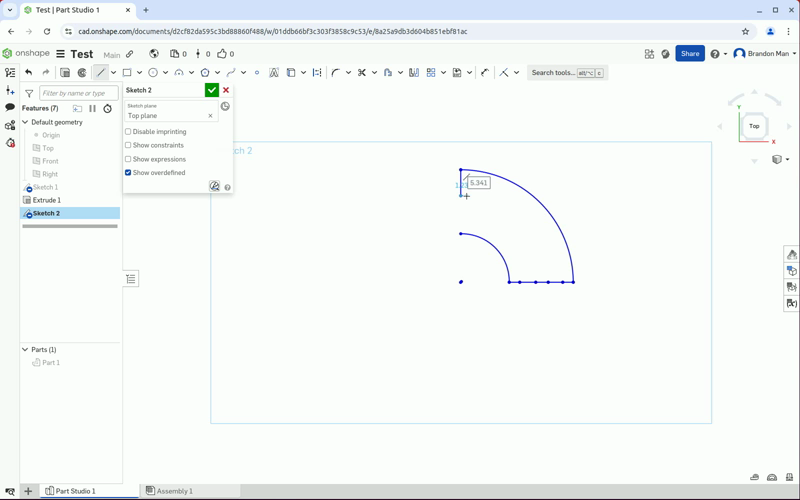
scroll(6)
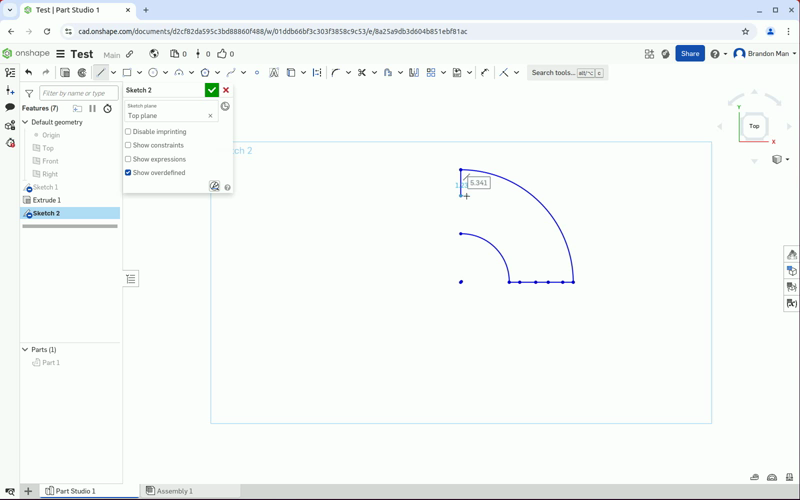
scroll(6)
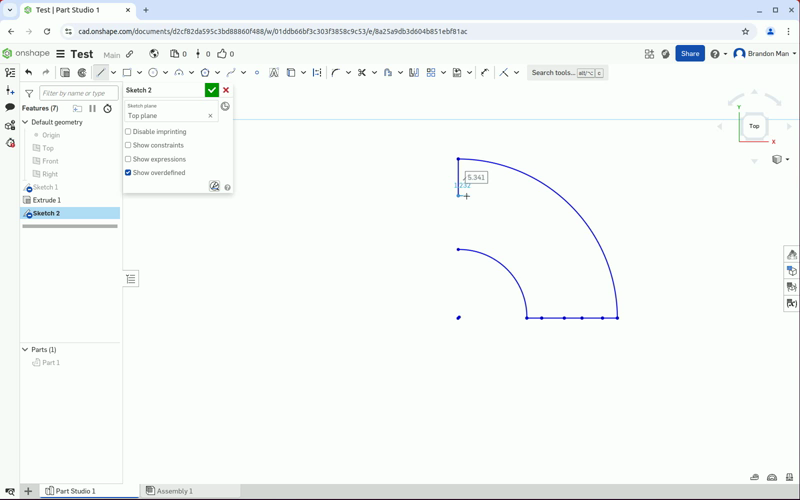
scroll(6)
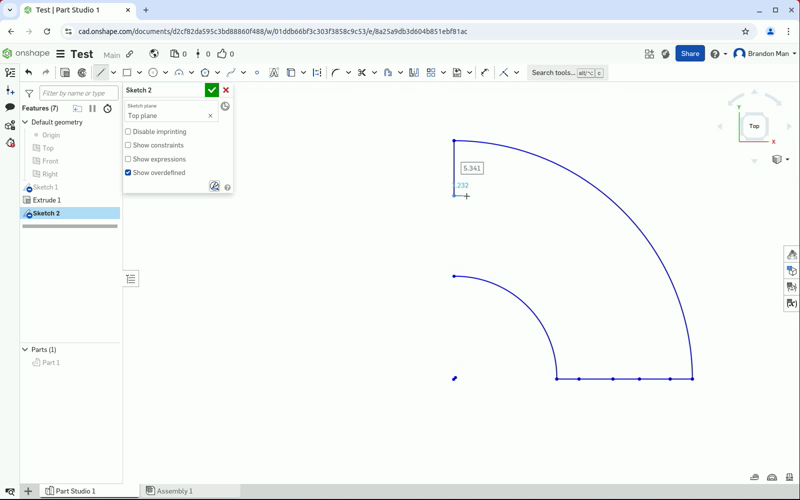
scroll(6)
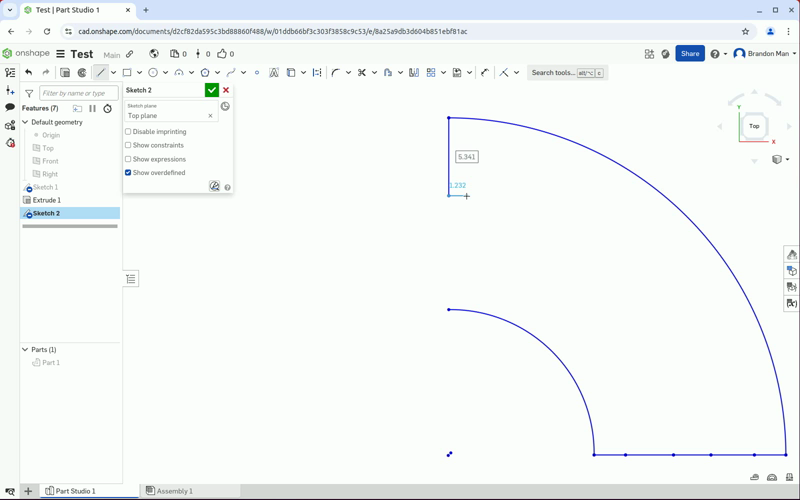
scroll(6)
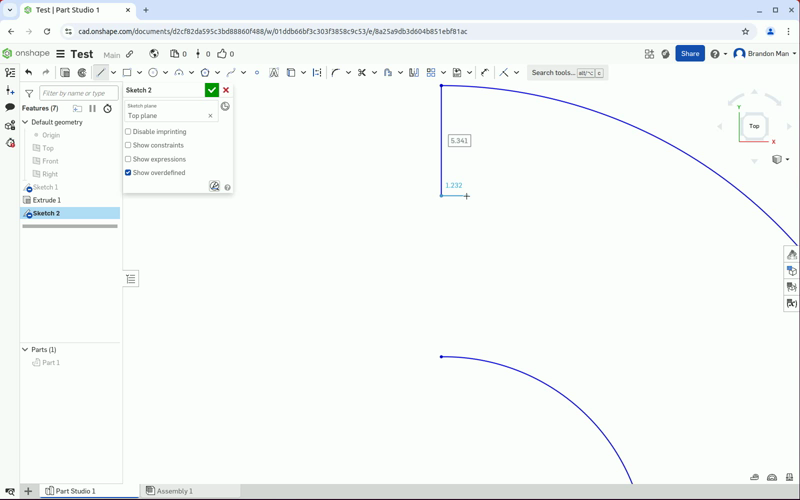
scroll(6)
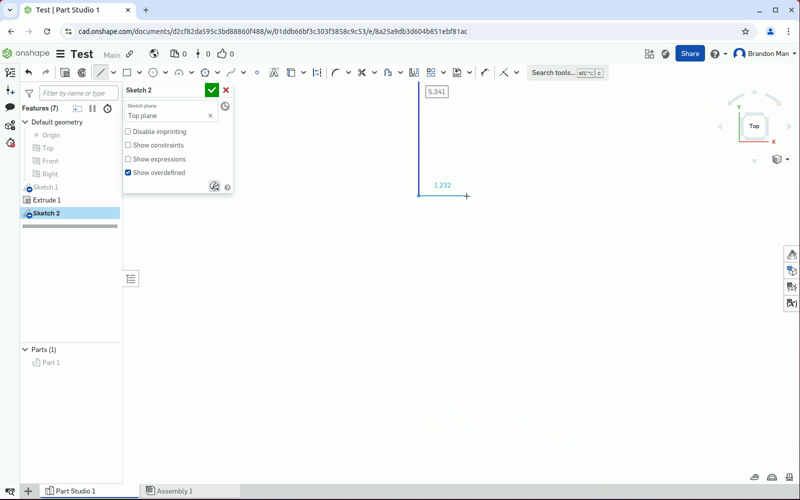
scroll(6)
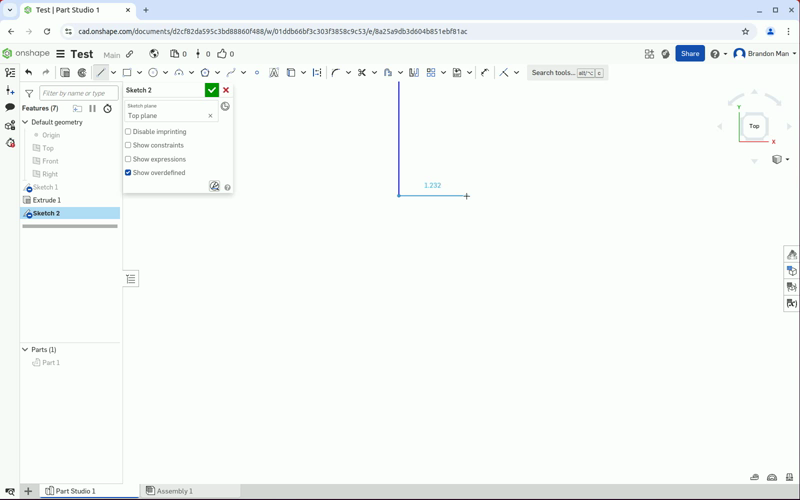
click(466, 195)
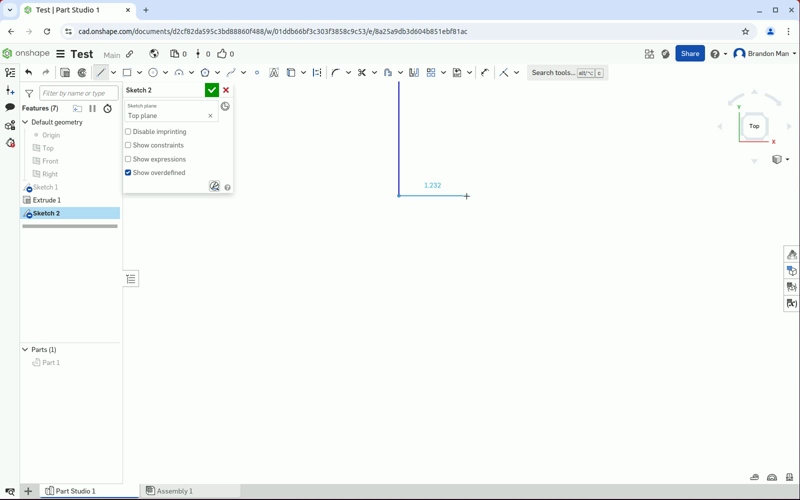
scroll(-6)
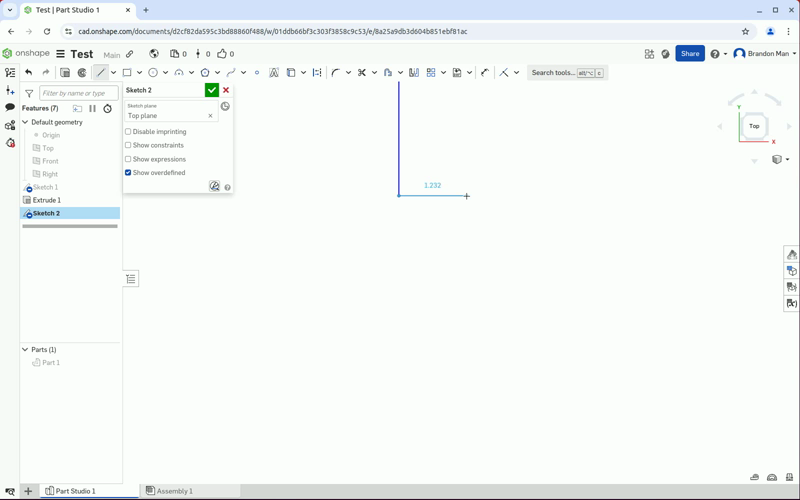
scroll(-6)
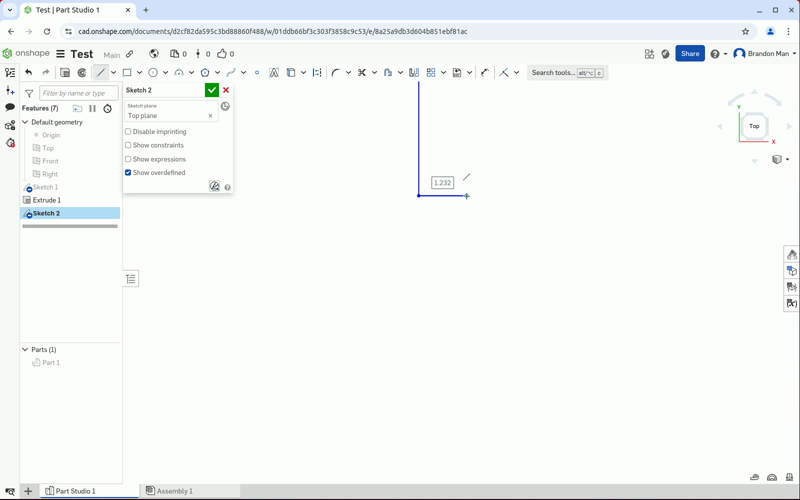
scroll(-6)
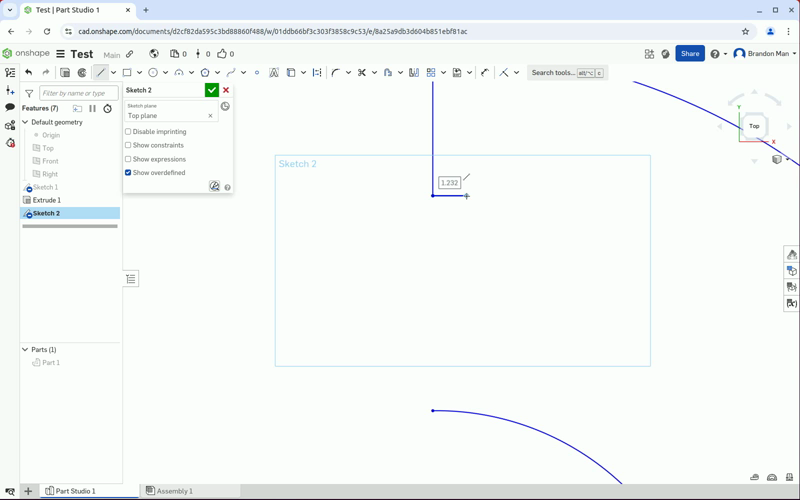
scroll(-6)
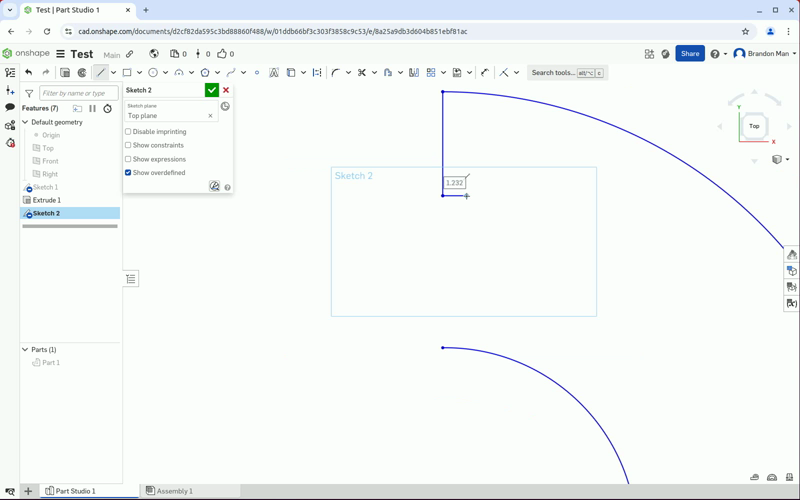
scroll(-6)
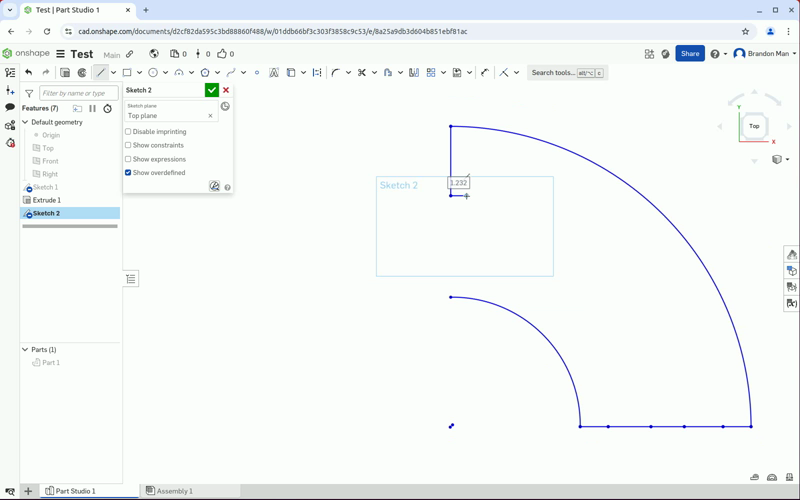
scroll(-6)
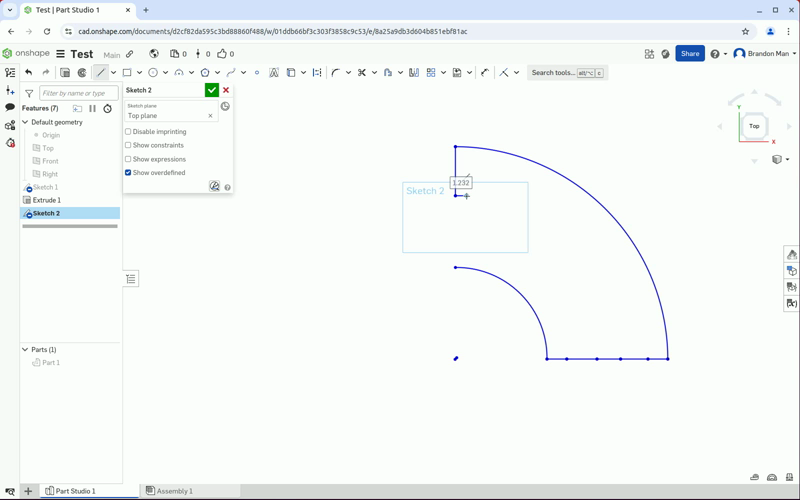
scroll(-6)
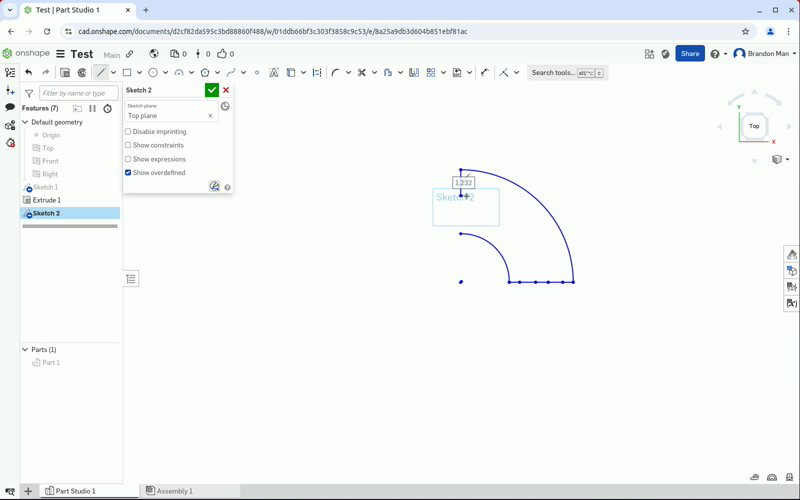
key_up(shift)
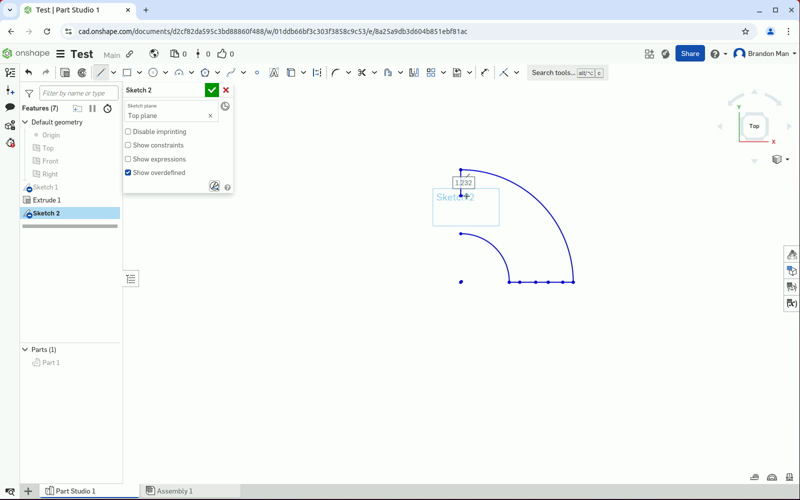
key(esc)
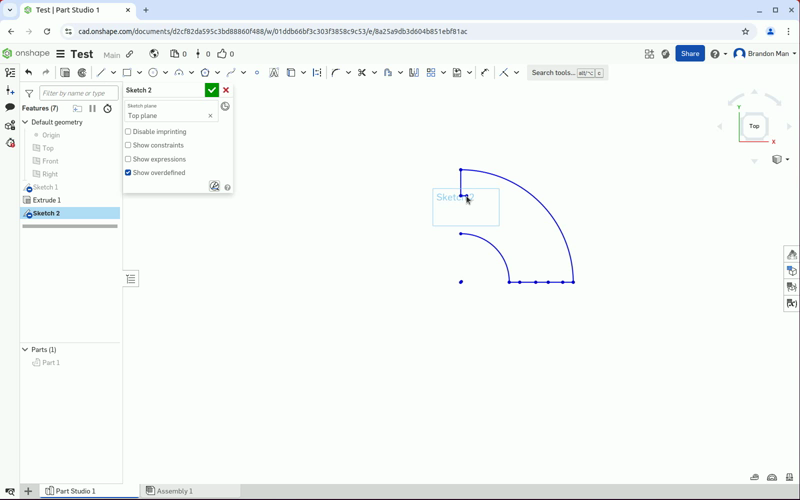
key(a)
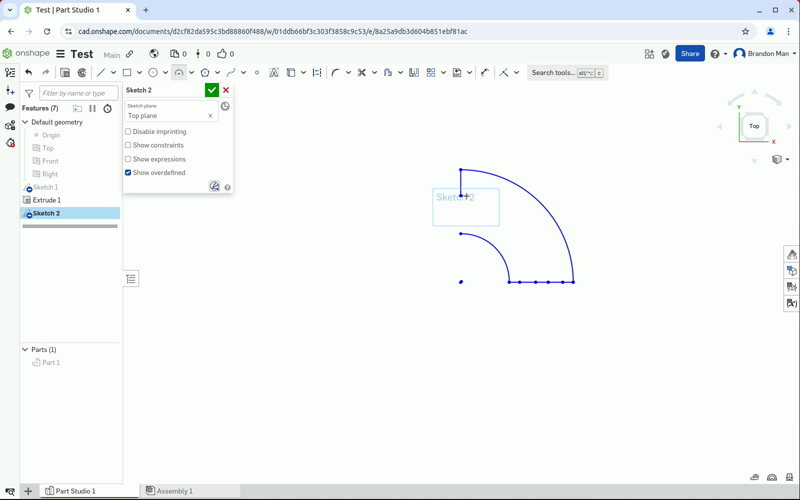
mouse_move(466, 195)
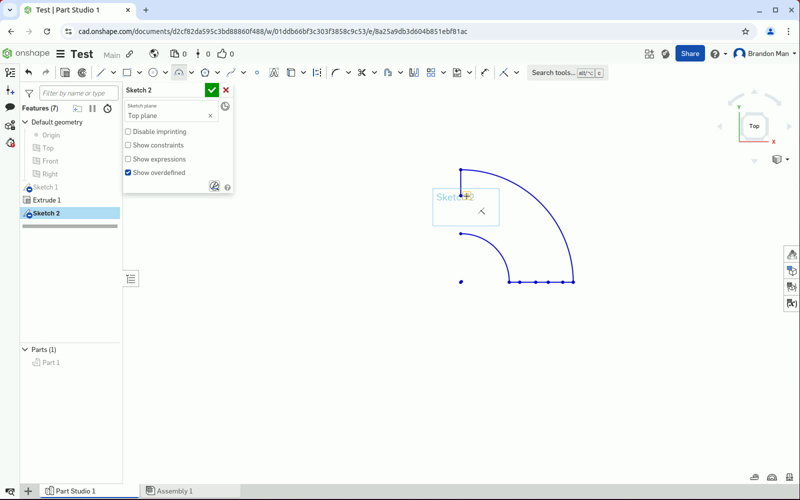
click(466, 195)
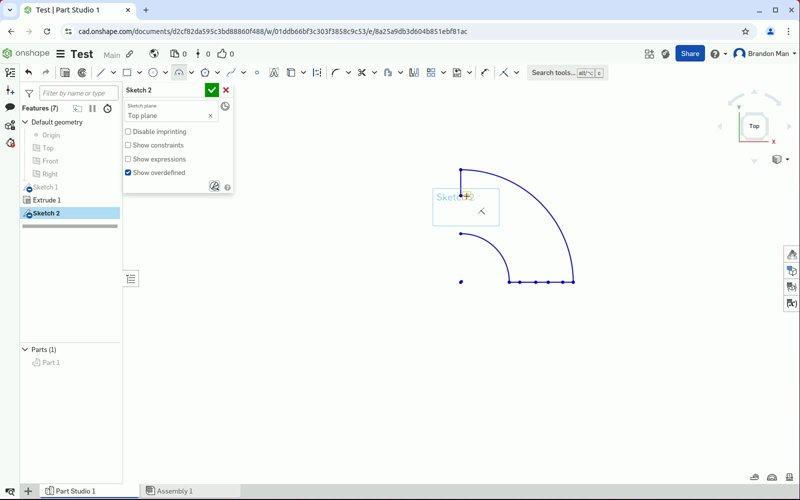
key_down(shift)
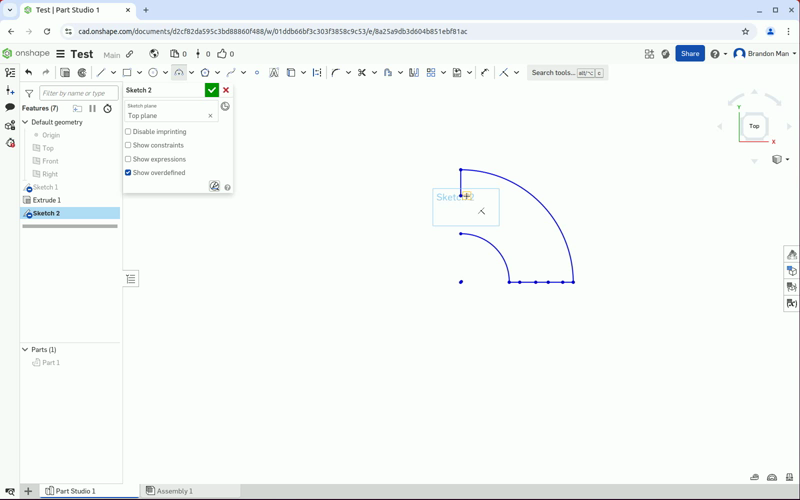
mouse_move(466, 208)
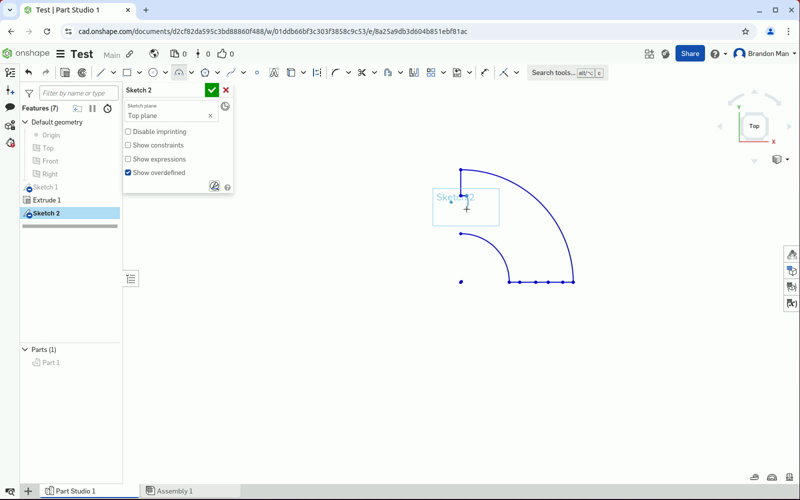
click(466, 208)
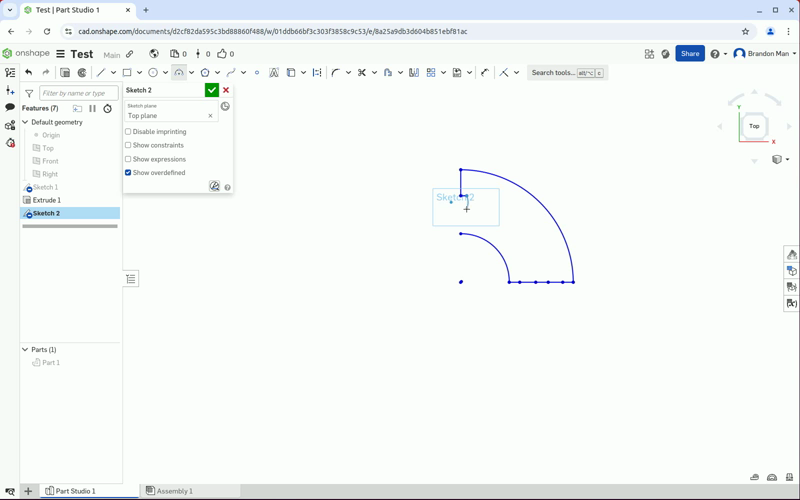
mouse_move(482, 202)
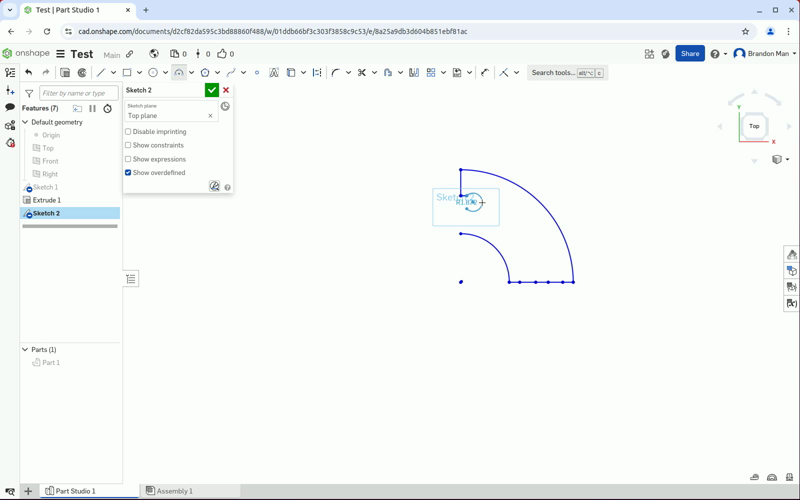
click(482, 202)
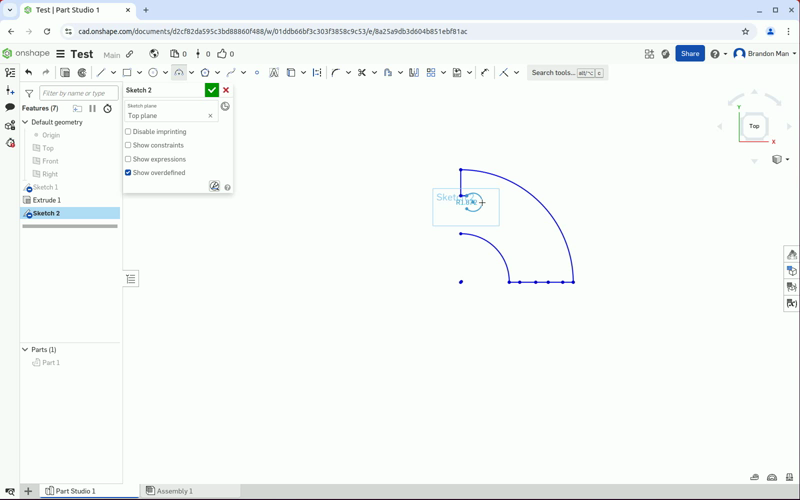
key_up(shift)
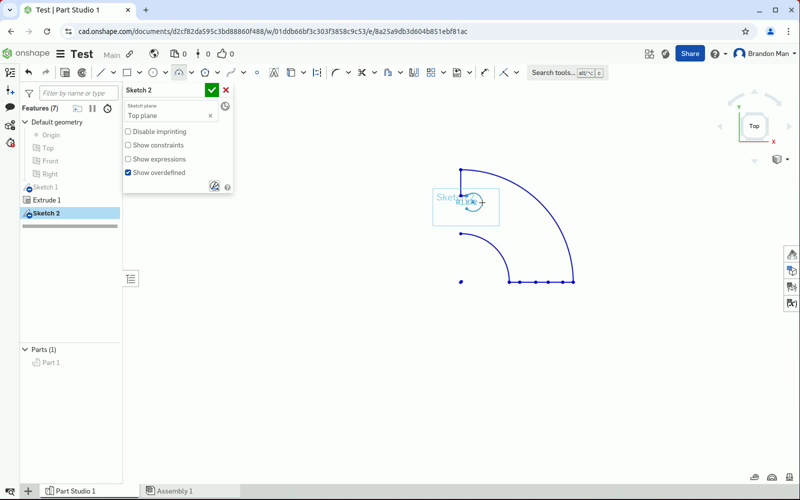
key(esc)
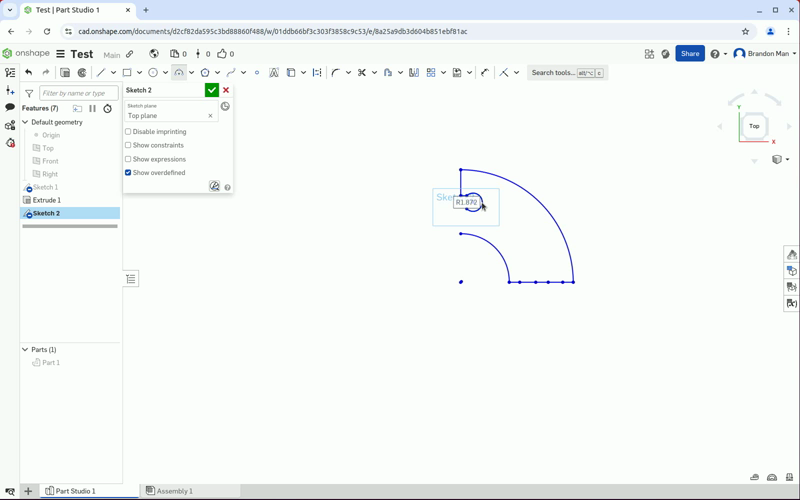
key(l)
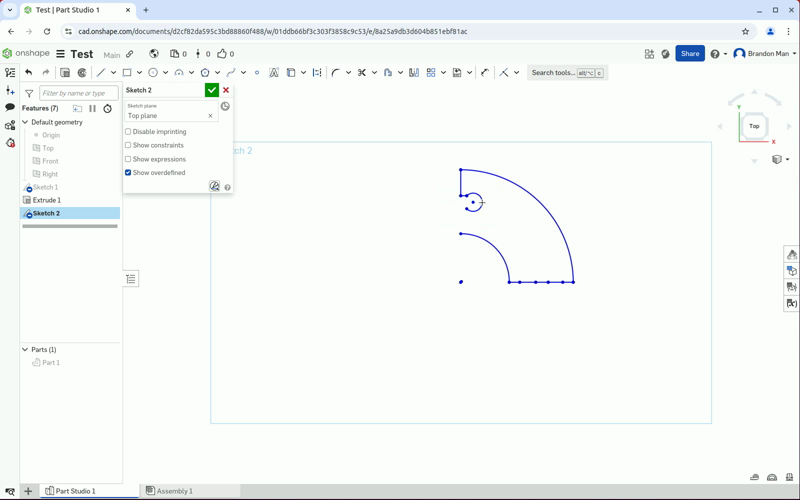
mouse_move(466, 208)
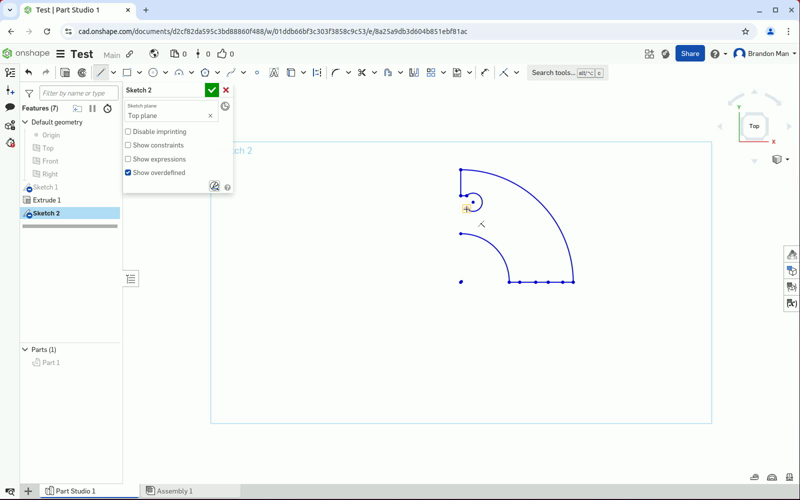
click(466, 208)
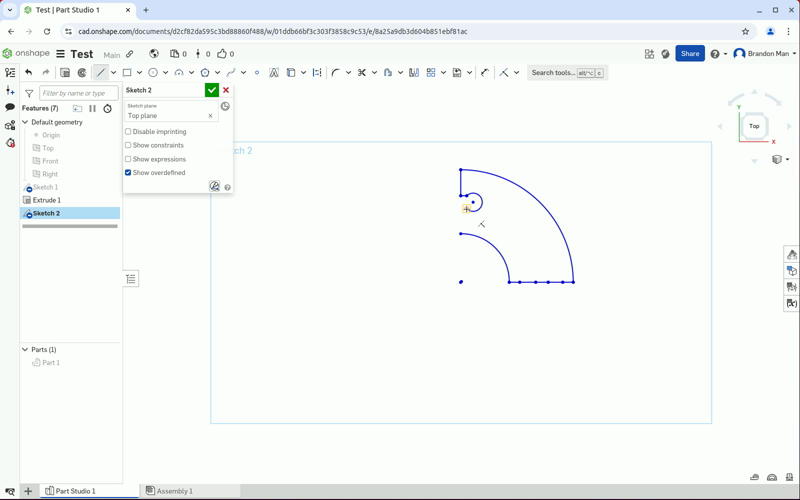
key_down(shift)
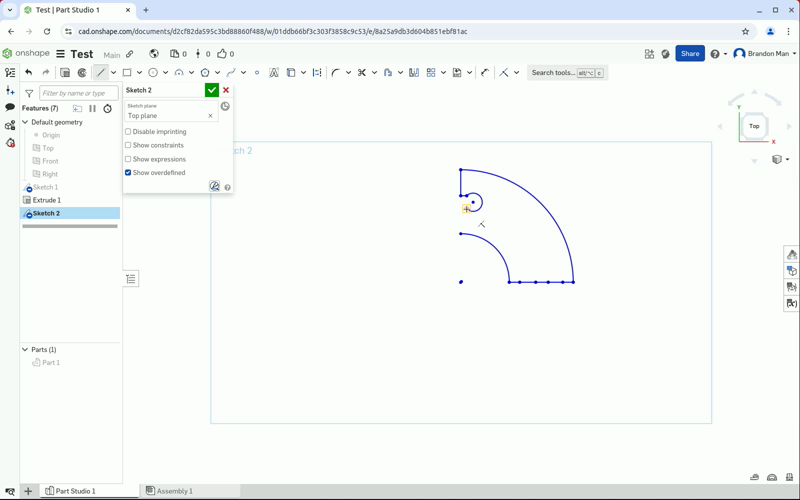
mouse_move(496, 208)
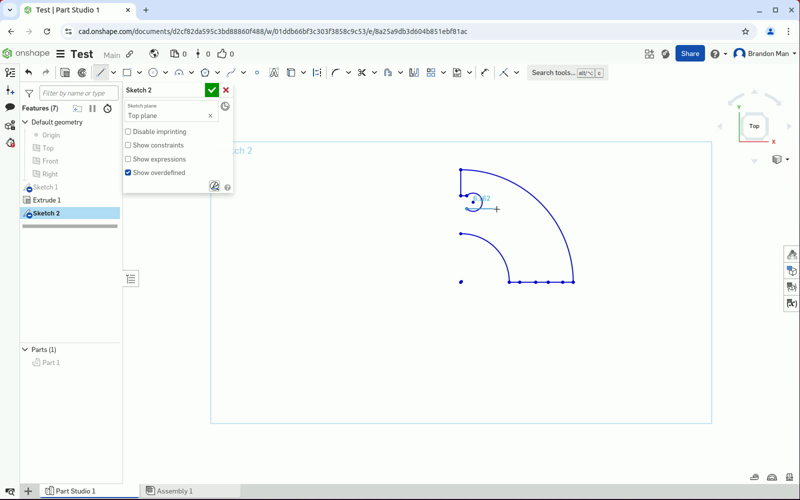
mouse_move(460, 208)
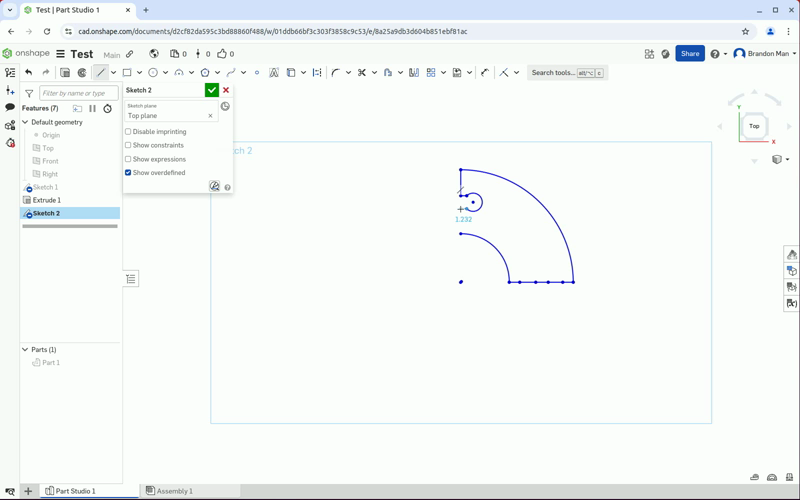
scroll(6)
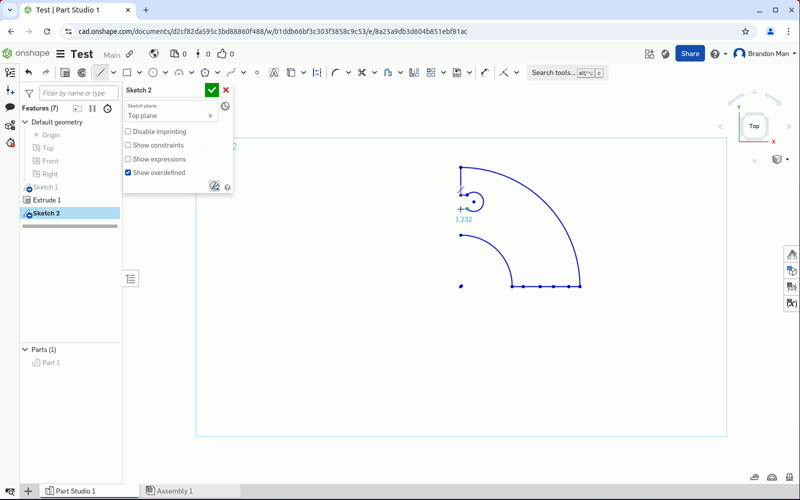
scroll(6)
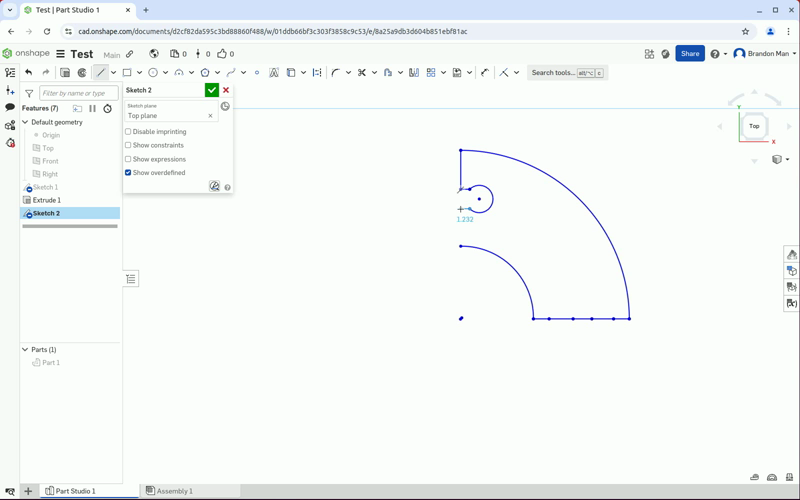
scroll(6)
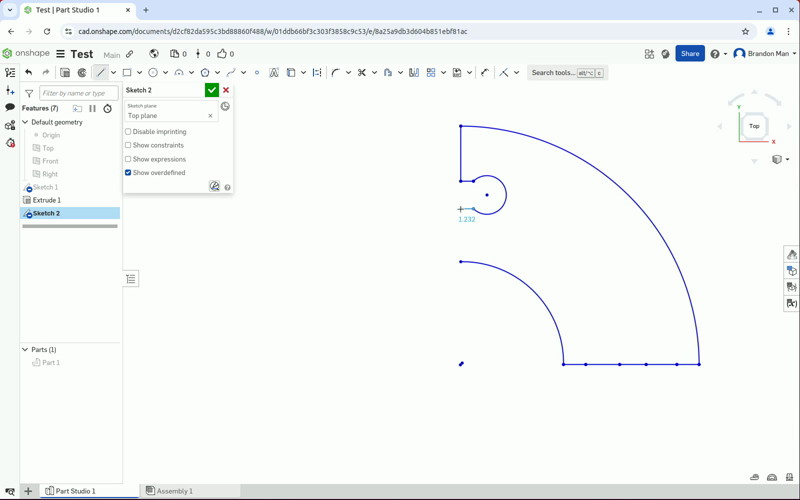
scroll(6)
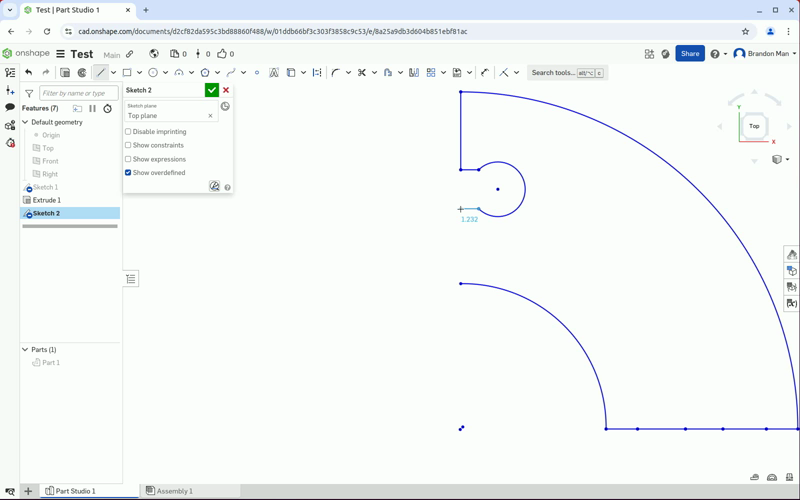
scroll(6)
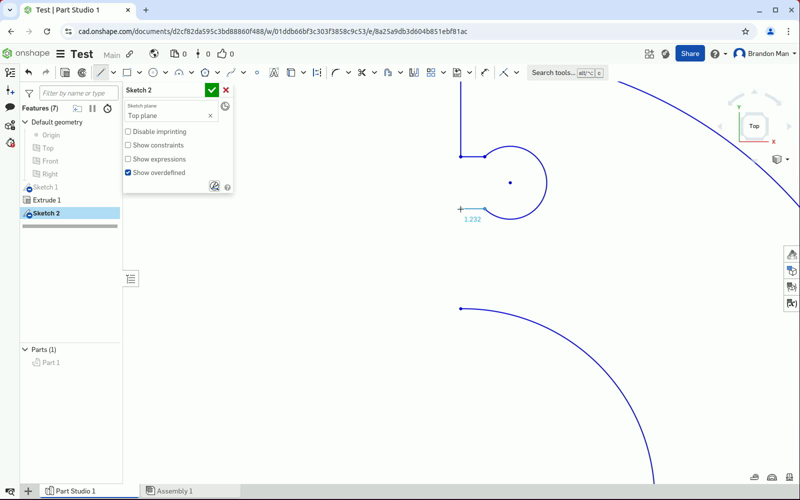
scroll(6)
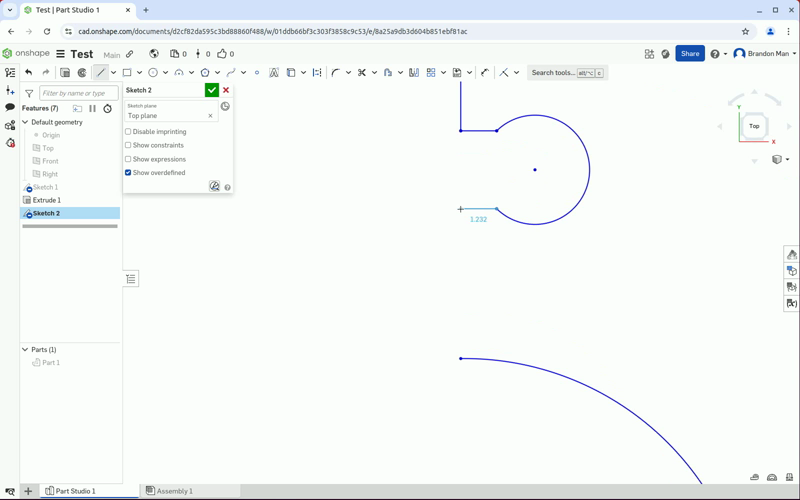
scroll(6)
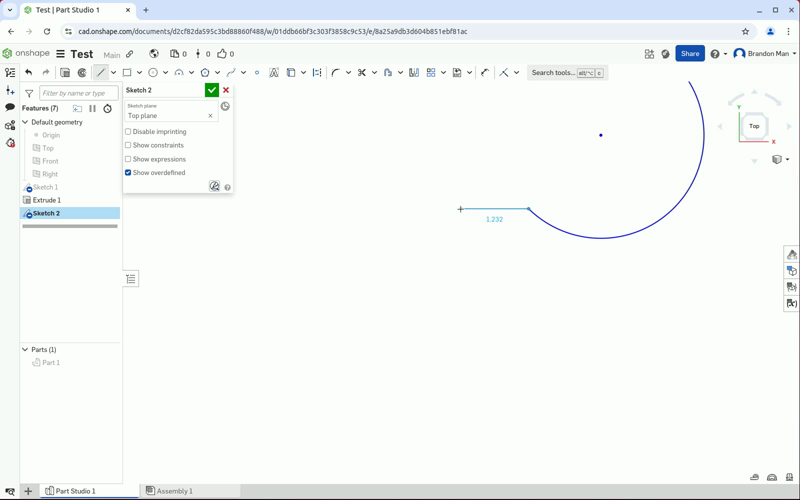
click(460, 208)
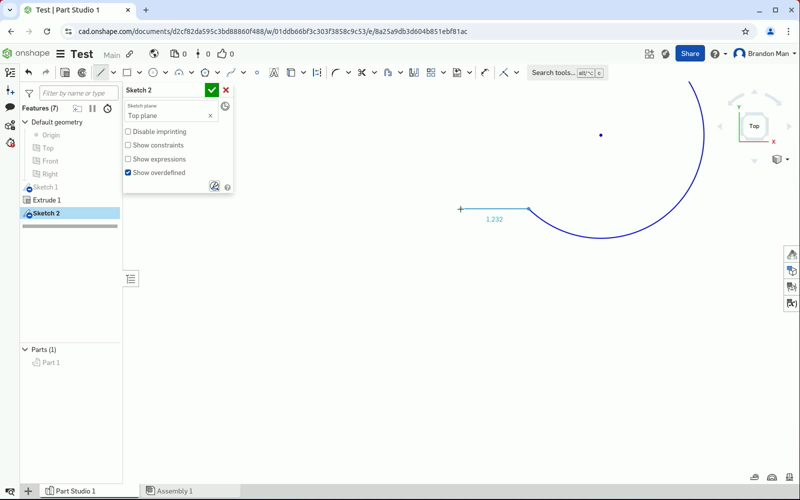
scroll(-6)
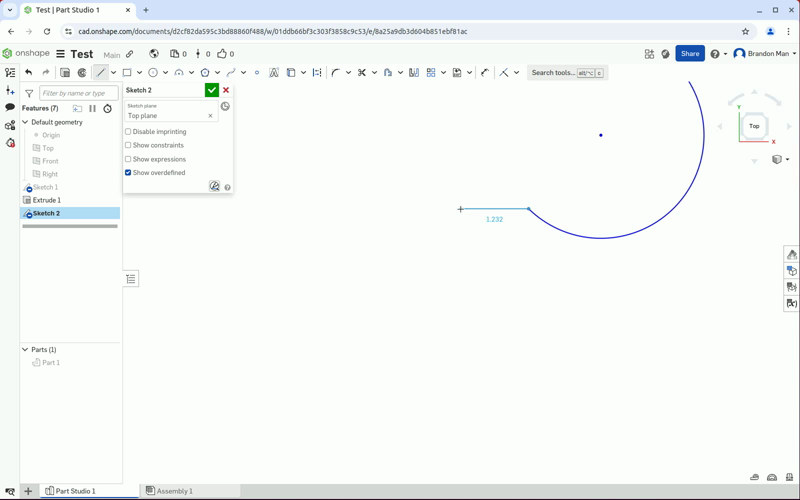
scroll(-6)
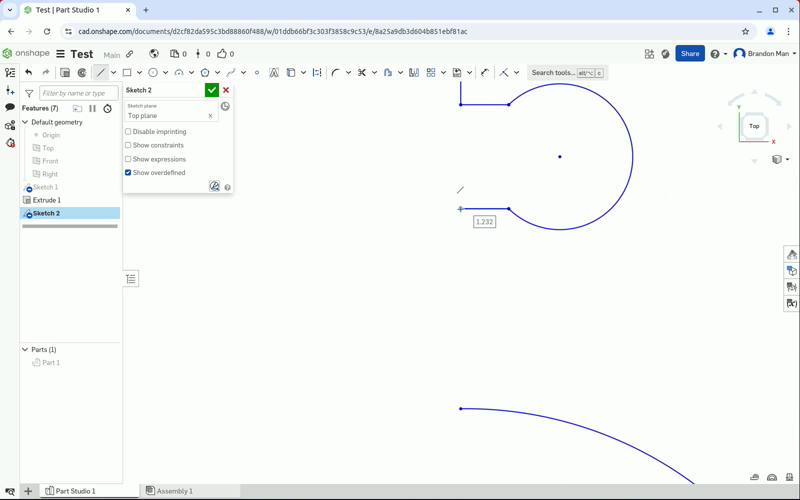
scroll(-6)
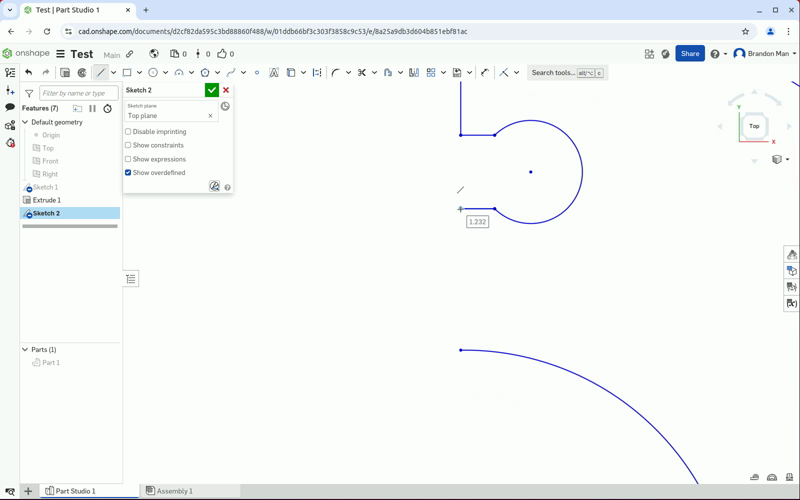
scroll(-6)
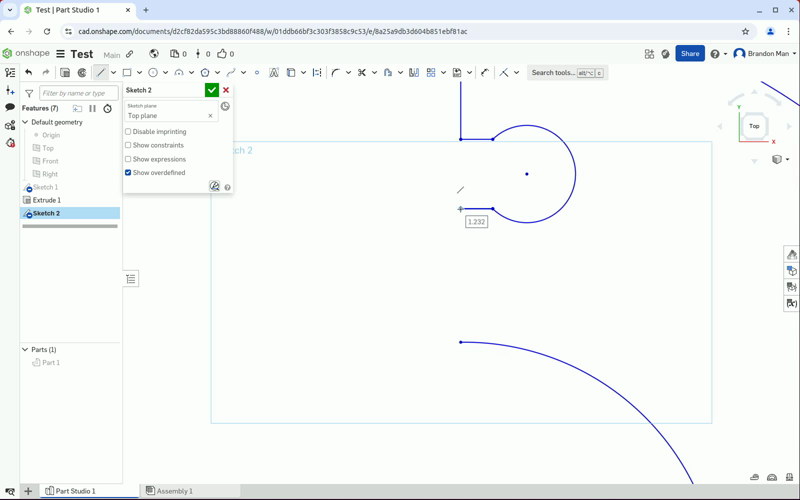
scroll(-6)
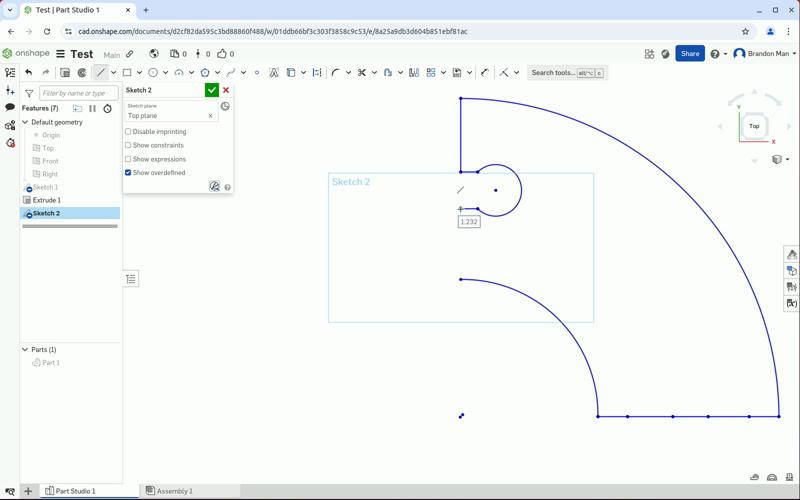
scroll(-6)
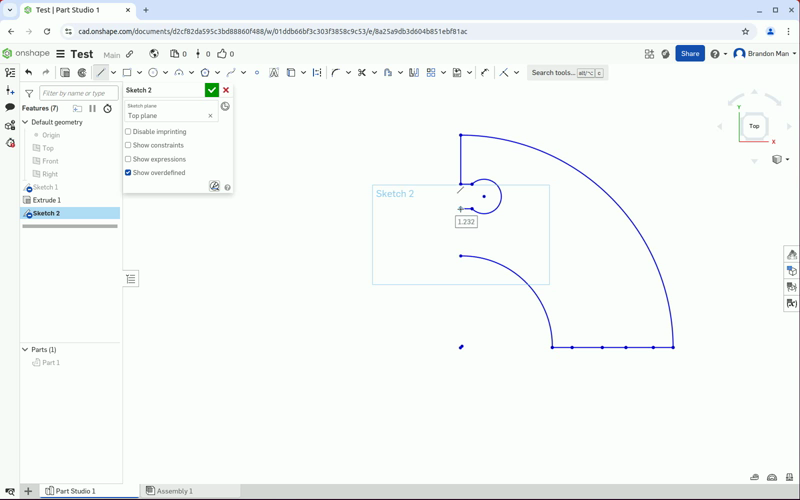
scroll(-6)
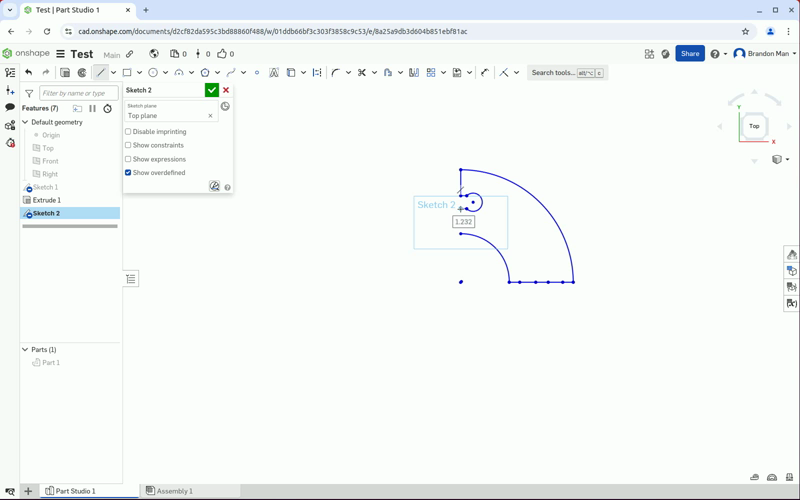
key_up(shift)
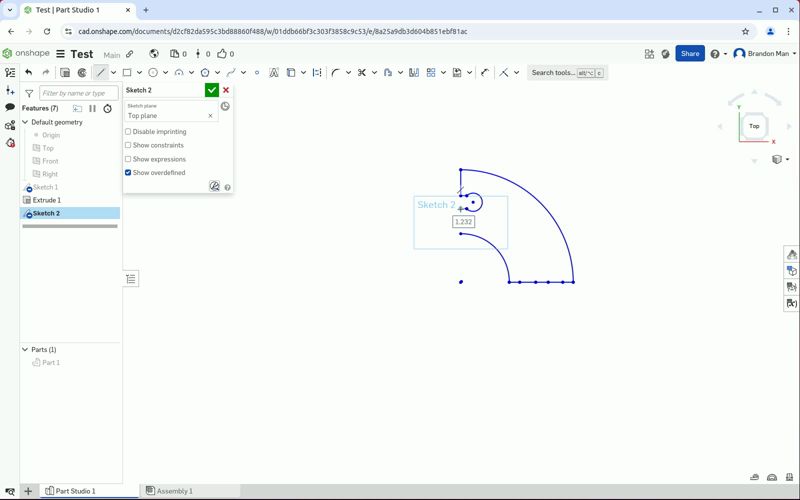
mouse_move(490, 208)
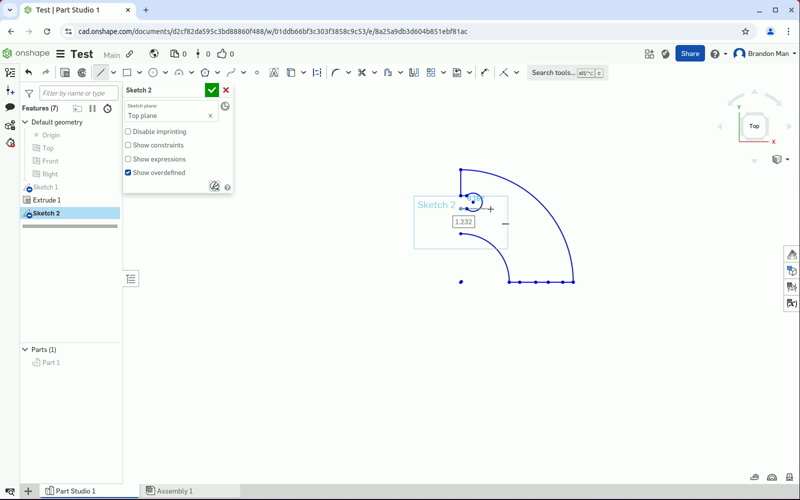
key_down(shift)
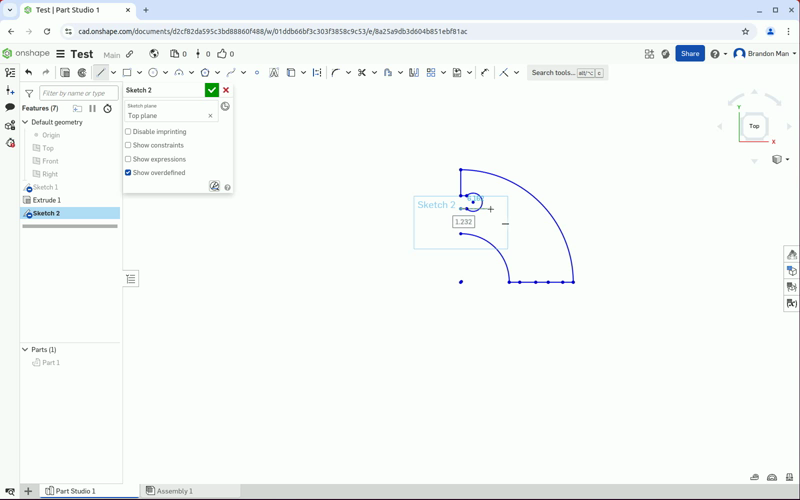
mouse_move(460, 233)
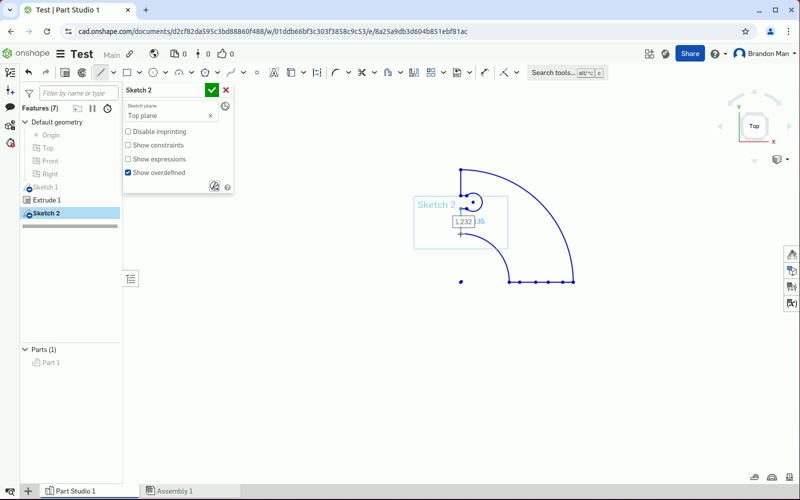
key_up(shift)
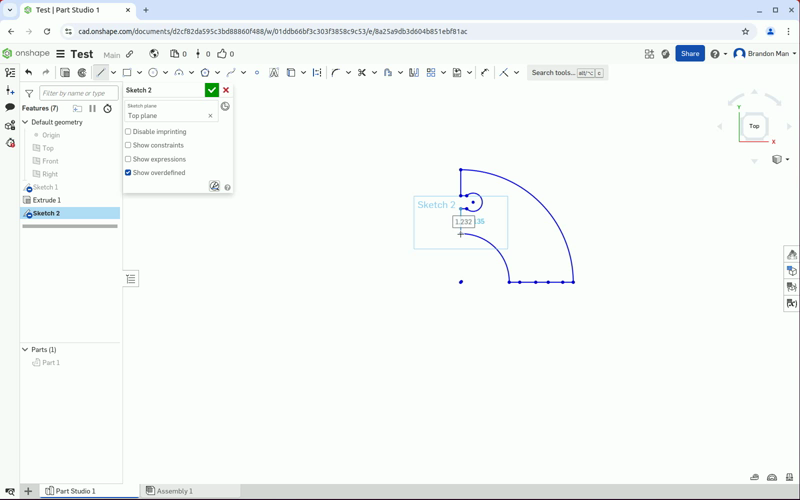
click(460, 233)
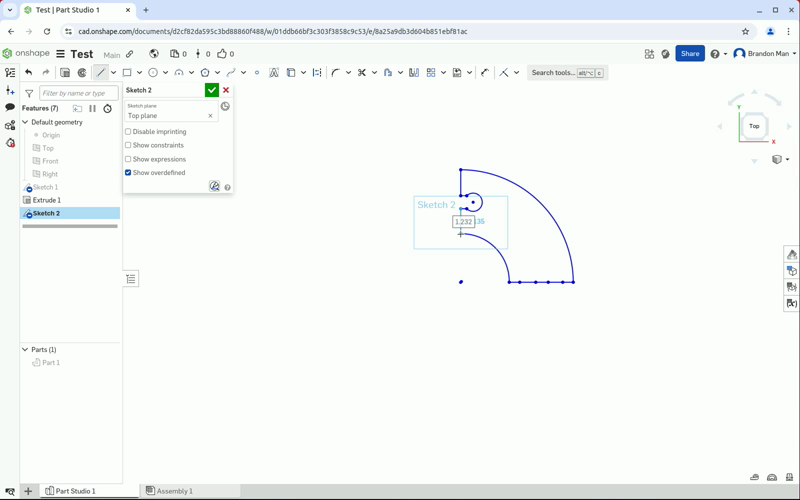
key(esc)
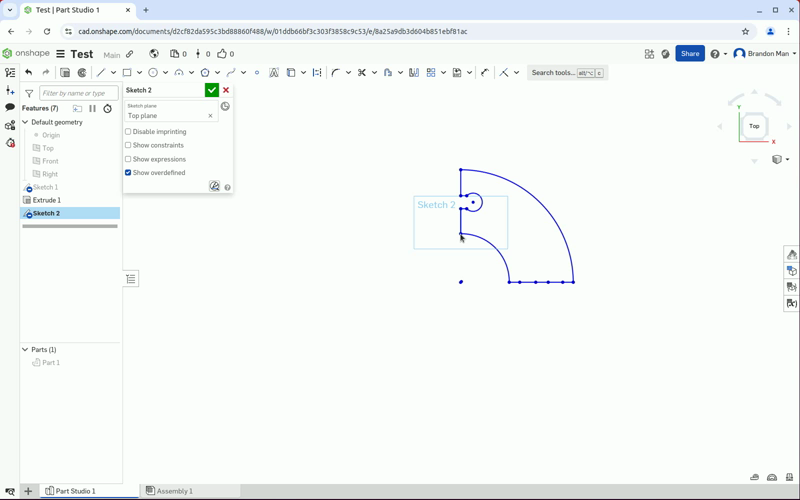
key(a)
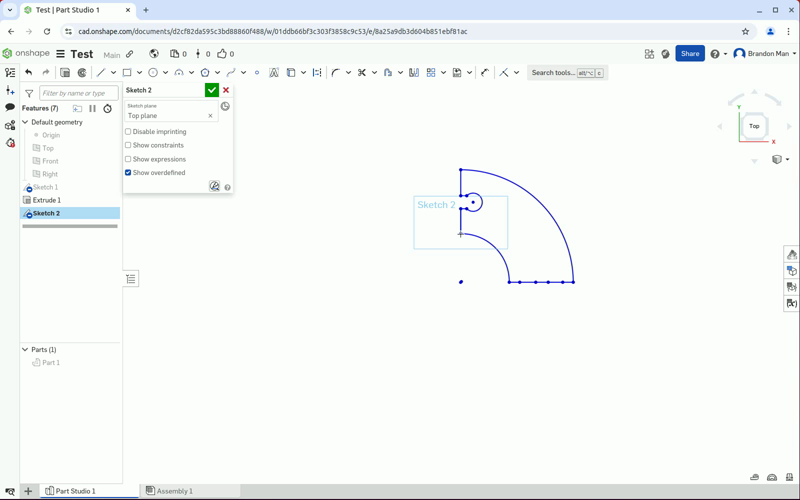
key_down(shift)
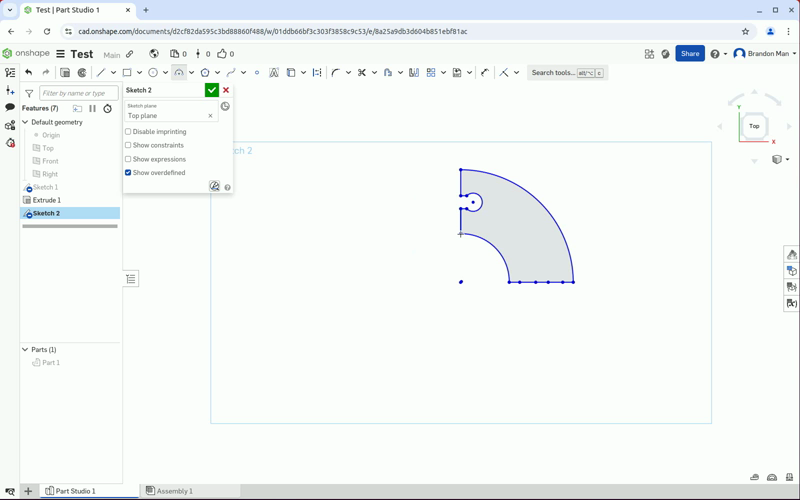
mouse_move(480, 226)
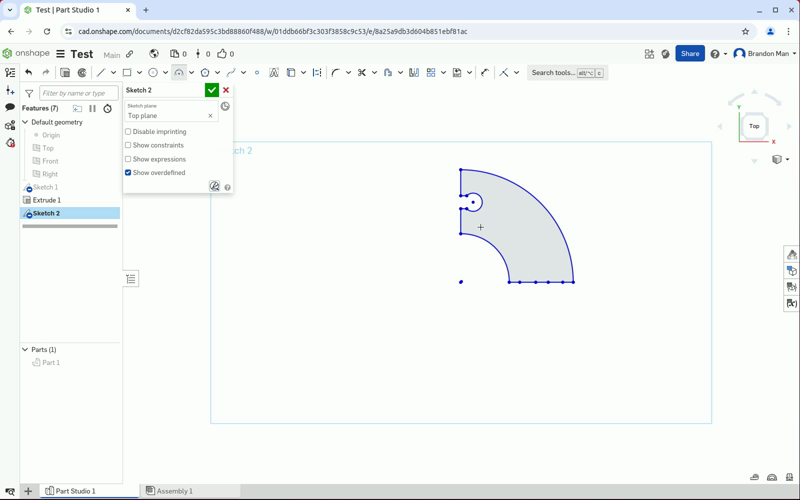
click(480, 226)
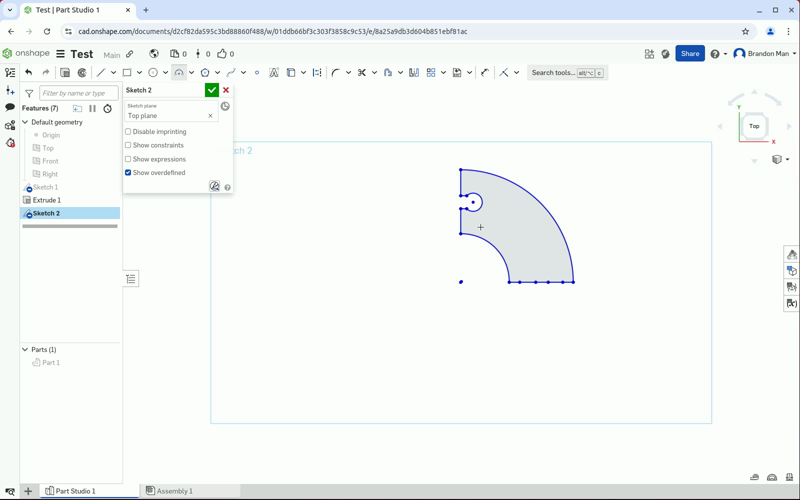
key_up(shift)
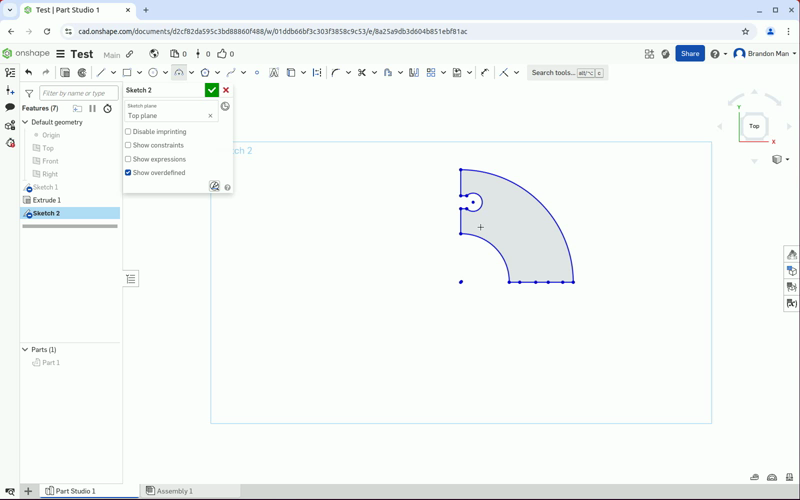
key_down(shift)
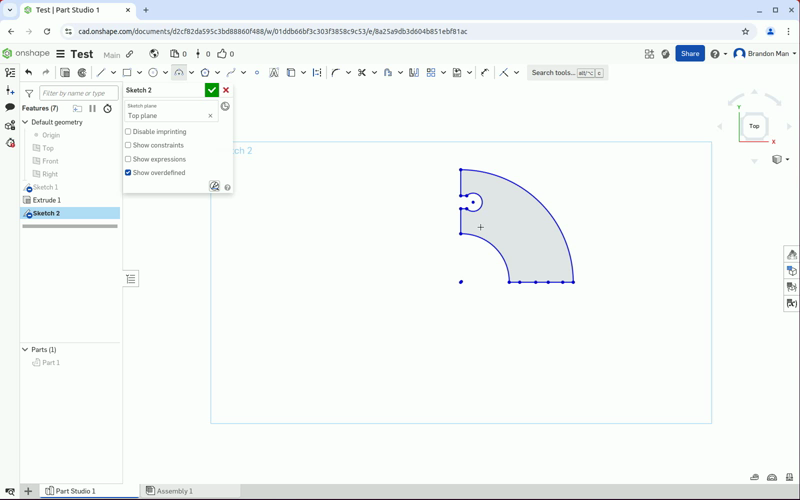
mouse_move(490, 231)
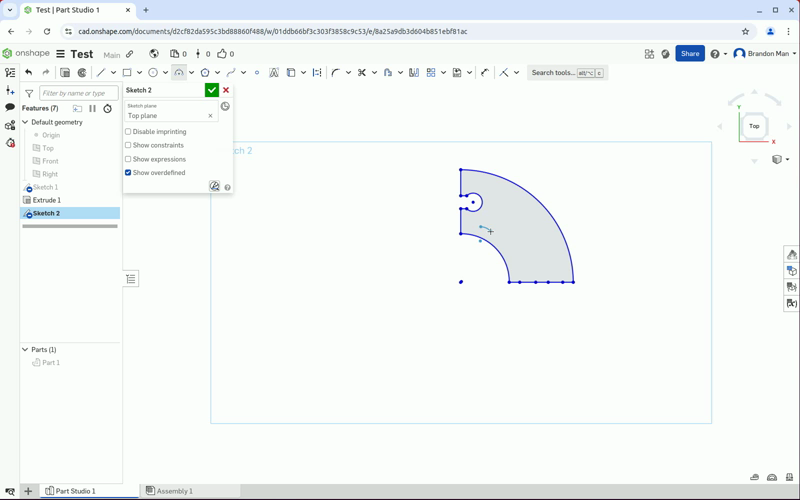
click(490, 231)
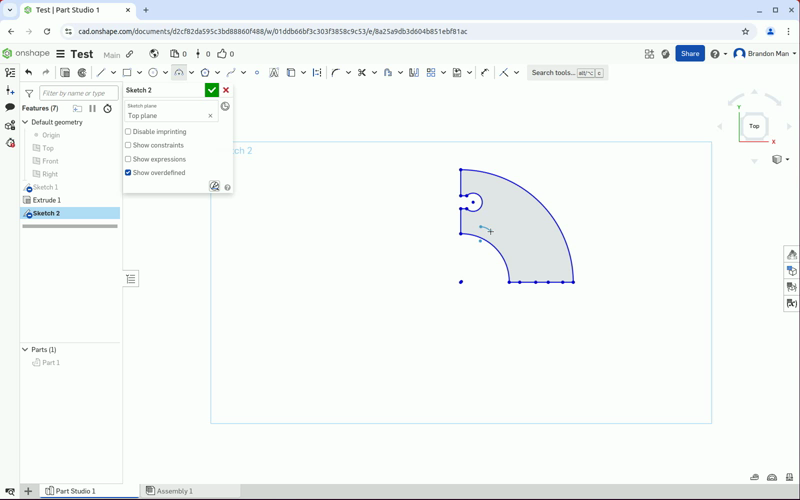
mouse_move(485, 229)
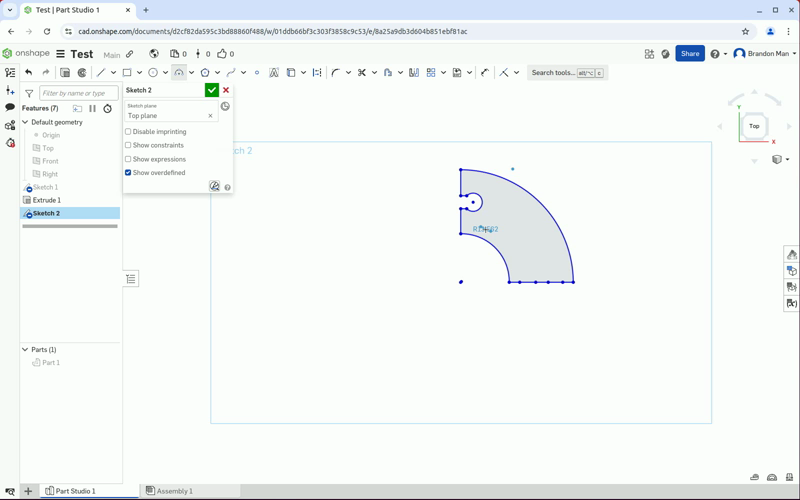
click(485, 229)
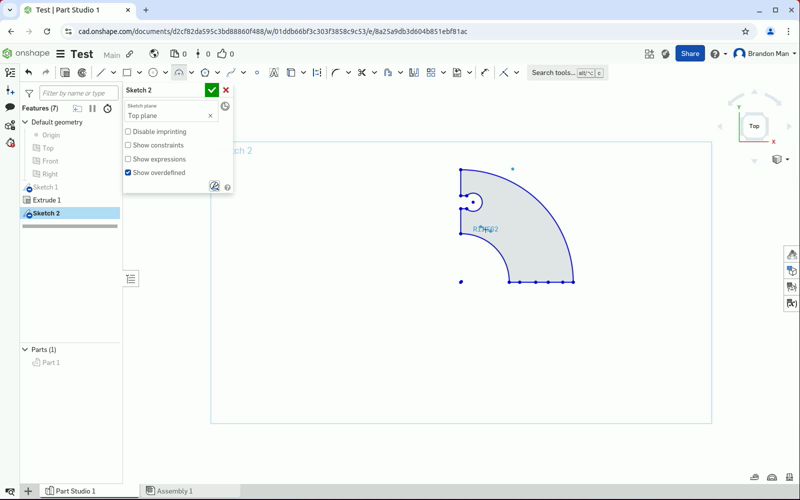
key_up(shift)
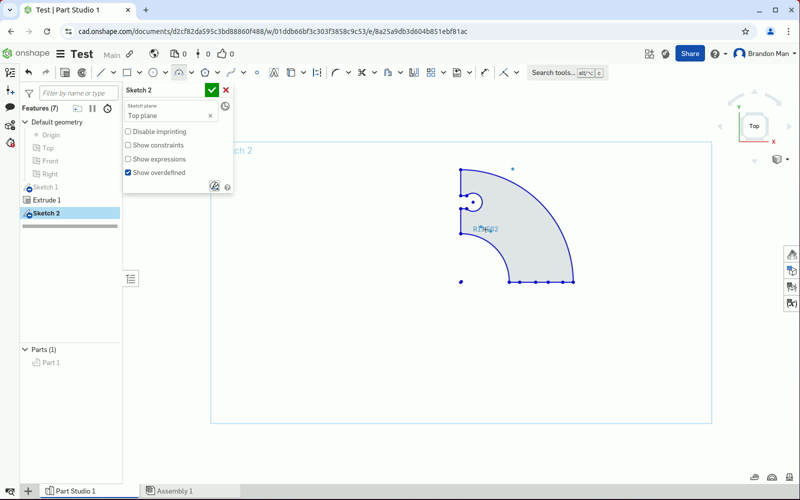
key(esc)
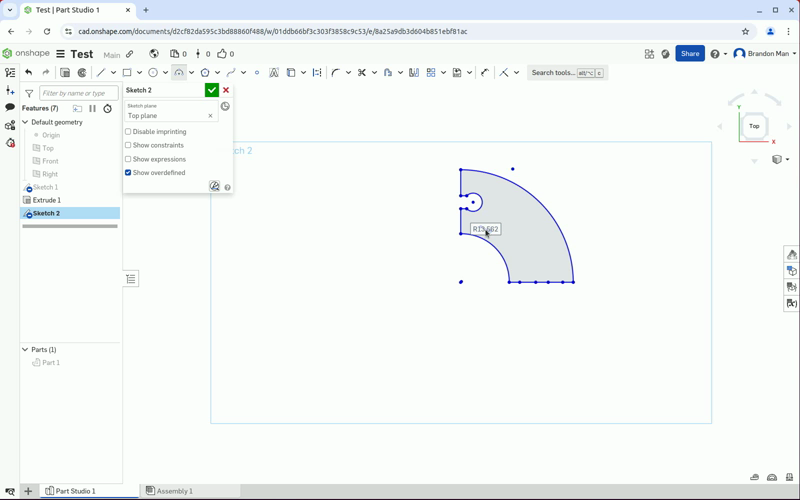
key(l)
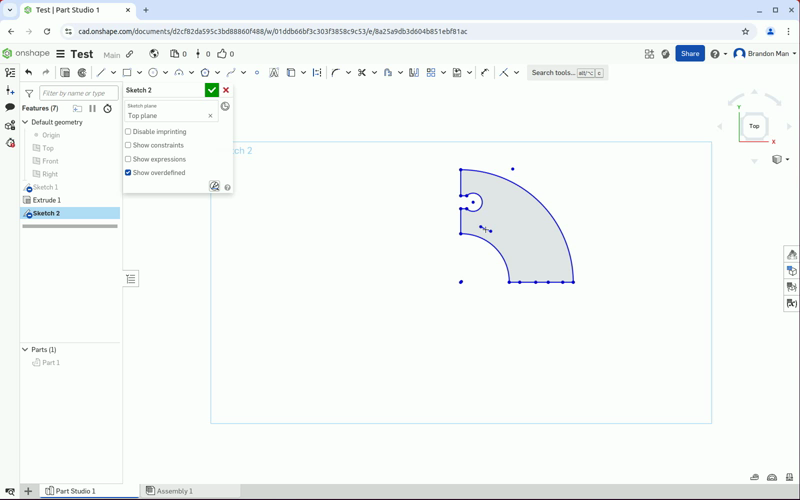
mouse_move(490, 231)
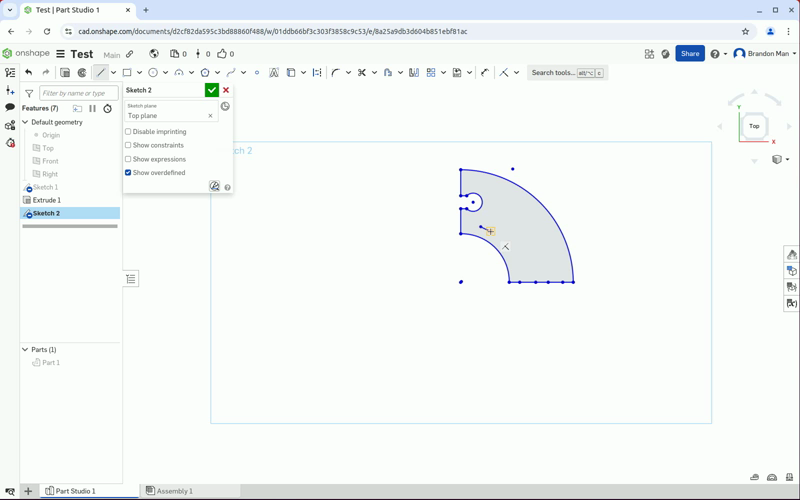
click(490, 231)
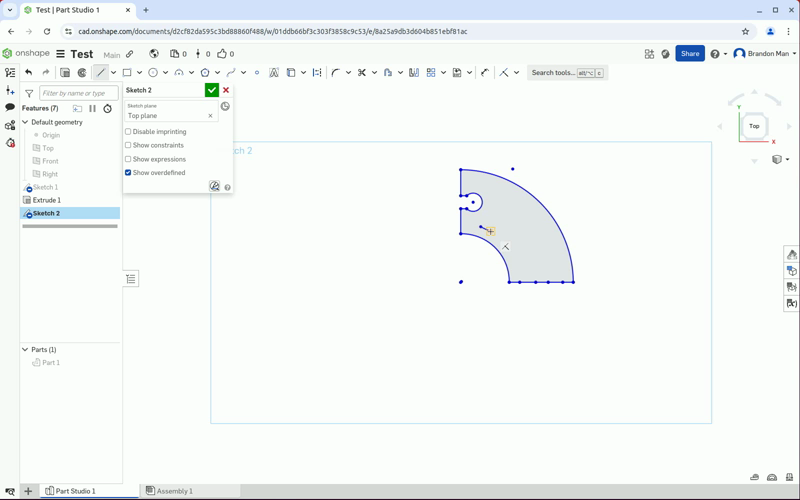
key_down(shift)
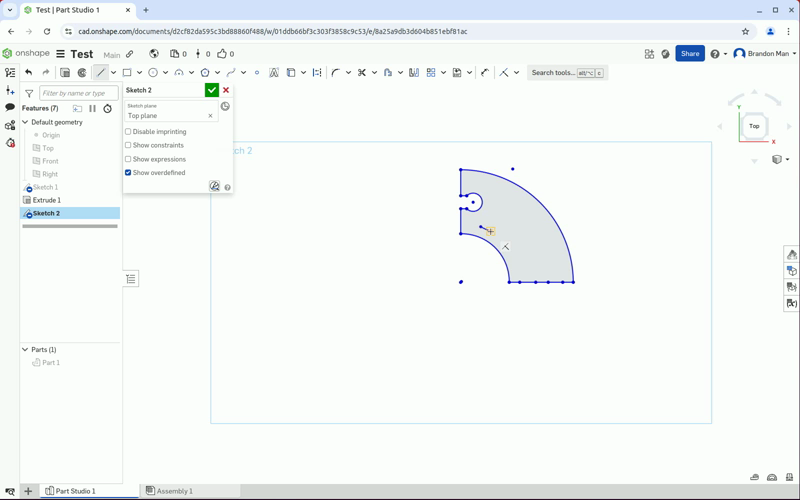
mouse_move(520, 231)
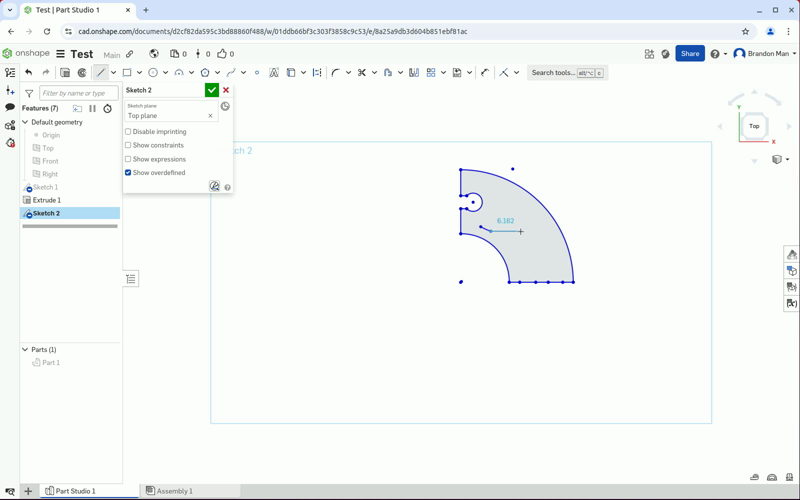
mouse_move(510, 193)
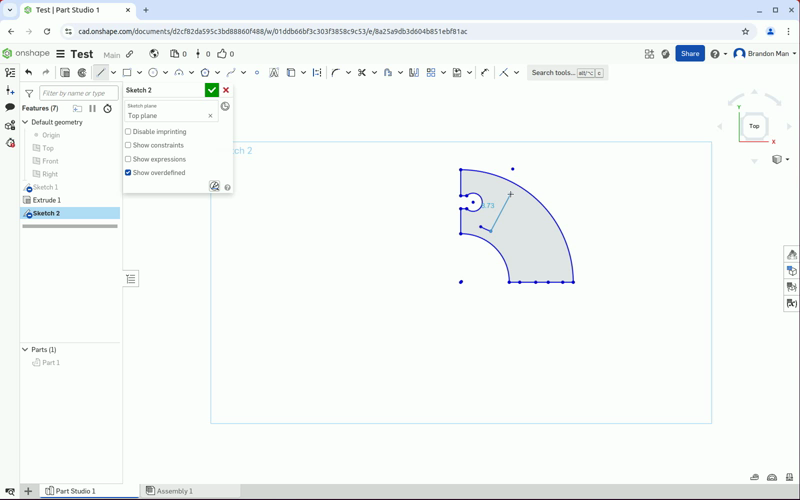
click(510, 193)
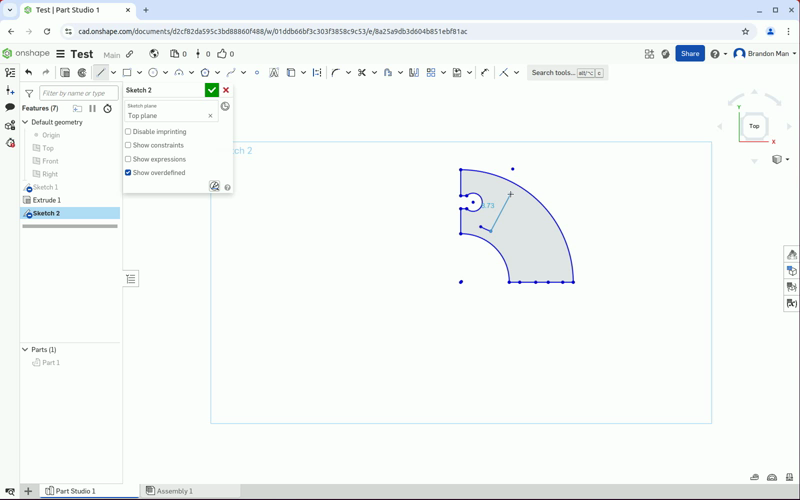
key_up(shift)
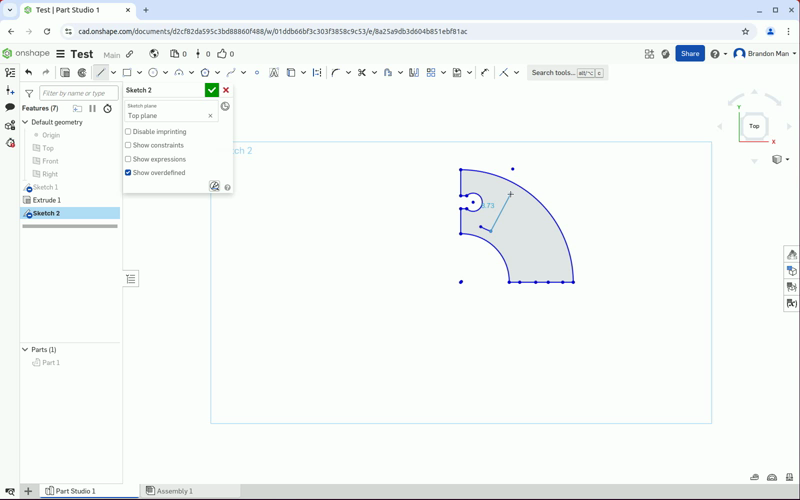
key(esc)
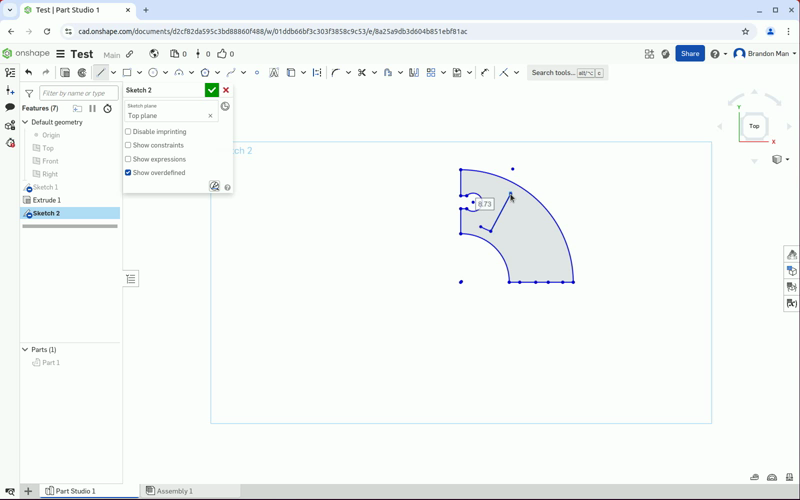
key(a)
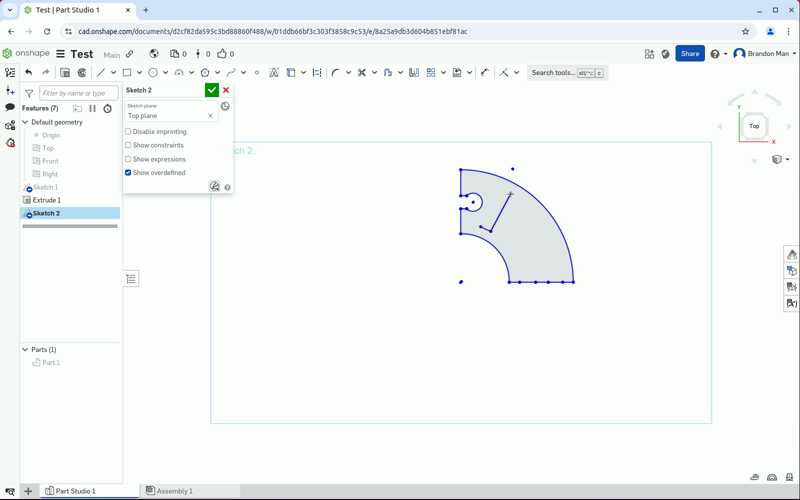
mouse_move(510, 193)
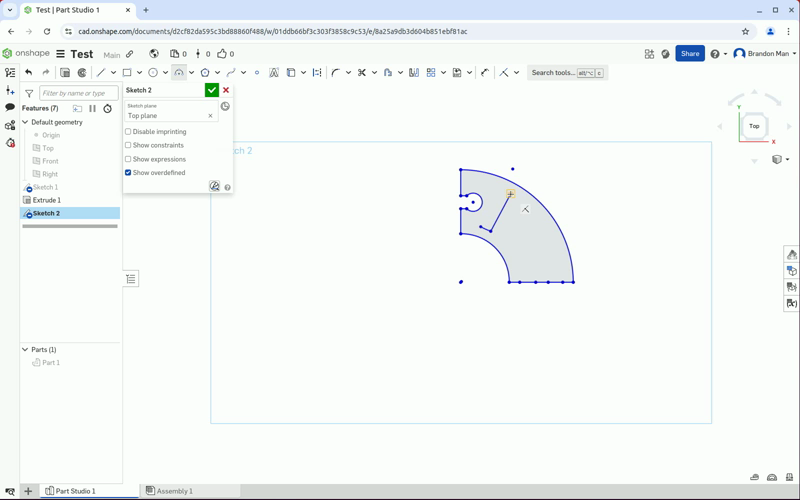
click(510, 193)
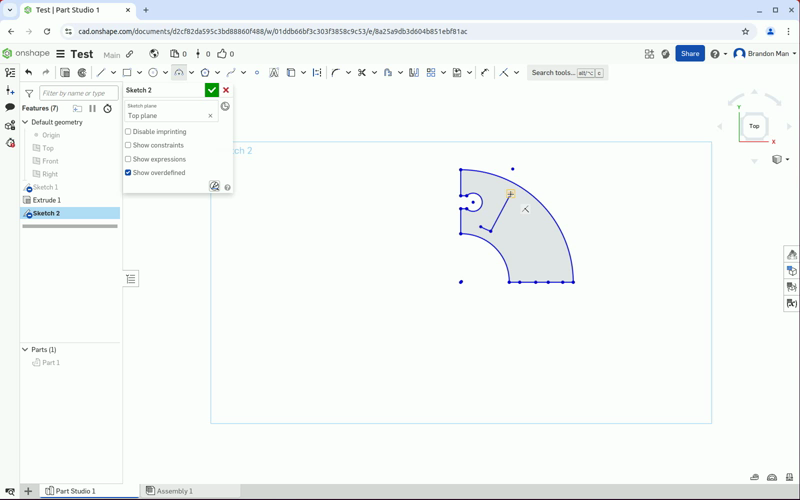
key_down(shift)
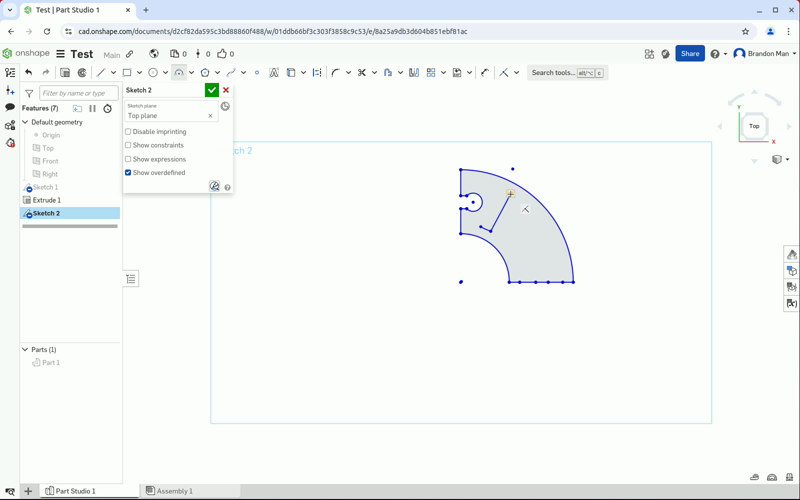
mouse_move(492, 186)
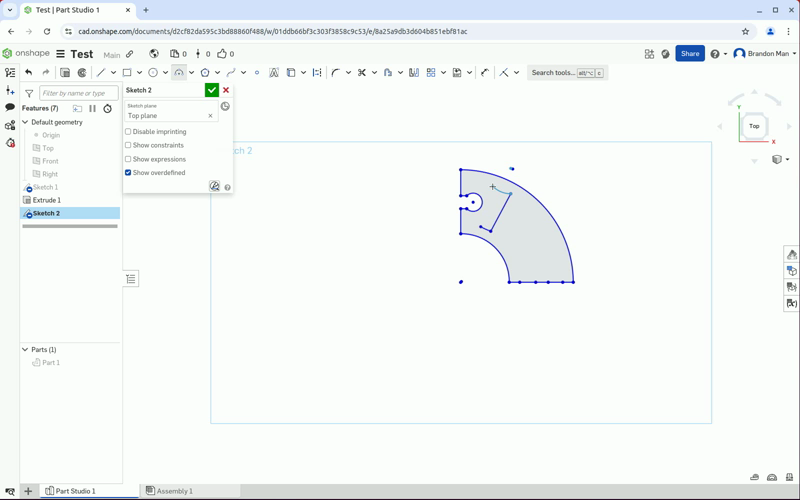
click(492, 186)
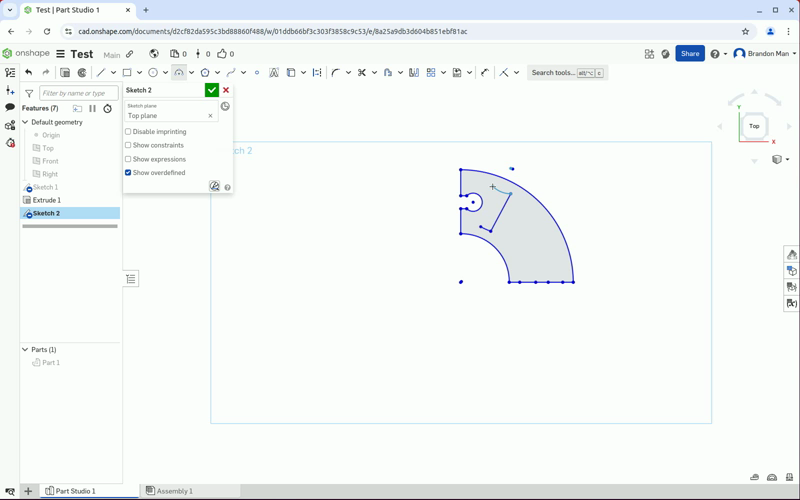
mouse_move(501, 189)
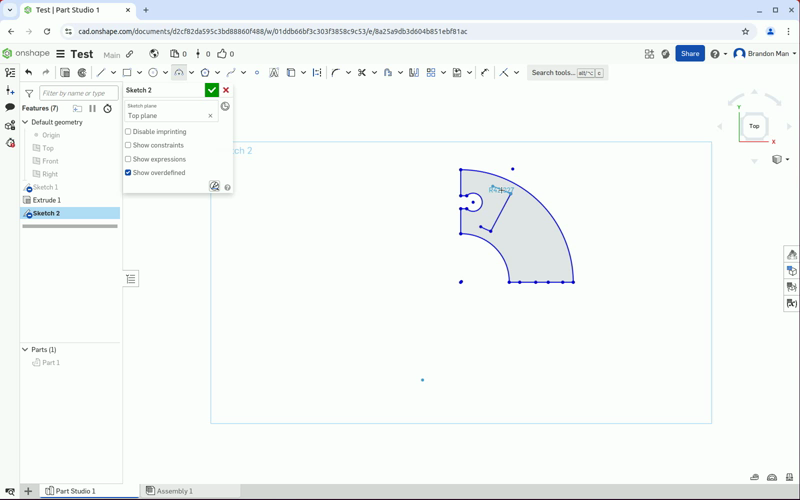
click(501, 189)
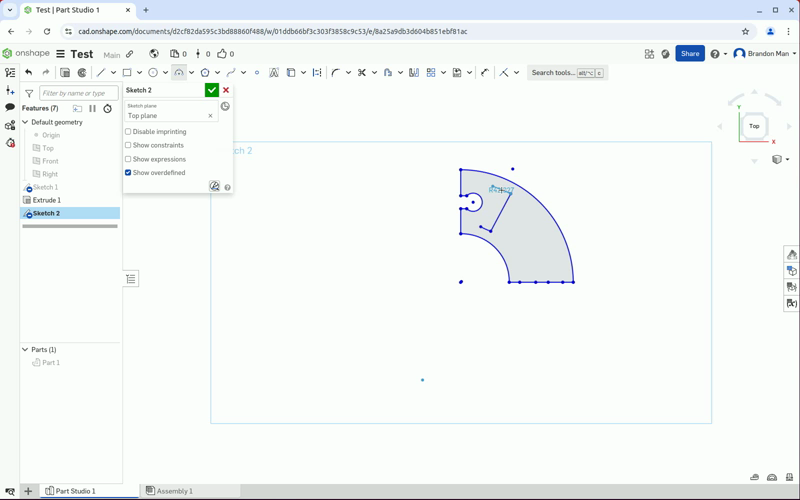
key_up(shift)
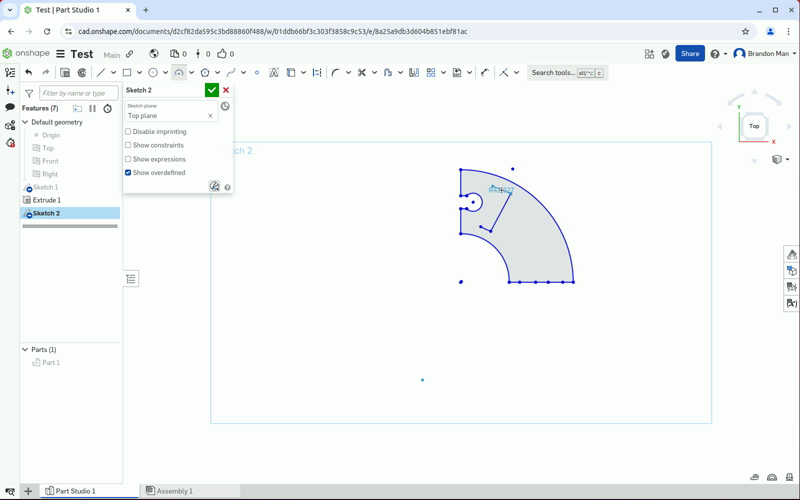
key(esc)
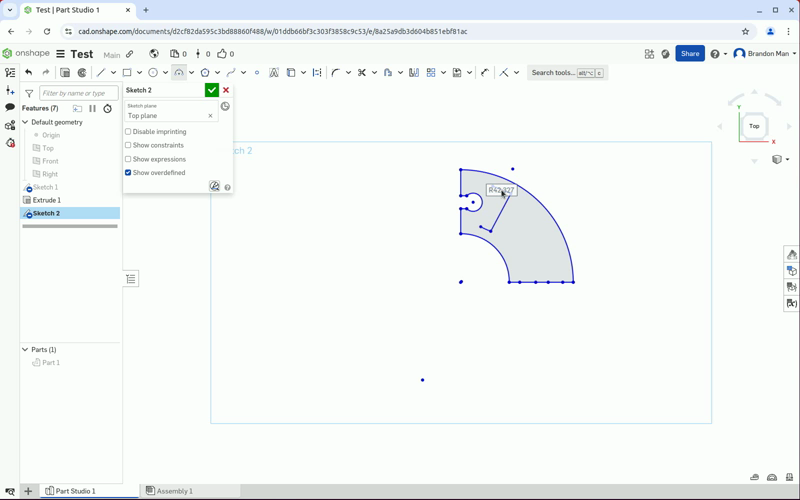
key(l)
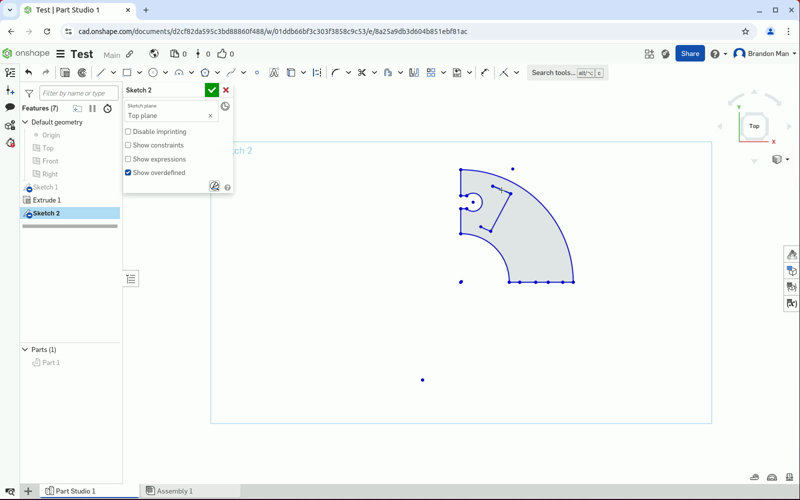
mouse_move(492, 186)
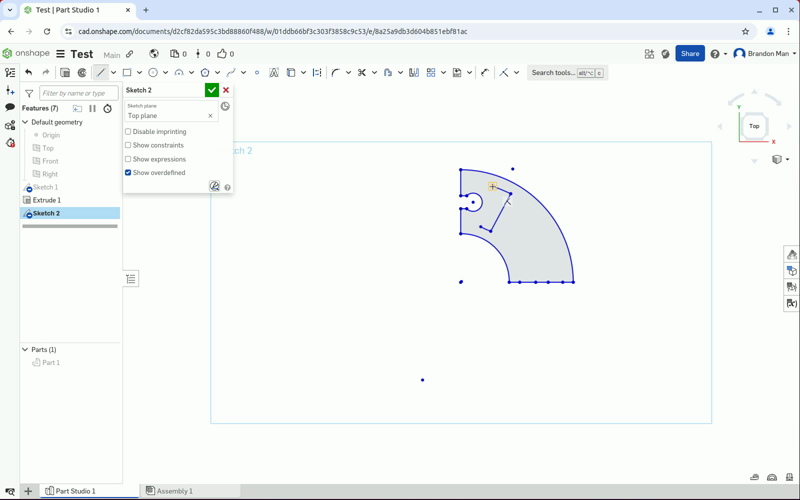
click(492, 186)
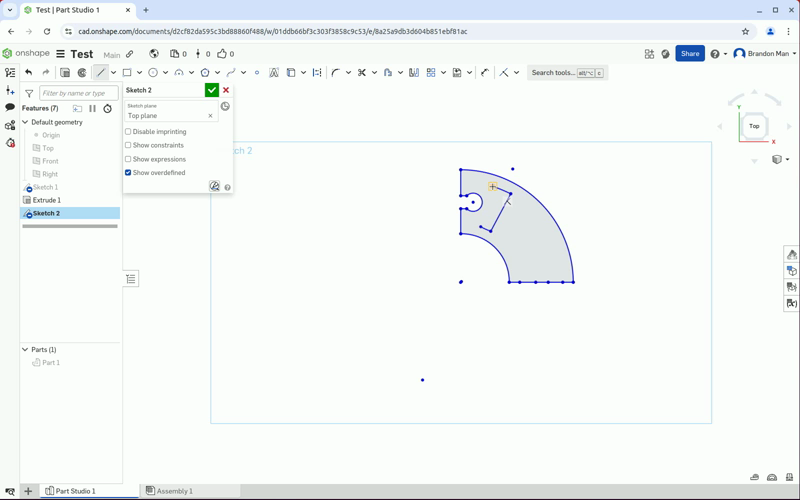
mouse_move(522, 186)
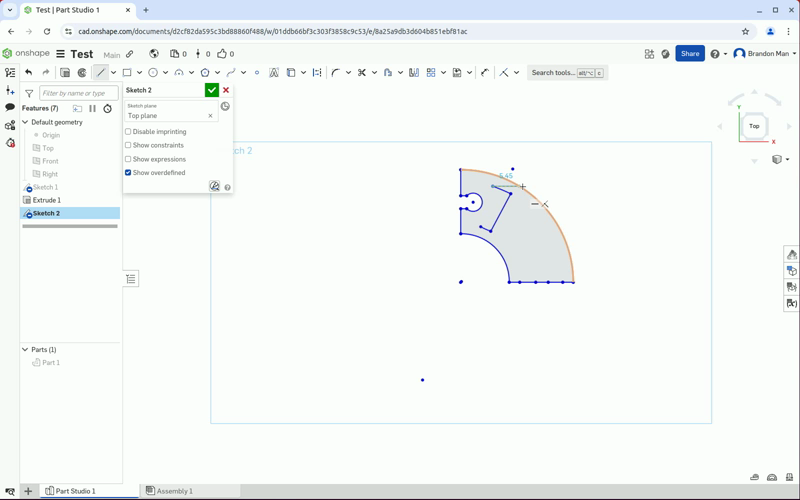
key_down(shift)
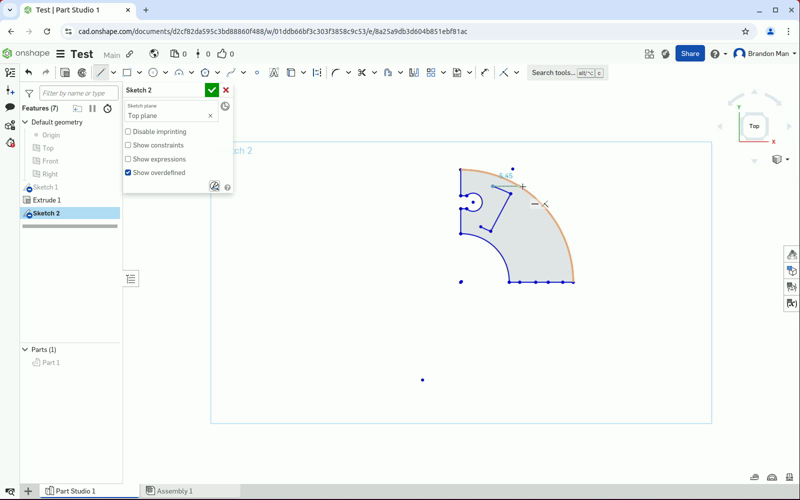
mouse_move(480, 226)
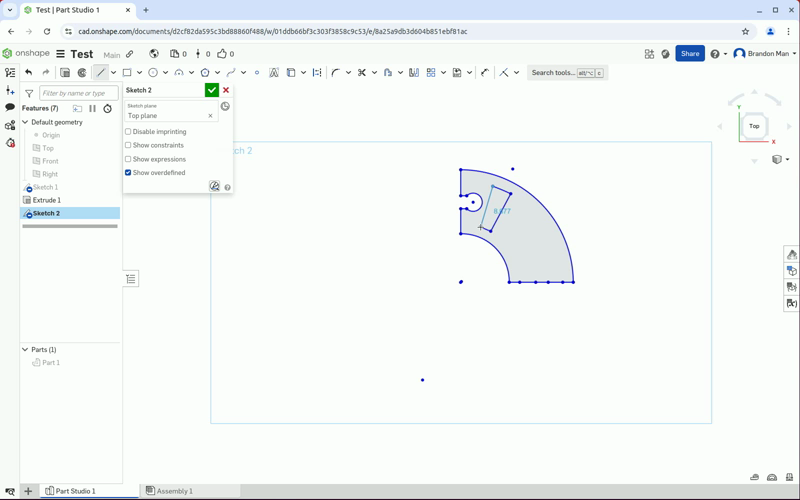
key_up(shift)
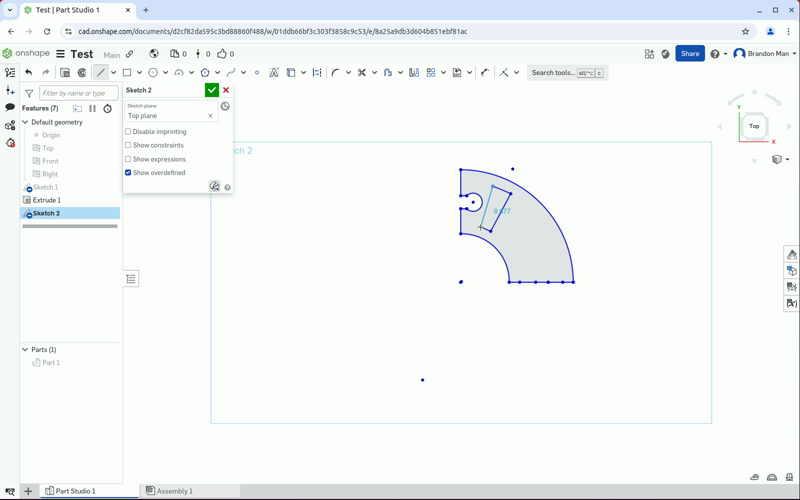
click(480, 226)
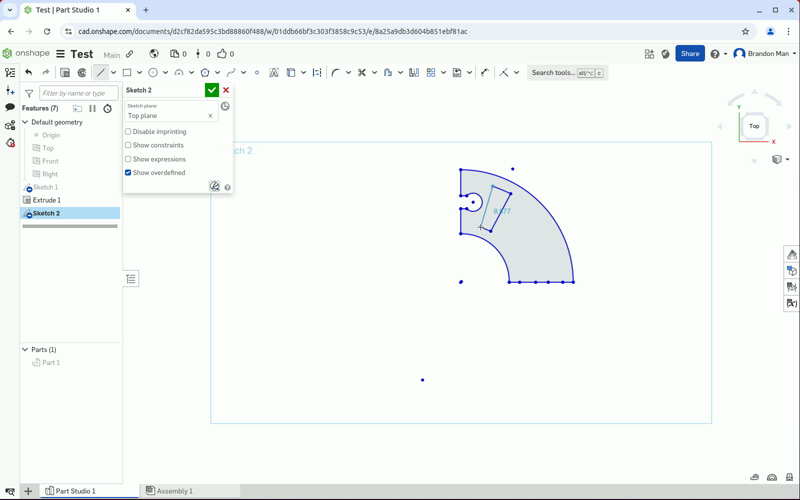
key(esc)
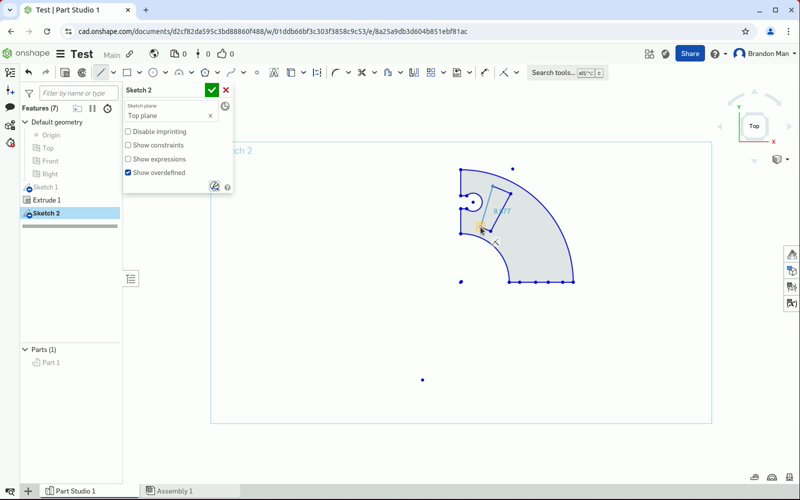
key(a)
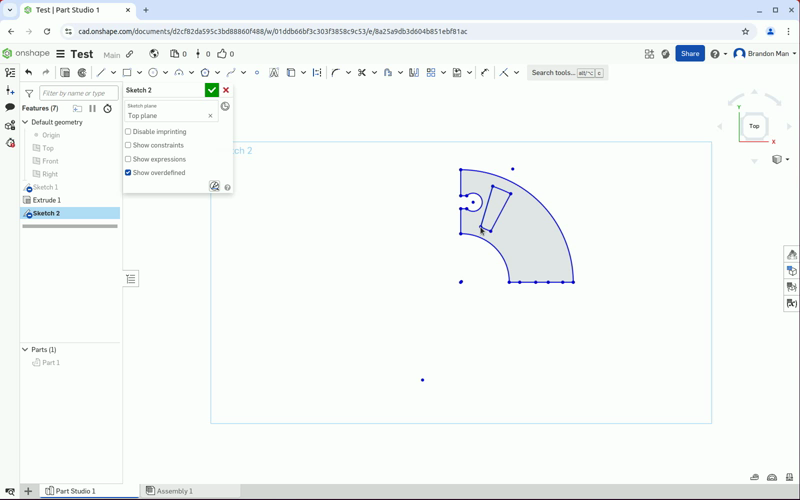
key_down(shift)
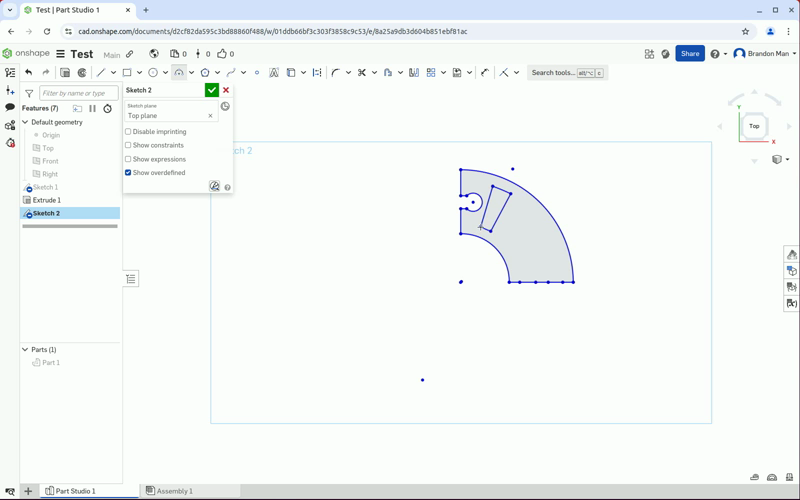
mouse_move(496, 234)
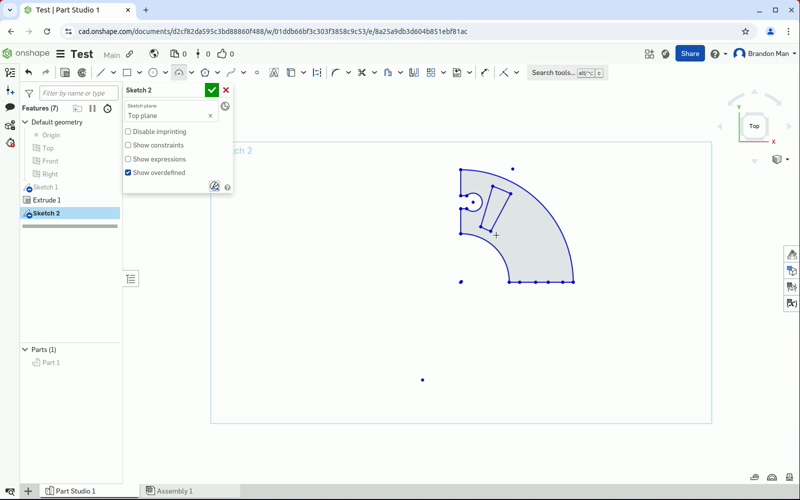
click(496, 234)
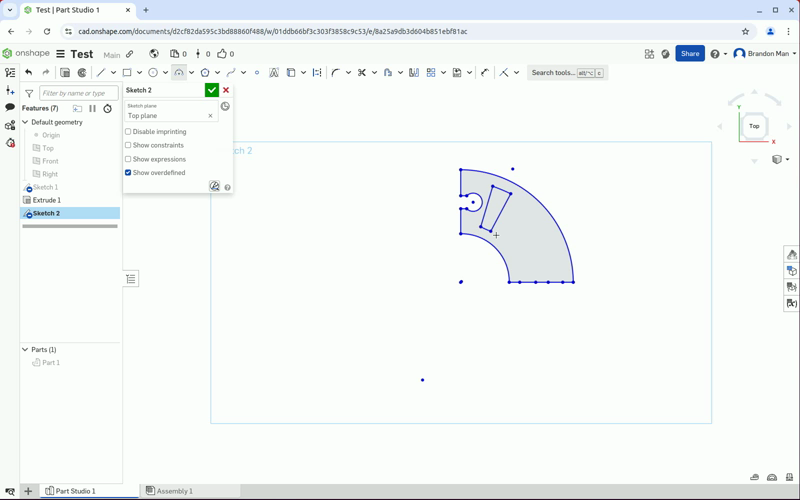
key_up(shift)
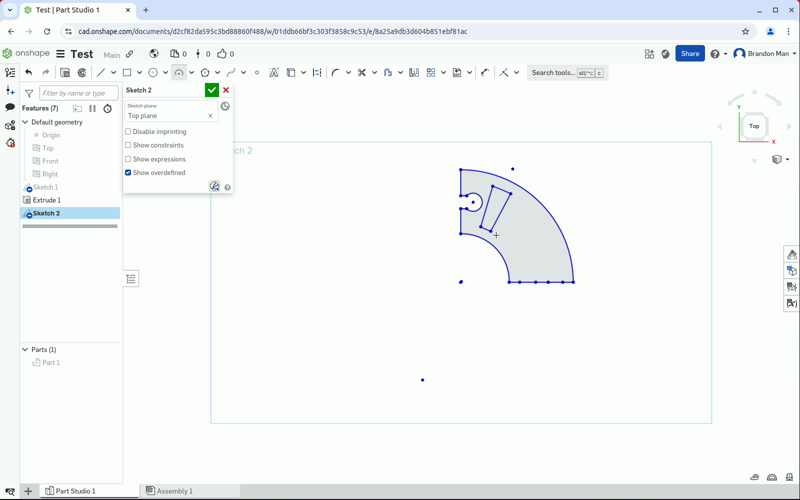
key_down(shift)
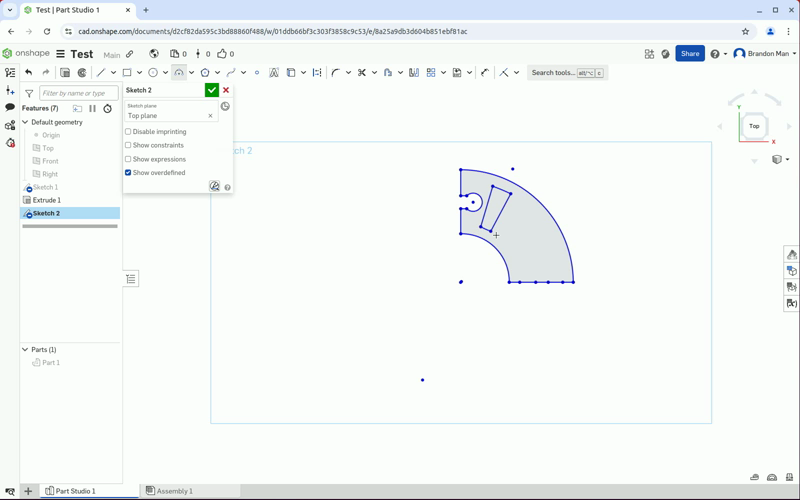
mouse_move(504, 242)
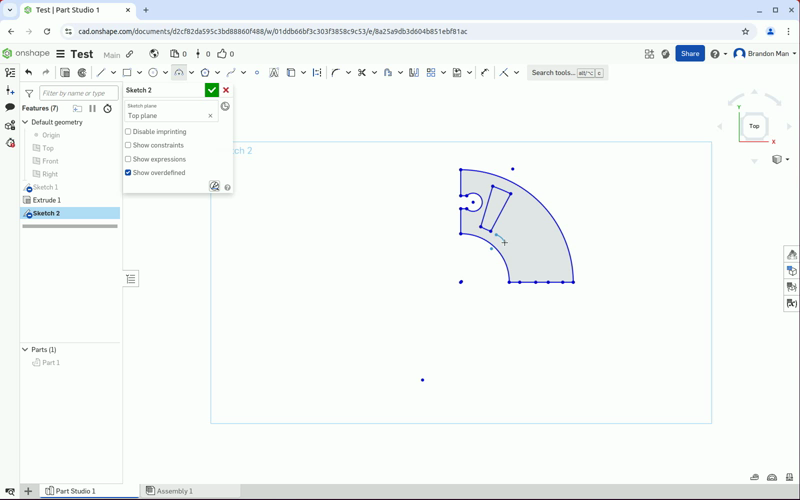
click(504, 242)
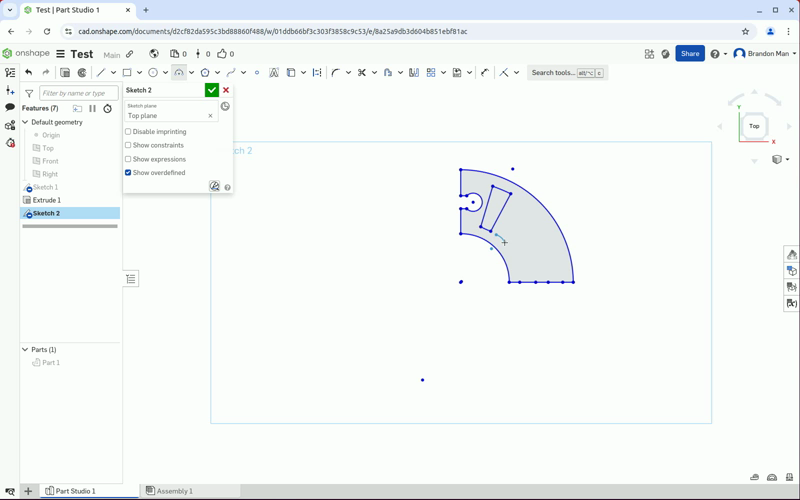
mouse_move(500, 238)
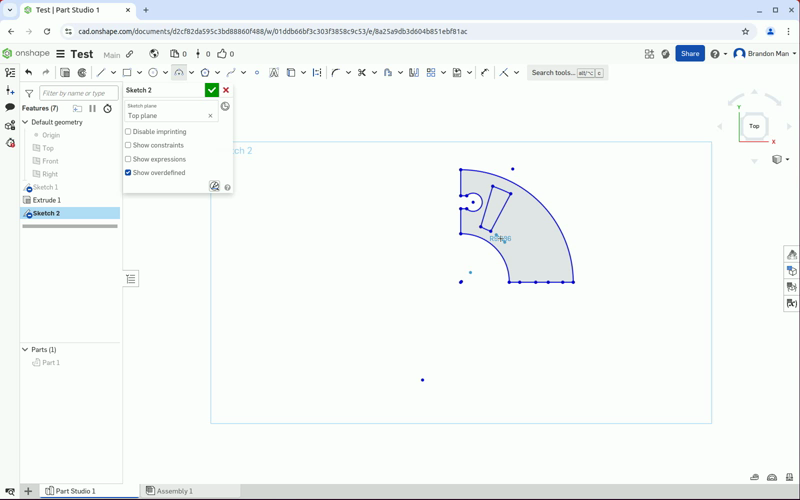
click(500, 238)
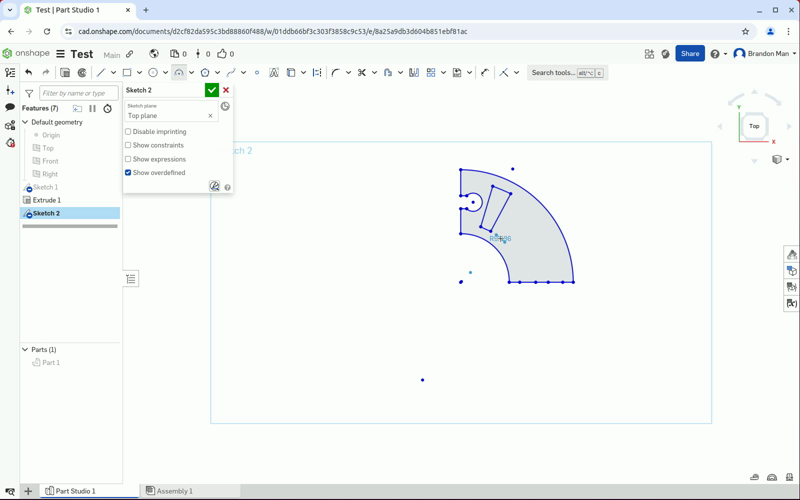
key_up(shift)
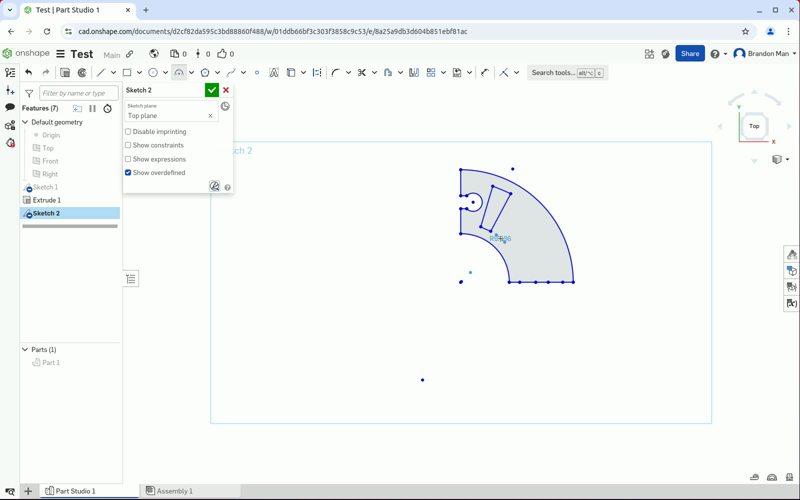
key(esc)
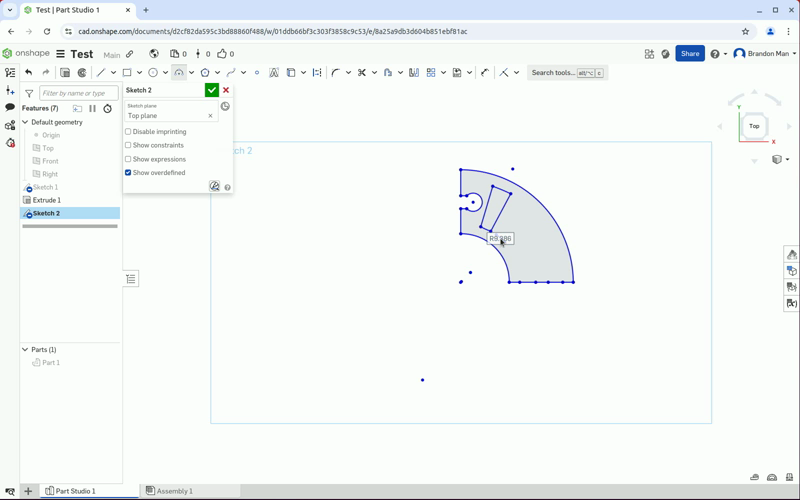
key(l)
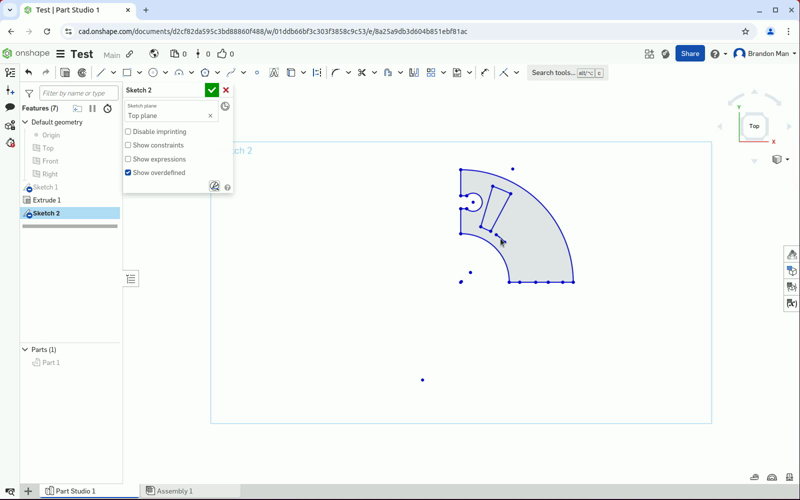
mouse_move(504, 242)
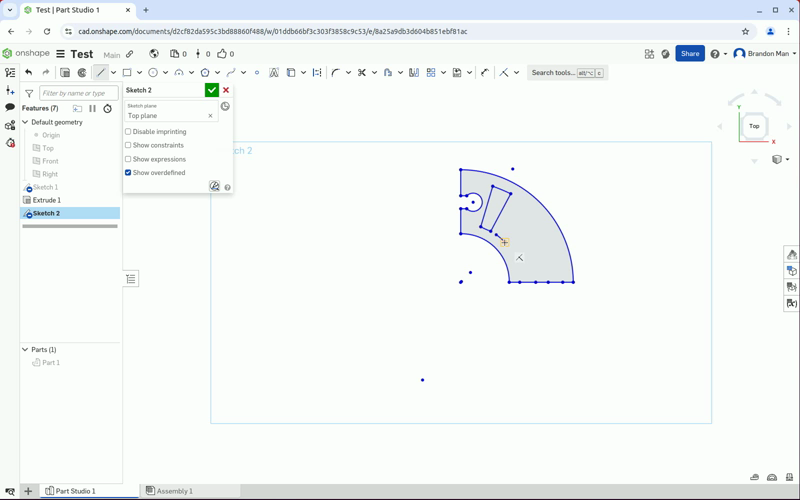
click(504, 242)
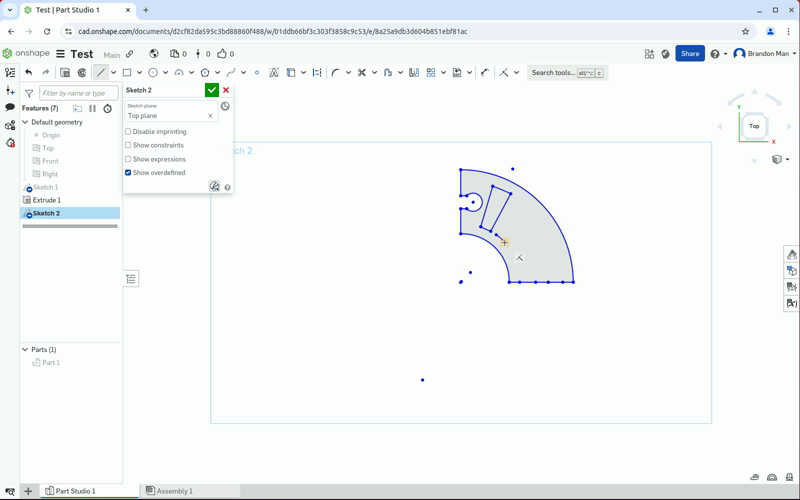
key_down(shift)
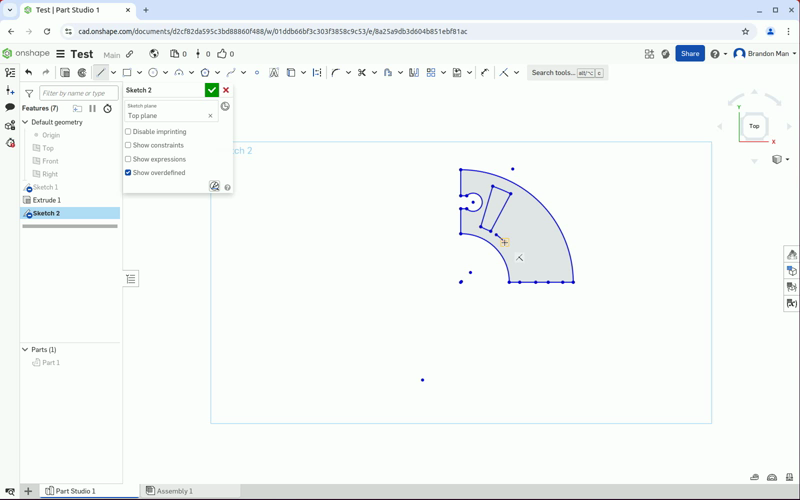
mouse_move(534, 242)
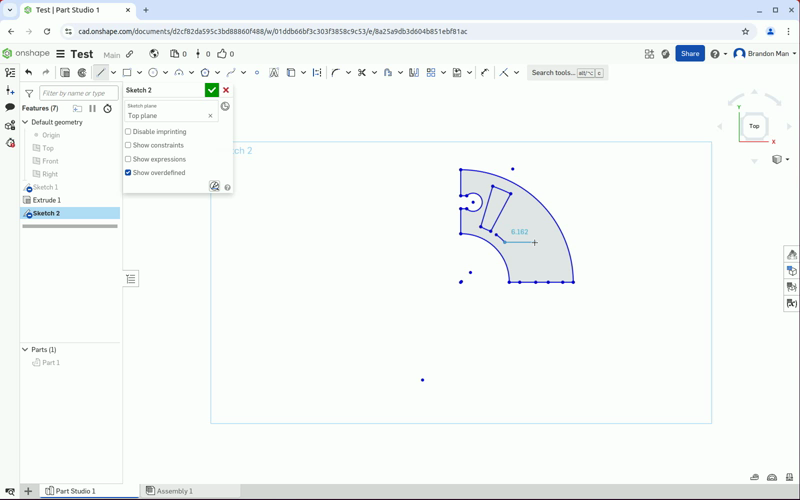
mouse_move(536, 213)
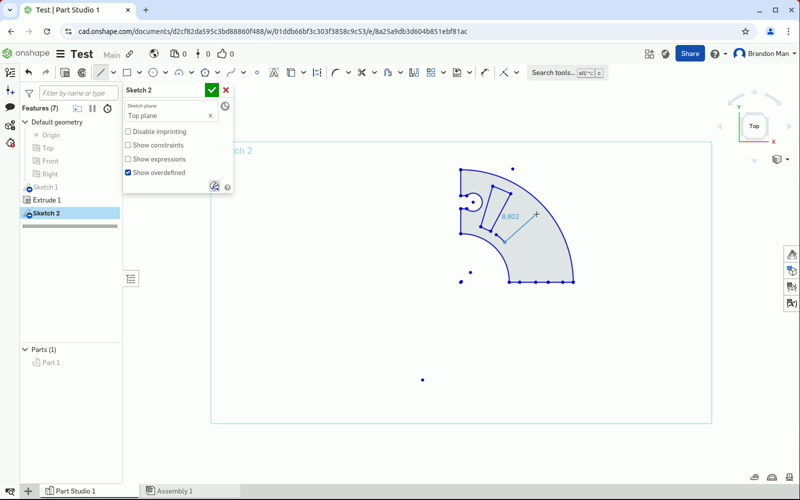
click(536, 213)
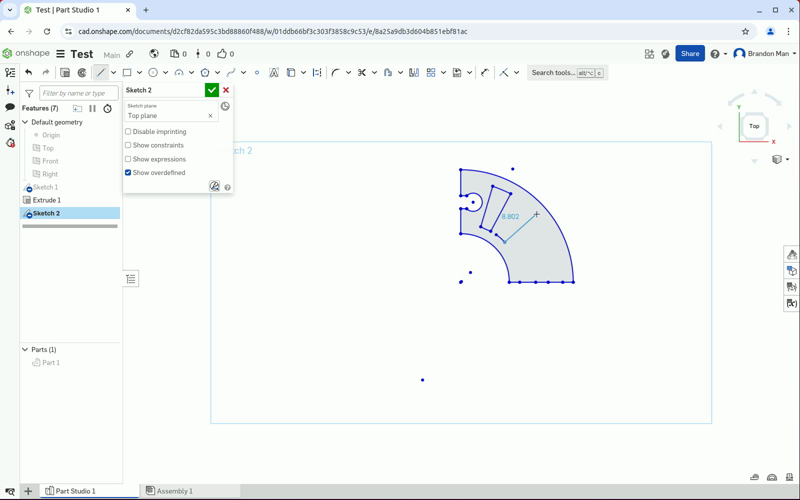
key_up(shift)
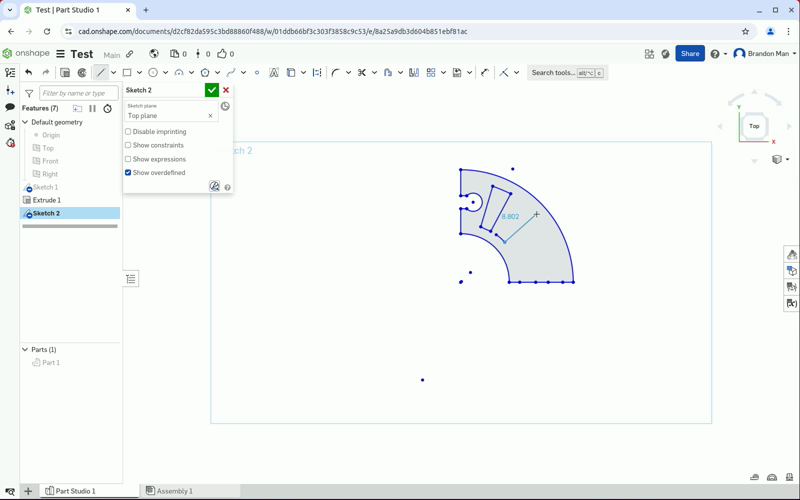
key(esc)
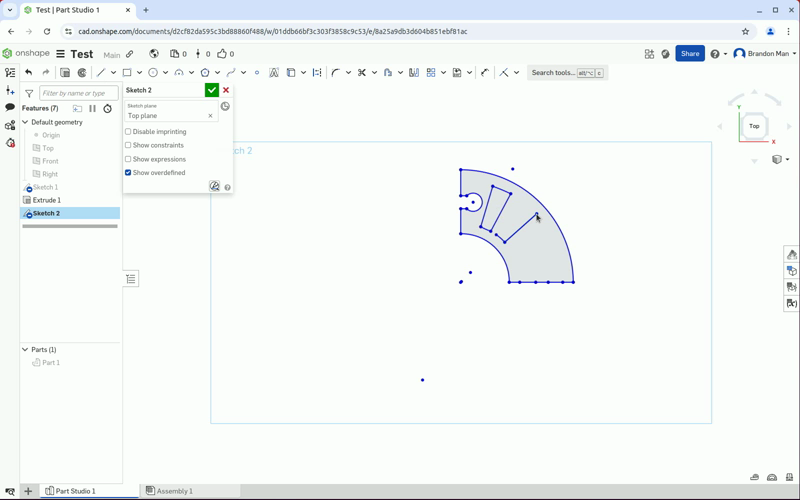
key(a)
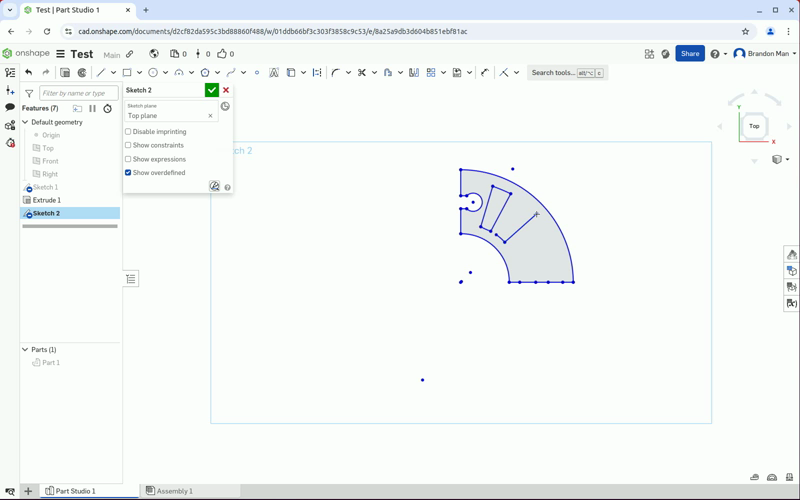
mouse_move(536, 213)
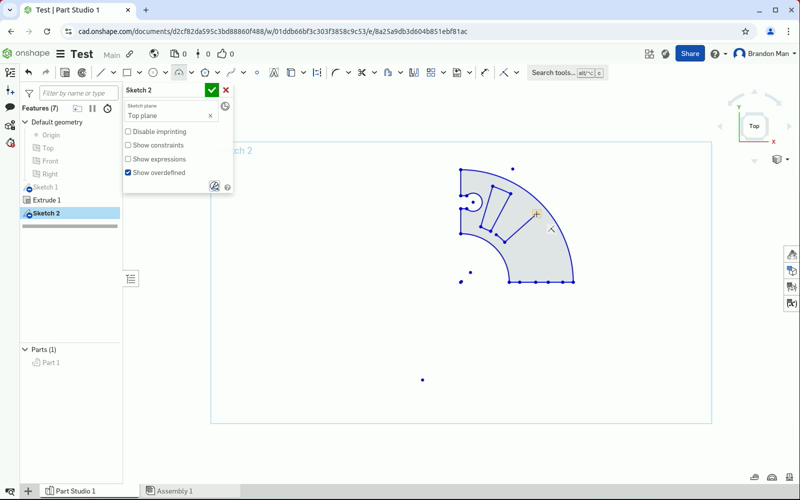
click(536, 213)
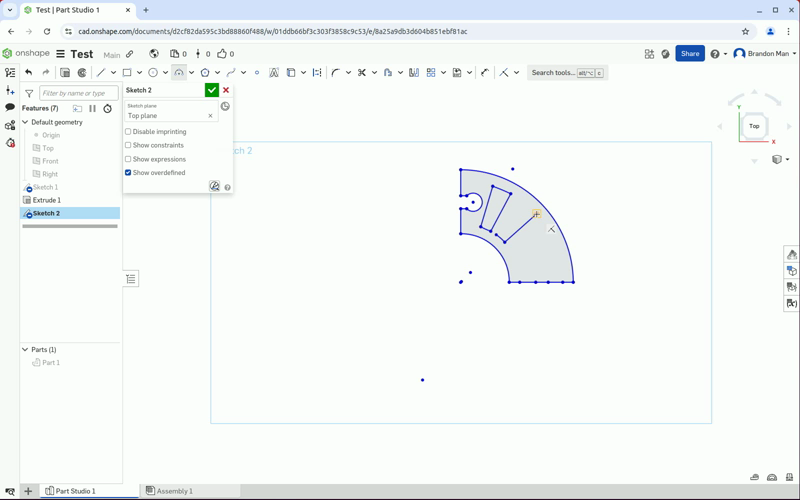
key_down(shift)
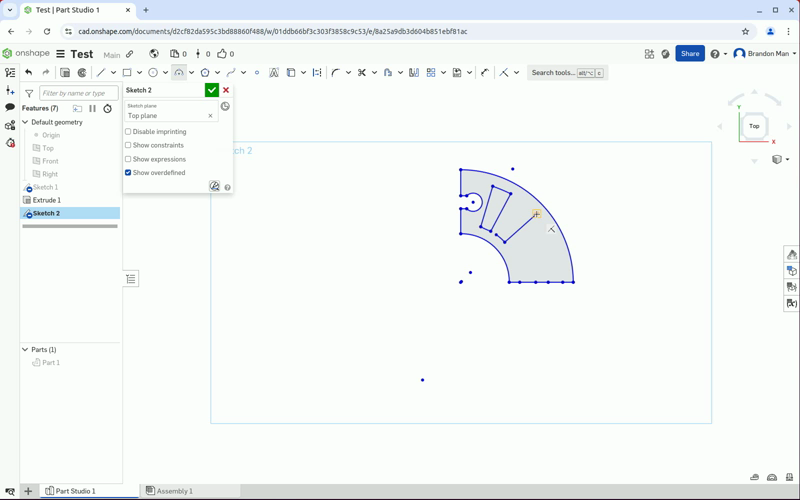
mouse_move(521, 200)
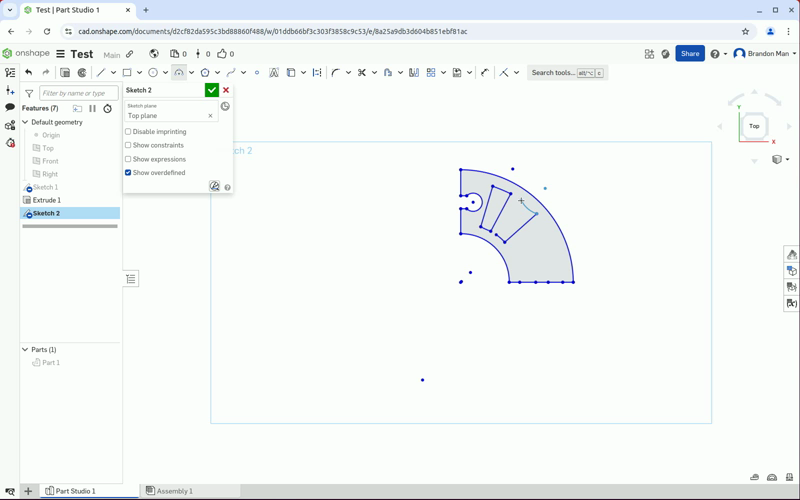
click(521, 200)
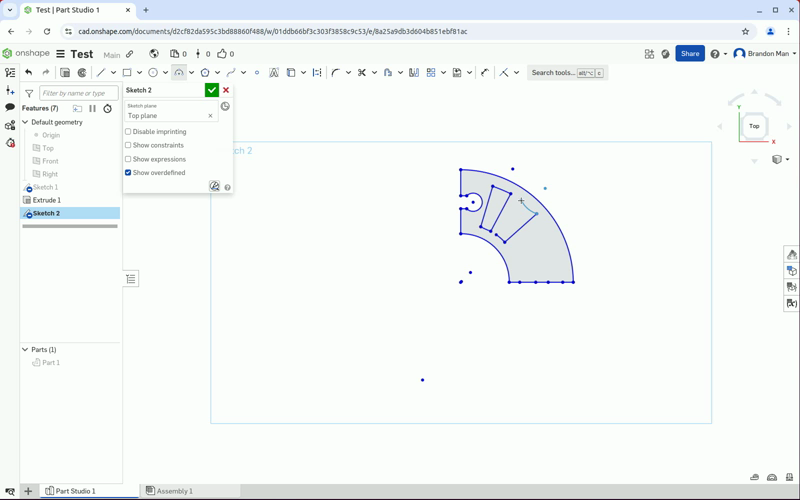
mouse_move(529, 206)
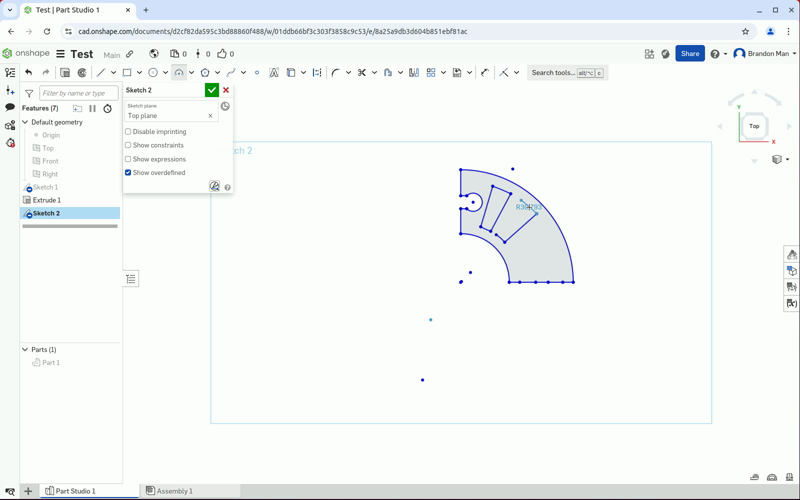
click(529, 206)
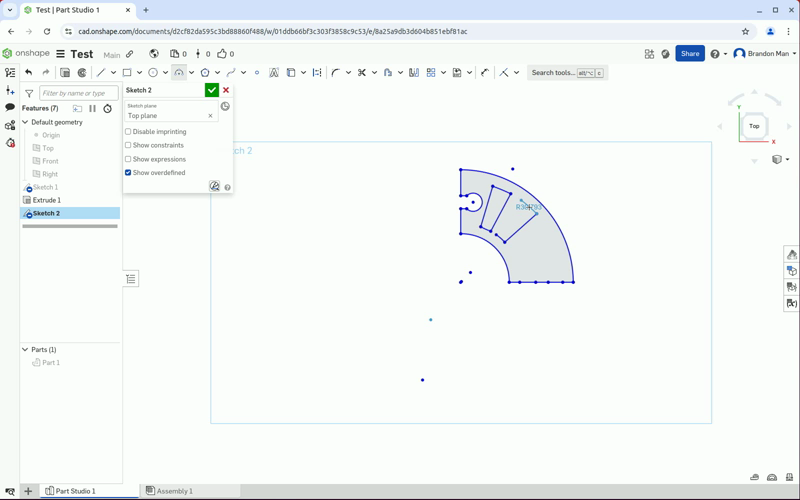
key_up(shift)
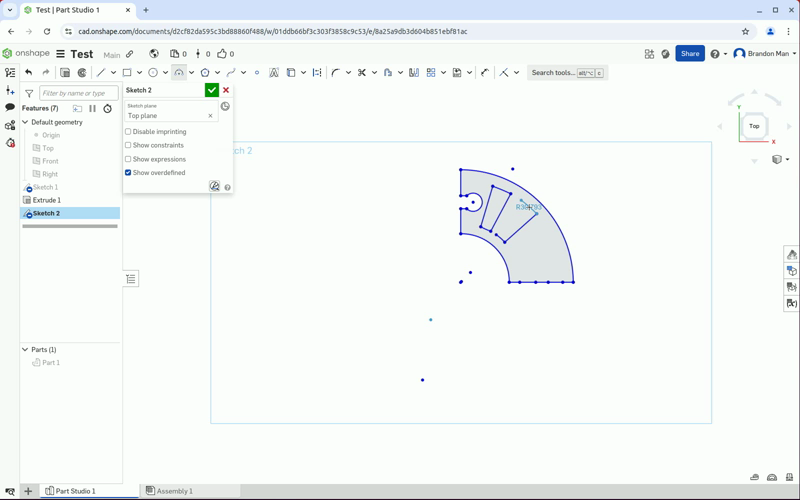
key(esc)
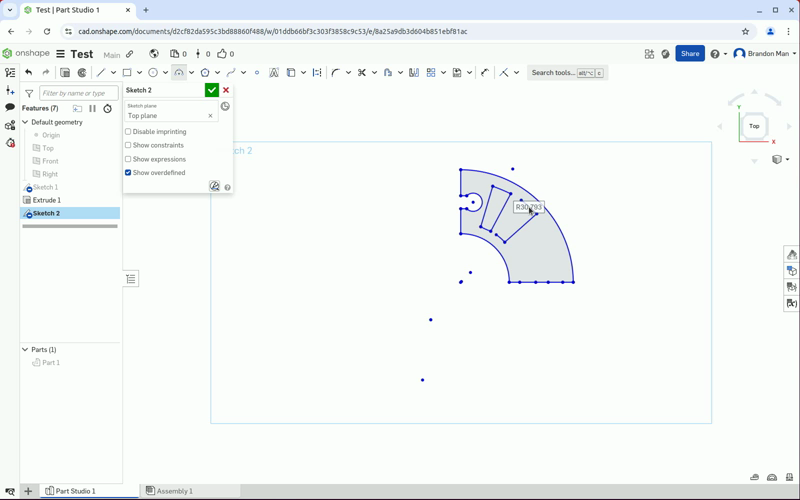
key(l)
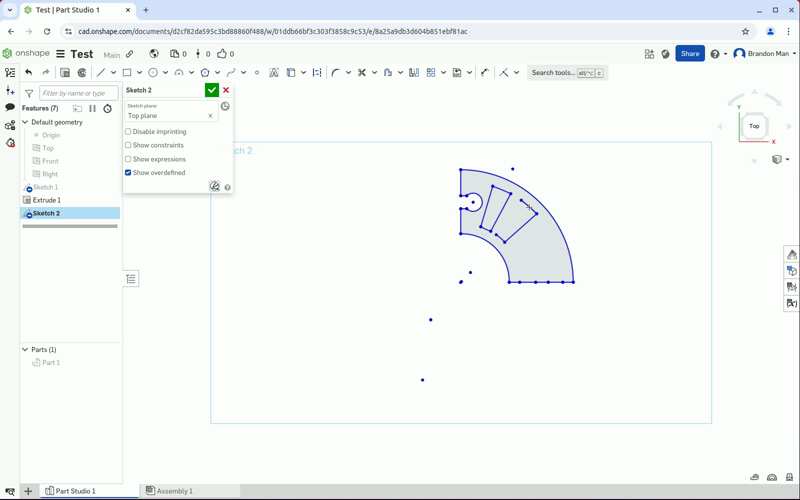
mouse_move(521, 200)
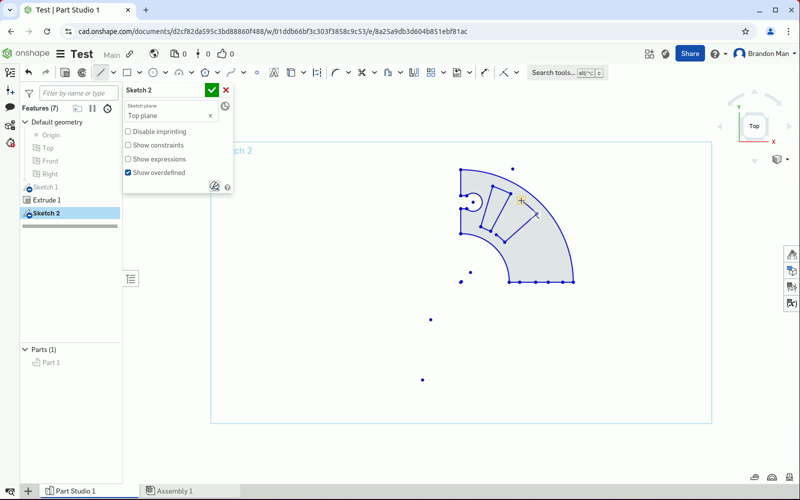
click(521, 200)
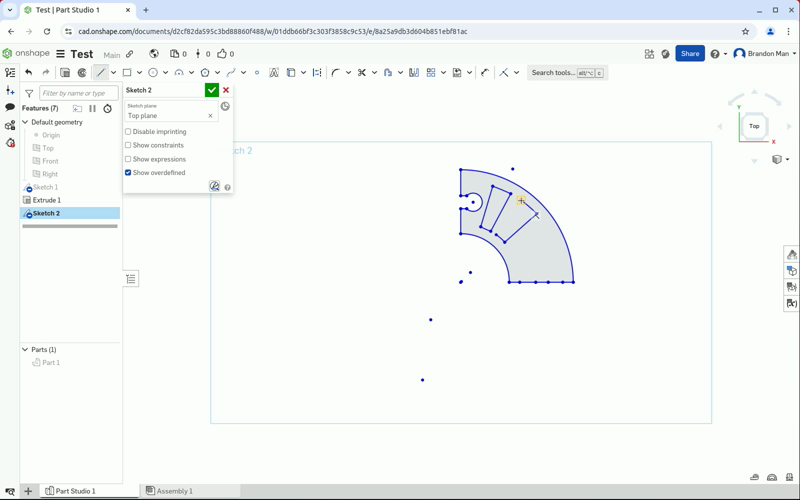
mouse_move(551, 200)
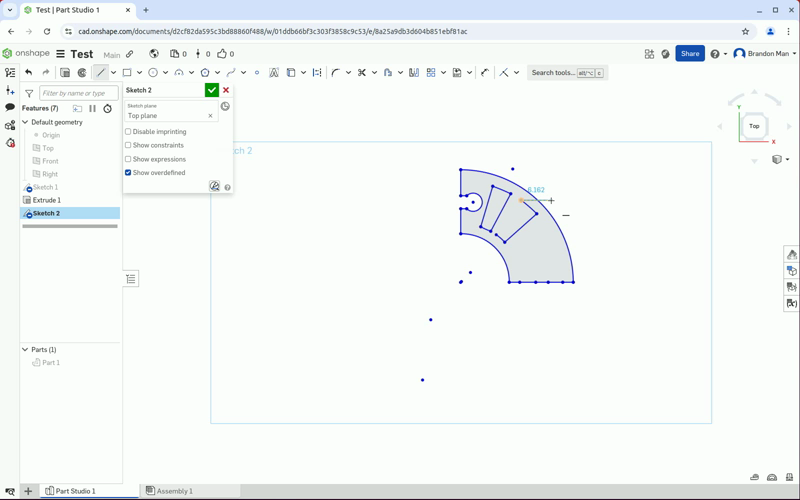
key_down(shift)
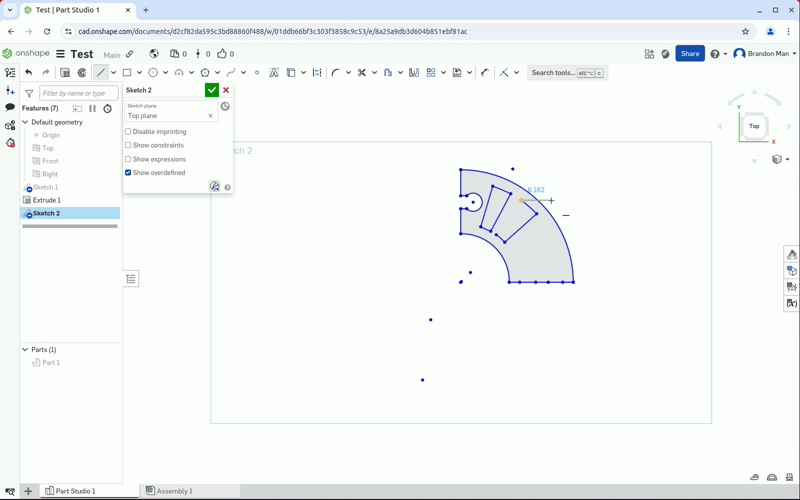
mouse_move(496, 234)
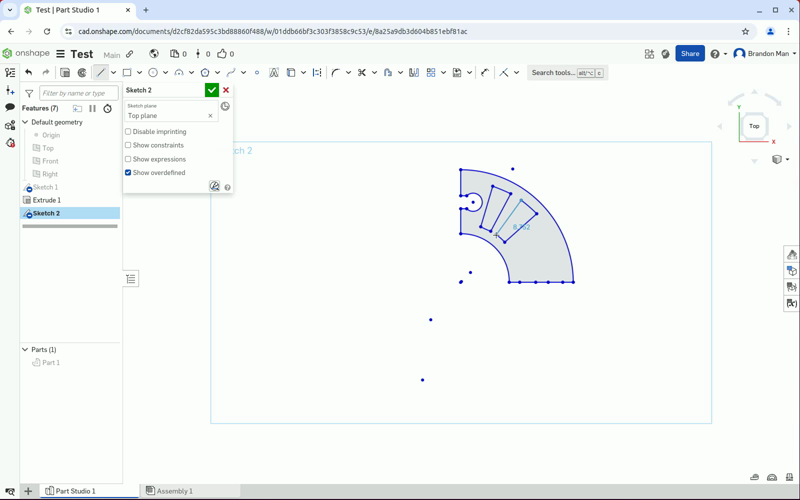
key_up(shift)
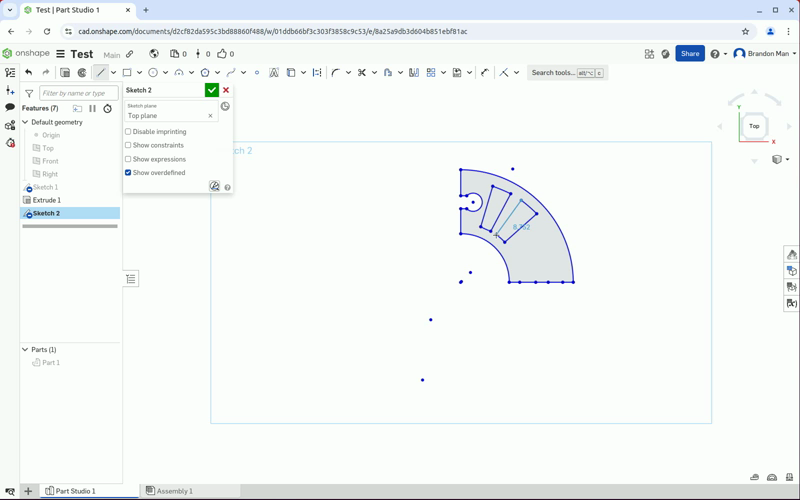
click(496, 234)
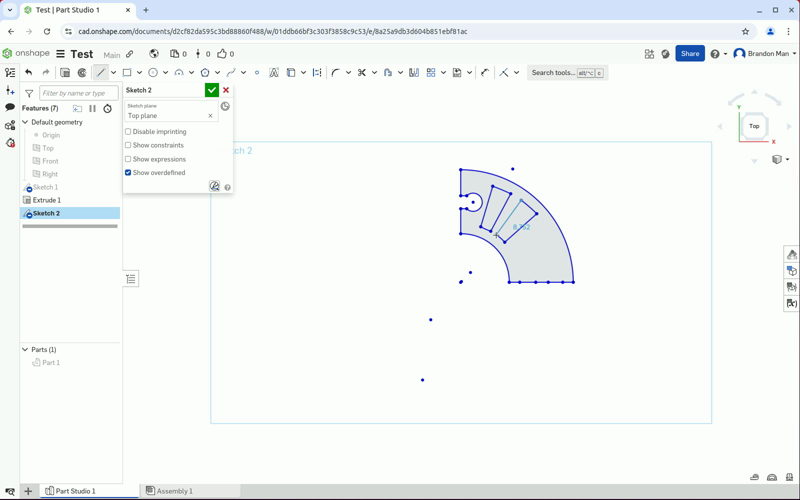
key(esc)
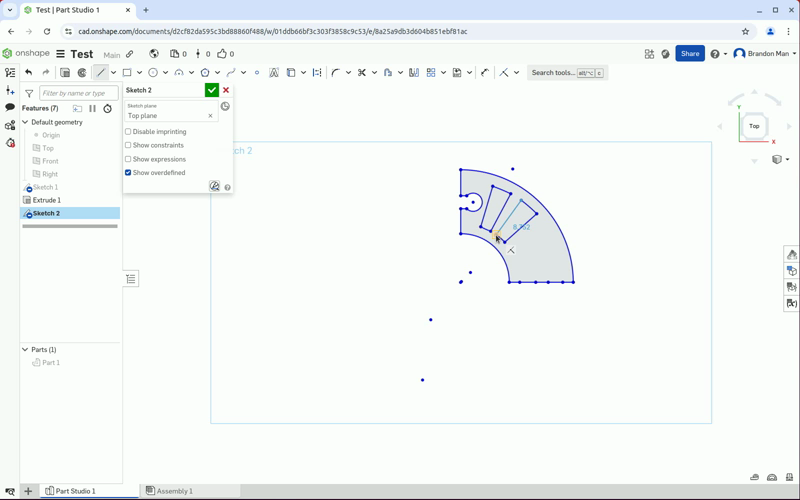
key(a)
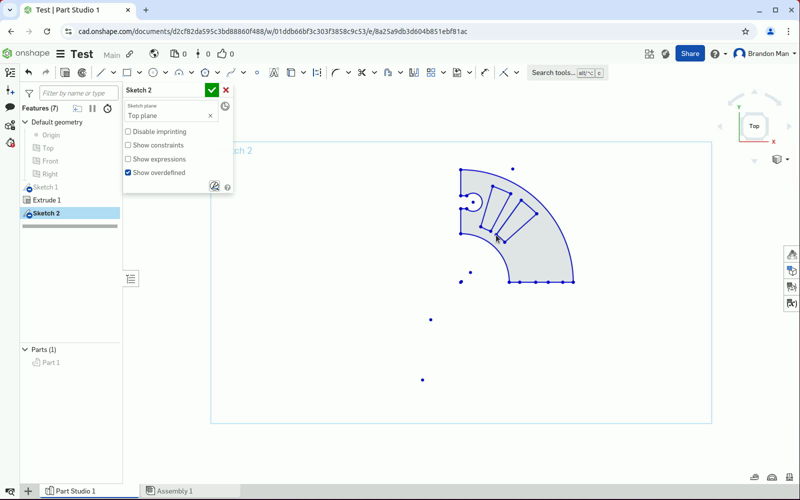
key_down(shift)
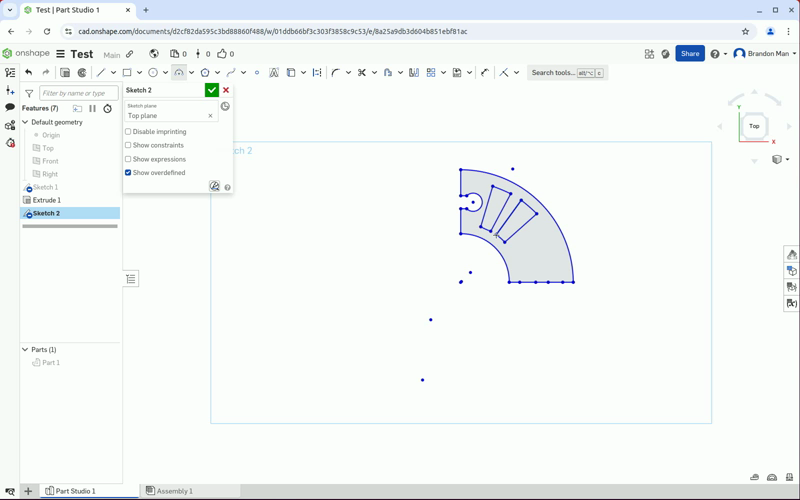
mouse_move(509, 247)
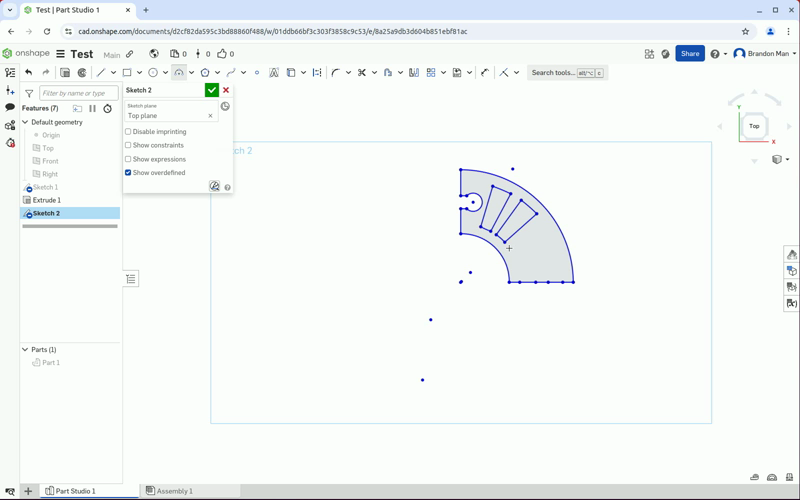
click(509, 247)
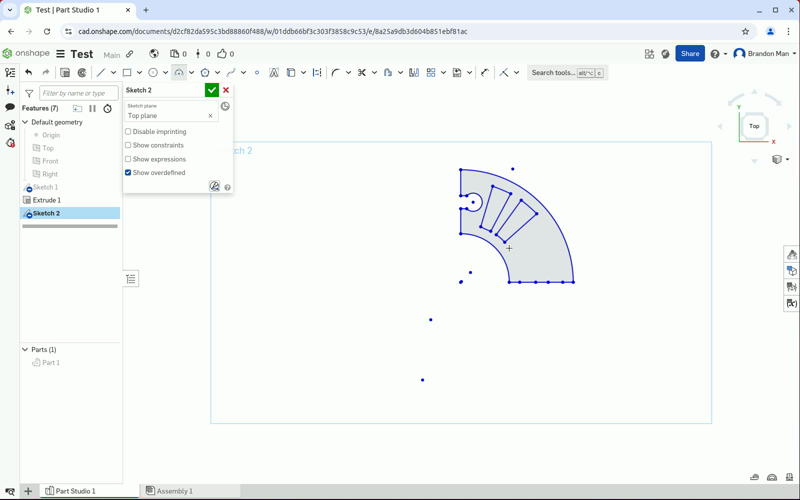
key_up(shift)
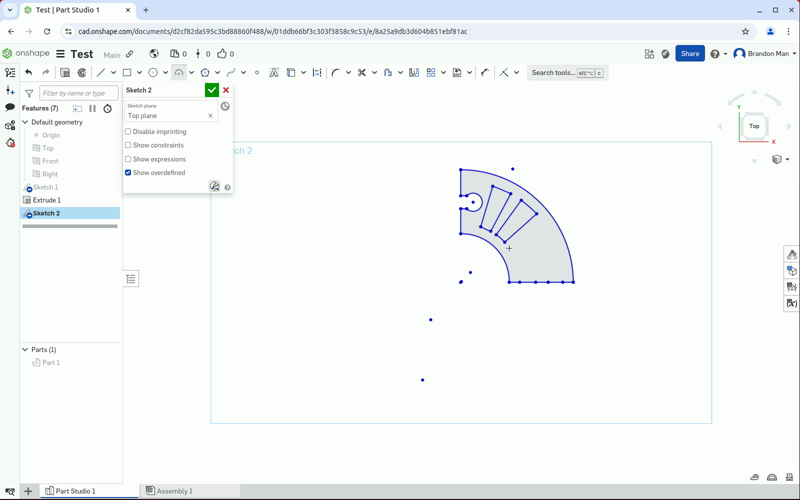
key_down(shift)
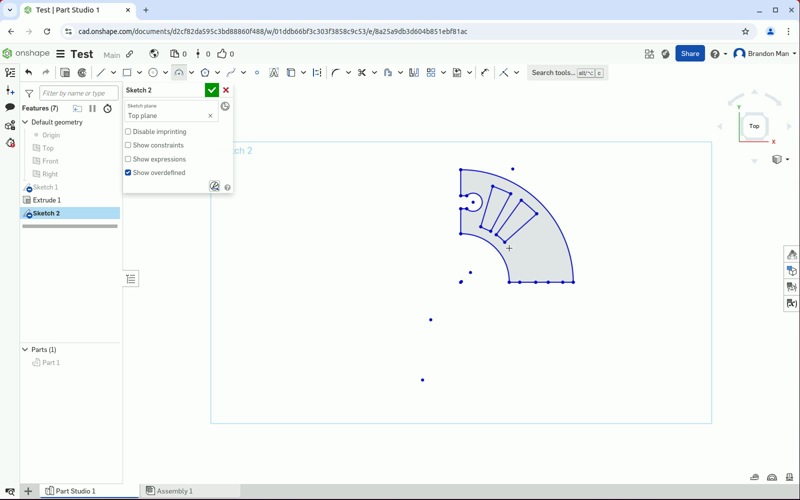
mouse_move(514, 257)
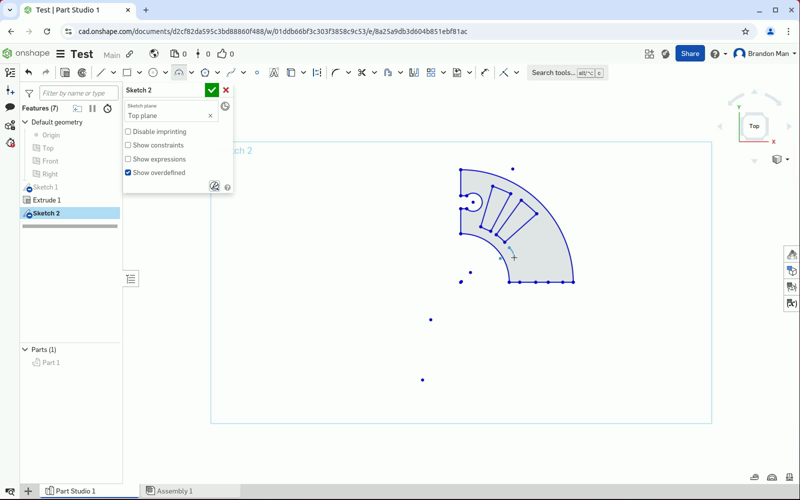
click(514, 257)
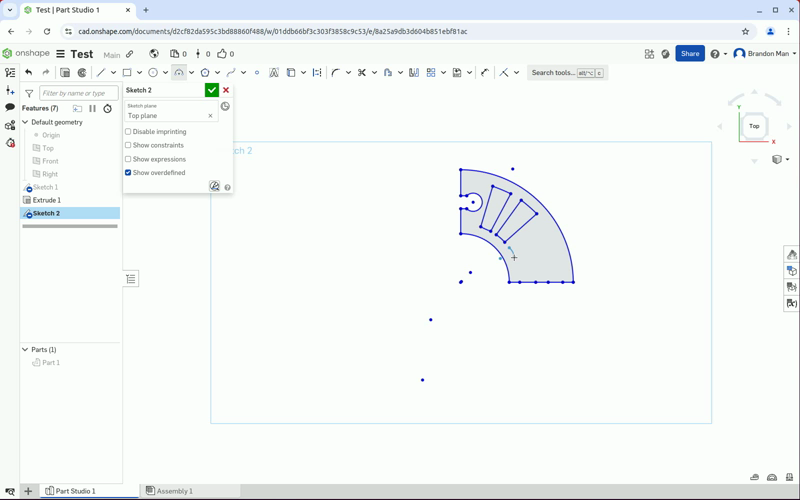
mouse_move(511, 252)
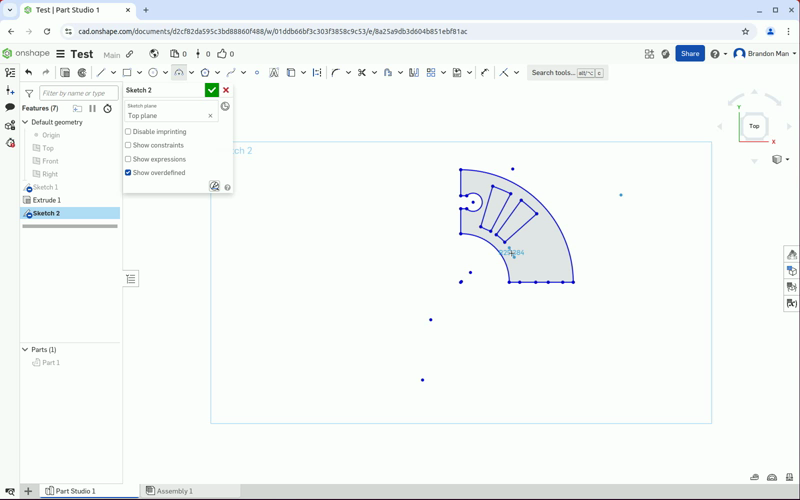
click(511, 252)
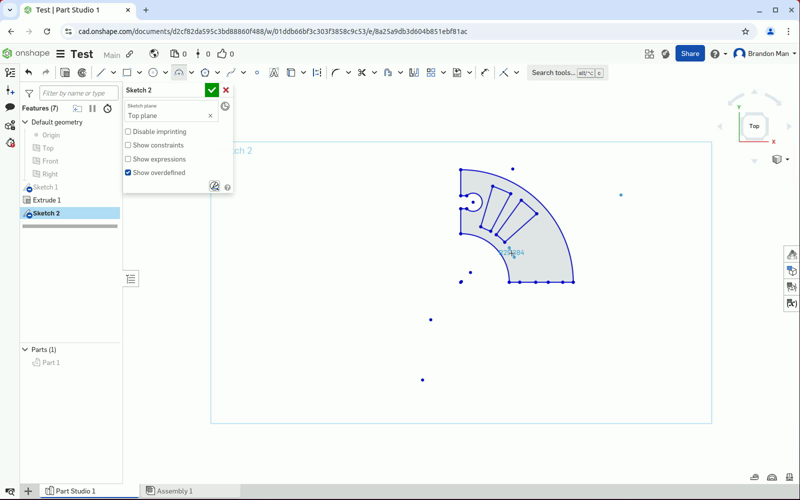
key_up(shift)
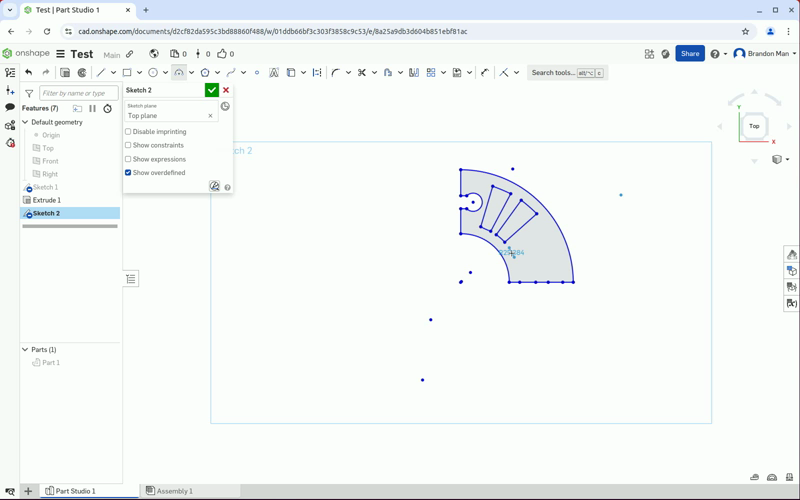
key(esc)
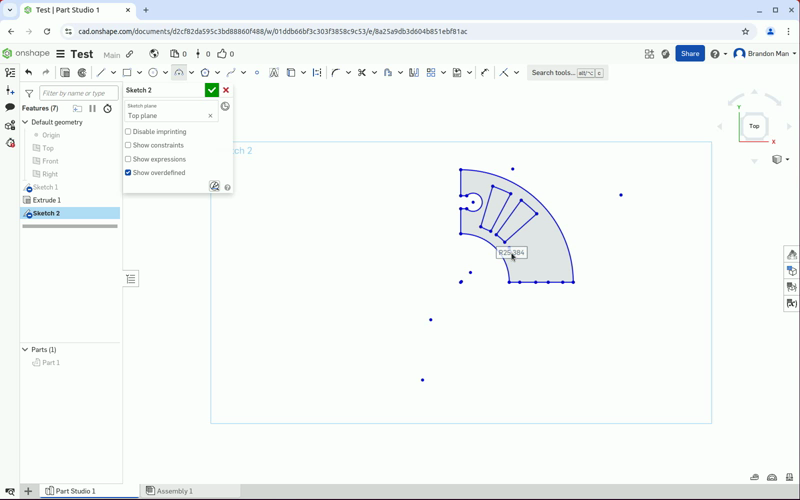
key(l)
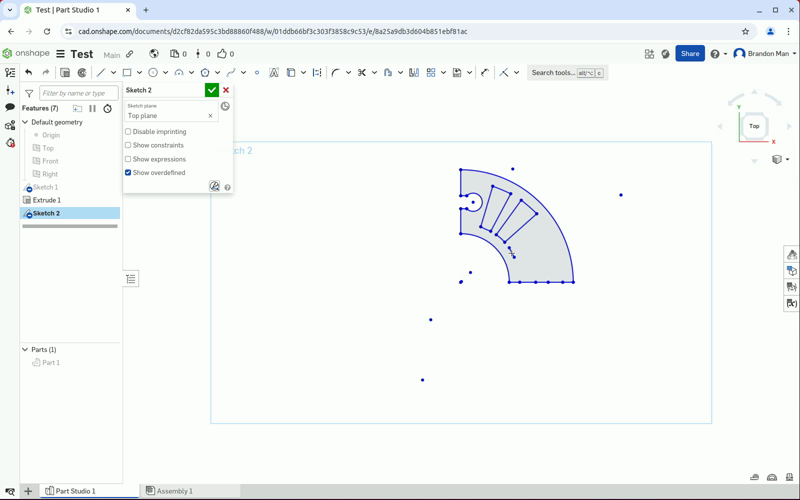
mouse_move(514, 257)
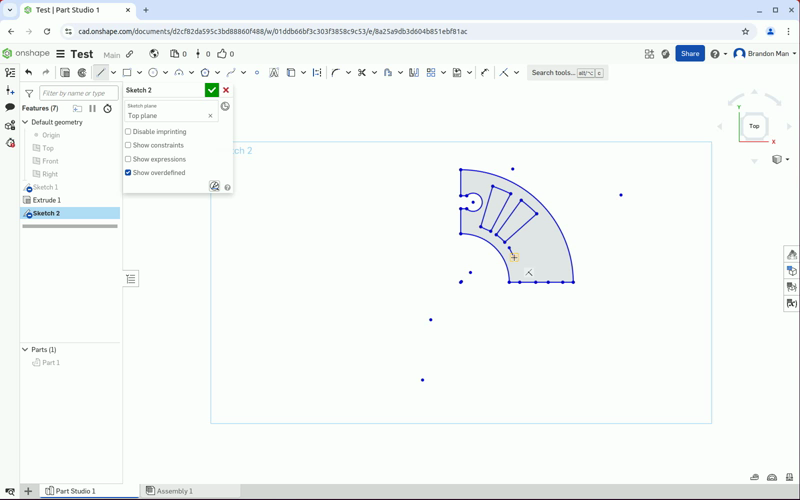
click(514, 257)
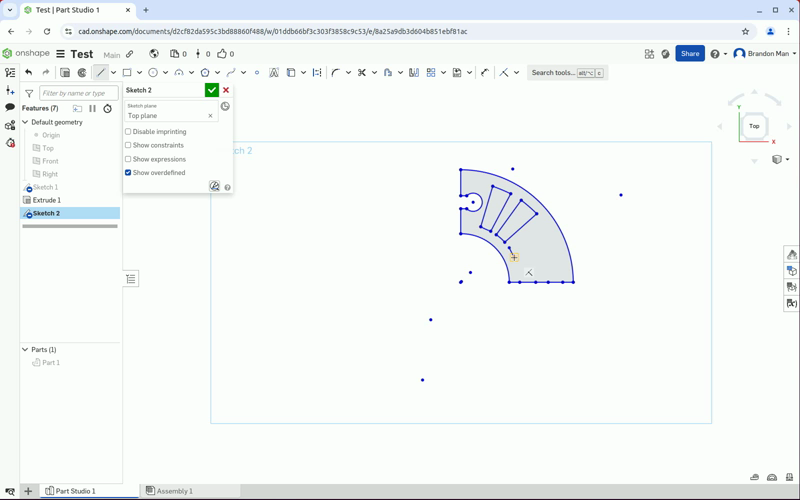
key_down(shift)
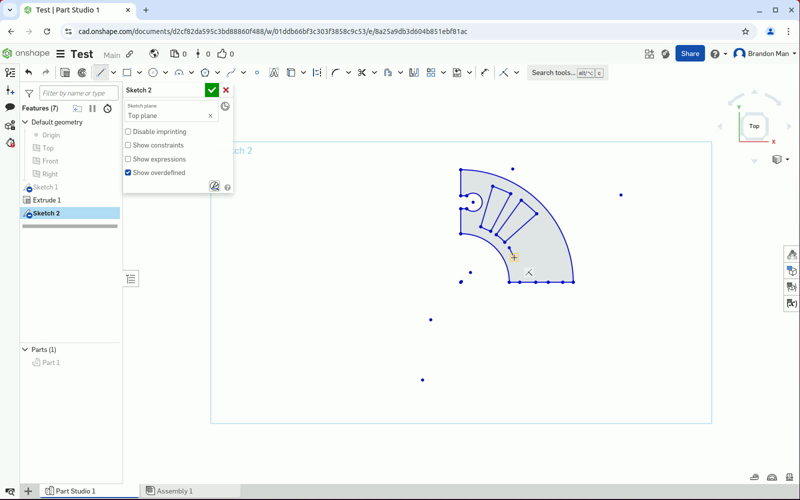
mouse_move(544, 257)
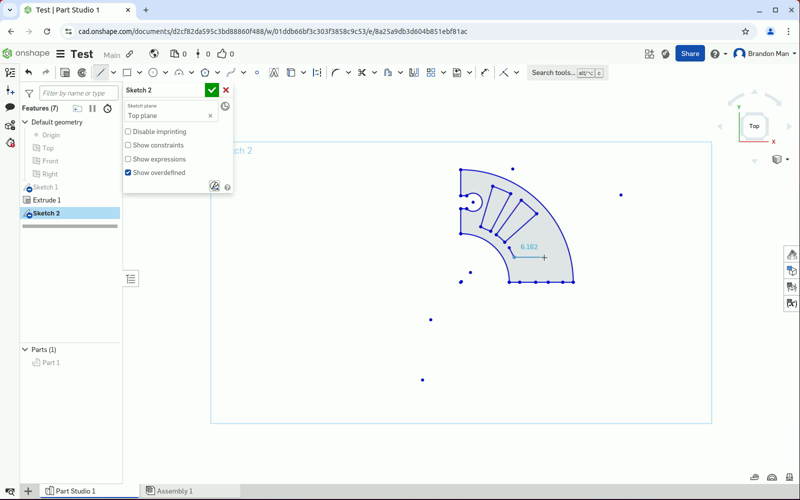
mouse_move(555, 244)
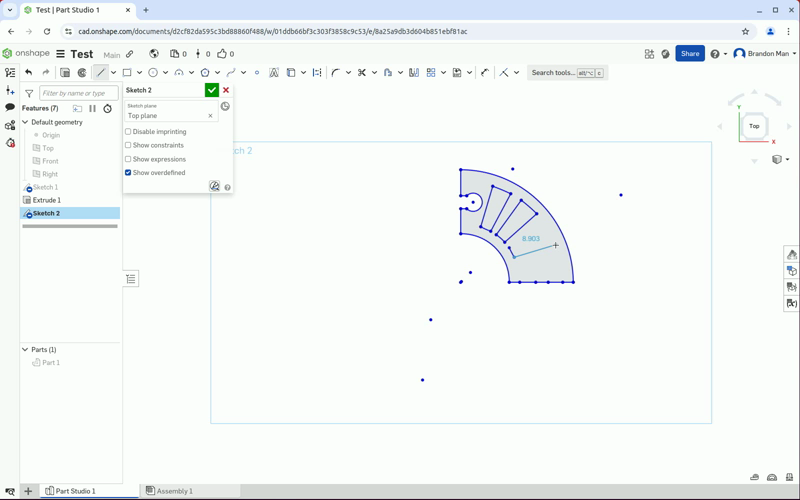
click(555, 244)
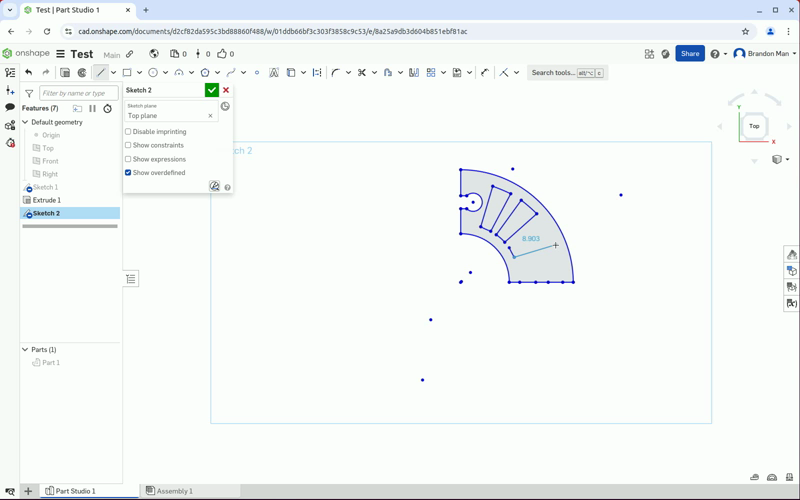
key_up(shift)
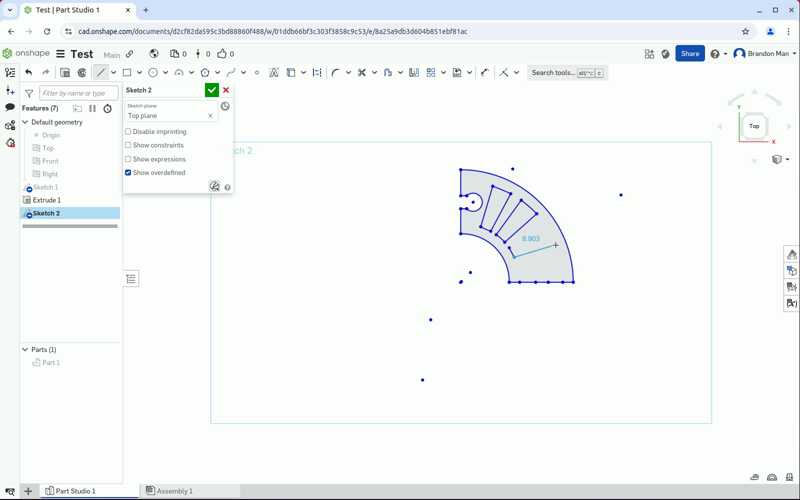
key(esc)
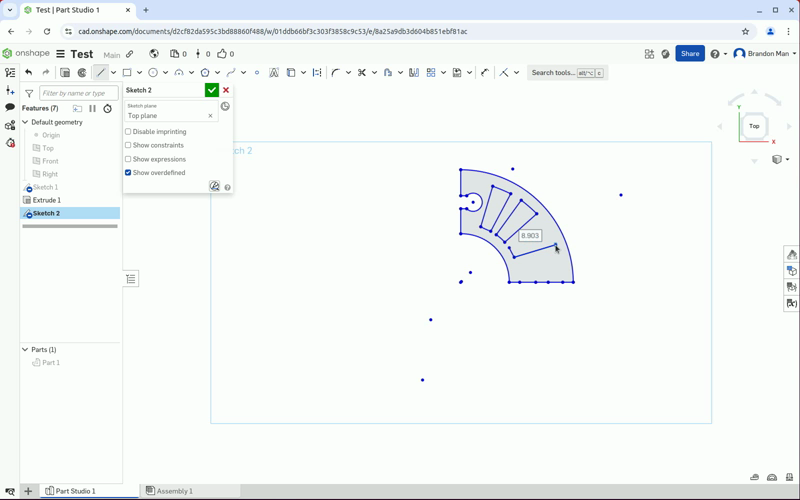
key(a)
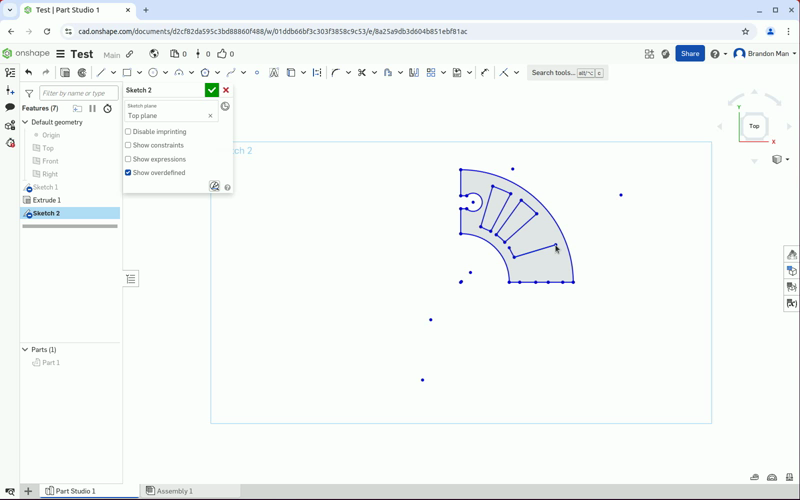
mouse_move(555, 244)
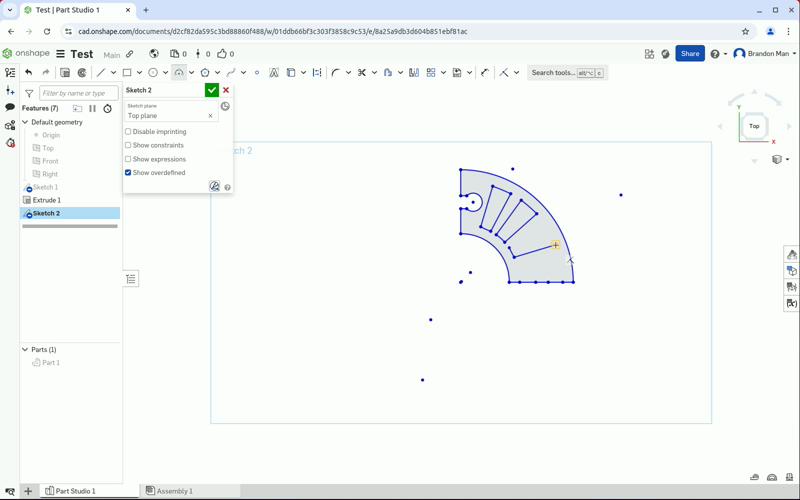
click(555, 244)
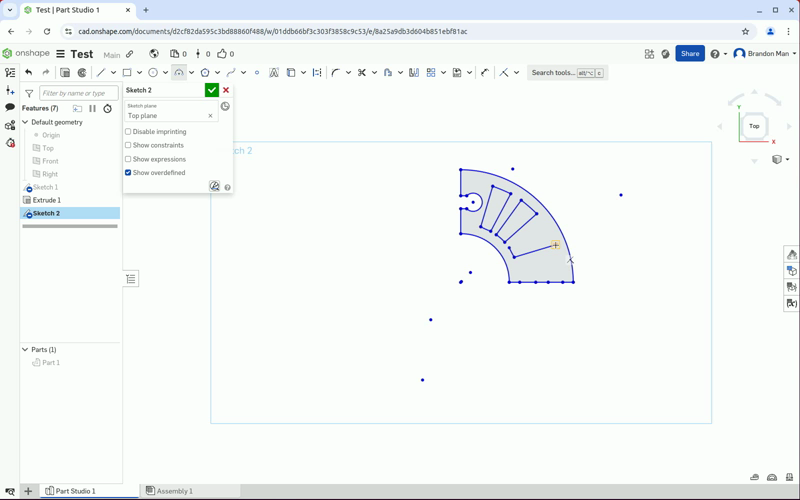
key_down(shift)
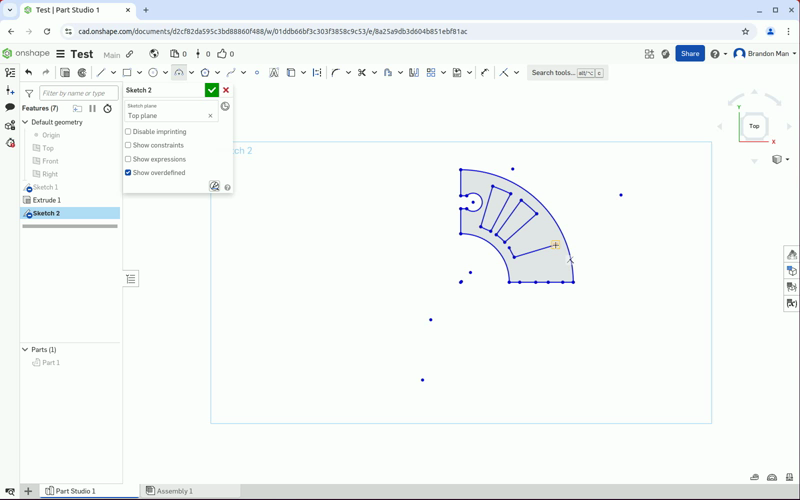
mouse_move(546, 226)
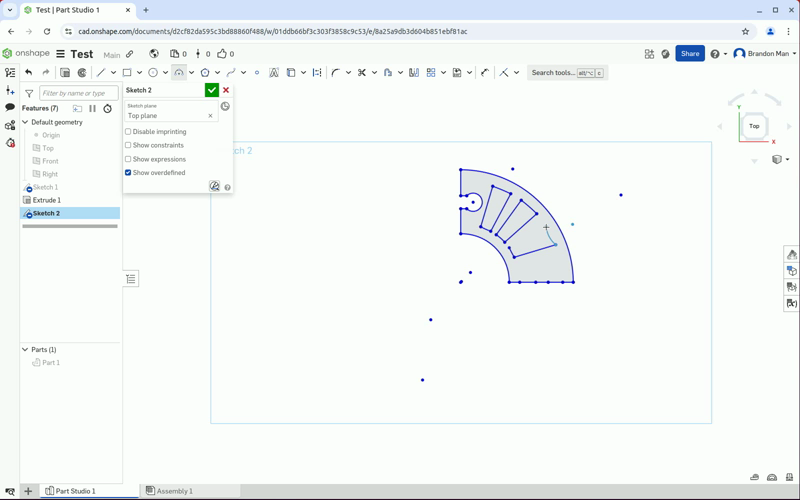
click(546, 226)
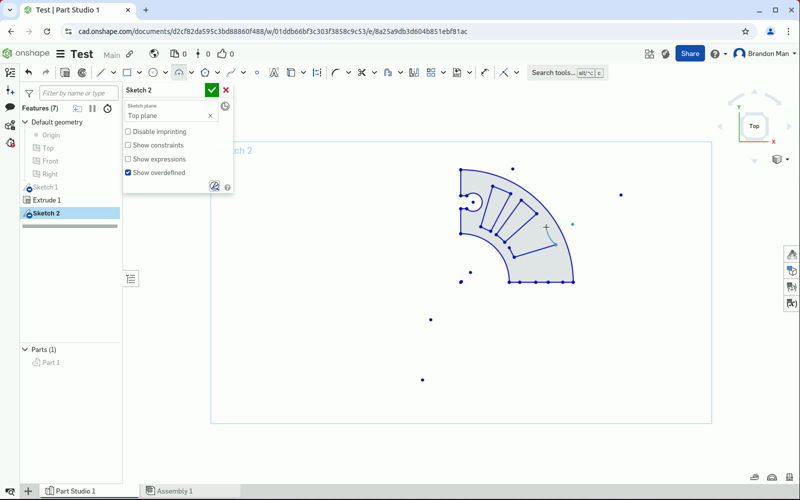
mouse_move(551, 235)
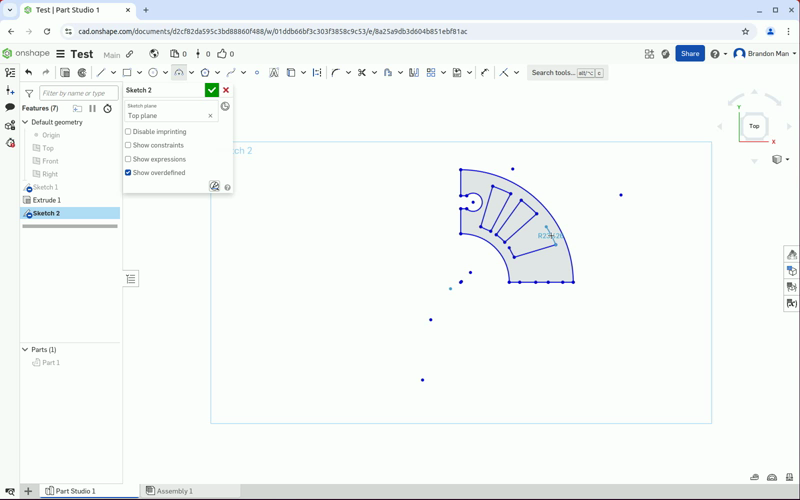
click(551, 235)
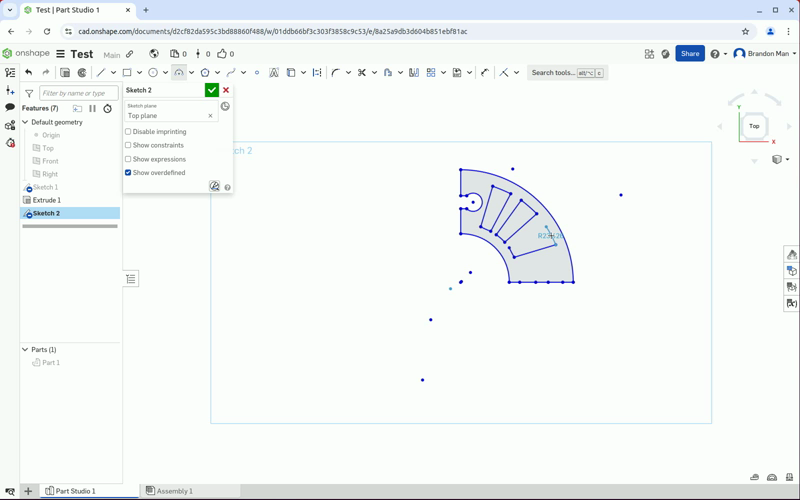
key_up(shift)
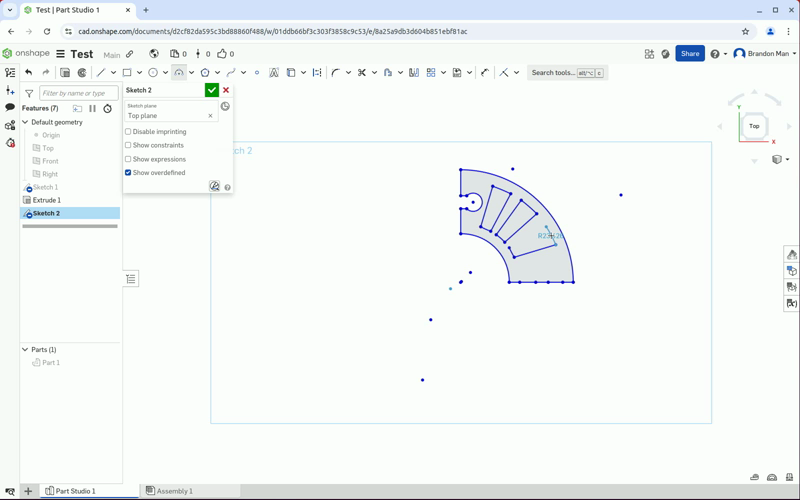
key(esc)
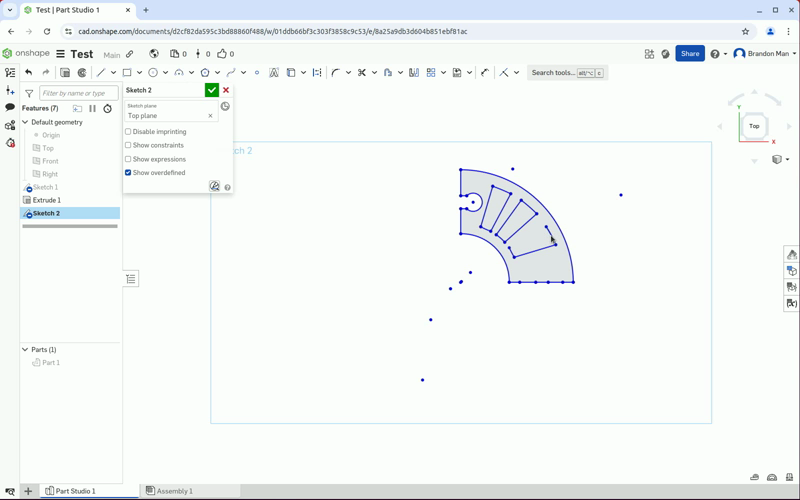
key(l)
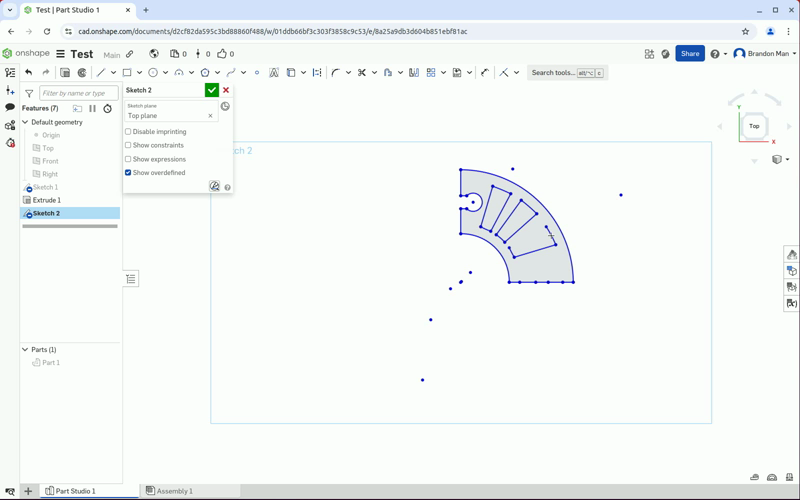
mouse_move(546, 226)
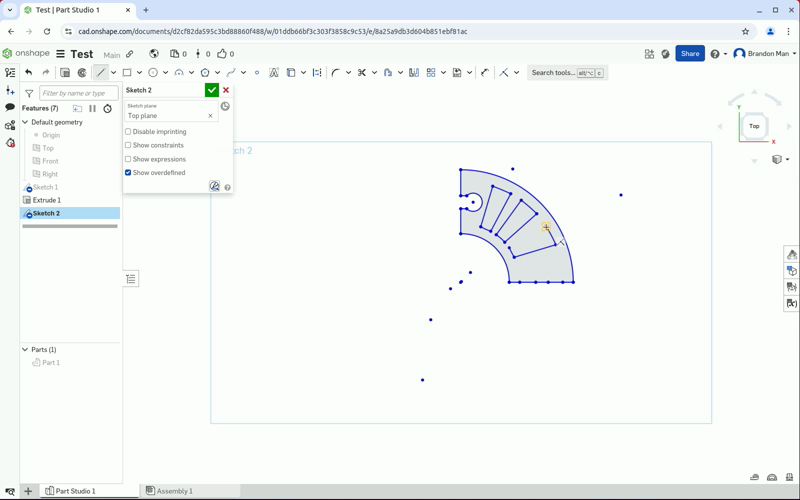
click(546, 226)
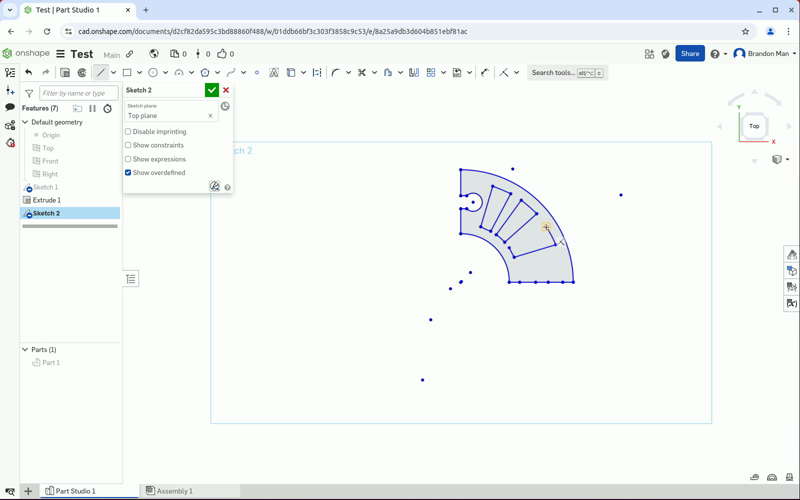
mouse_move(576, 226)
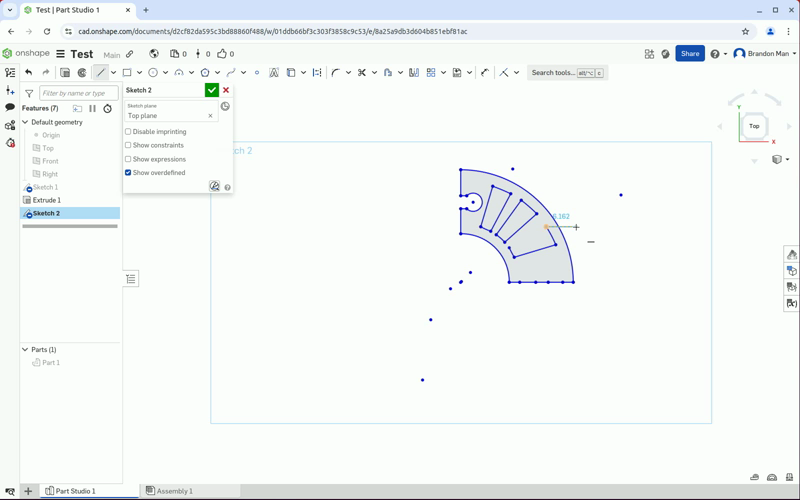
key_down(shift)
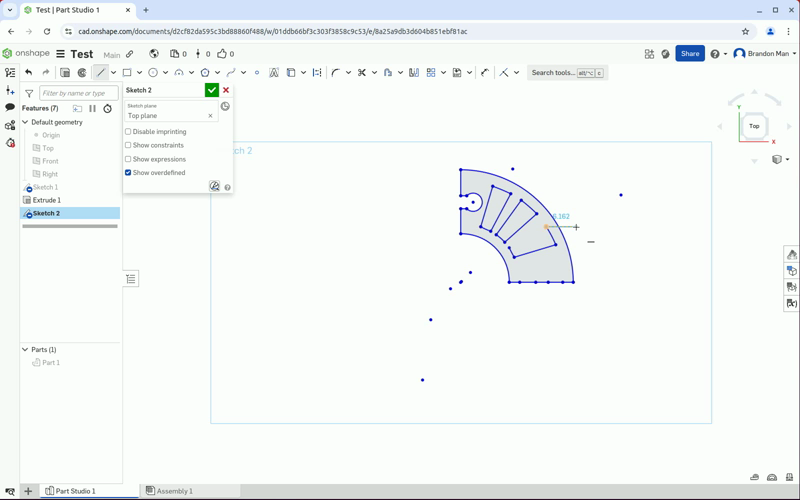
mouse_move(509, 247)
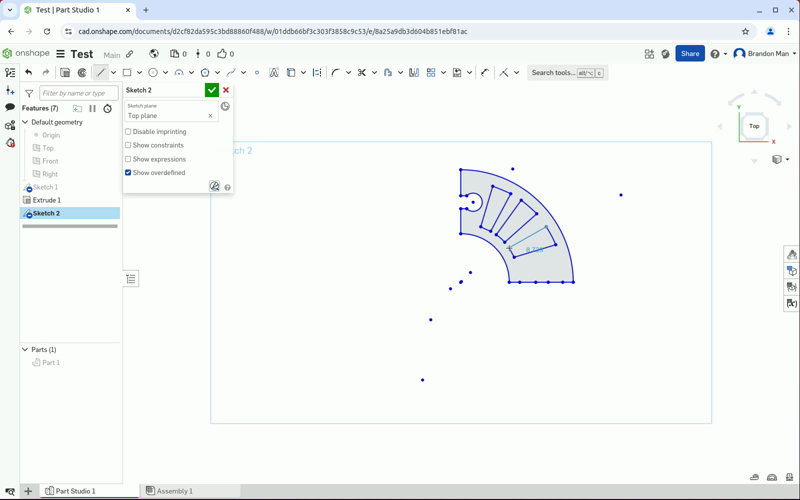
key_up(shift)
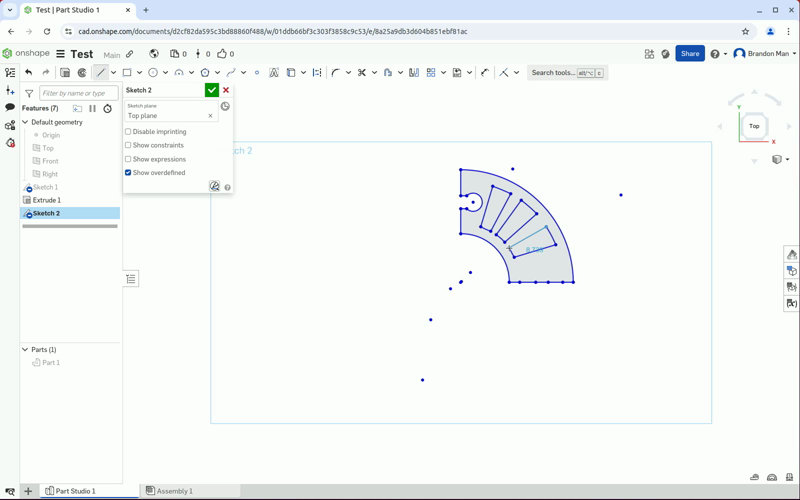
click(509, 247)
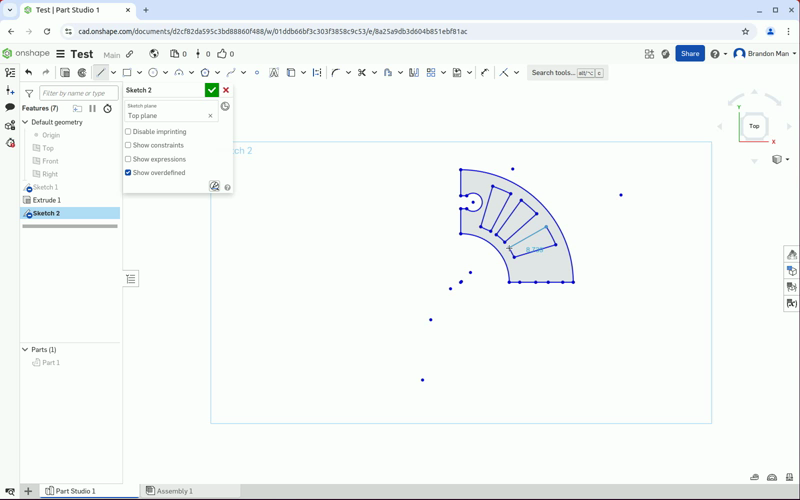
key(esc)
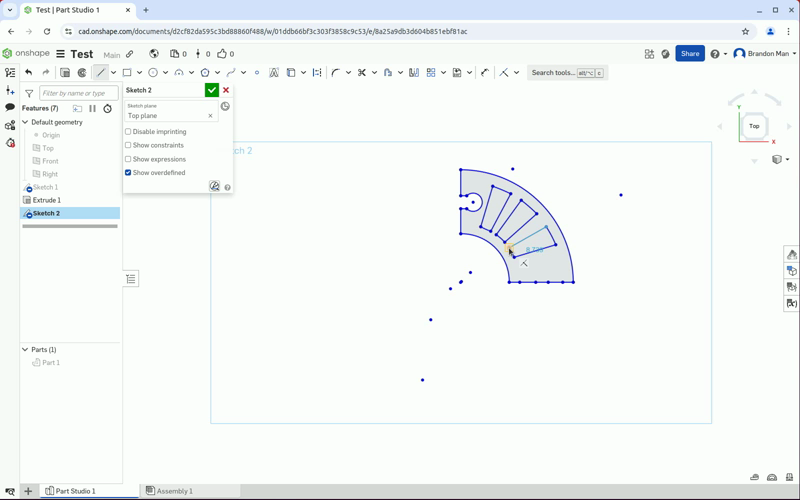
key(a)
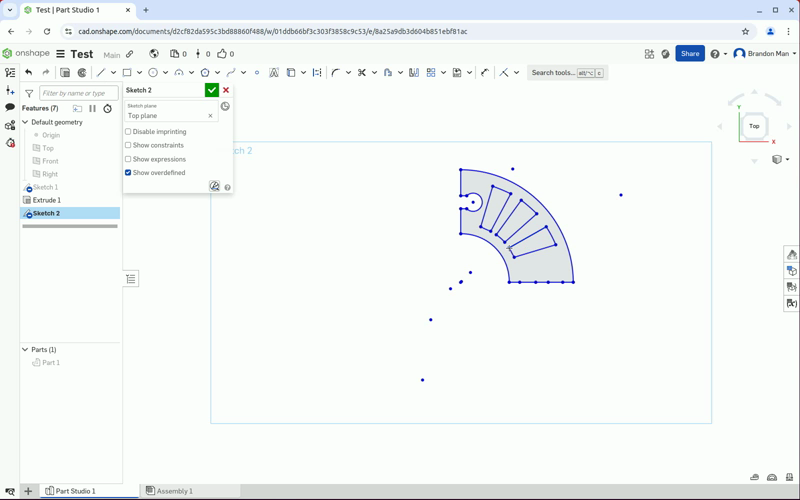
key_down(shift)
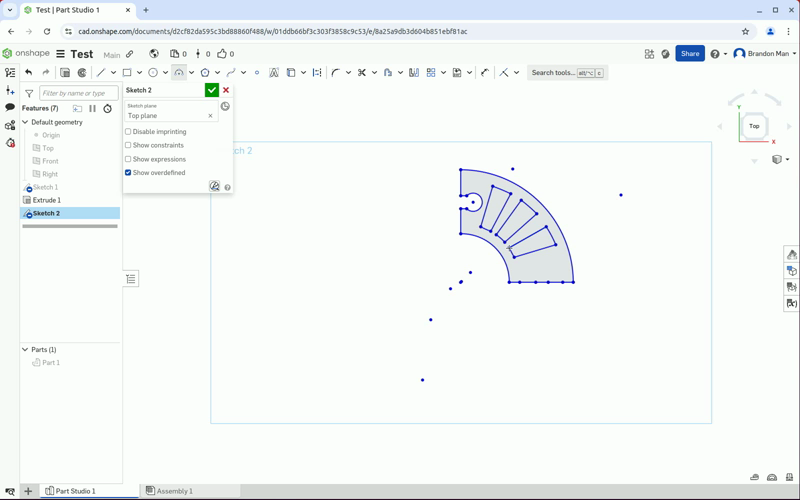
mouse_move(517, 263)
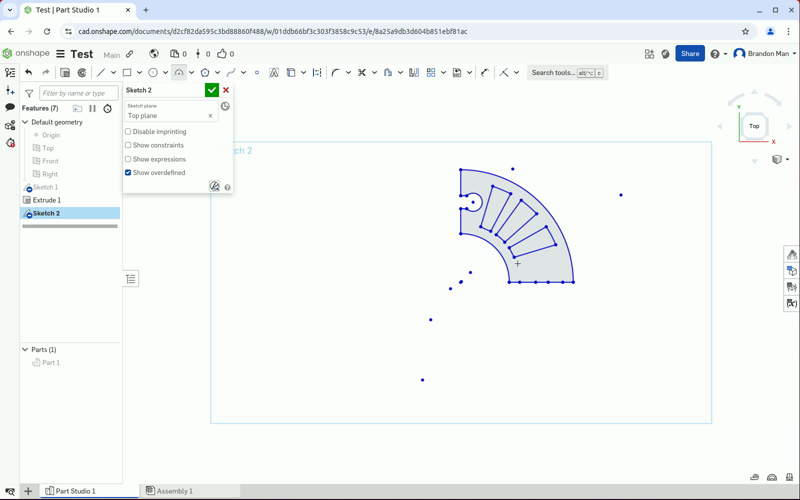
click(517, 263)
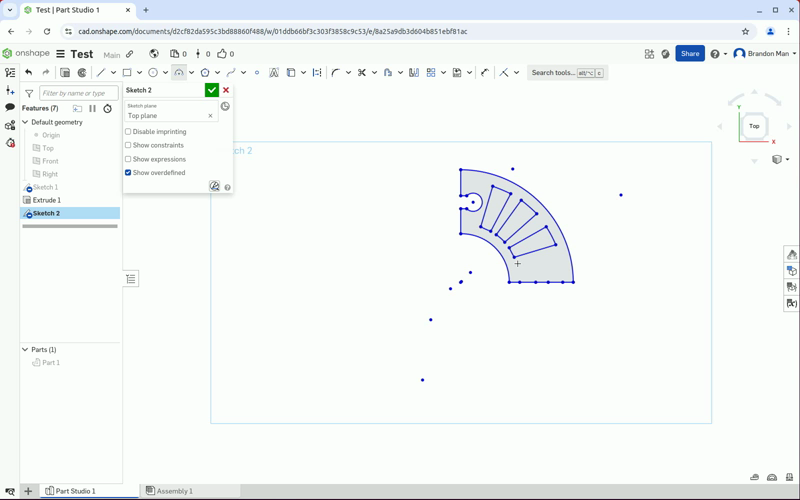
key_up(shift)
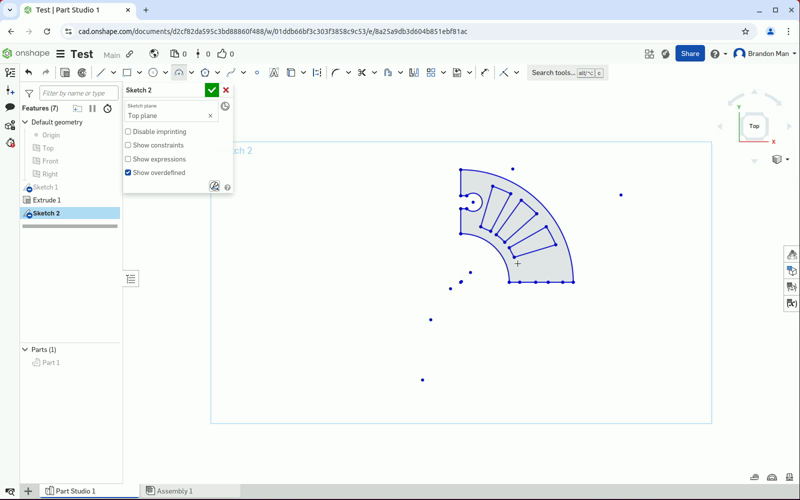
key_down(shift)
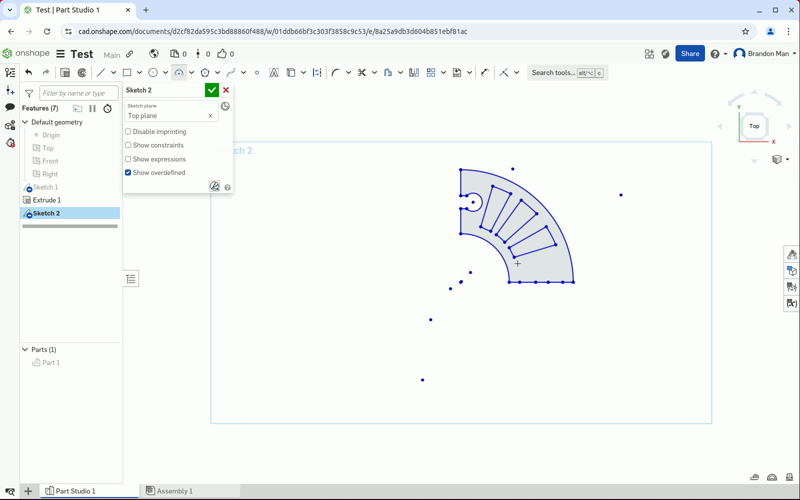
mouse_move(519, 273)
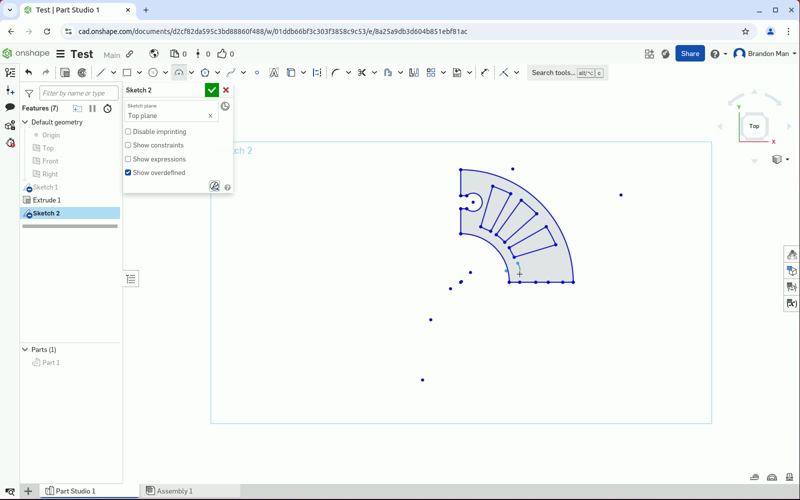
click(519, 273)
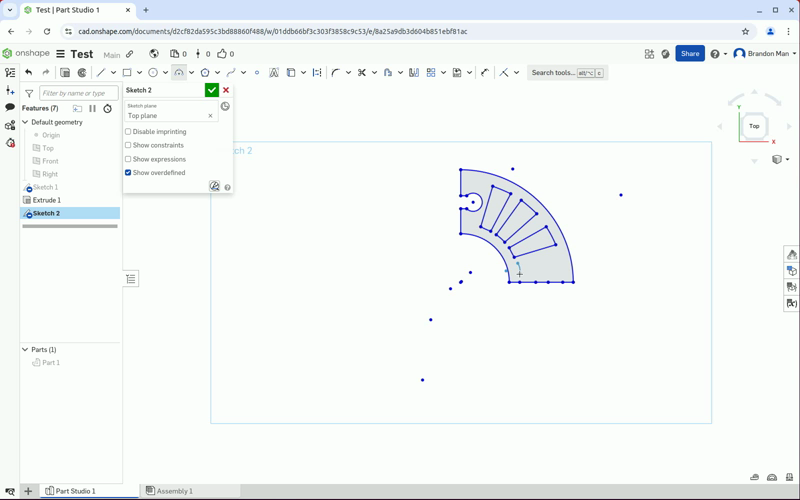
mouse_move(518, 268)
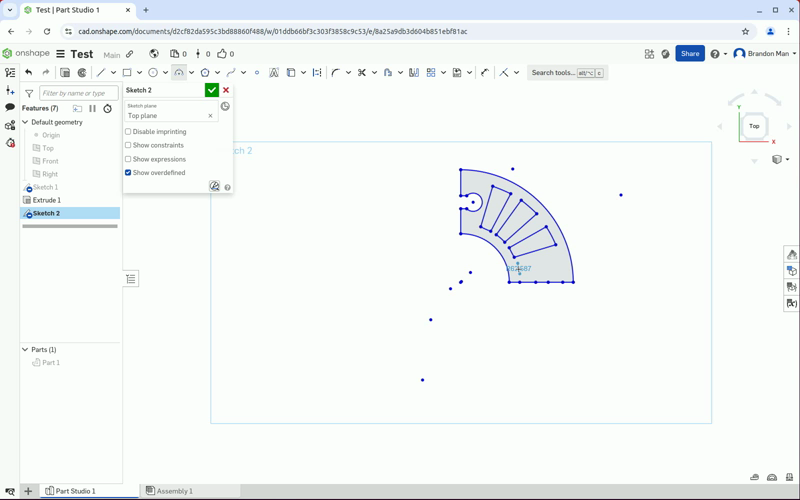
click(518, 268)
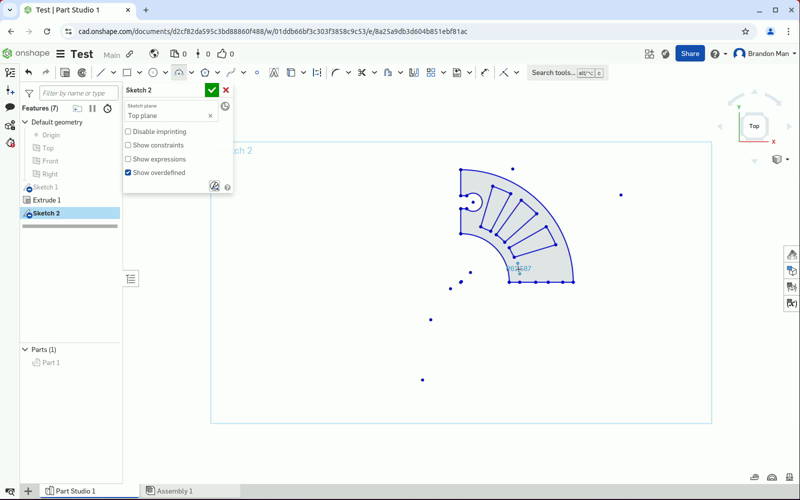
key_up(shift)
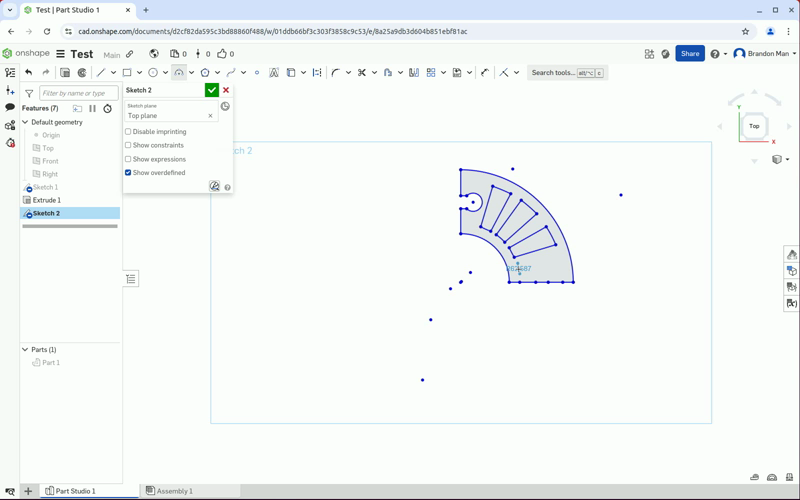
key(esc)
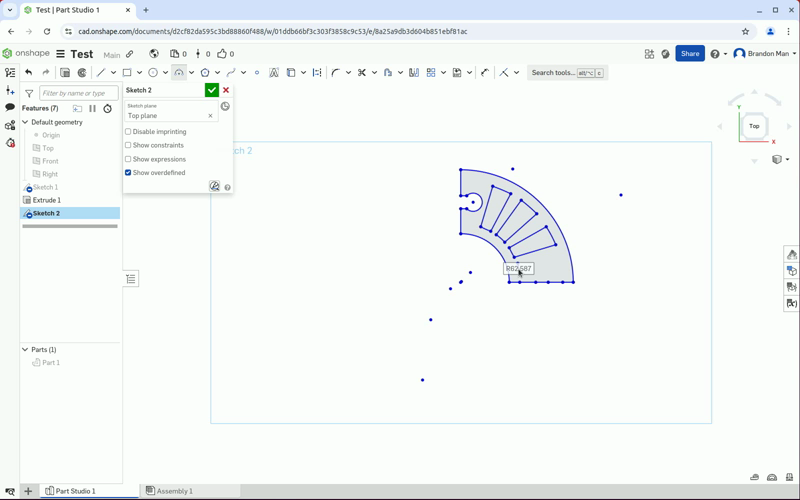
key(l)
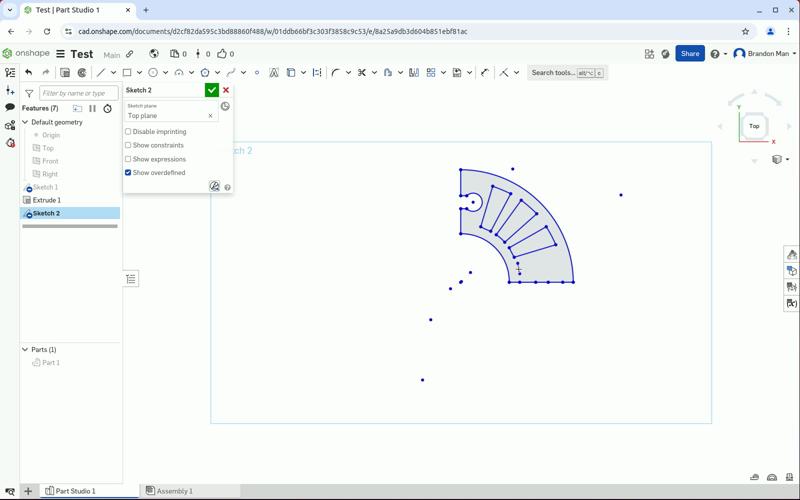
mouse_move(519, 273)
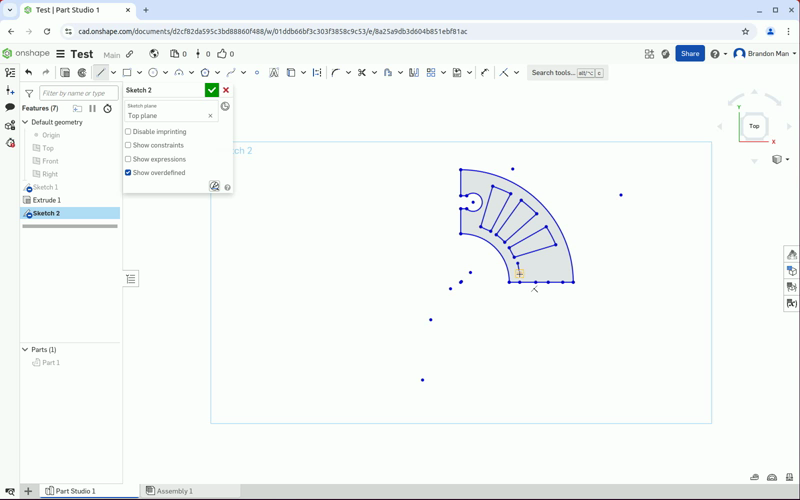
click(519, 273)
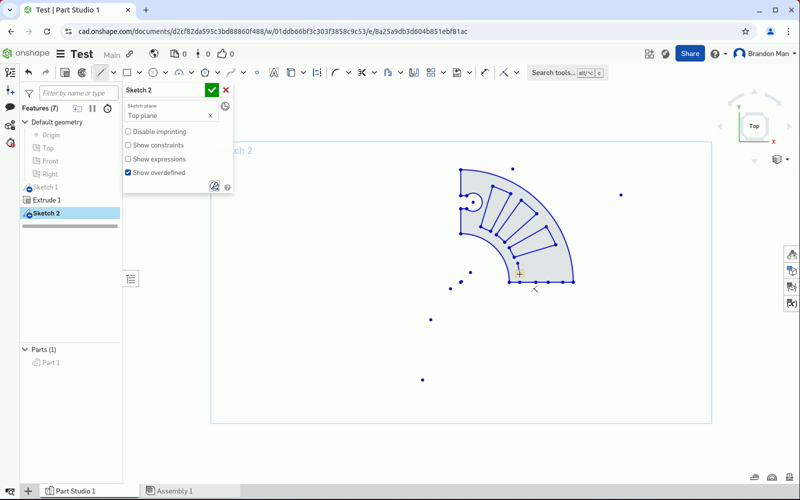
key_down(shift)
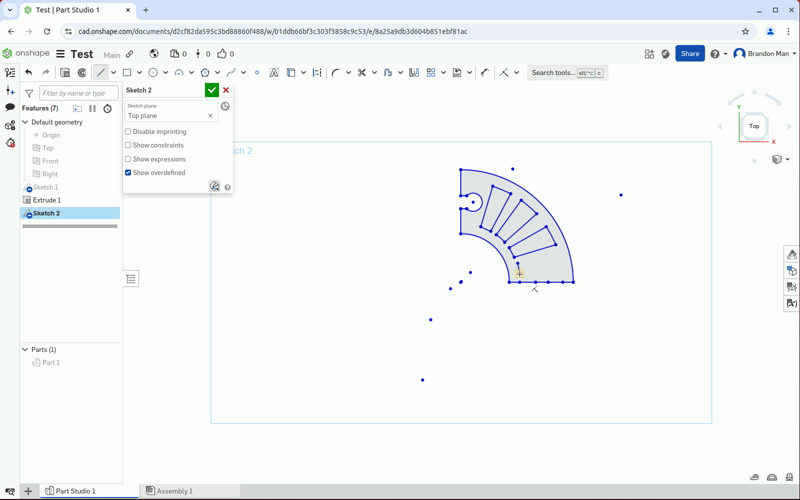
mouse_move(549, 273)
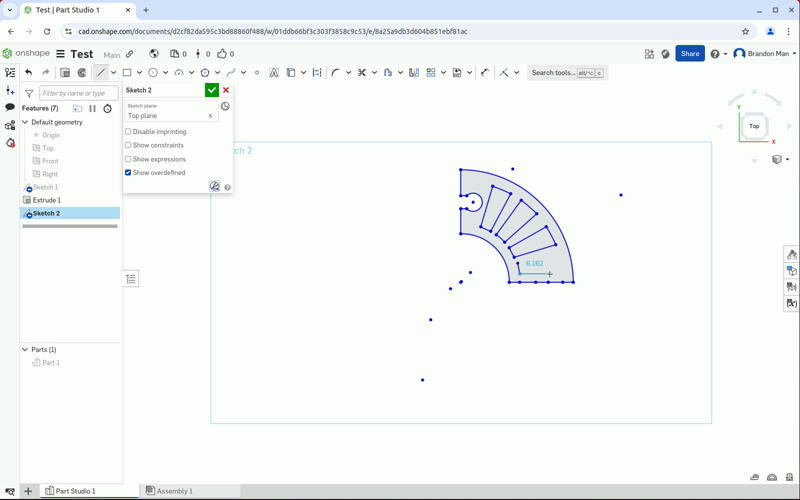
mouse_move(562, 273)
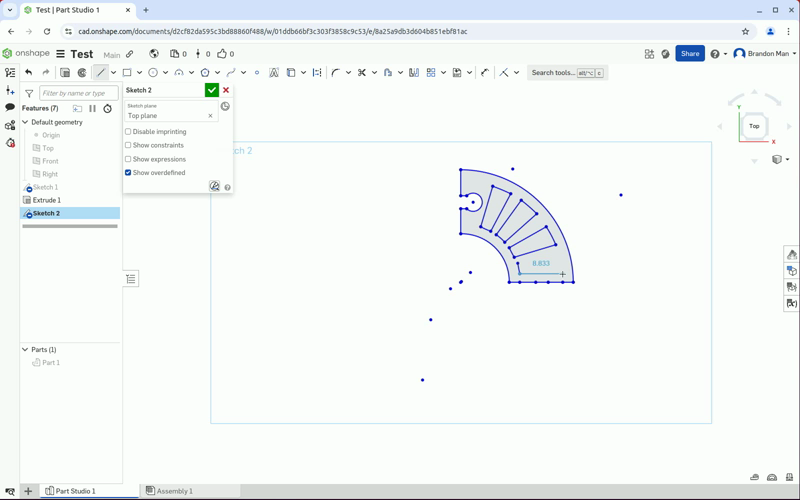
click(562, 273)
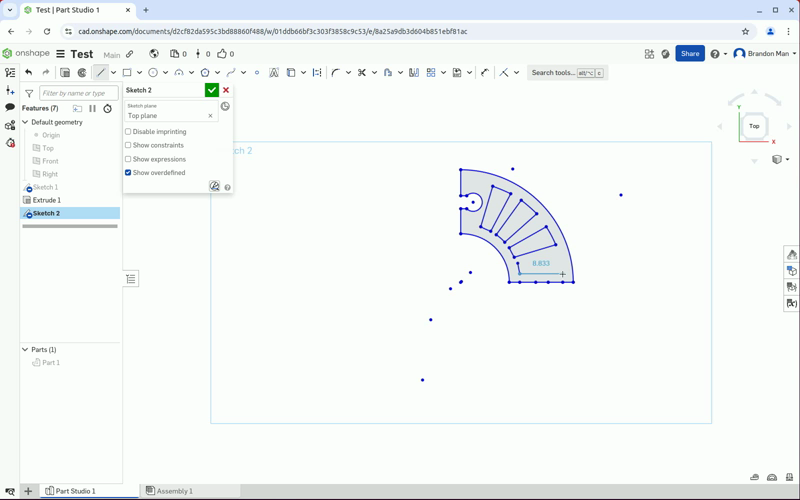
key_up(shift)
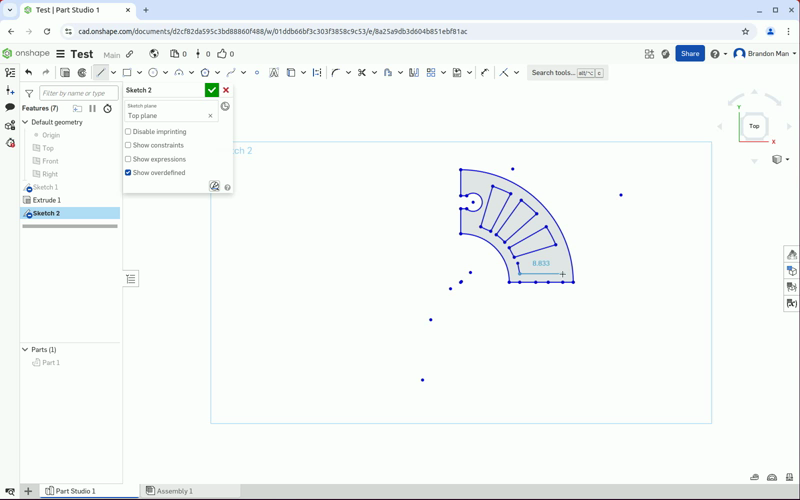
key(esc)
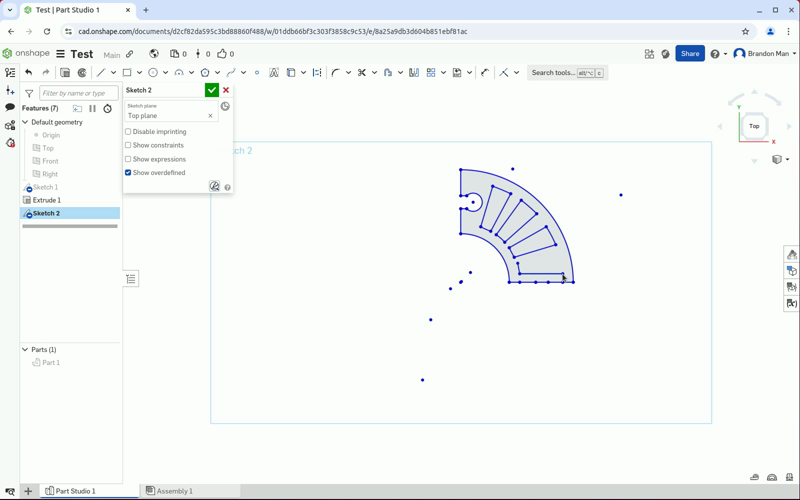
key(a)
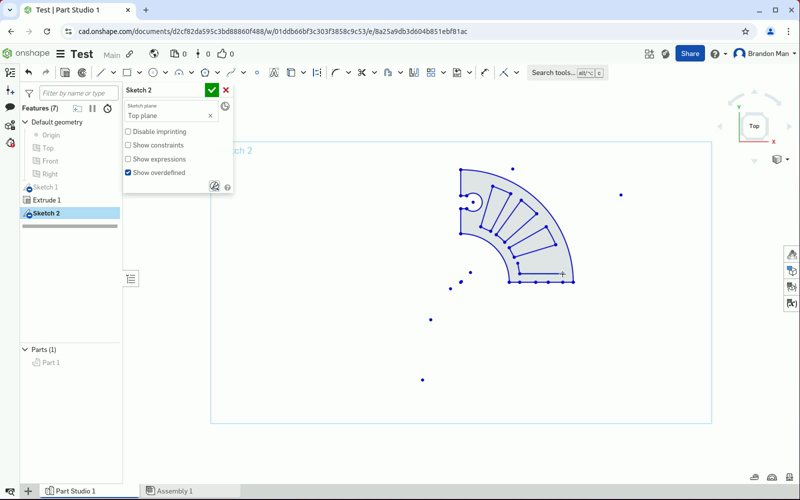
mouse_move(562, 273)
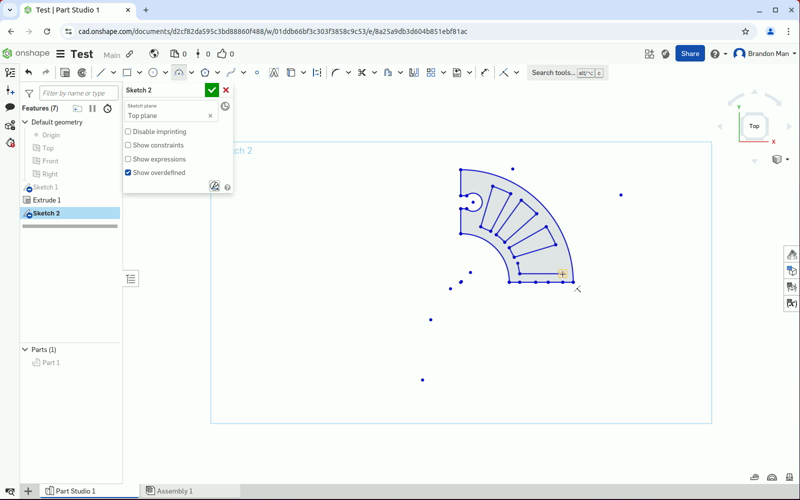
click(562, 273)
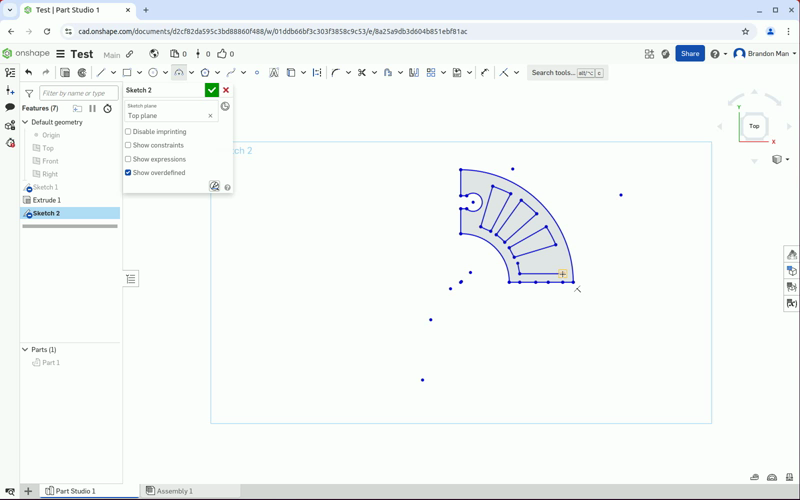
key_down(shift)
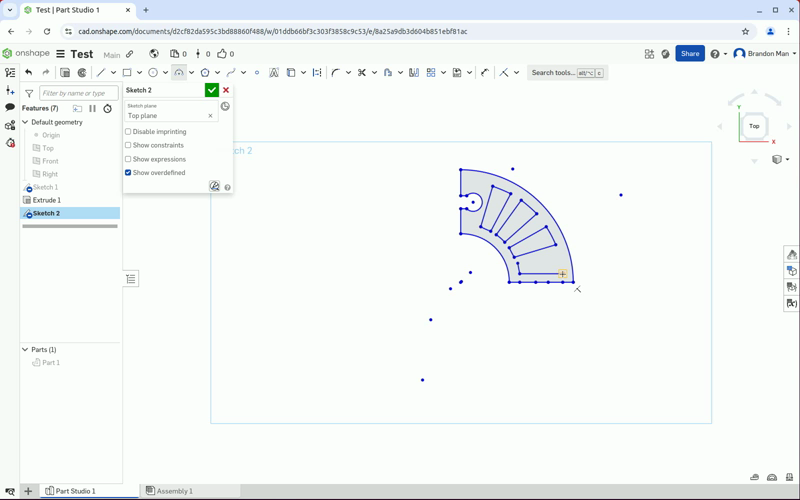
mouse_move(559, 255)
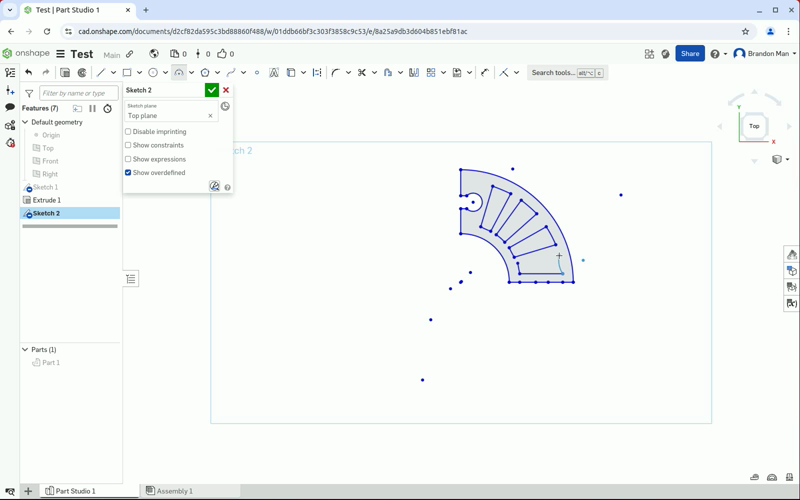
click(559, 255)
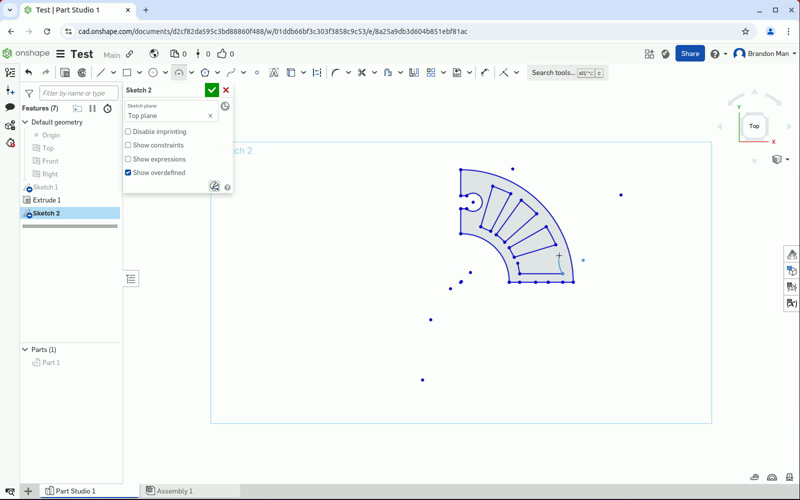
mouse_move(561, 264)
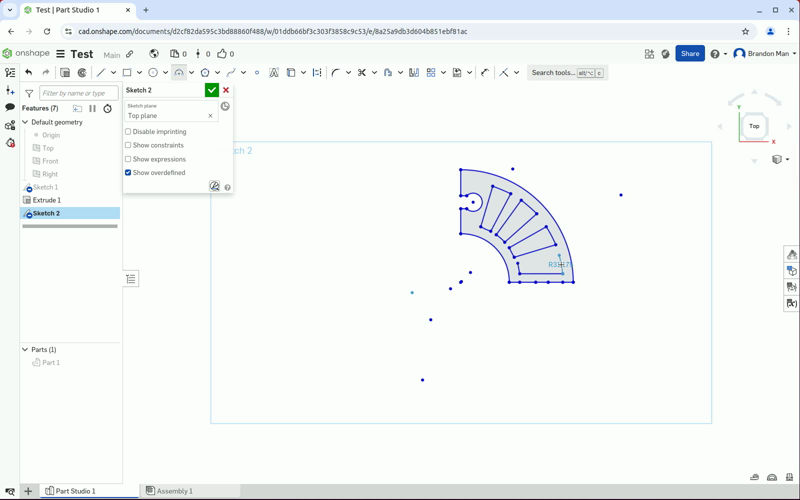
click(561, 264)
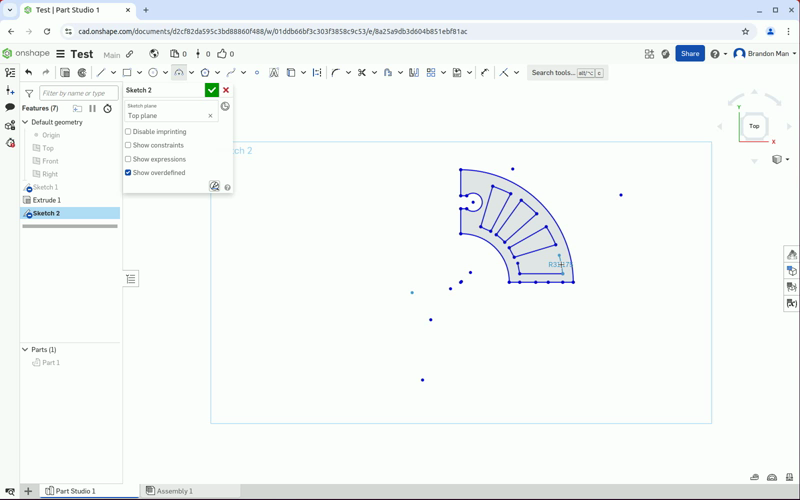
key_up(shift)
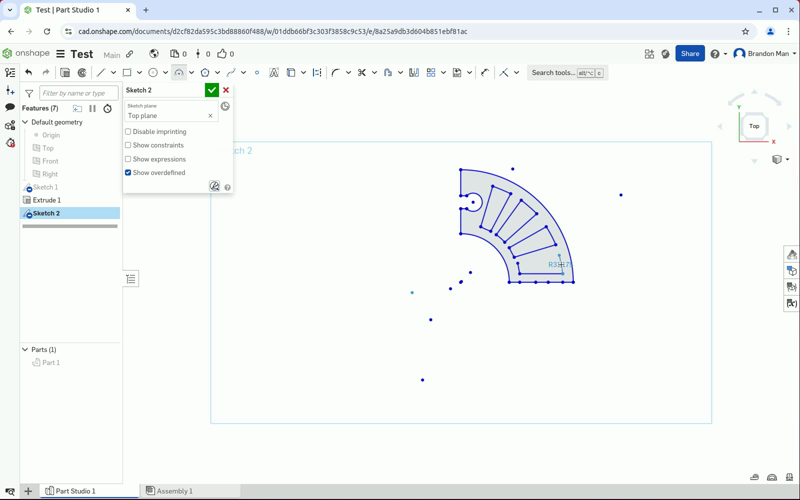
key(esc)
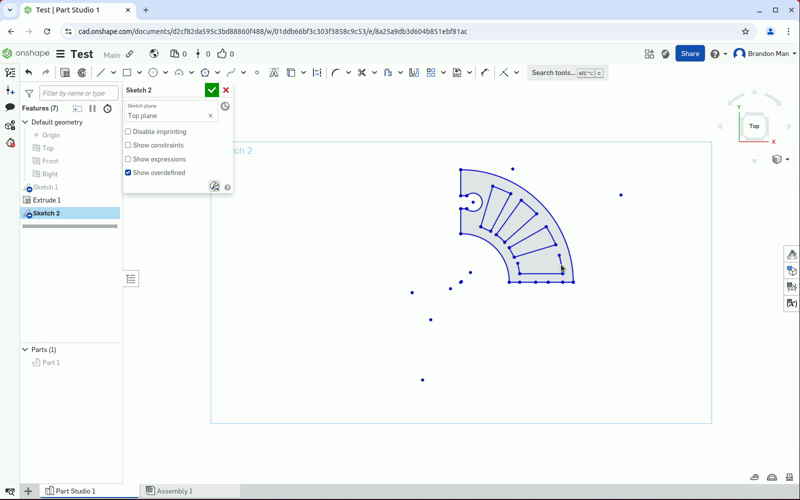
key(l)
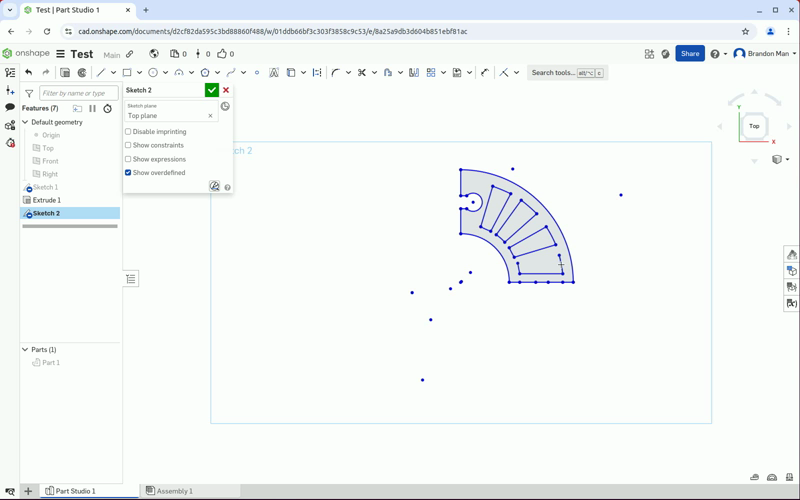
mouse_move(559, 255)
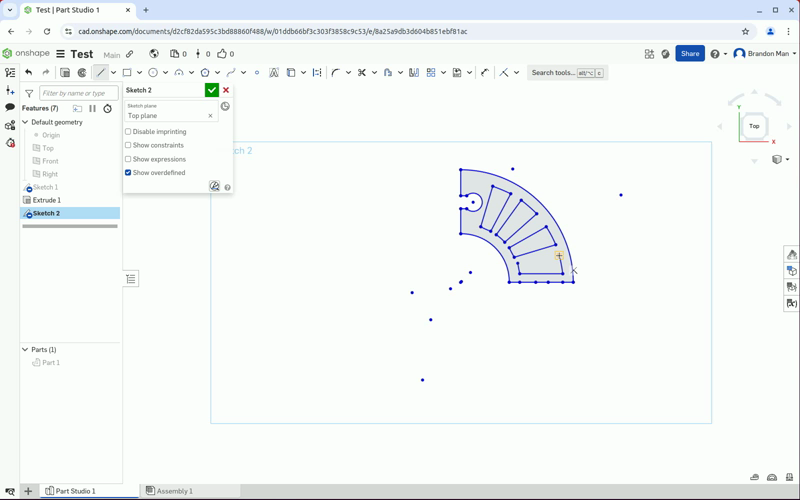
click(559, 255)
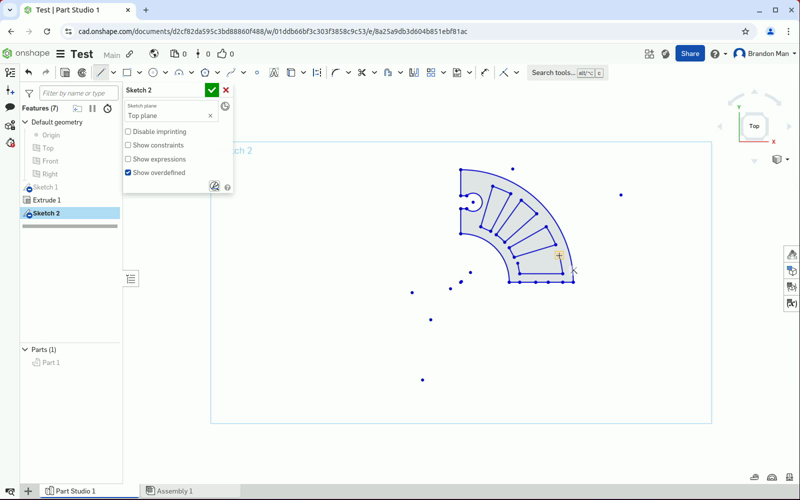
mouse_move(589, 255)
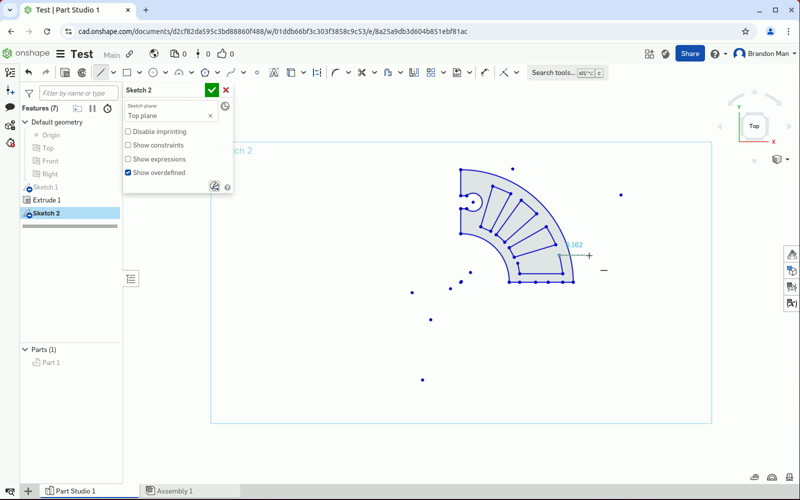
key_down(shift)
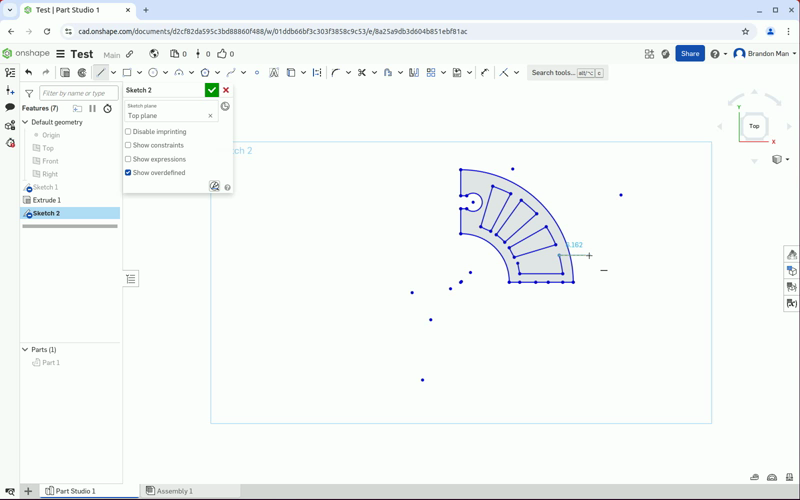
mouse_move(517, 263)
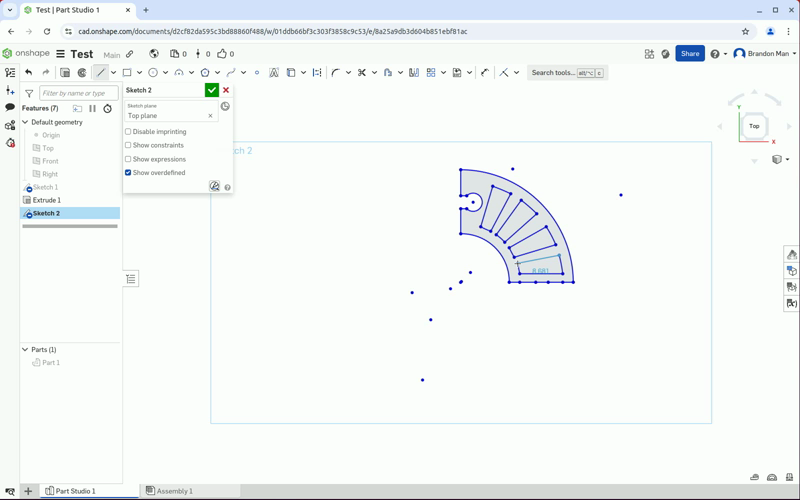
key_up(shift)
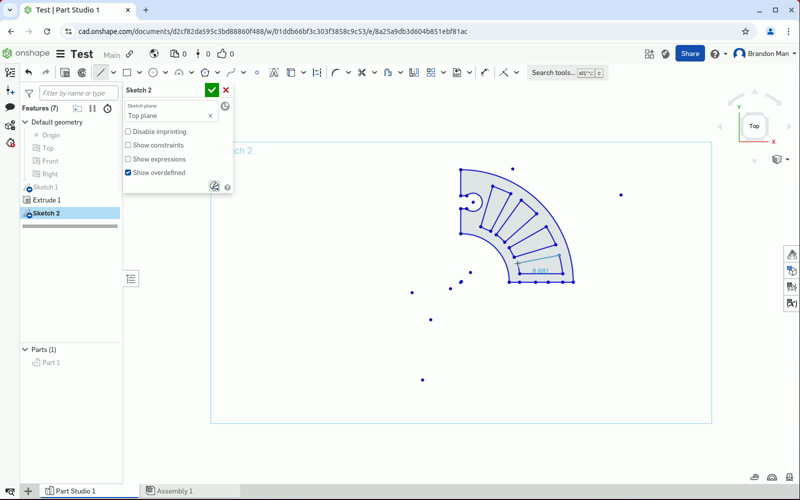
click(517, 263)
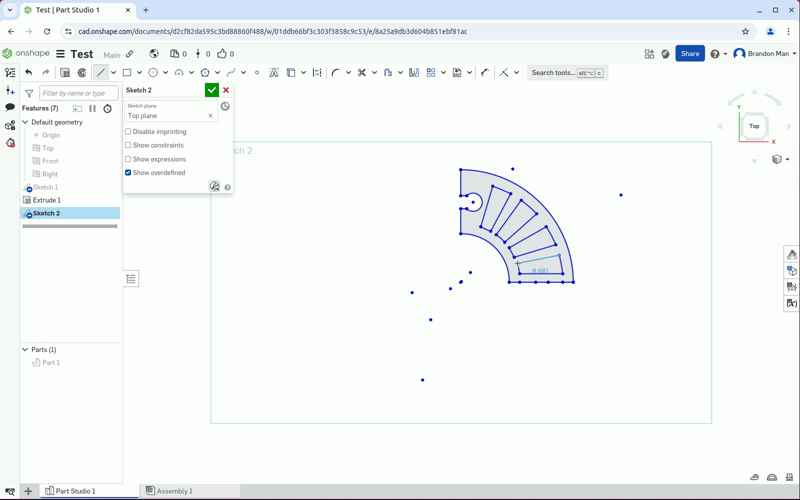
key(esc)
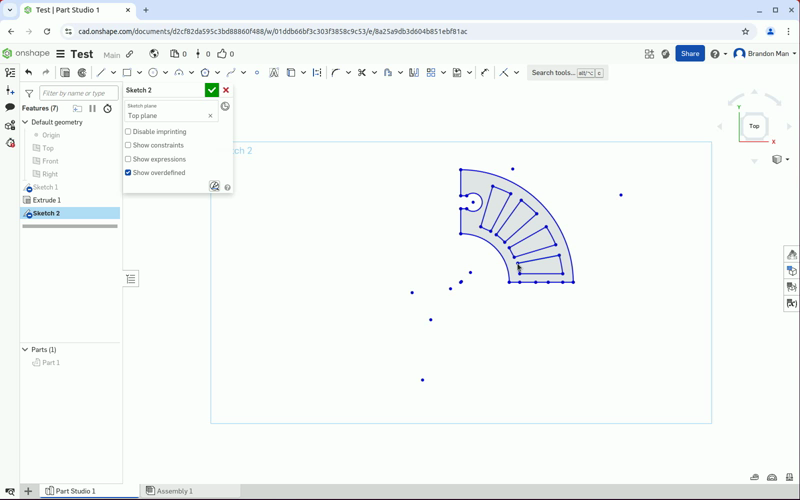
mouse_move(518, 237)
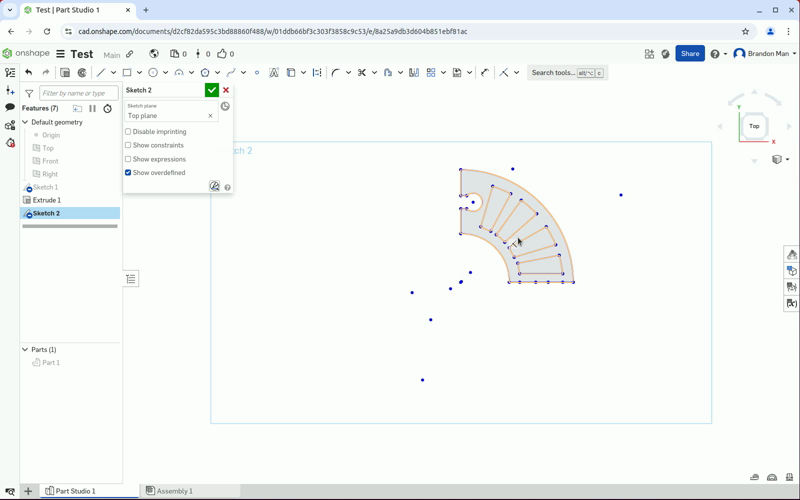
scroll(6)
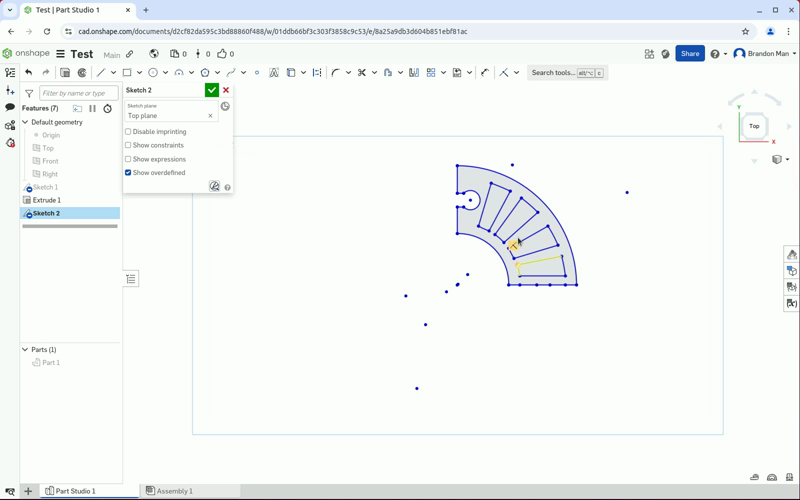
scroll(6)
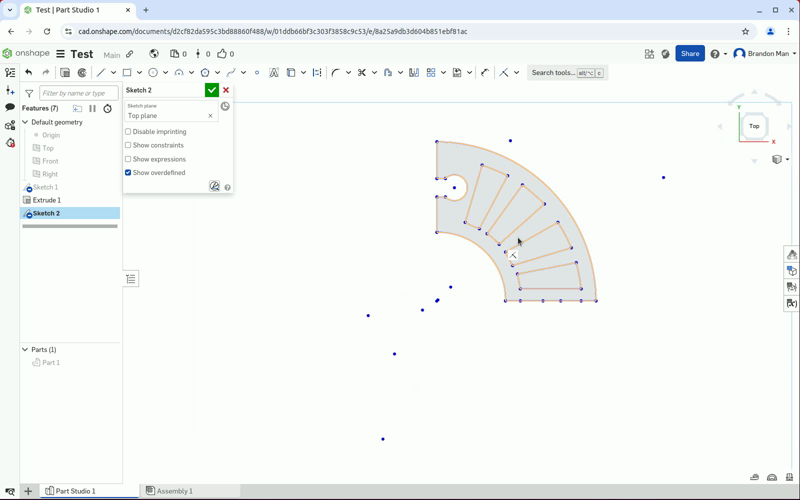
scroll(6)
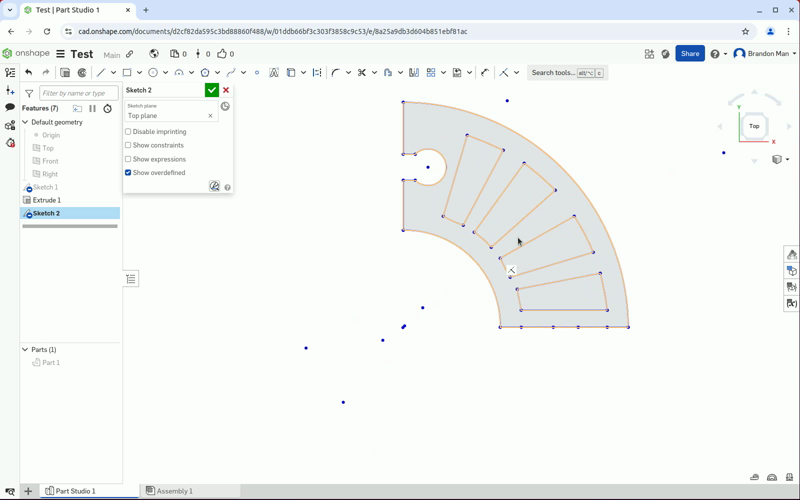
scroll(6)
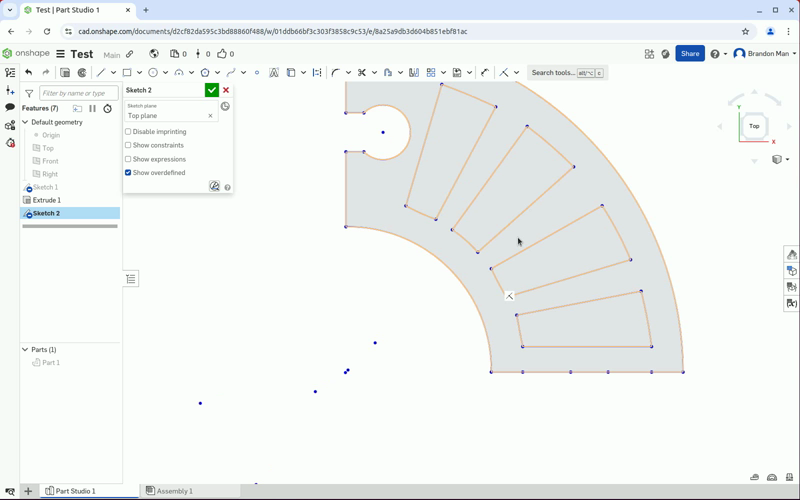
scroll(6)
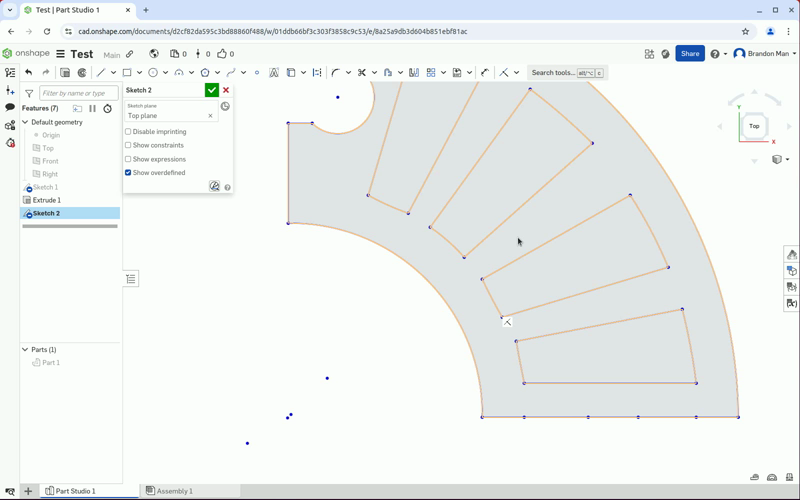
scroll(6)
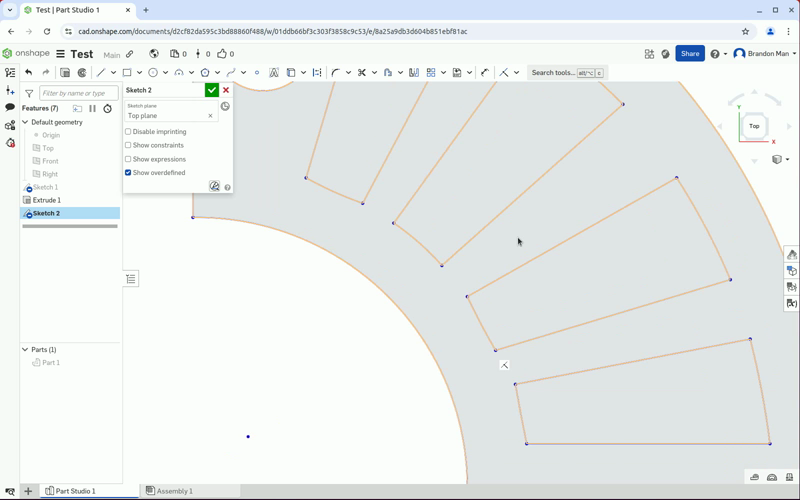
scroll(6)
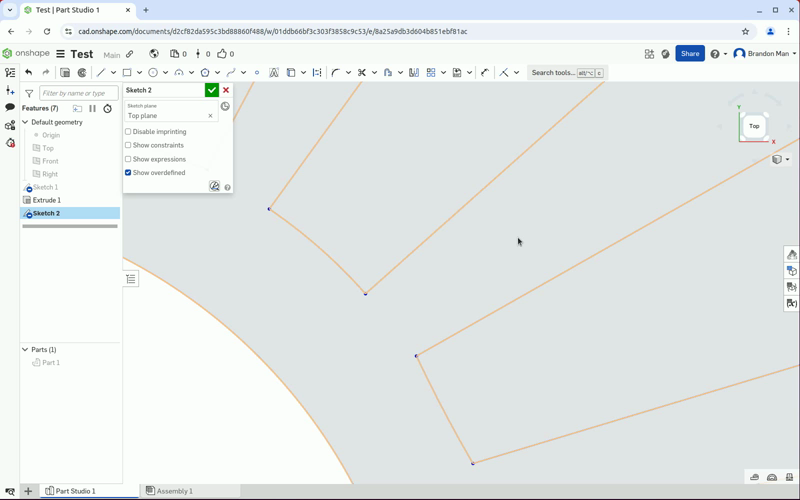
click(518, 237)
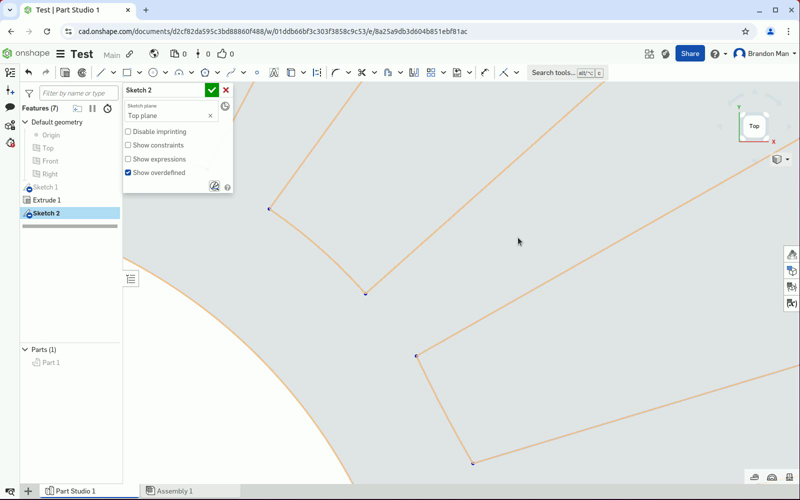
scroll(-6)
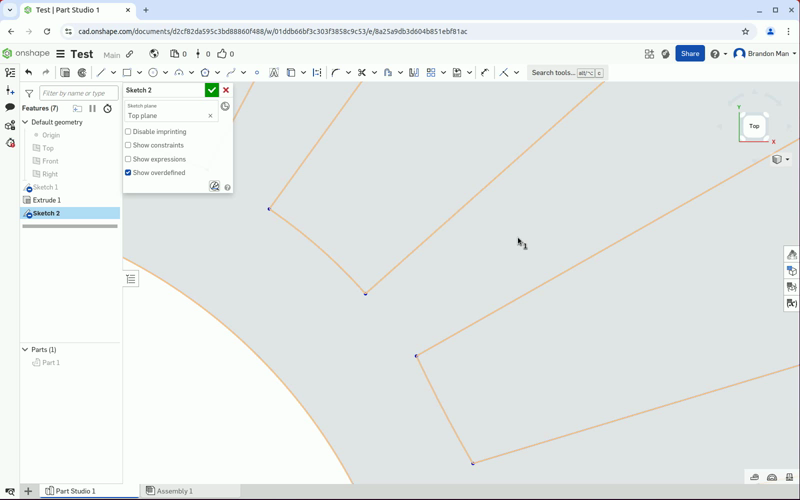
scroll(-6)
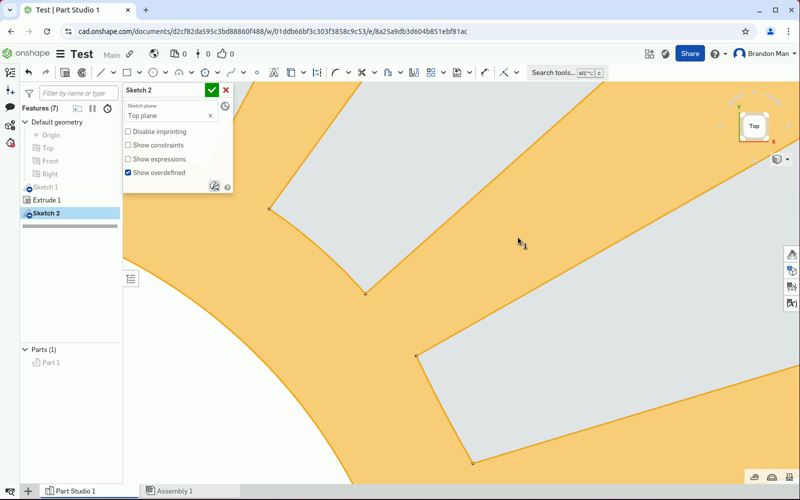
scroll(-6)
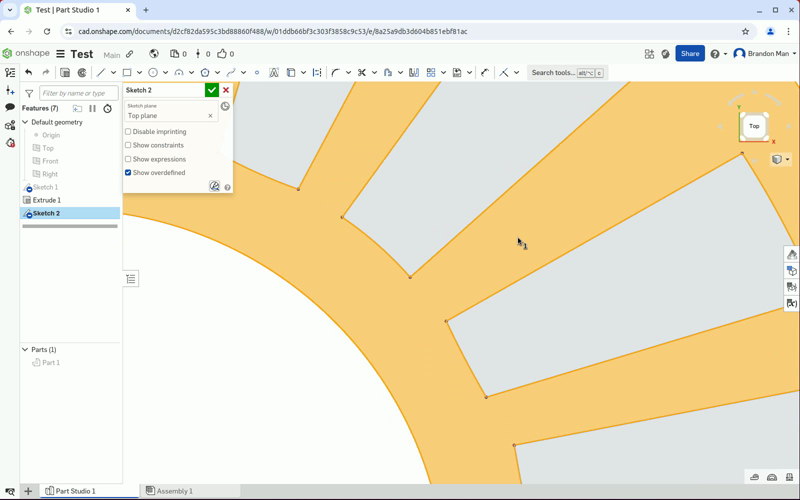
scroll(-6)
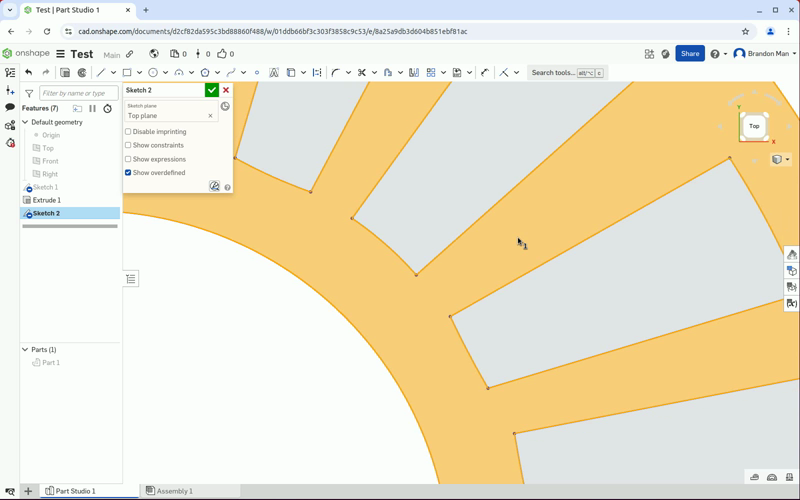
scroll(-6)
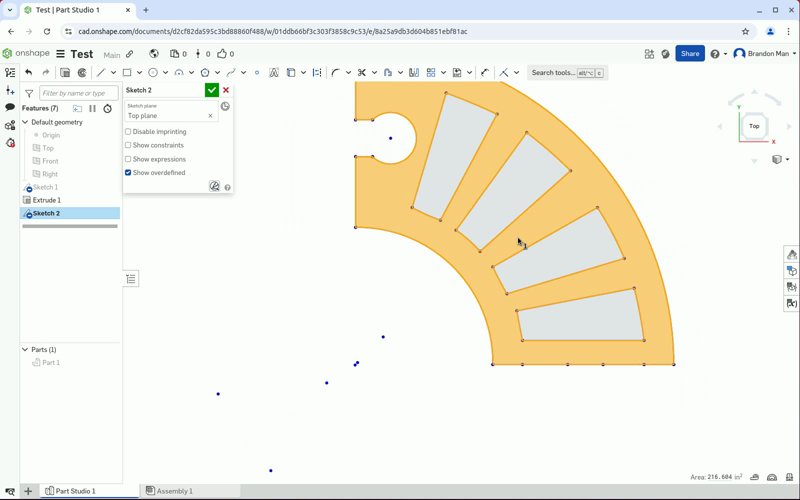
scroll(-6)
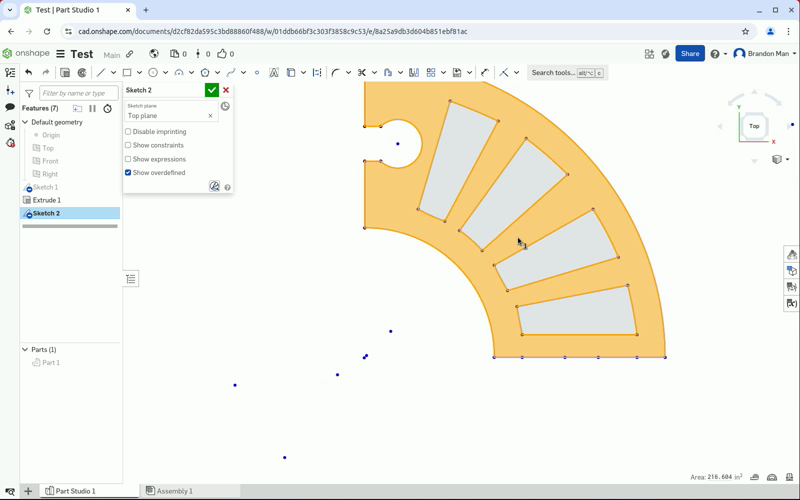
scroll(-6)
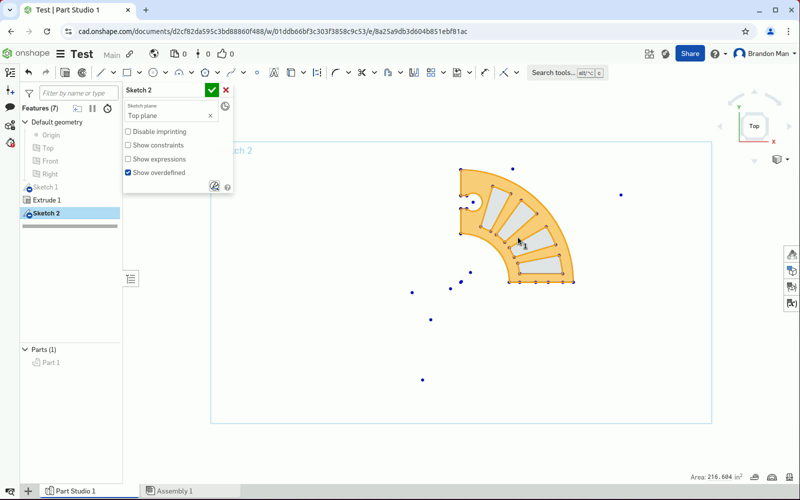
mouse_move(73, 352)
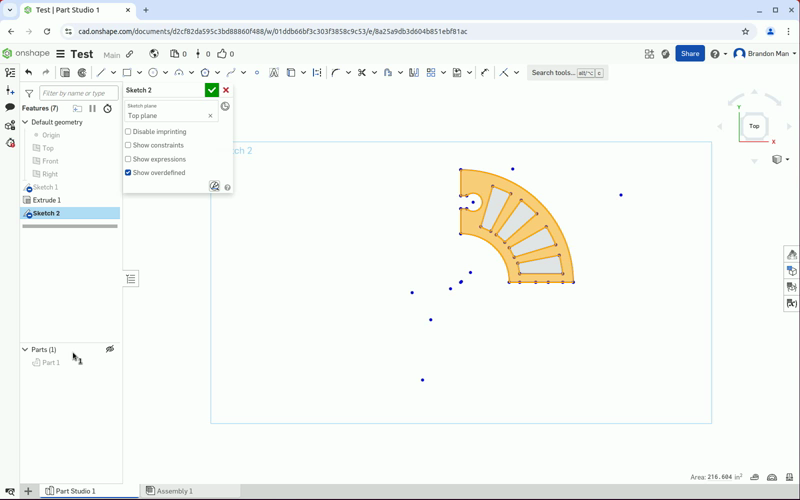
key(shift+y)
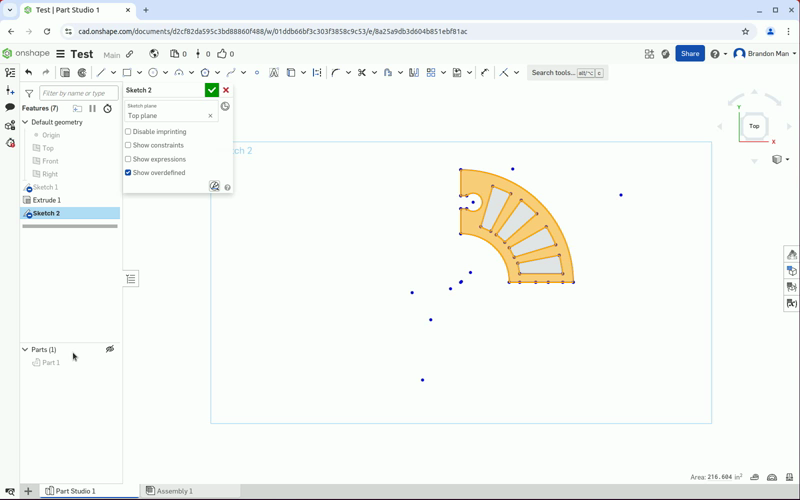
key(shift+e)
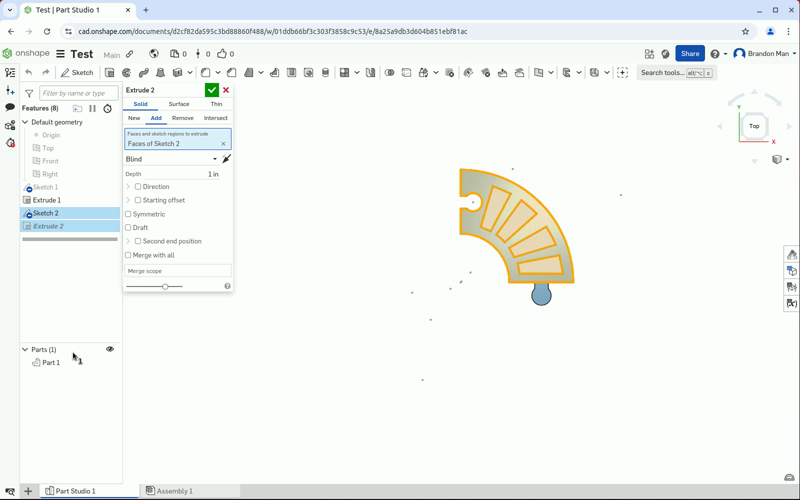
mouse_move(143, 106)
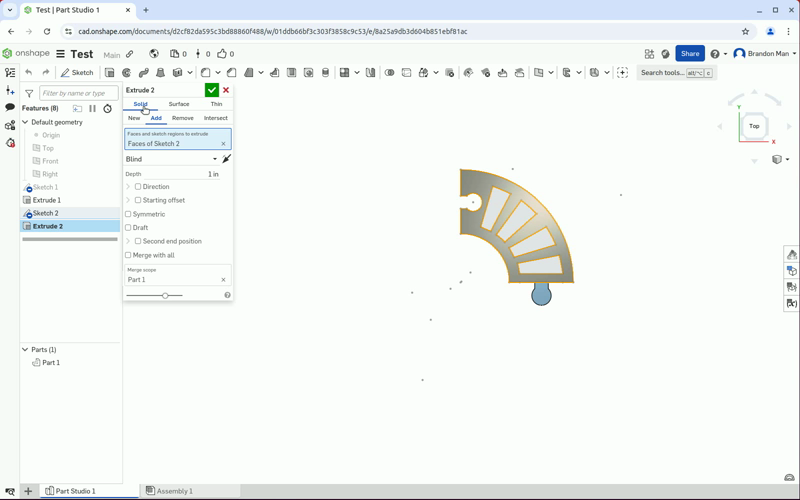
click(143, 106)
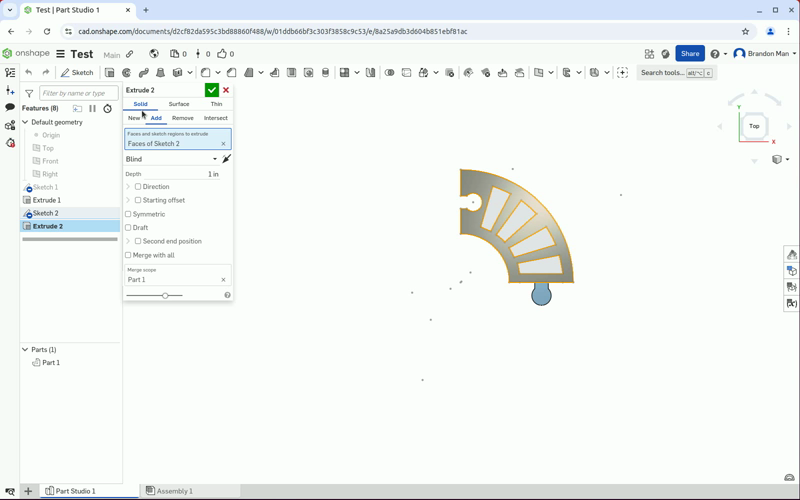
mouse_move(137, 120)
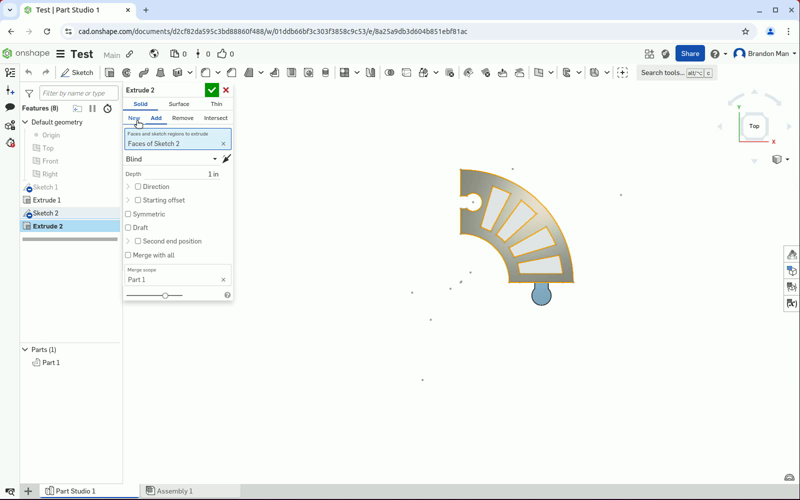
click(137, 120)
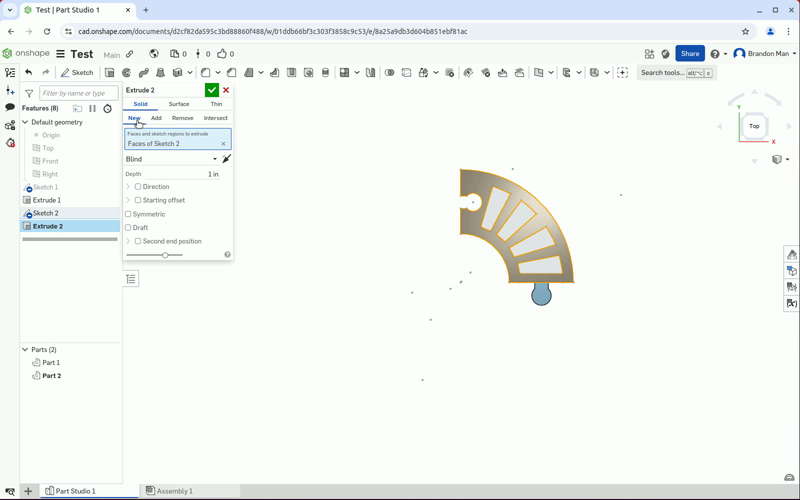
key(tab, 4)
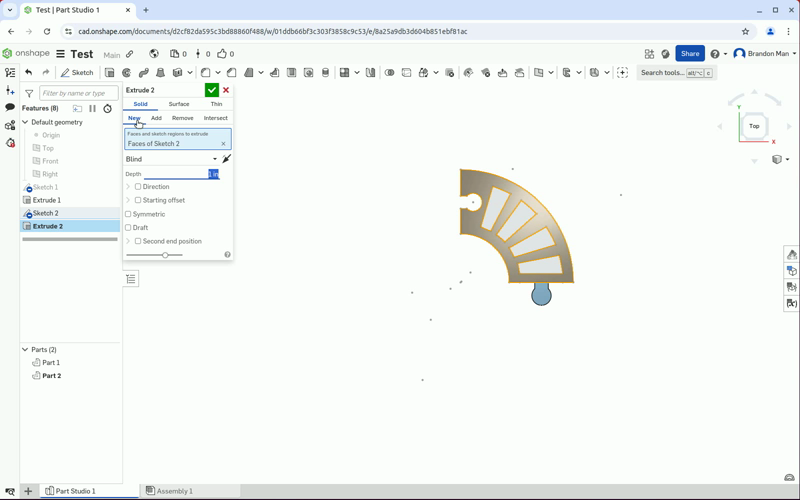
text(2.166)
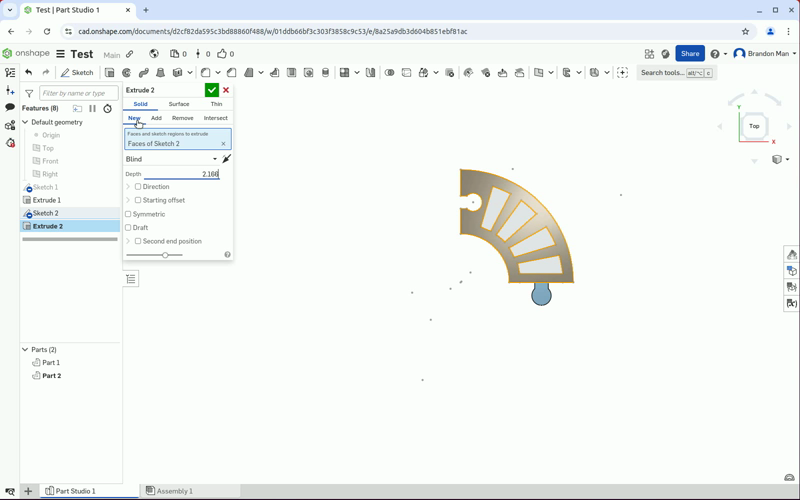
key(enter)
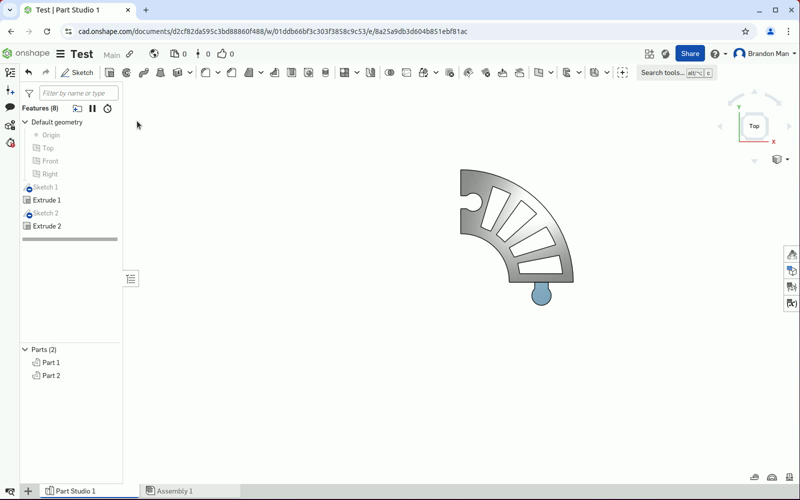
key(shift+h)
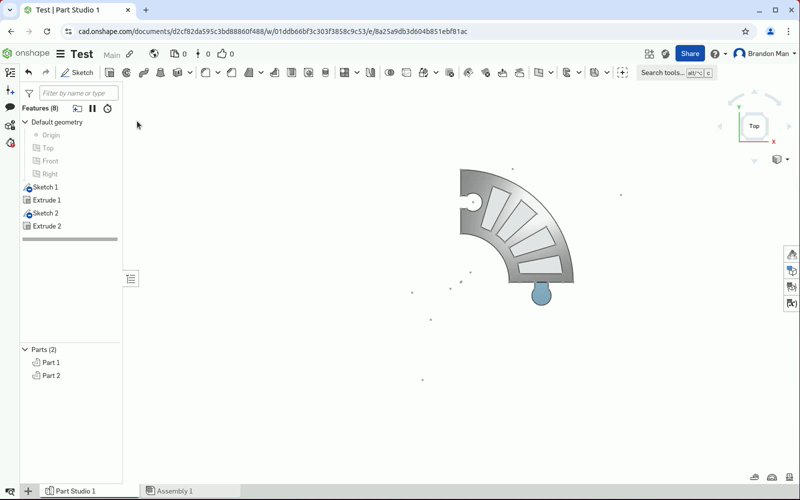
key(shift+h)
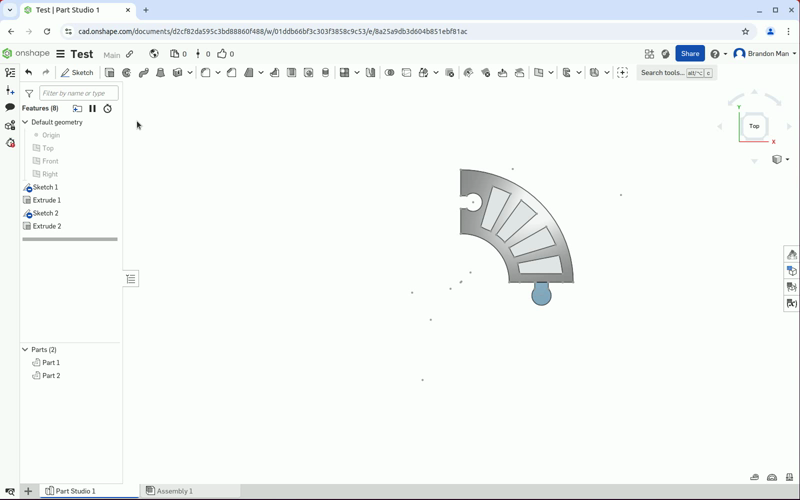
key(shift+7)
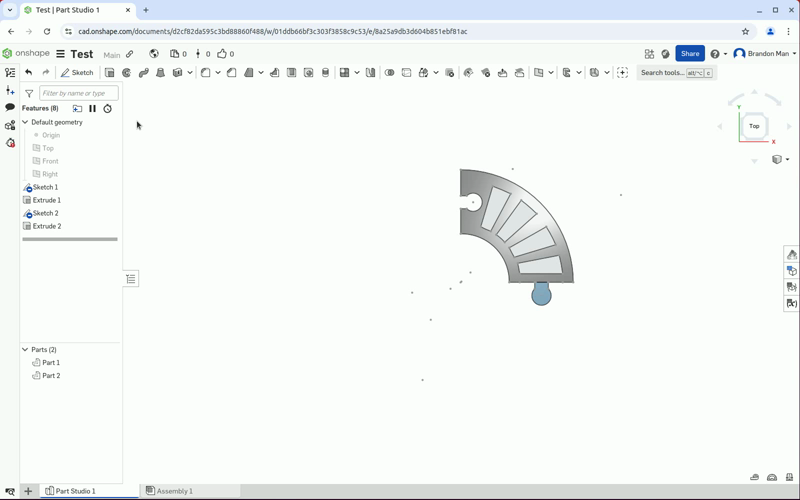
key(up, 3)
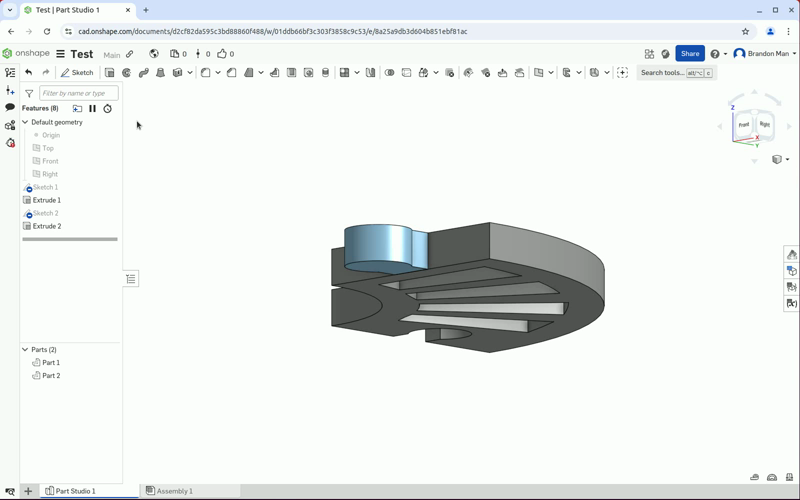
key(left, 3)
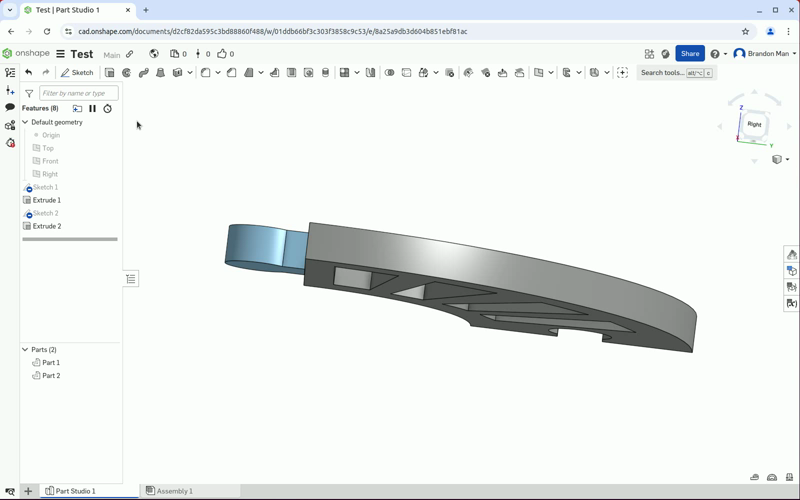
key(right, 3)
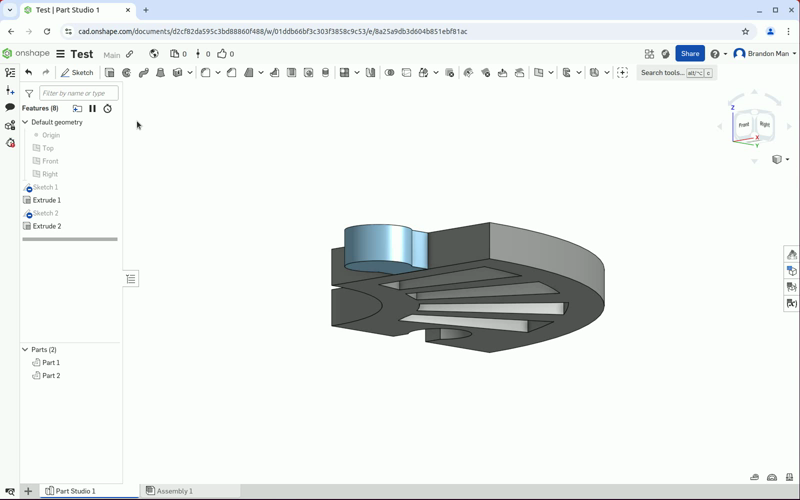
key(down, 3)
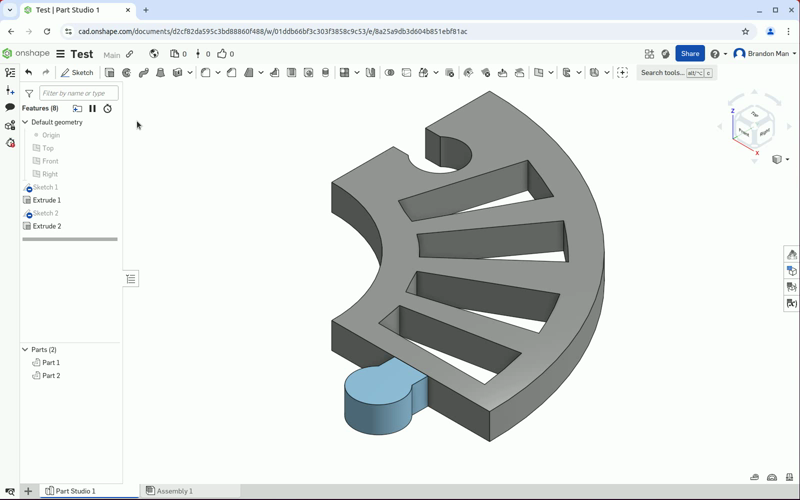
mouse_move(73, 189)
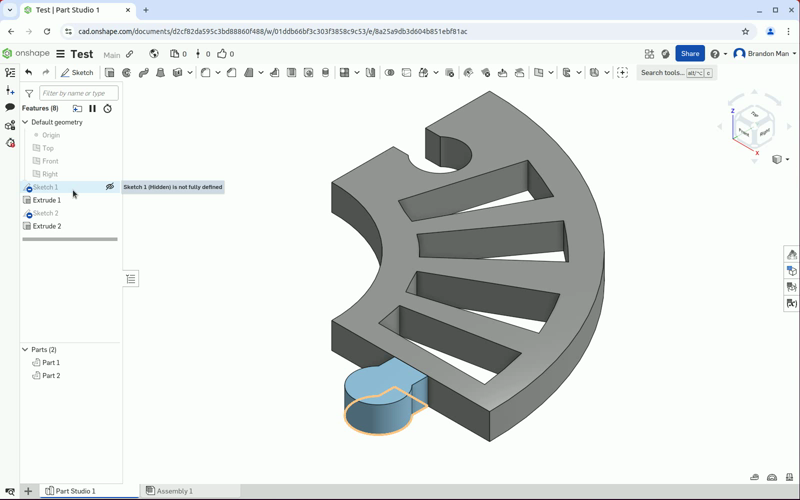
click(73, 189)